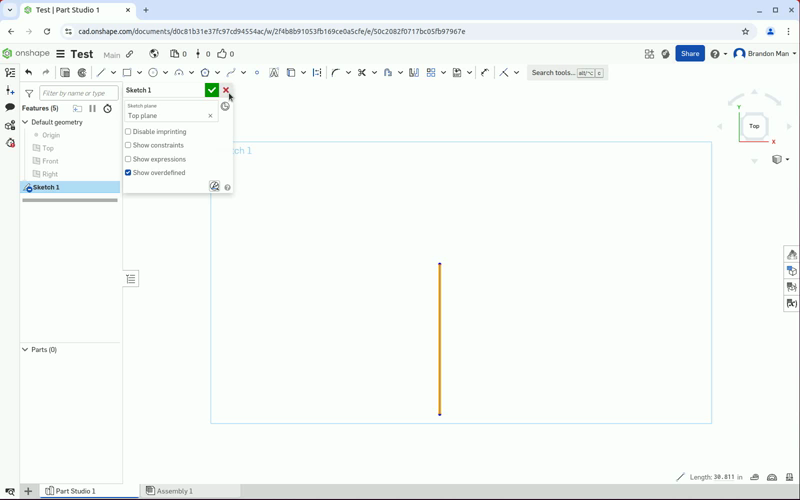
key(shift+h)
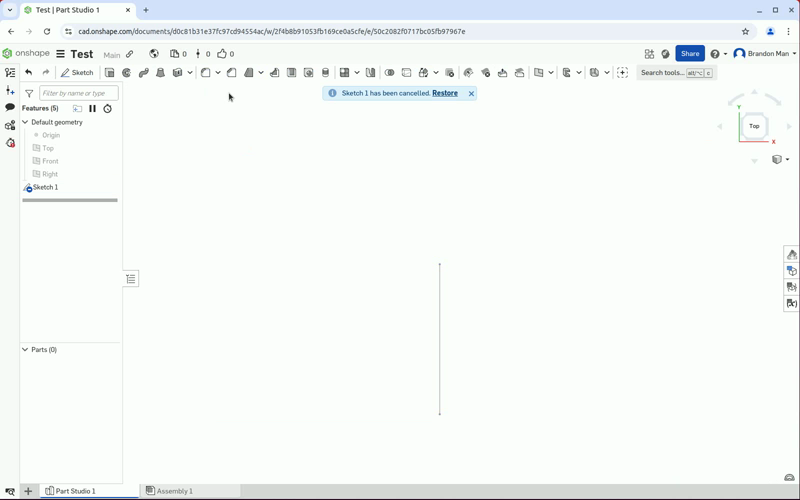
key(shift+s)
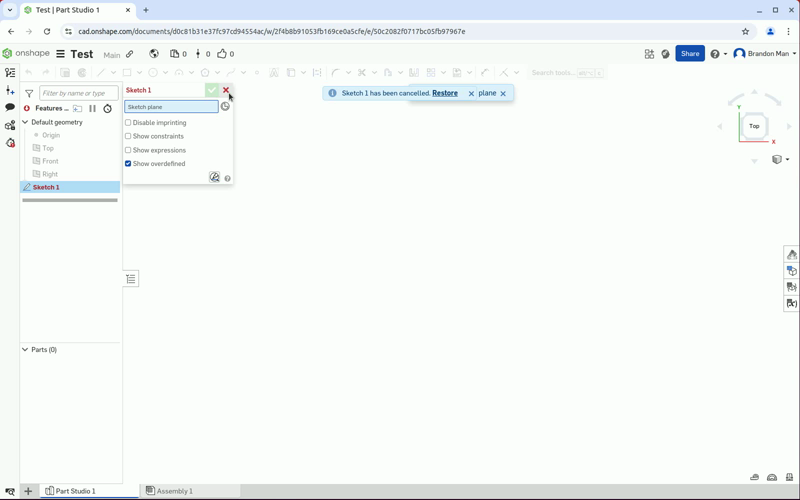
mouse_move(73, 150)
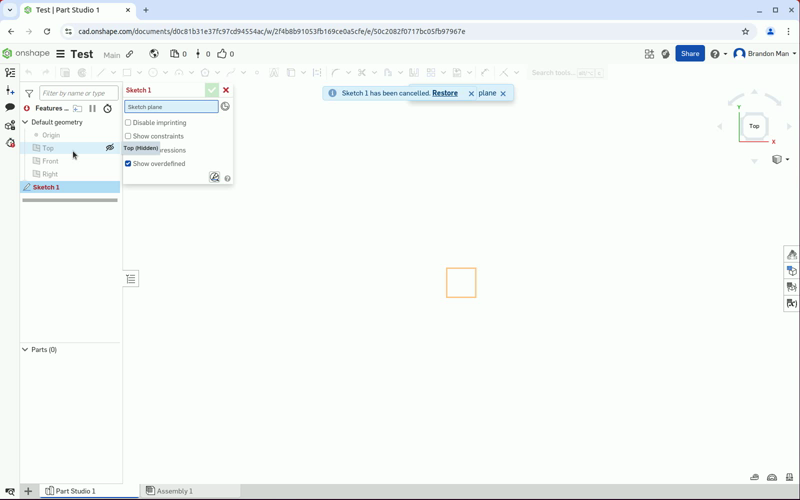
click(73, 150)
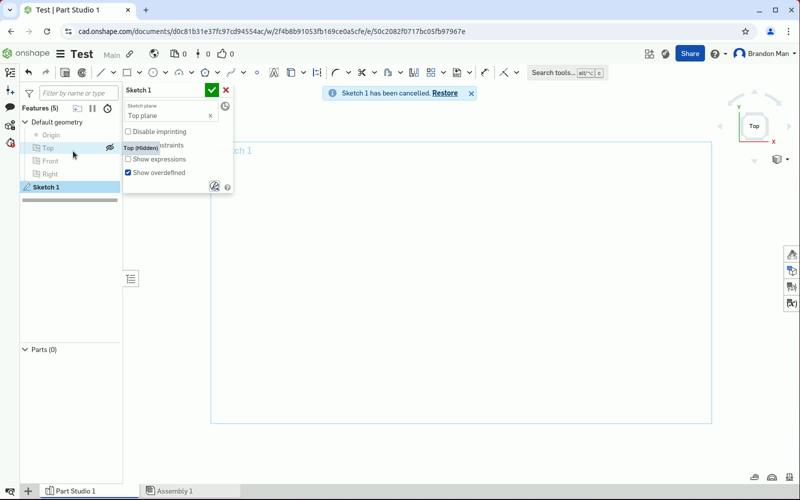
mouse_move(73, 352)
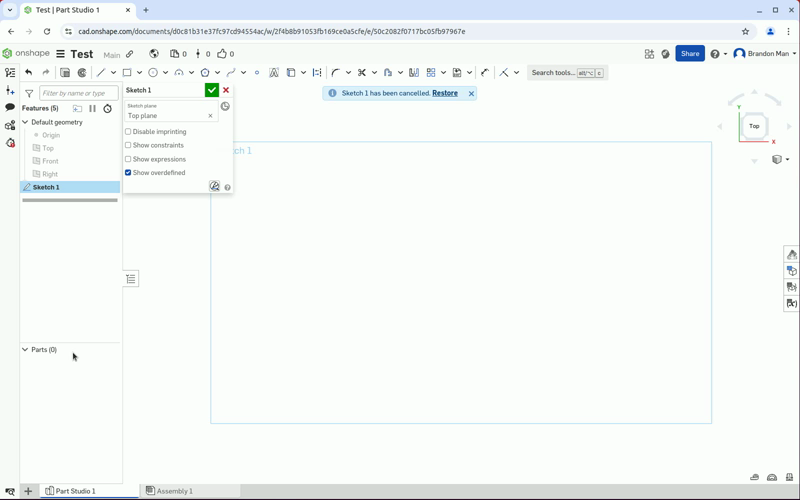
key(y)
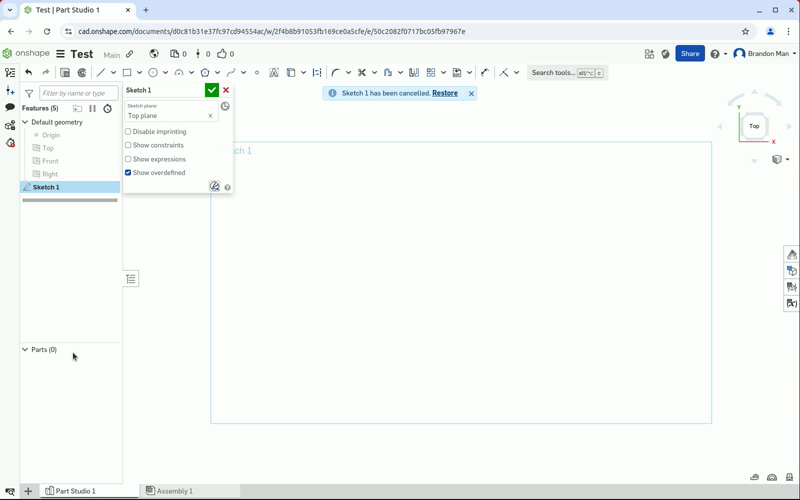
key(l)
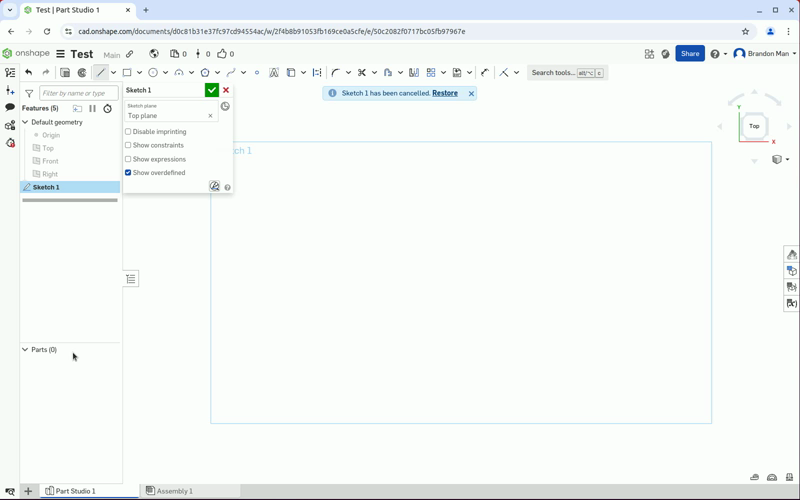
key_down(shift)
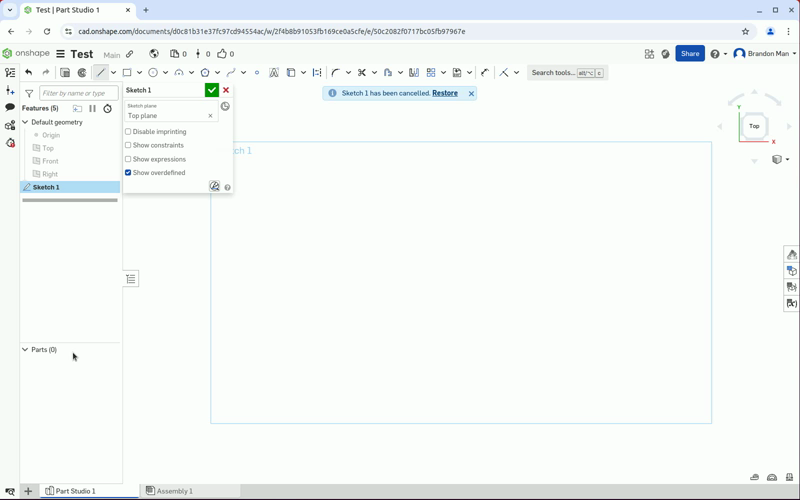
mouse_move(460, 282)
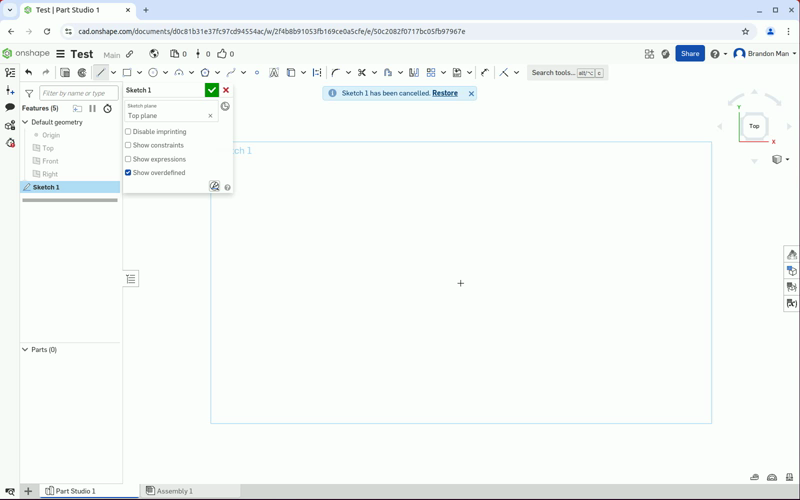
click(460, 282)
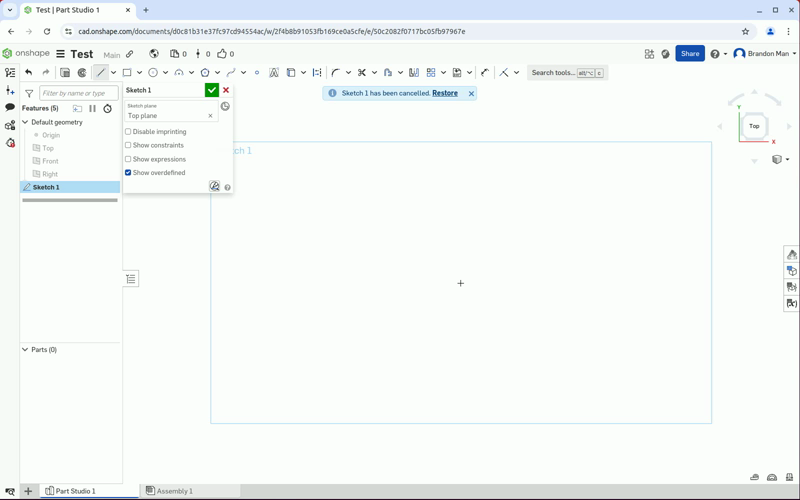
key_up(shift)
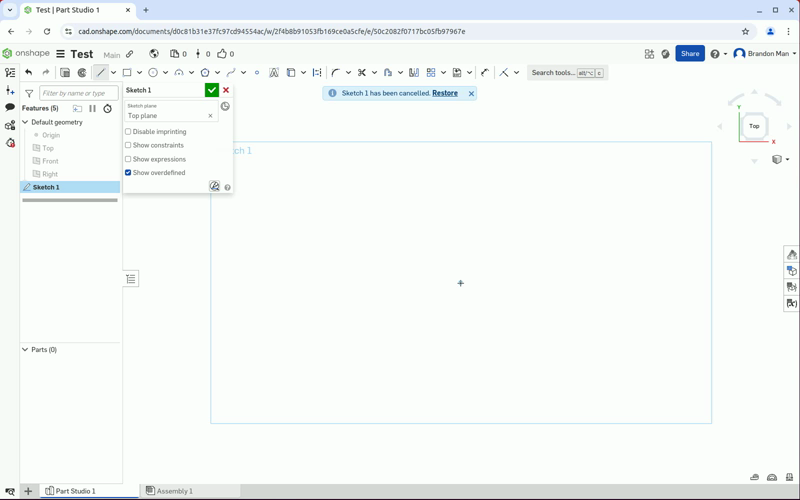
key_down(shift)
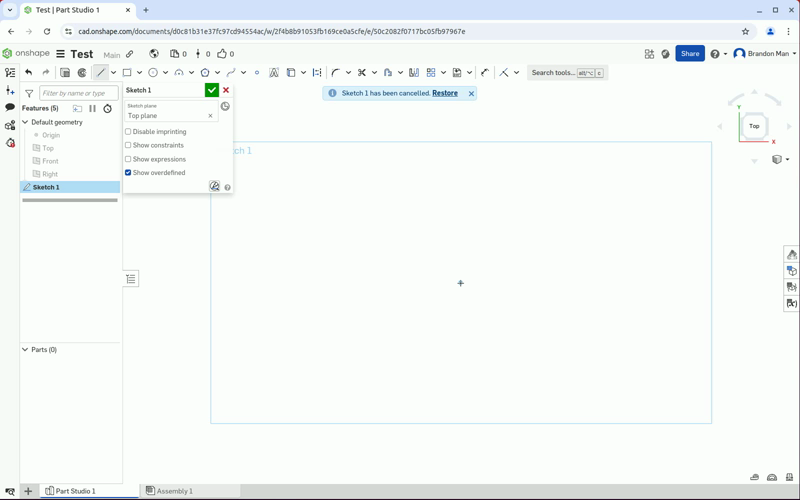
mouse_move(490, 282)
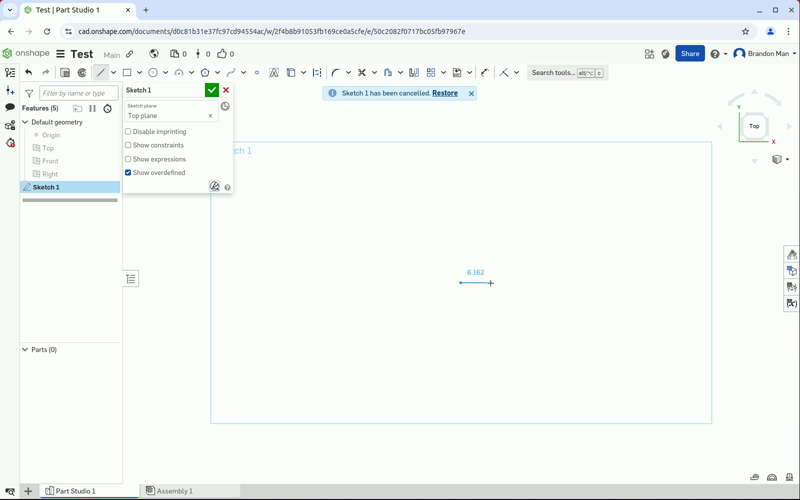
mouse_move(466, 282)
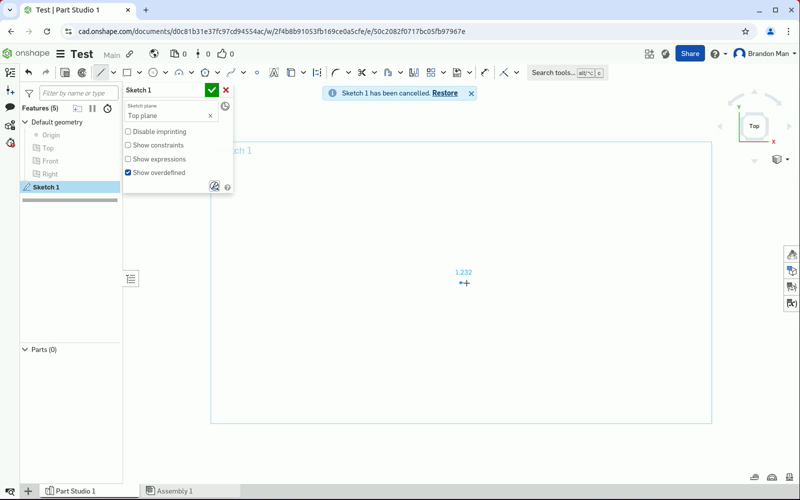
scroll(6)
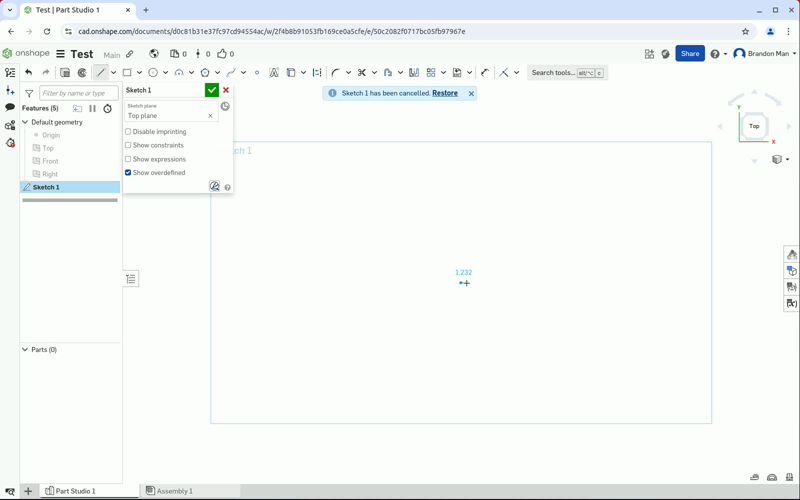
scroll(6)
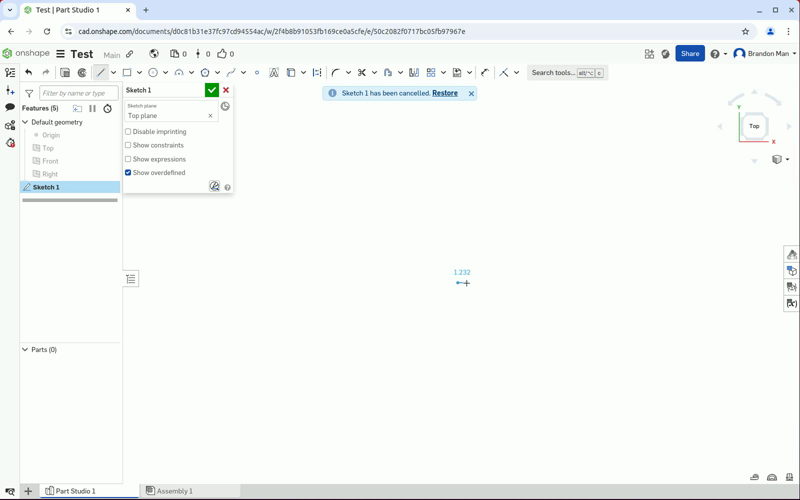
scroll(6)
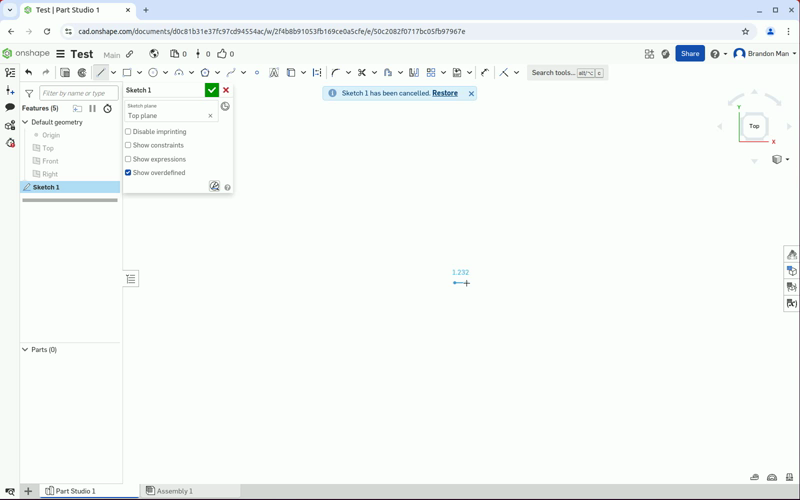
scroll(6)
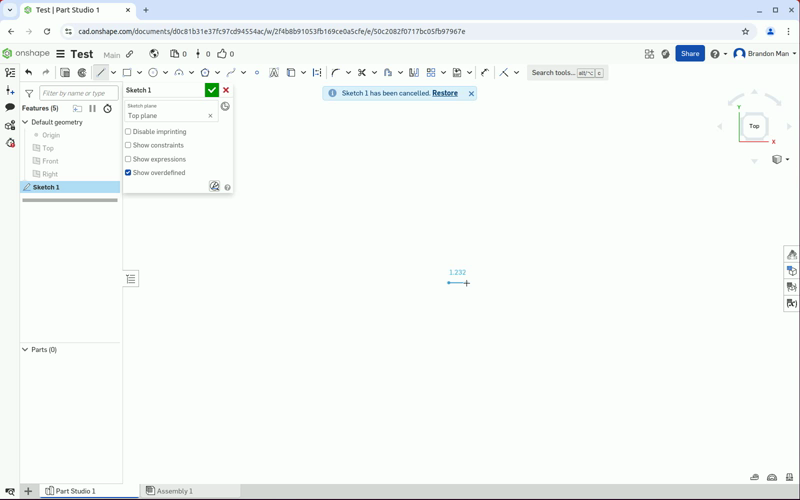
scroll(6)
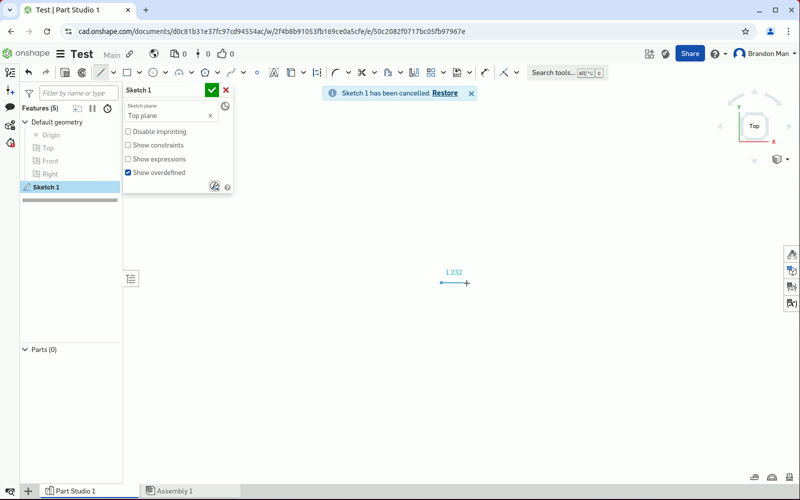
scroll(6)
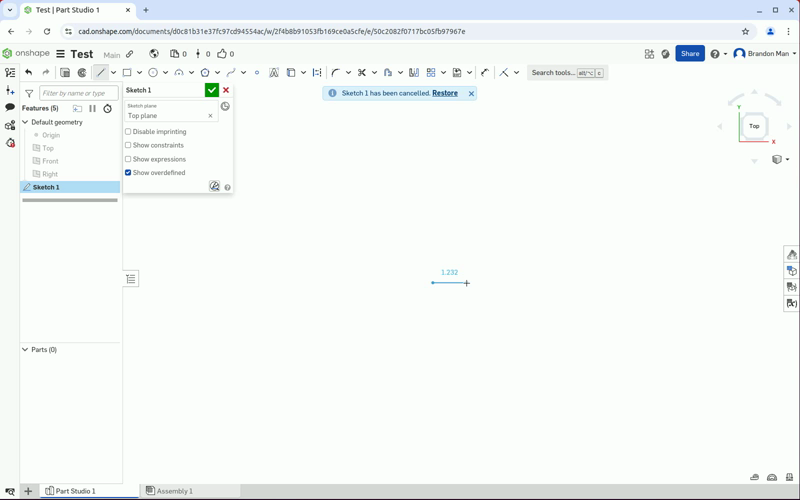
scroll(6)
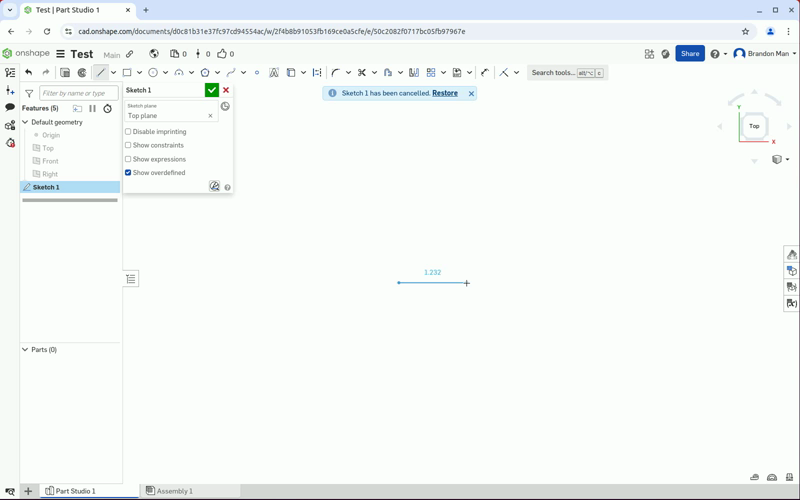
click(466, 282)
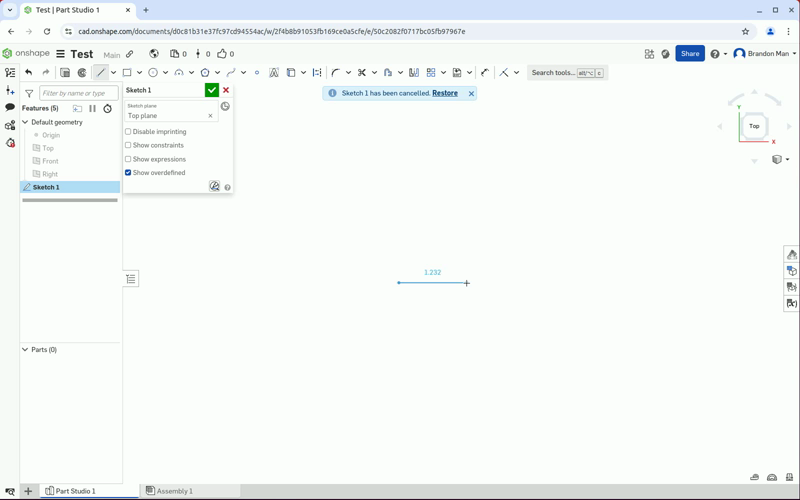
scroll(-6)
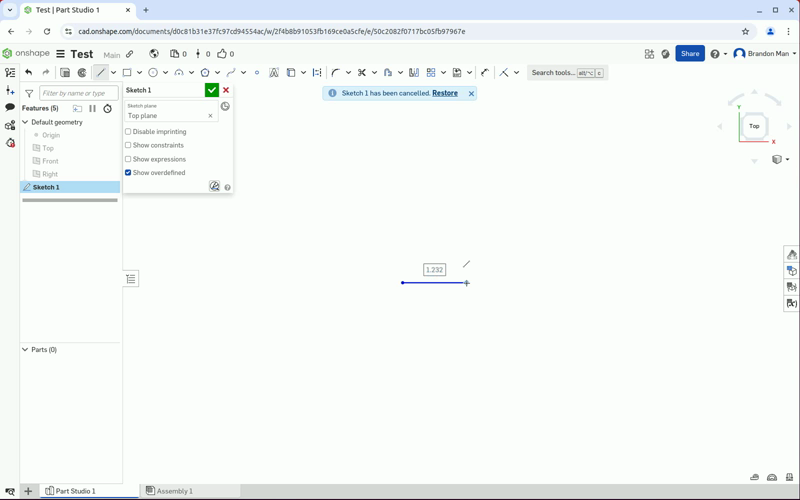
scroll(-6)
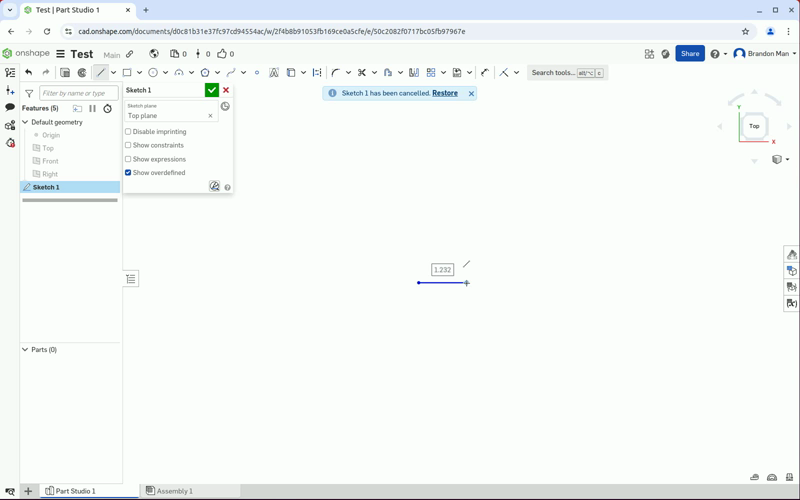
scroll(-6)
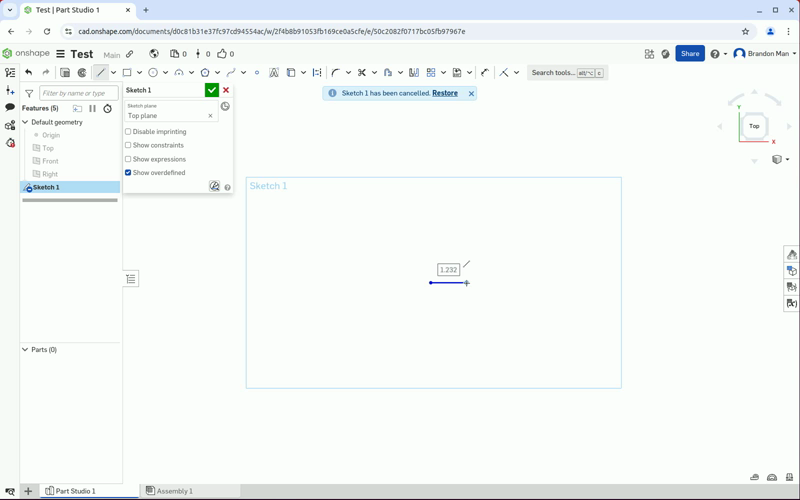
scroll(-6)
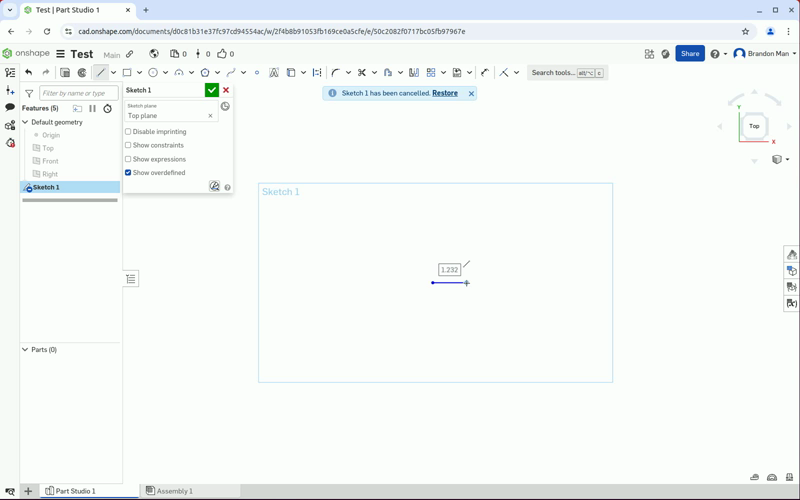
scroll(-6)
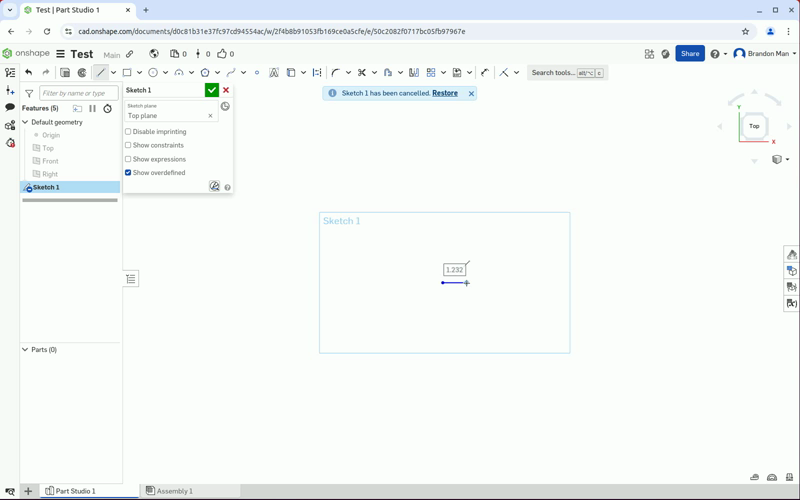
scroll(-6)
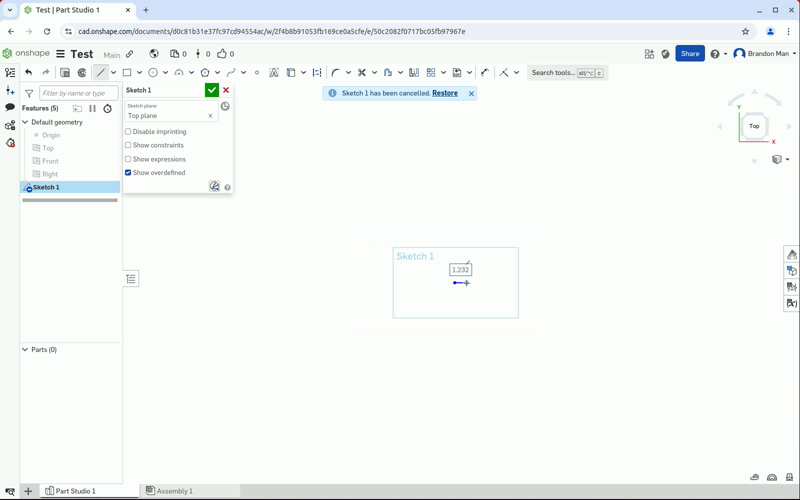
scroll(-6)
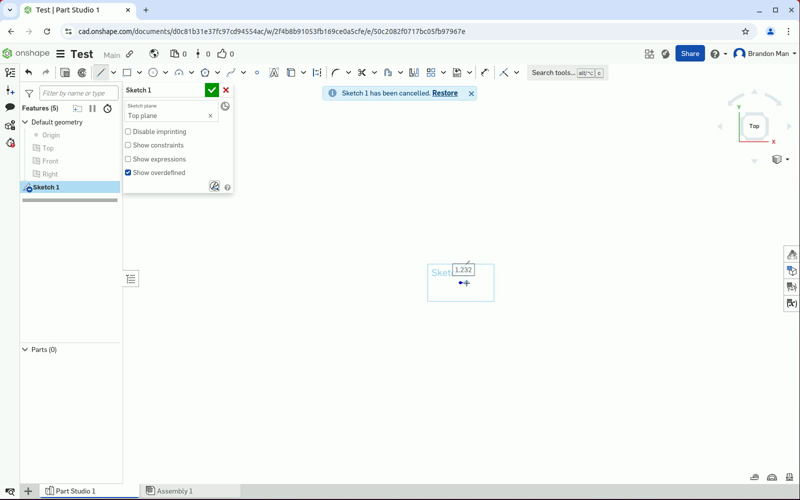
key_up(shift)
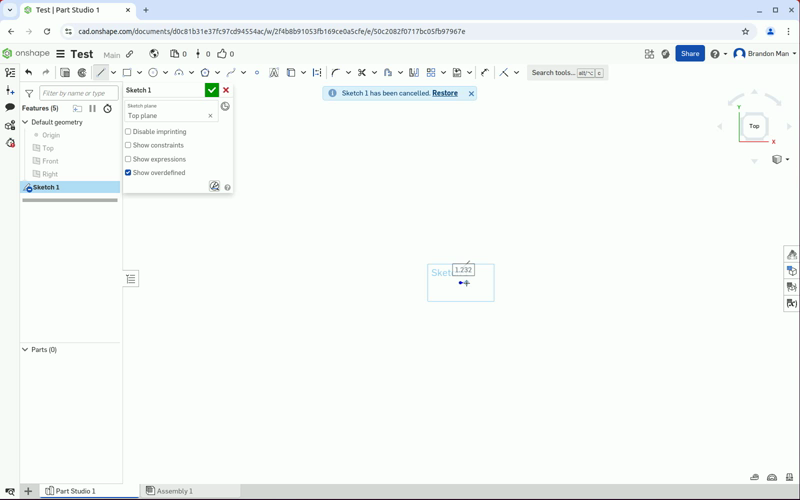
key_down(shift)
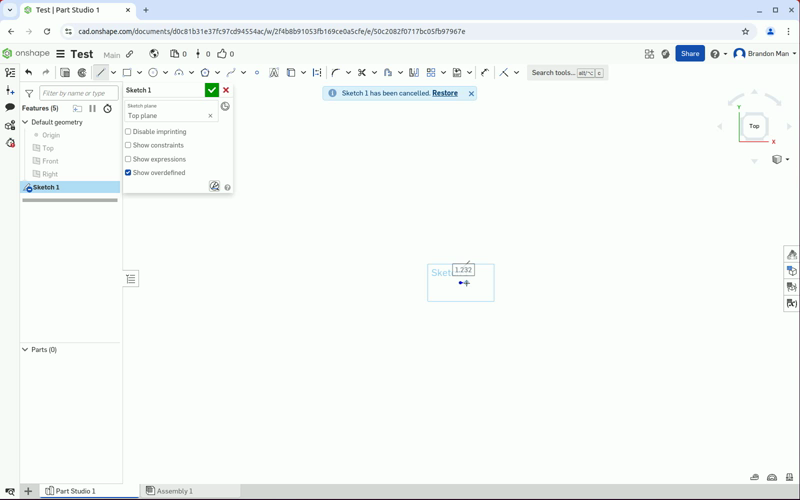
mouse_move(496, 282)
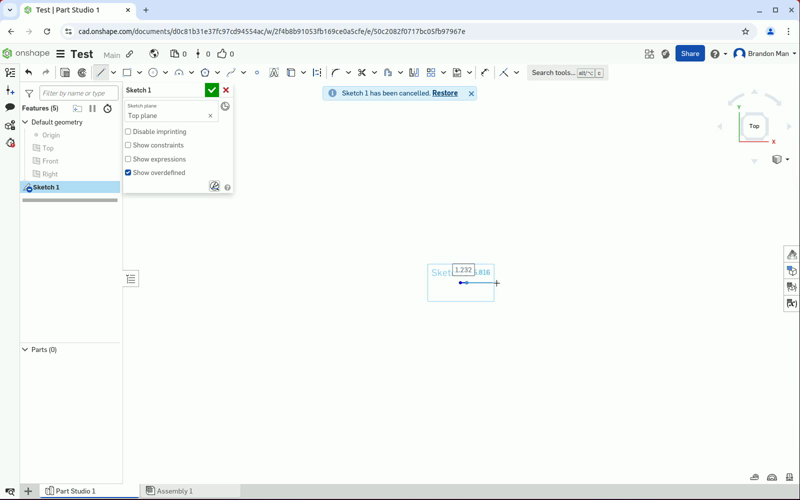
mouse_move(474, 282)
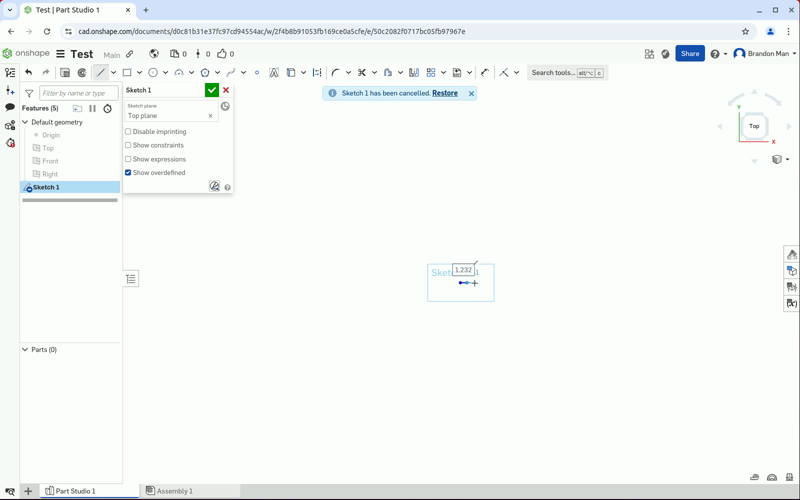
click(474, 282)
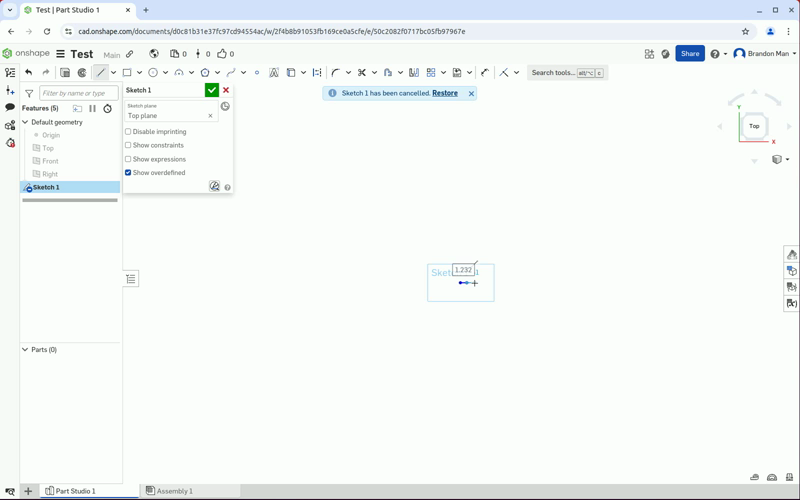
key_up(shift)
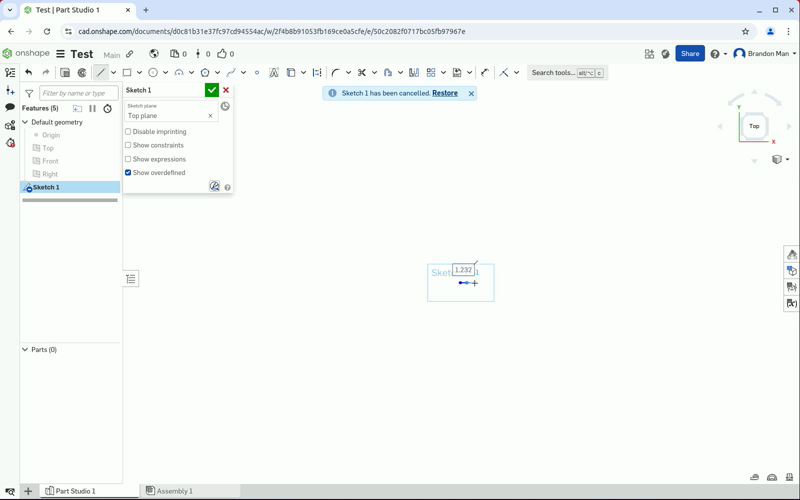
key_down(shift)
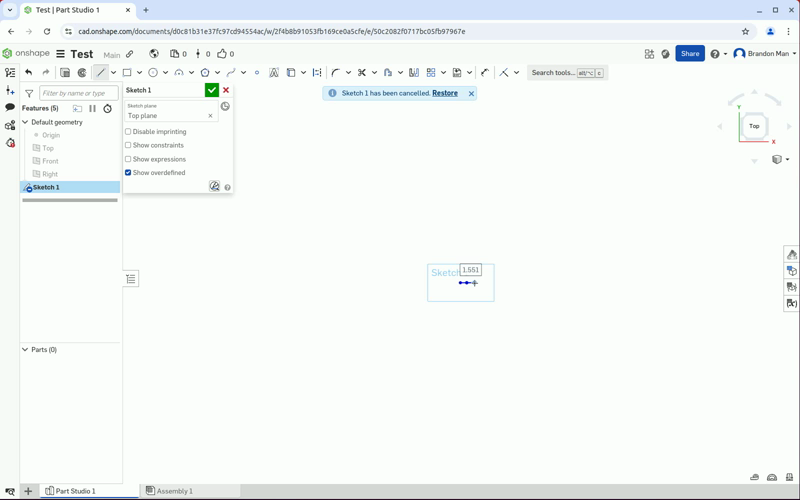
mouse_move(504, 282)
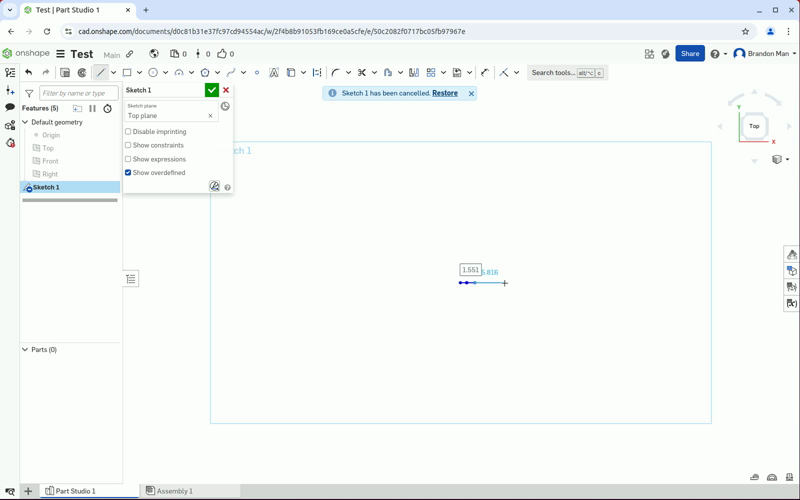
mouse_move(474, 294)
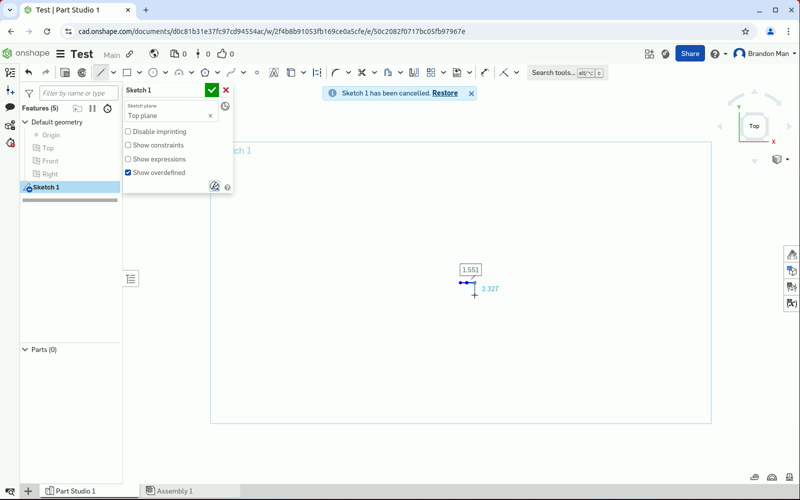
click(474, 294)
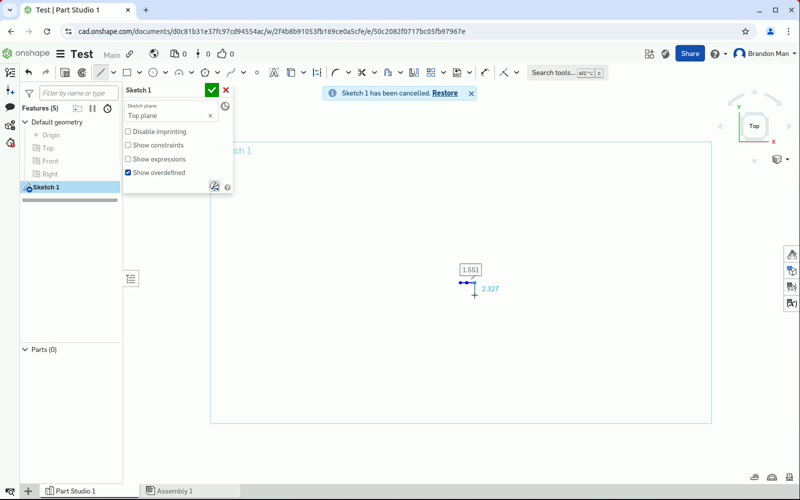
key_up(shift)
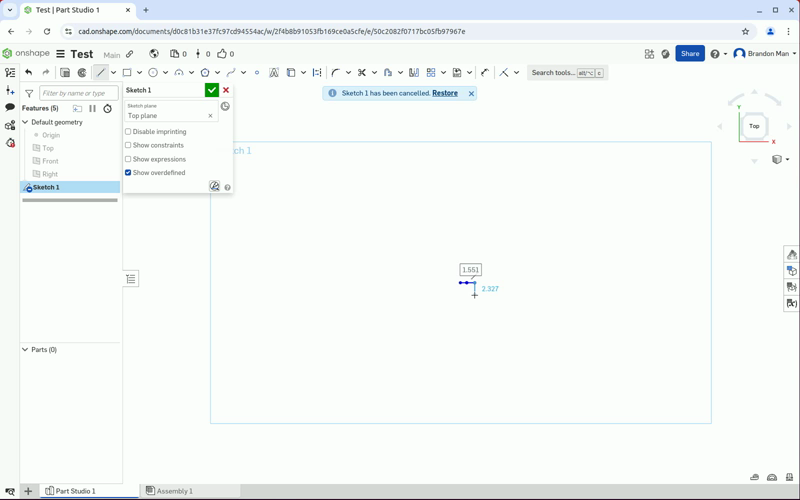
key_down(shift)
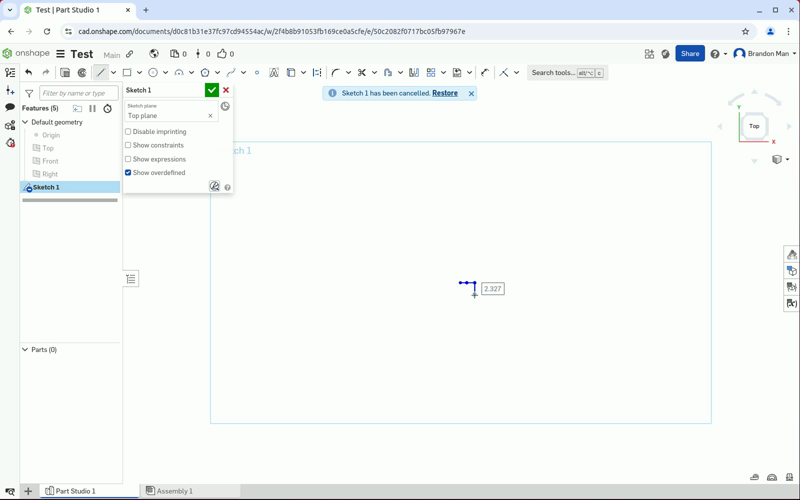
mouse_move(504, 294)
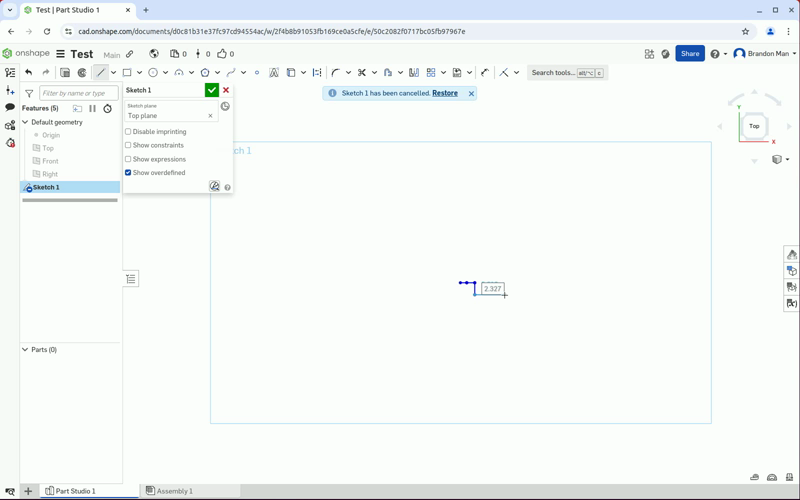
mouse_move(494, 284)
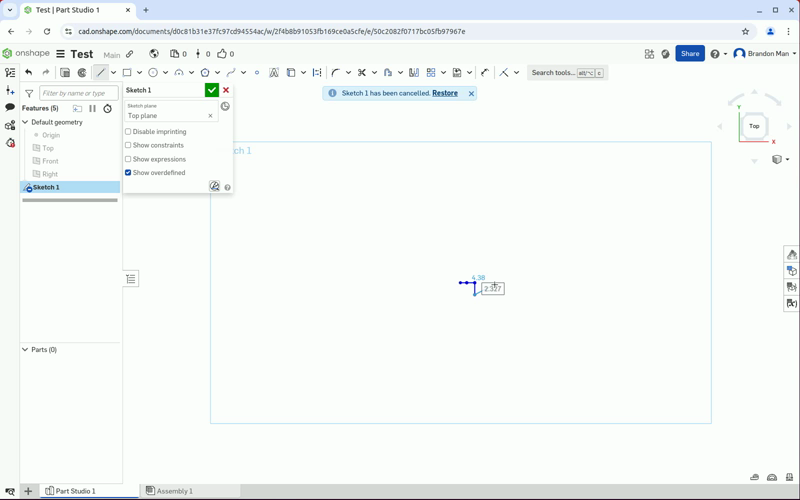
click(494, 284)
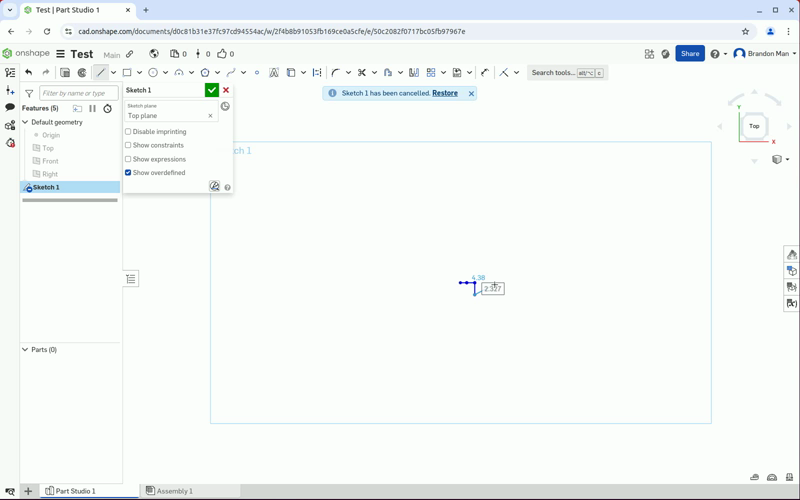
key_up(shift)
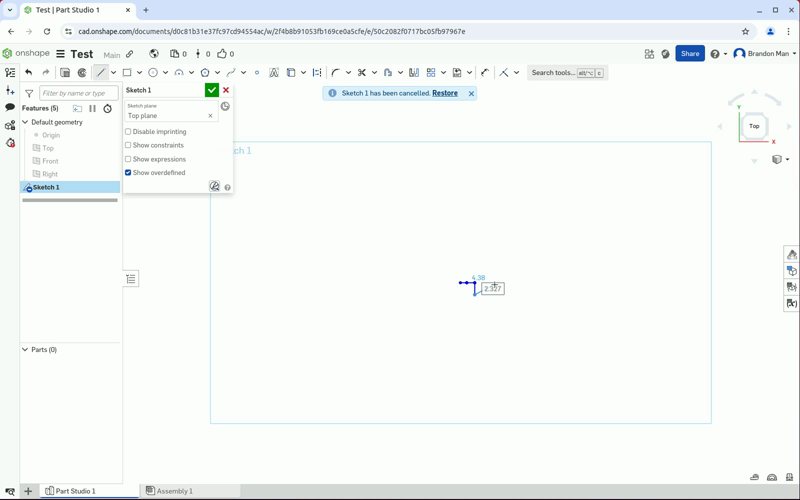
key_down(shift)
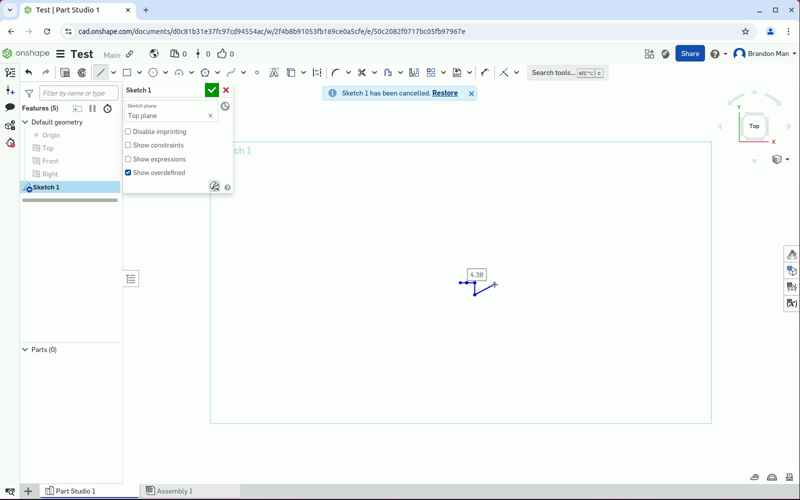
mouse_move(524, 284)
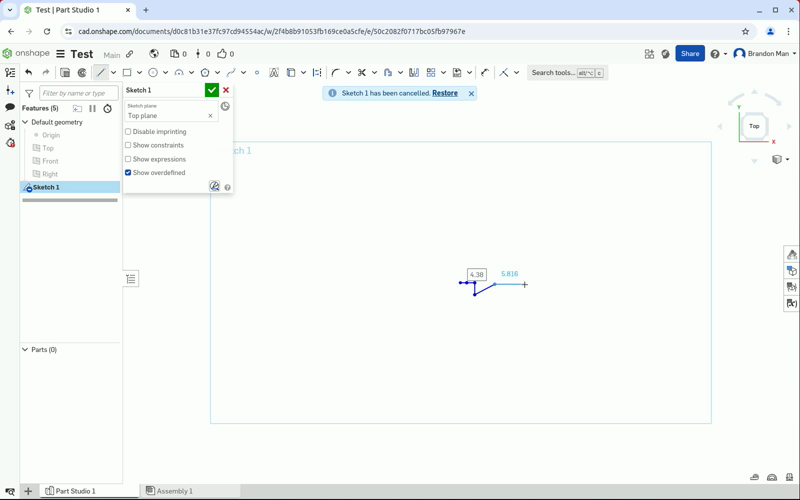
mouse_move(474, 247)
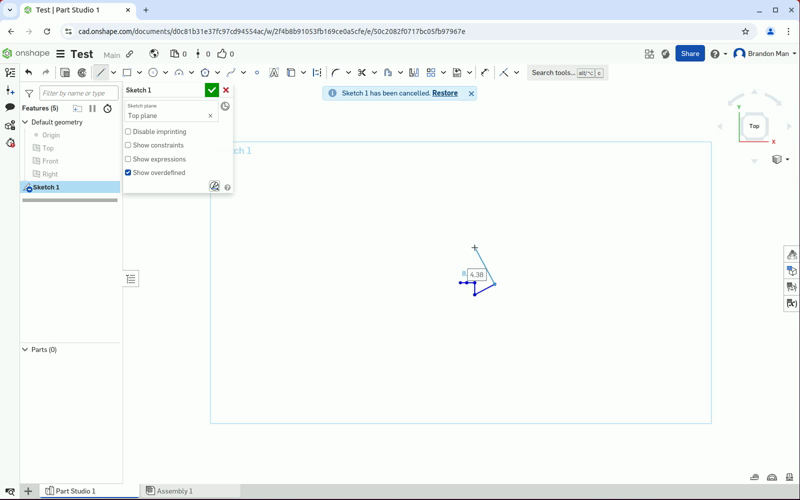
click(474, 247)
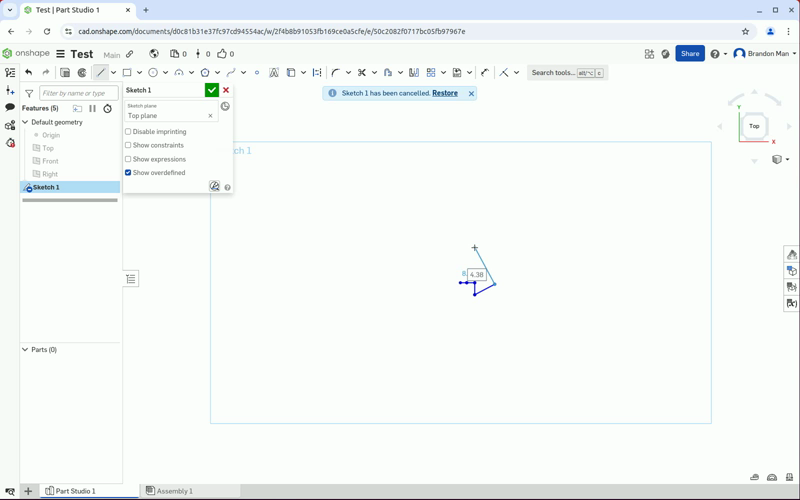
key_up(shift)
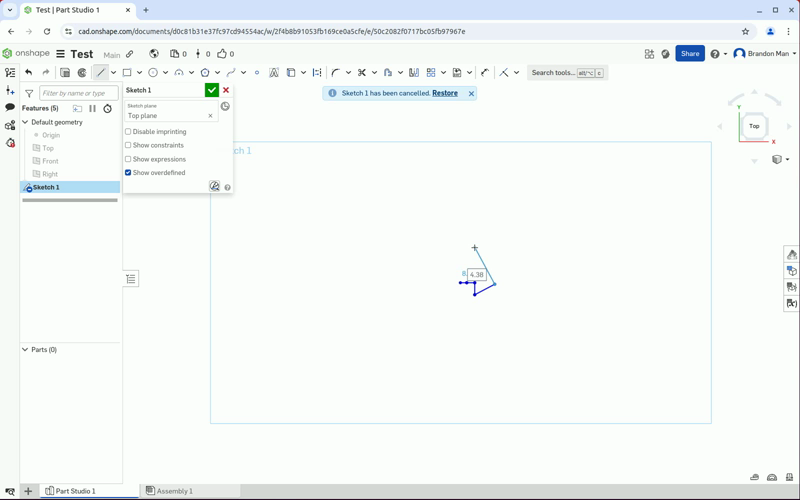
key_down(shift)
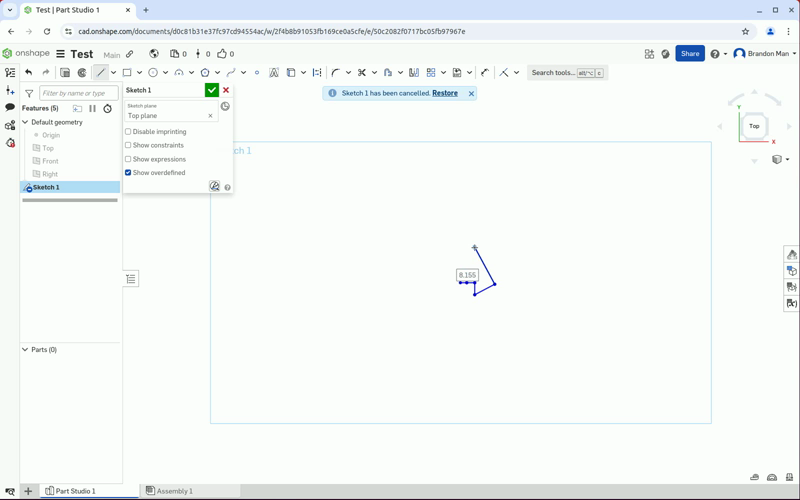
mouse_move(504, 247)
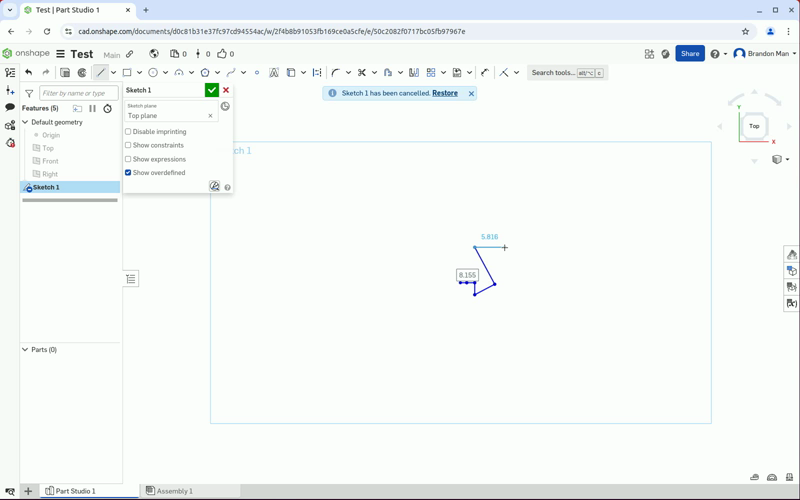
mouse_move(466, 247)
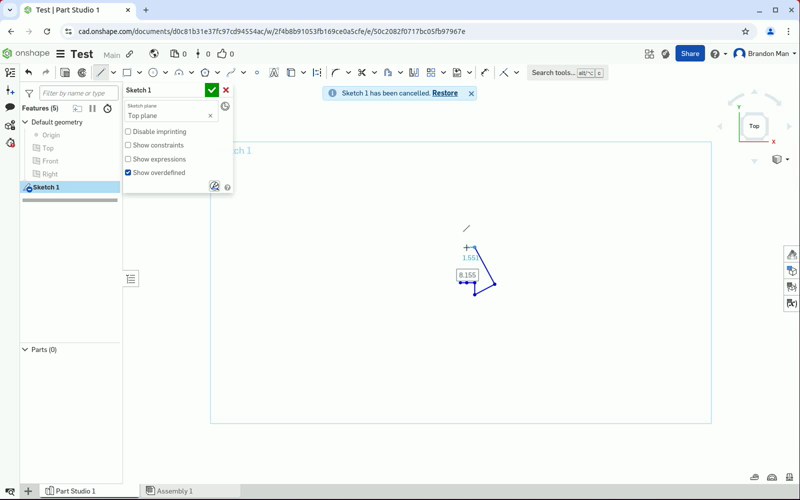
click(466, 247)
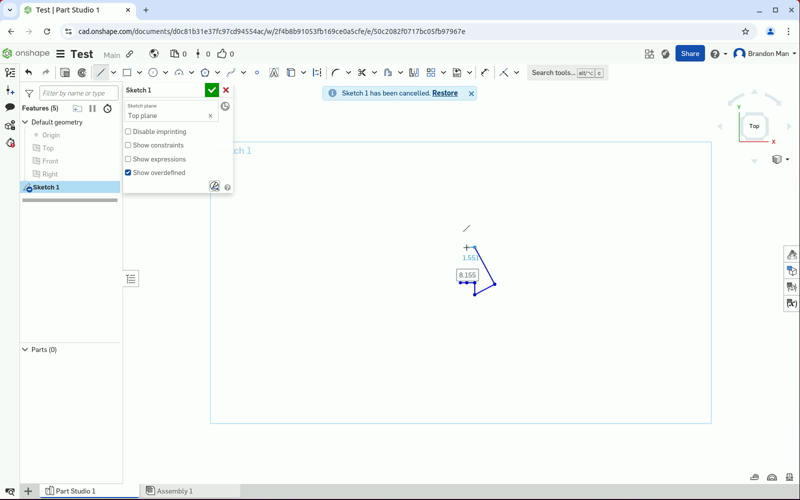
key_up(shift)
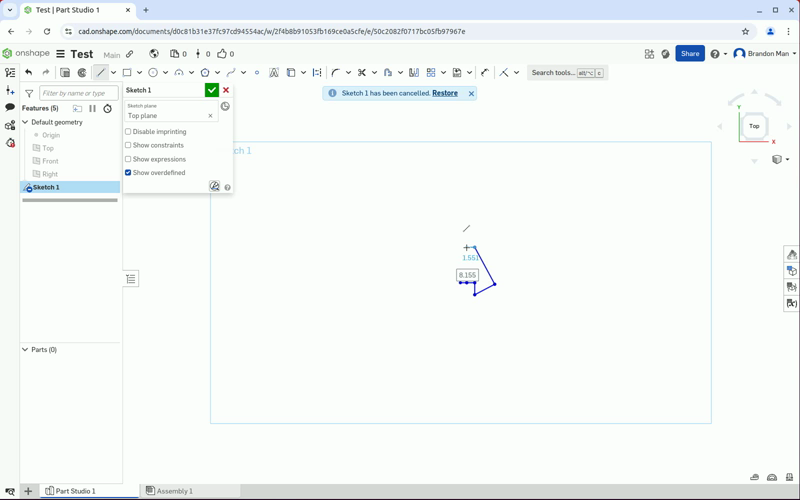
key_down(shift)
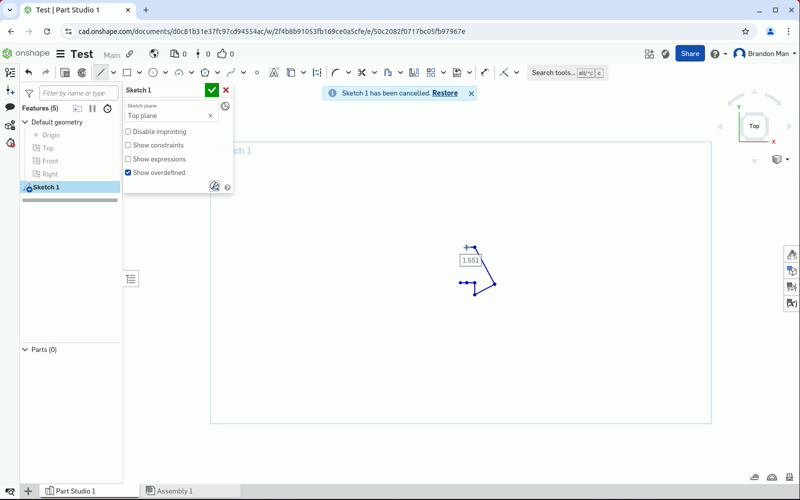
mouse_move(496, 247)
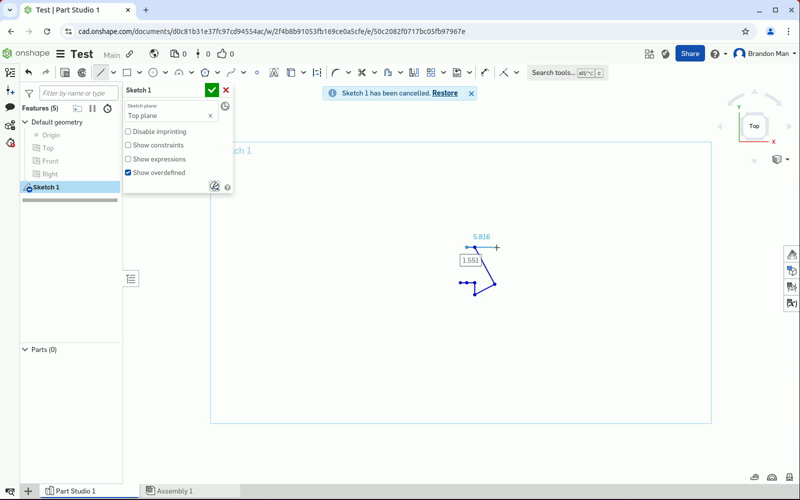
mouse_move(466, 240)
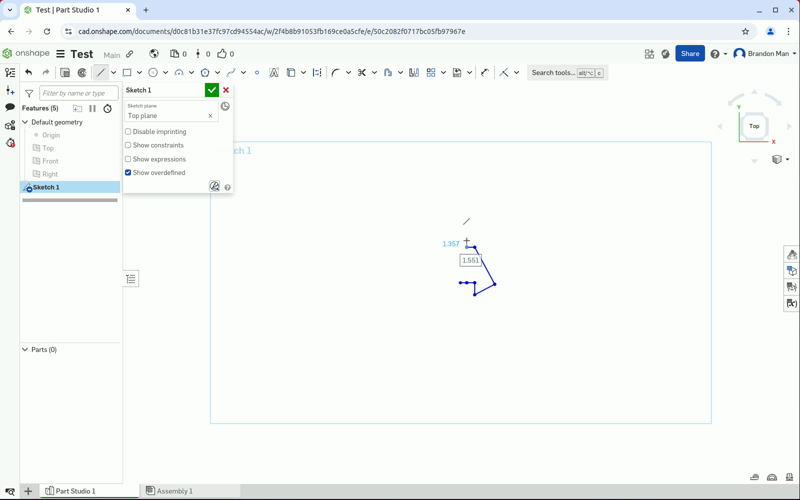
scroll(6)
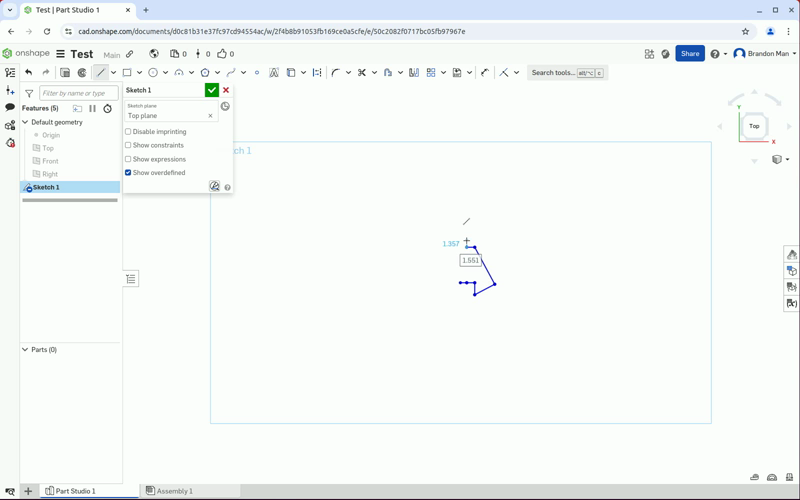
scroll(6)
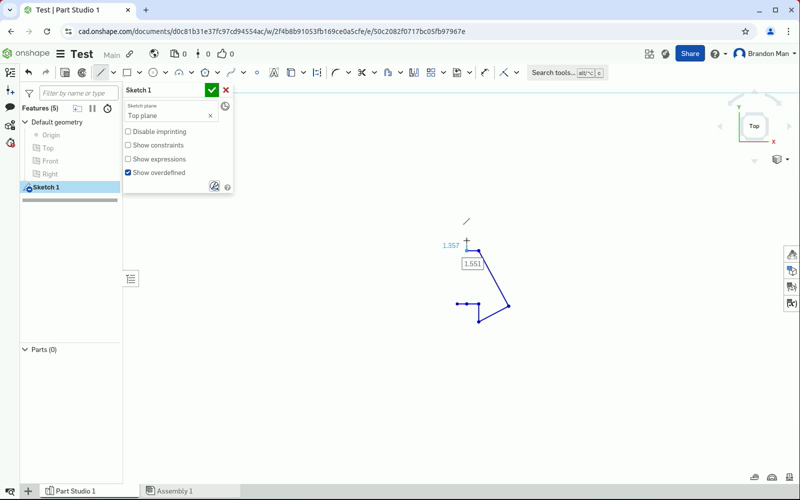
scroll(6)
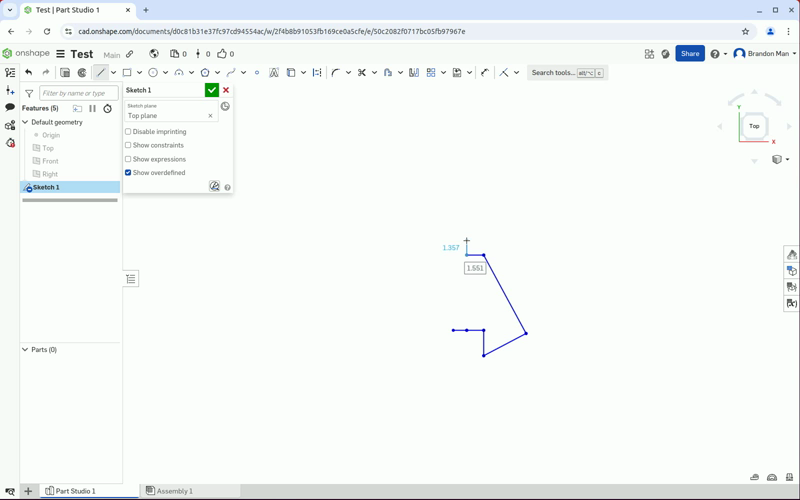
scroll(6)
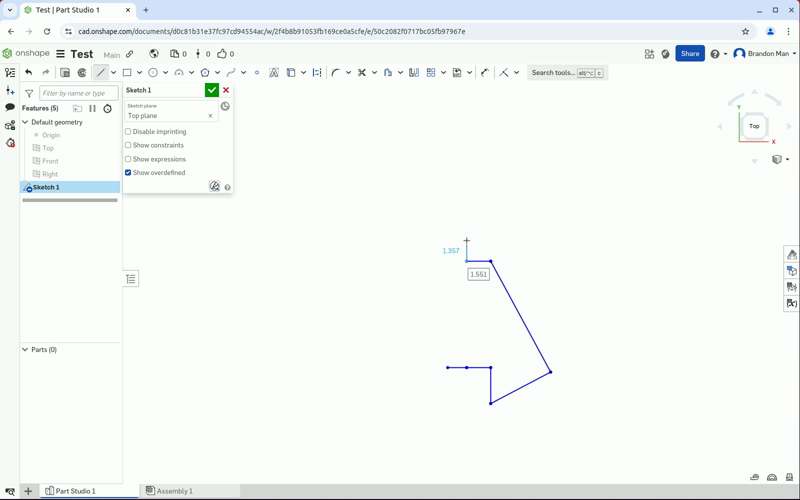
scroll(6)
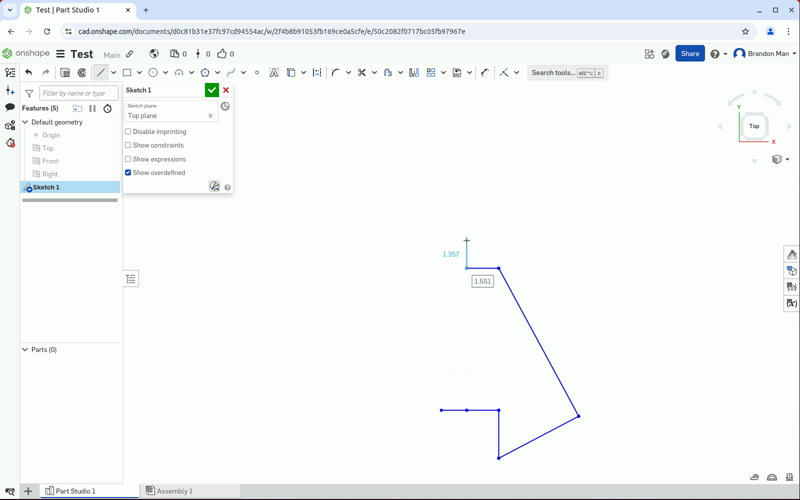
scroll(6)
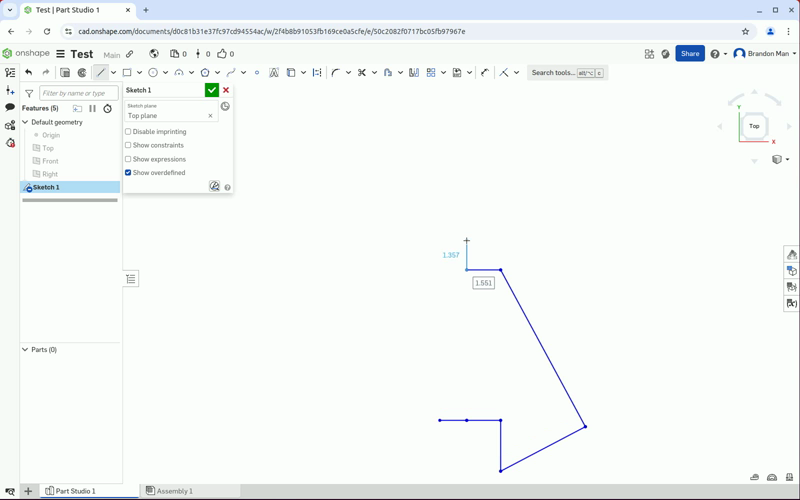
scroll(6)
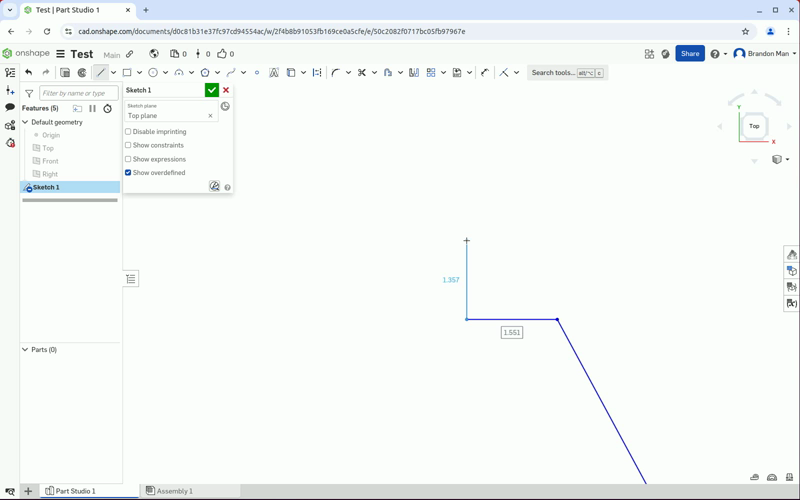
click(466, 240)
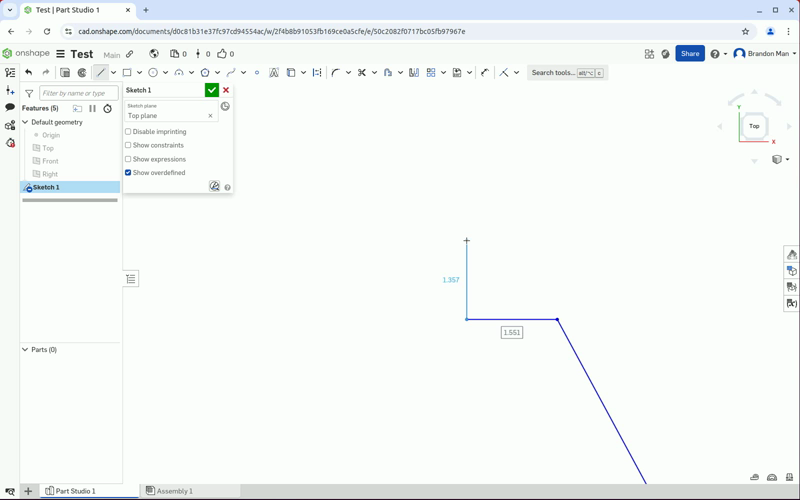
scroll(-6)
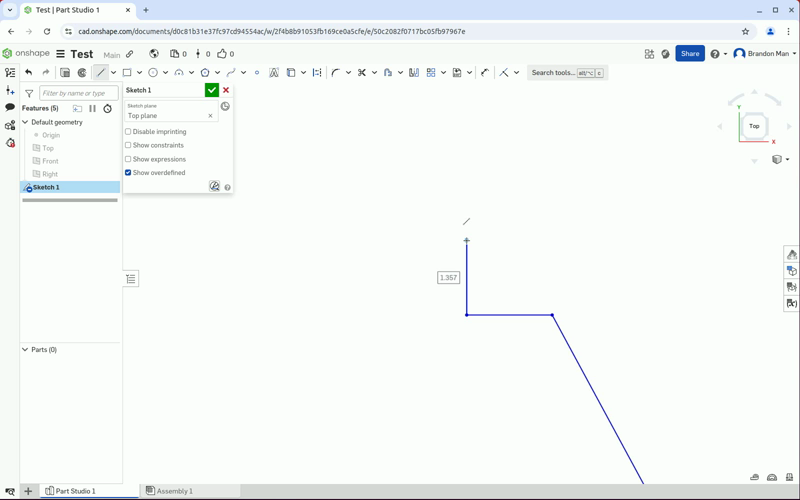
scroll(-6)
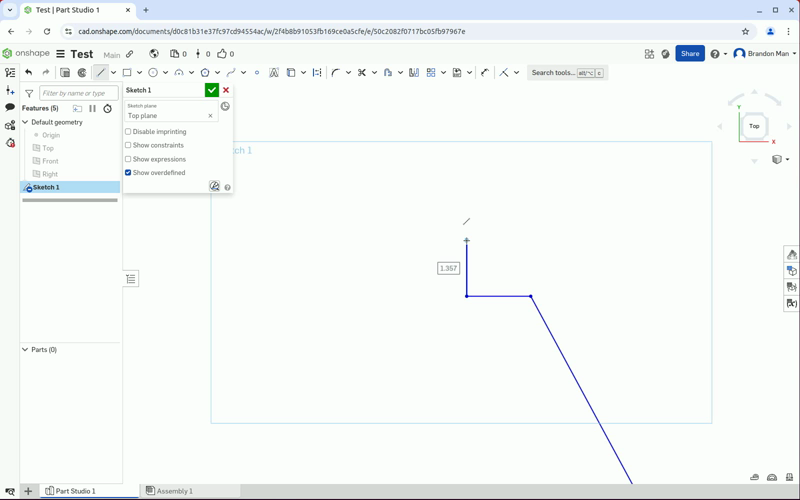
scroll(-6)
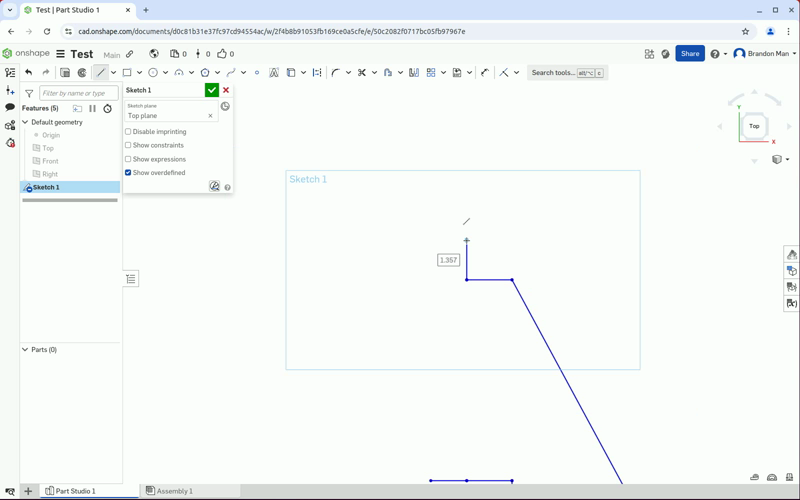
scroll(-6)
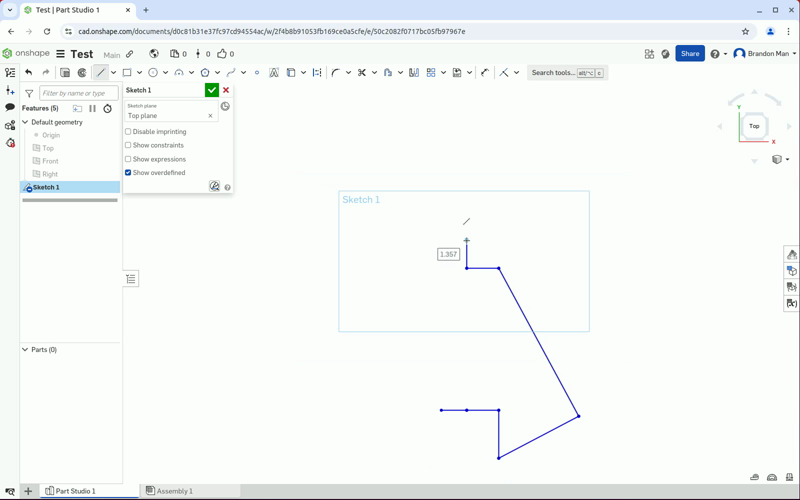
scroll(-6)
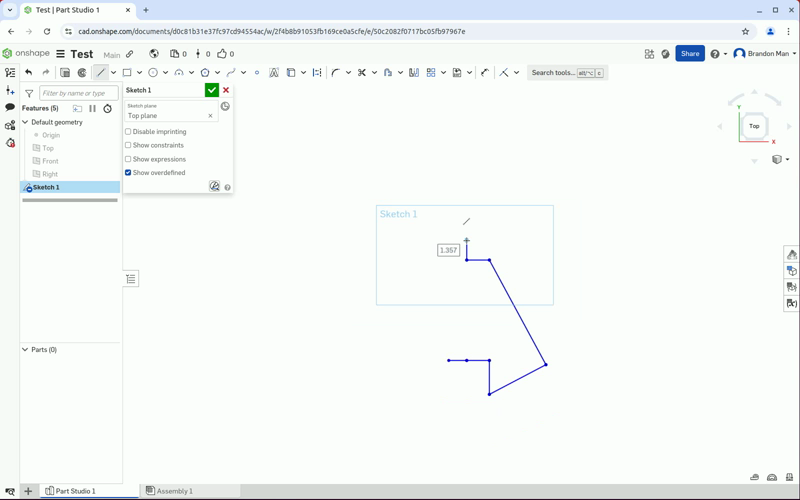
scroll(-6)
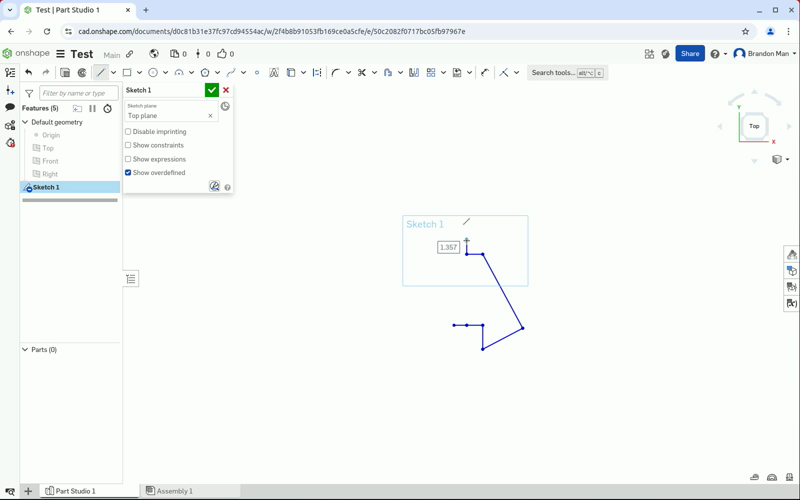
scroll(-6)
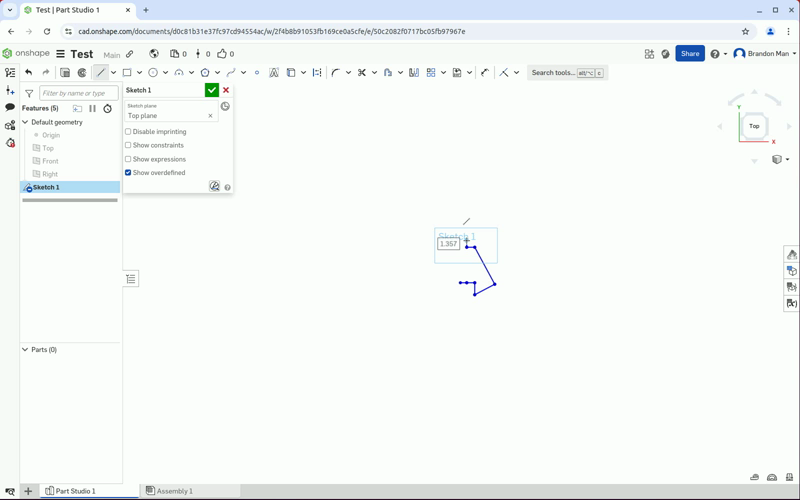
key_up(shift)
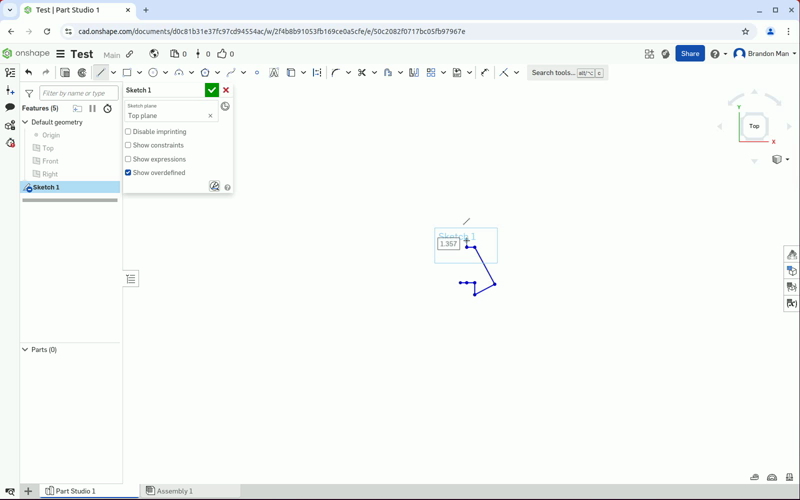
key_down(shift)
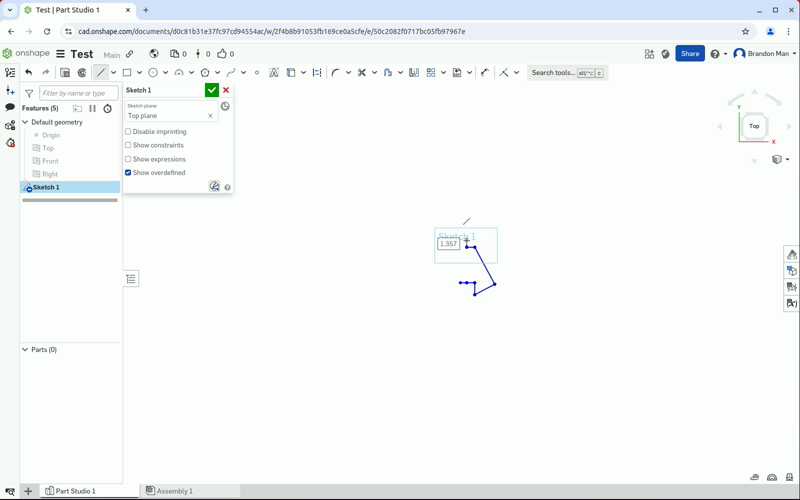
mouse_move(496, 240)
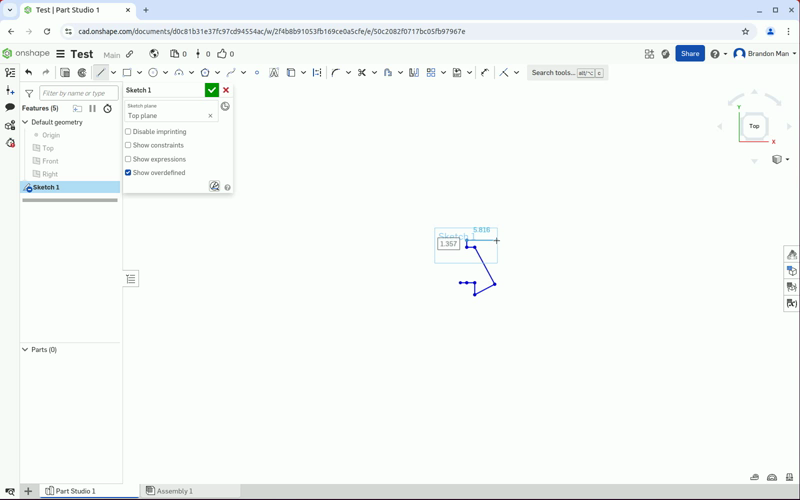
mouse_move(460, 240)
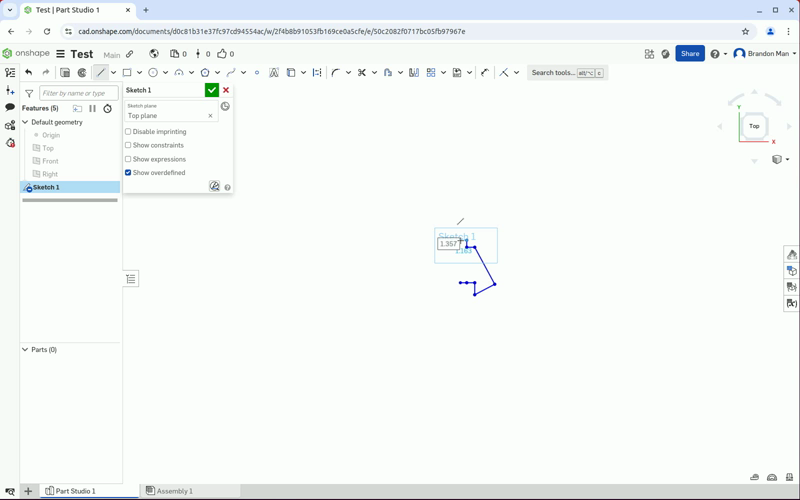
scroll(6)
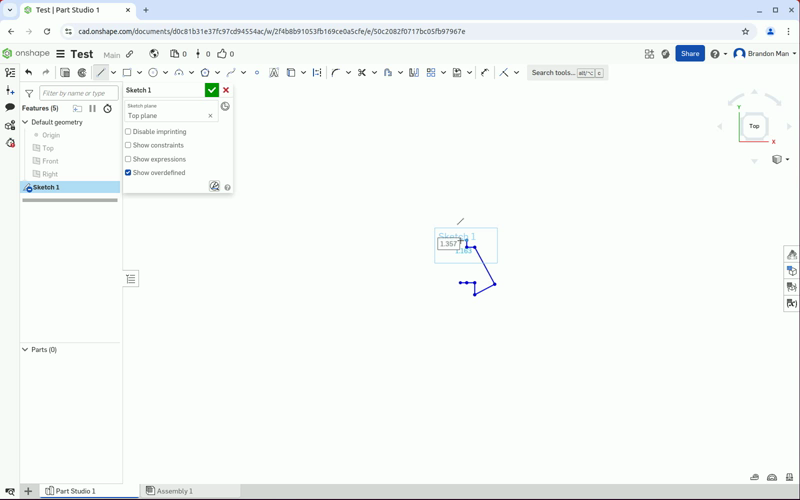
scroll(6)
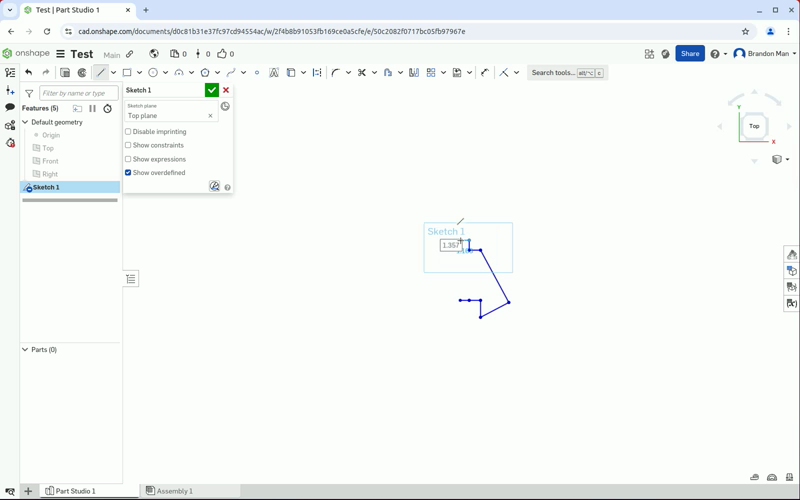
scroll(6)
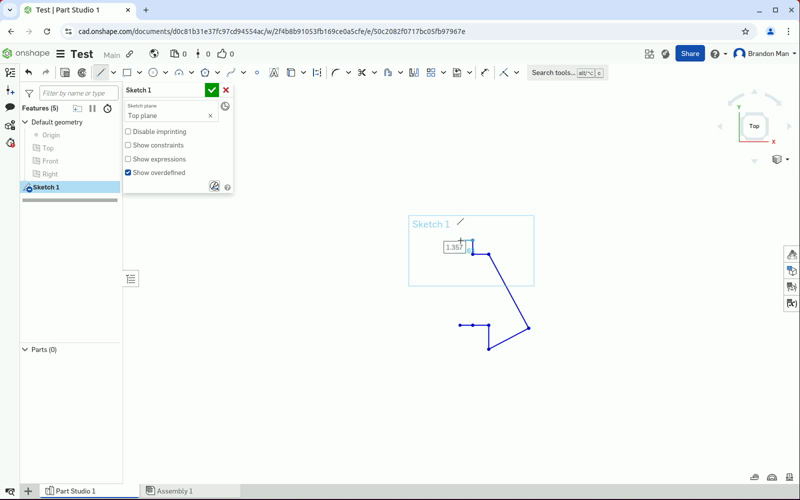
scroll(6)
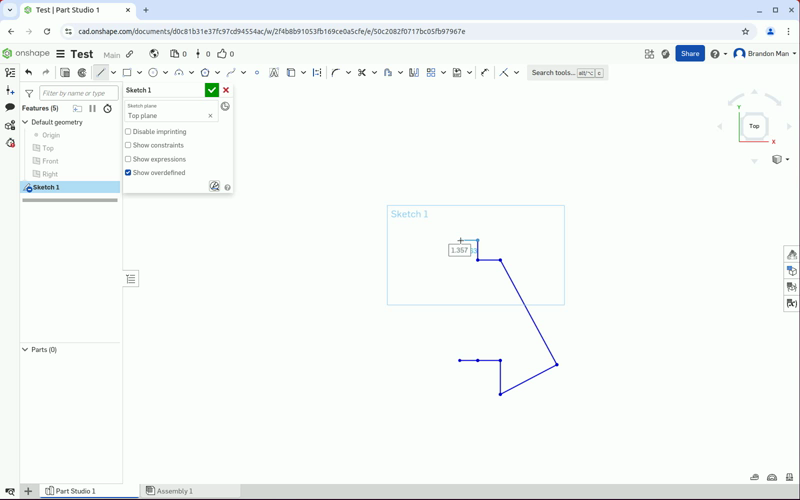
scroll(6)
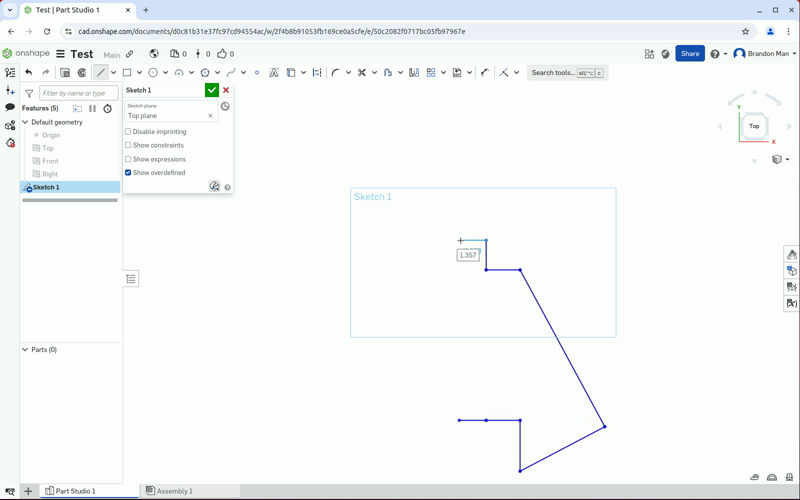
scroll(6)
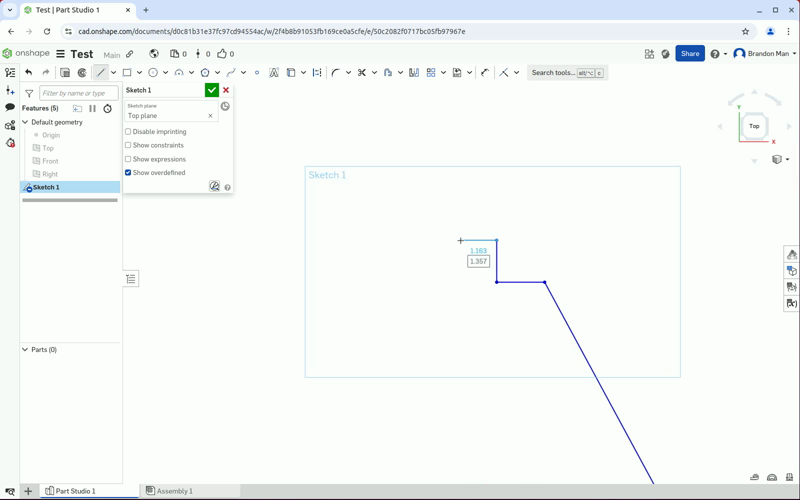
scroll(6)
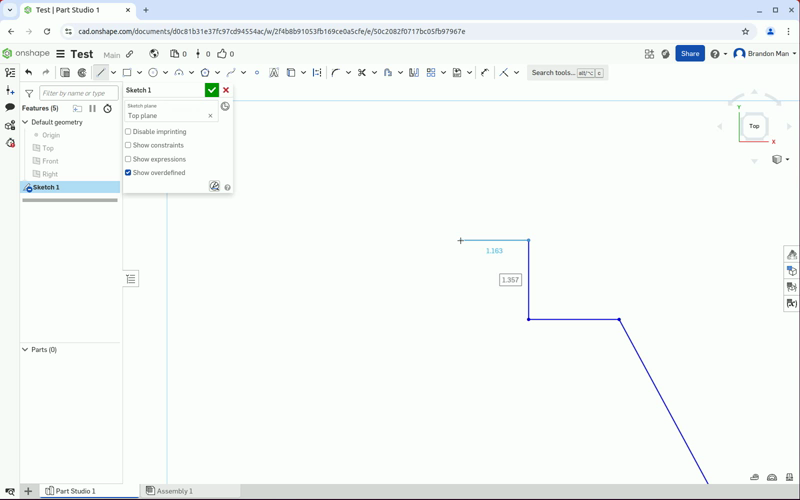
click(460, 240)
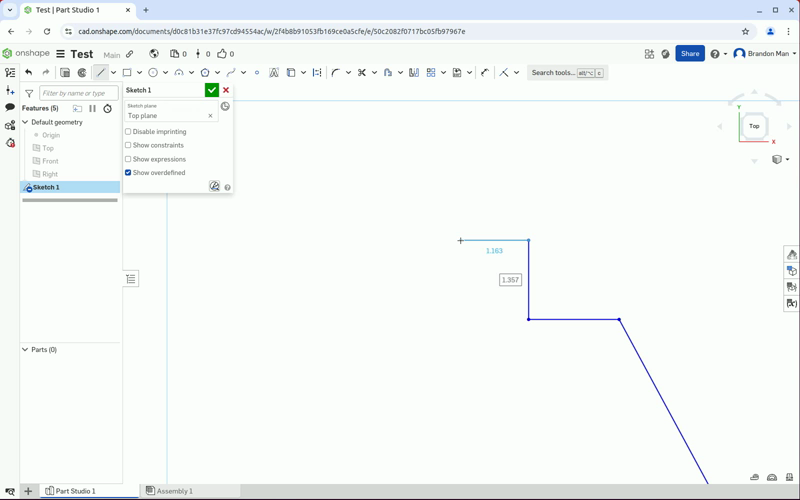
scroll(-6)
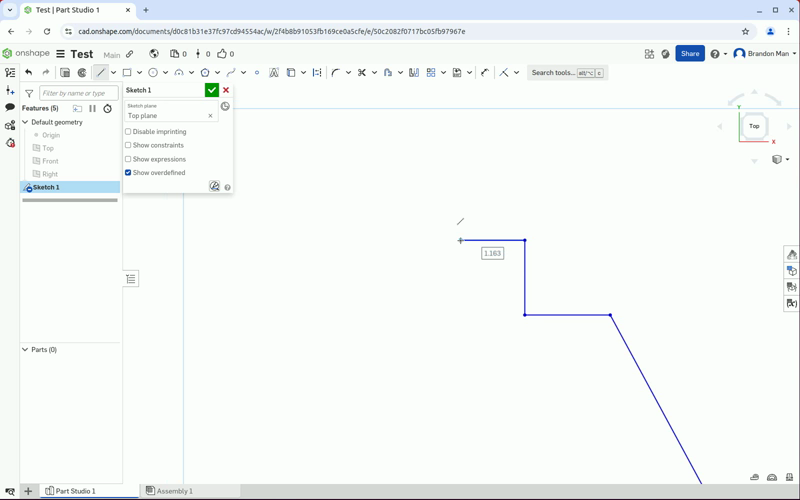
scroll(-6)
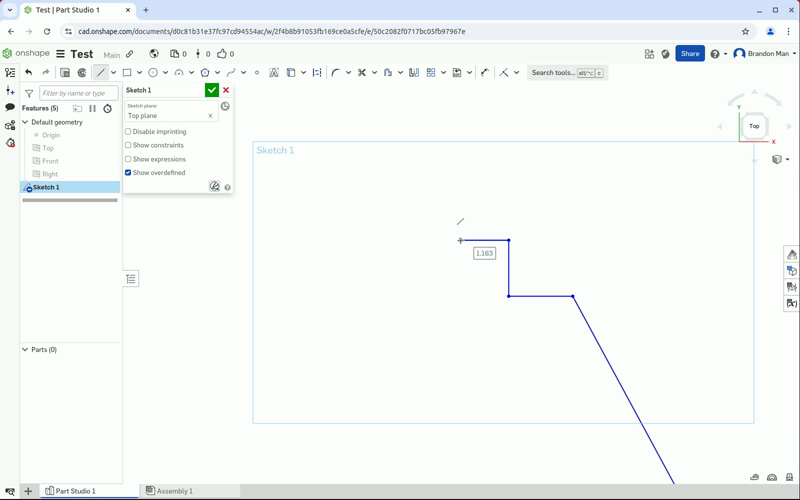
scroll(-6)
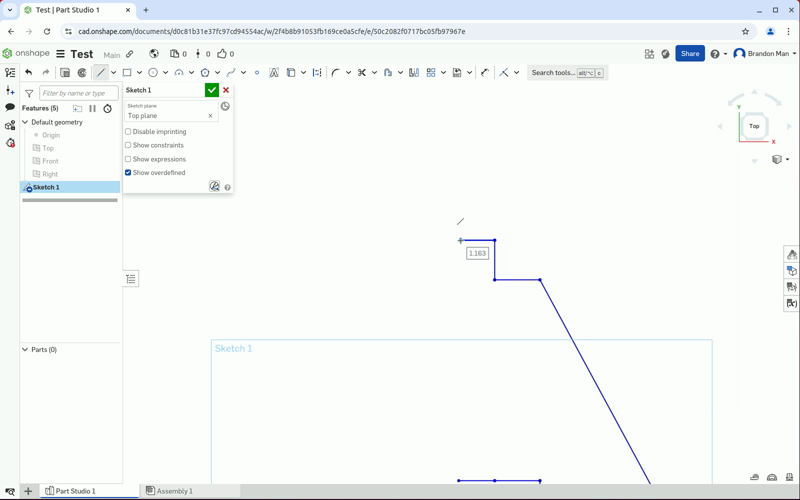
scroll(-6)
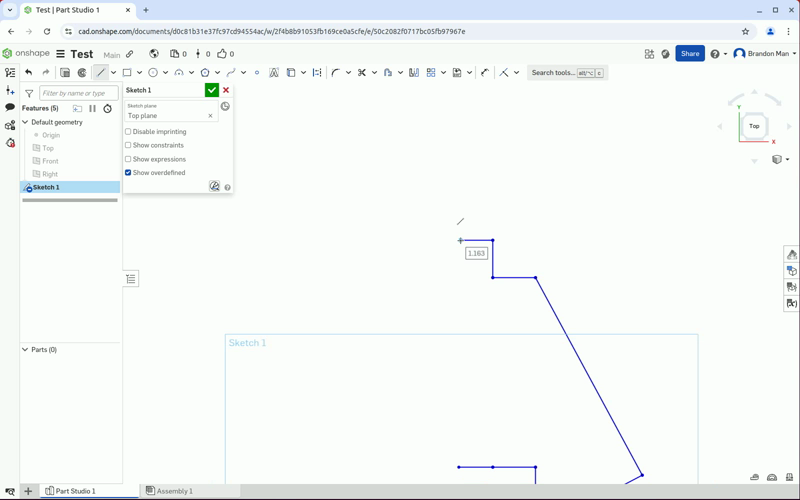
scroll(-6)
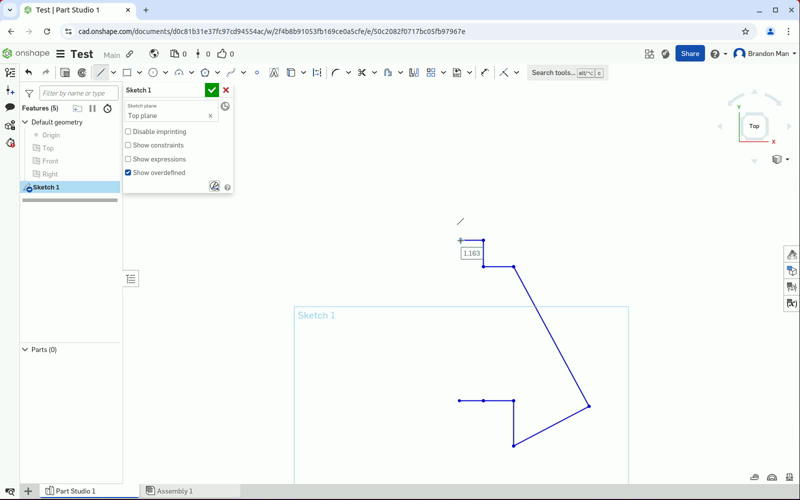
scroll(-6)
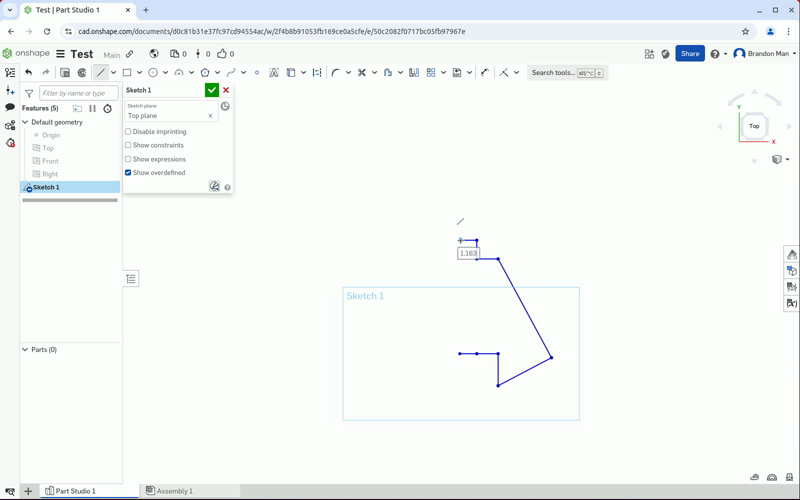
scroll(-6)
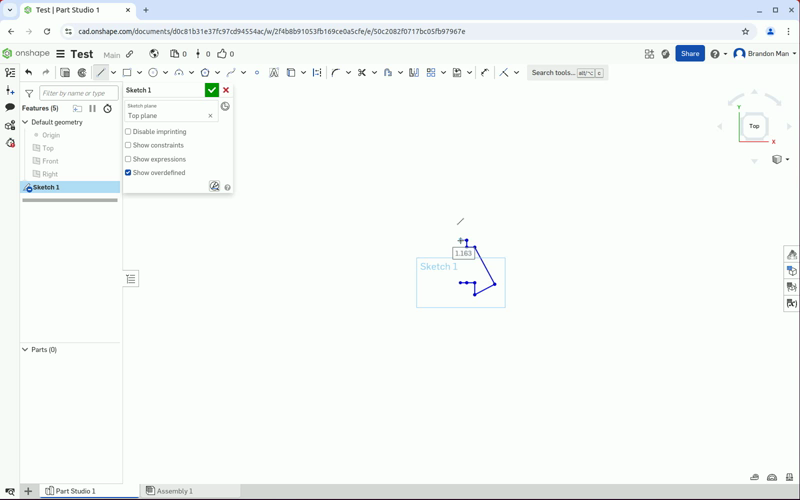
key_up(shift)
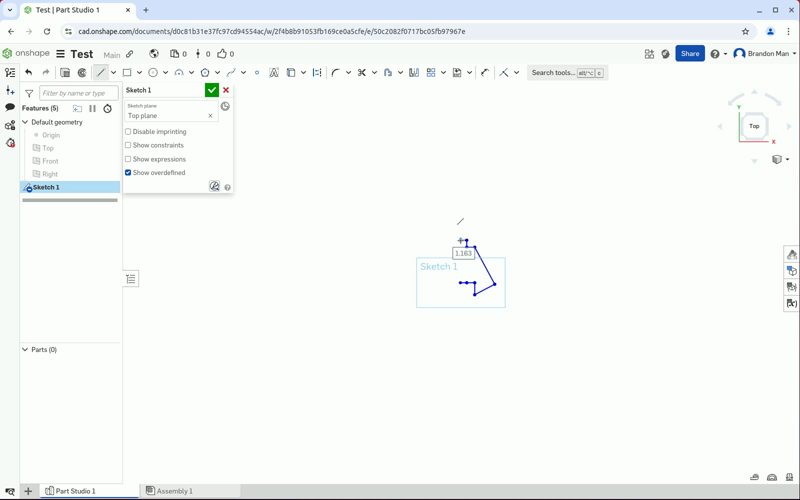
mouse_move(490, 240)
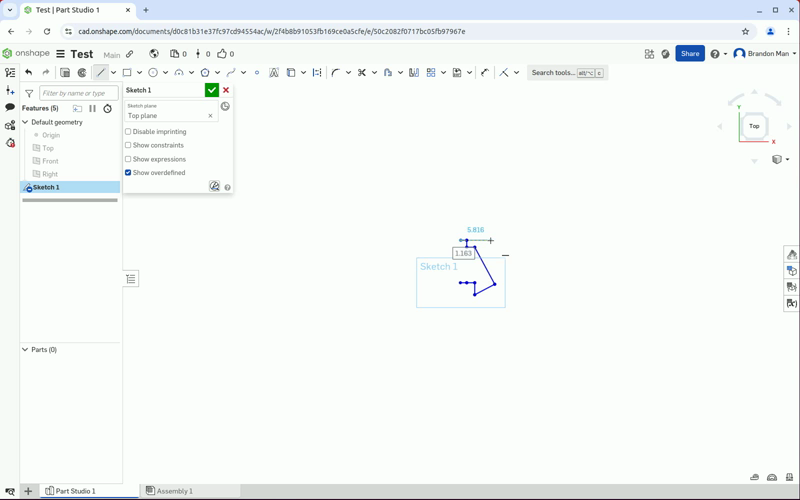
key_down(shift)
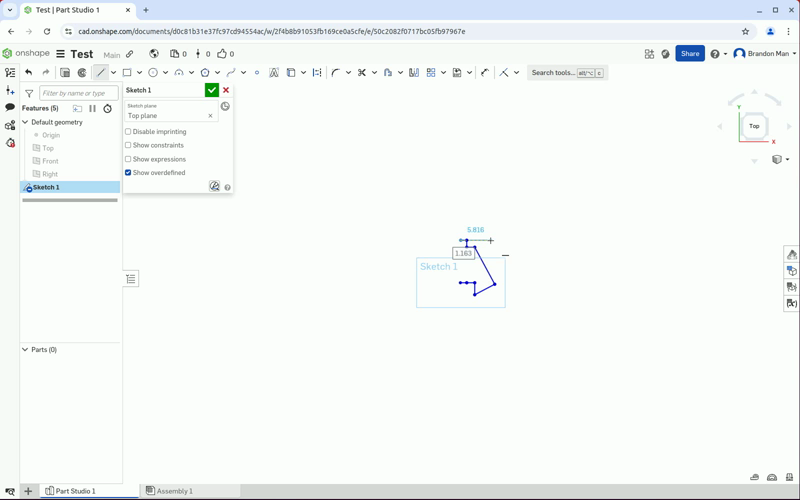
mouse_move(460, 282)
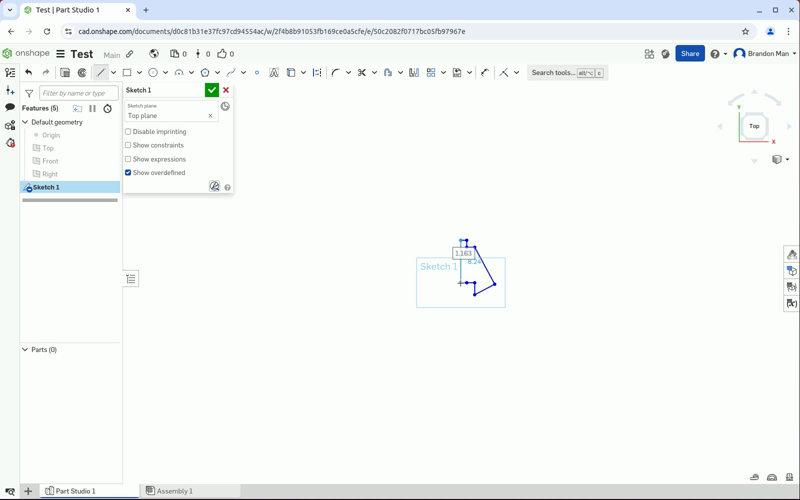
key_up(shift)
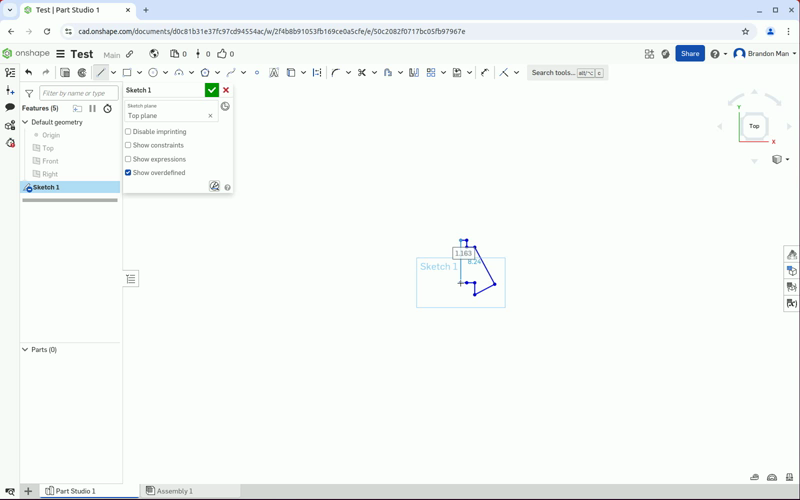
click(460, 282)
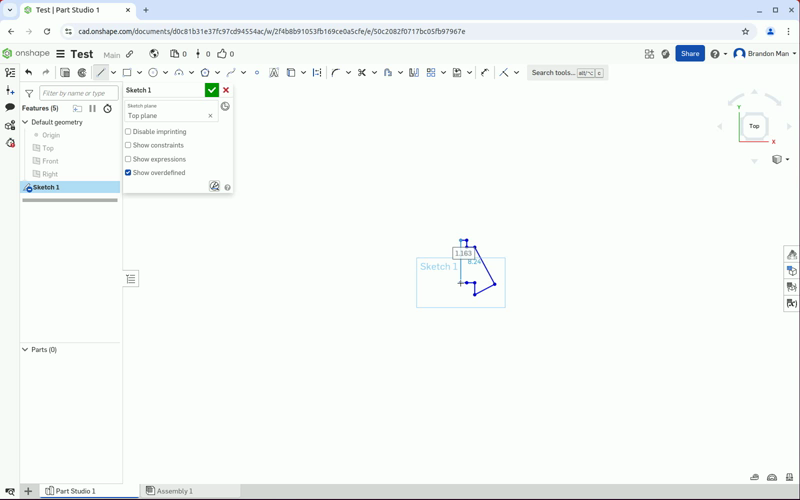
key(esc)
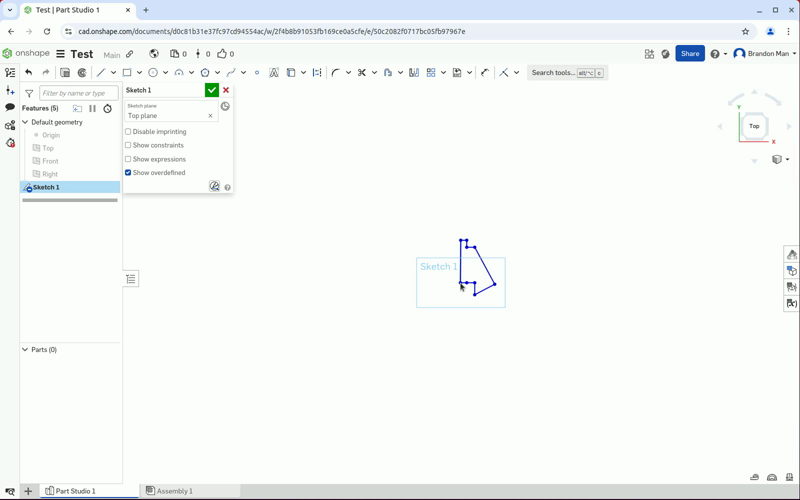
mouse_move(467, 259)
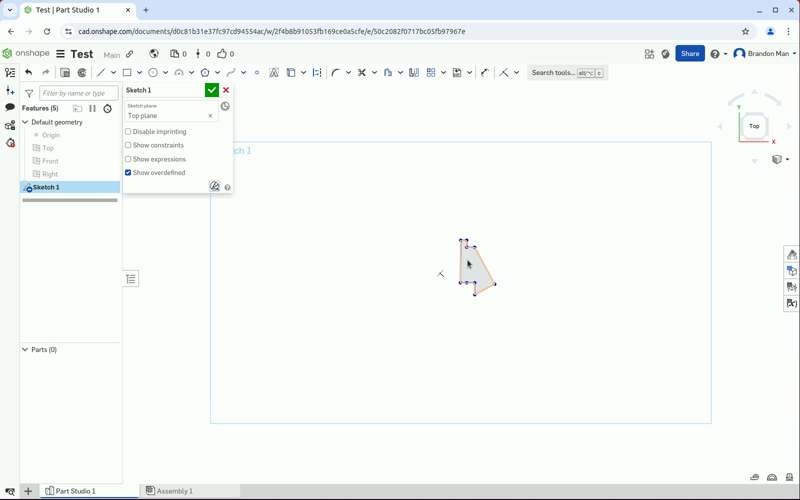
scroll(6)
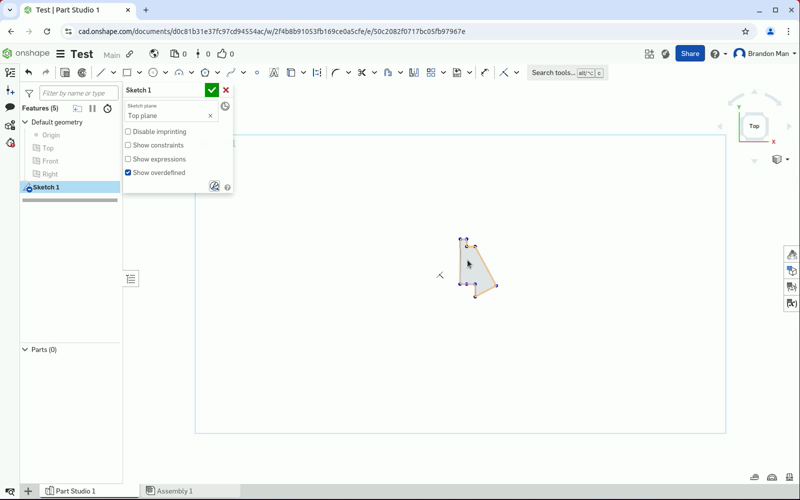
scroll(6)
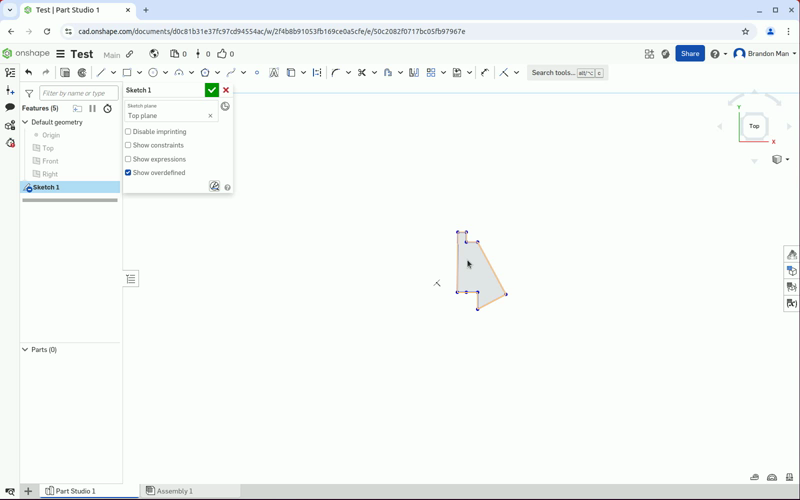
scroll(6)
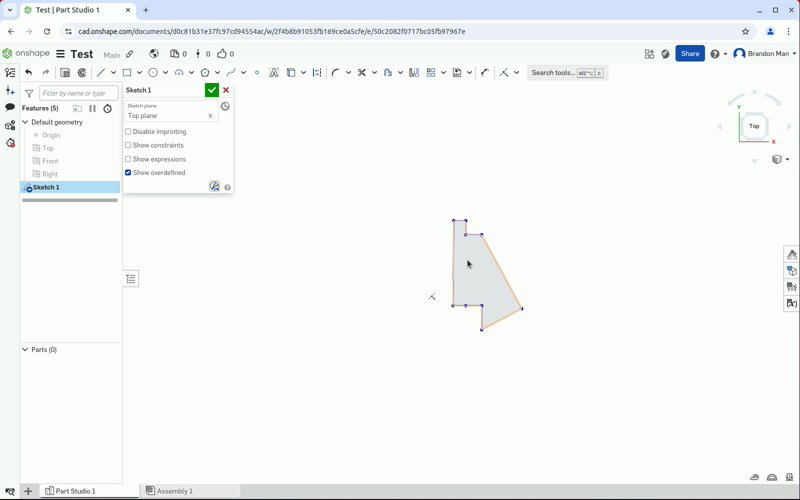
scroll(6)
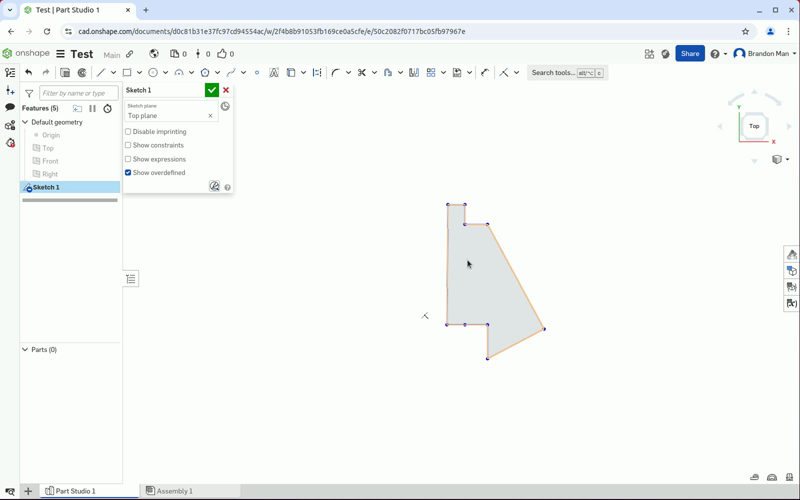
scroll(6)
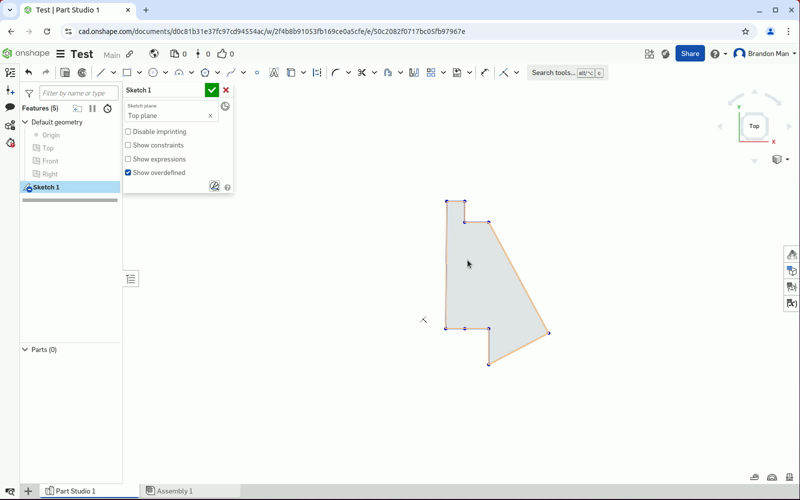
scroll(6)
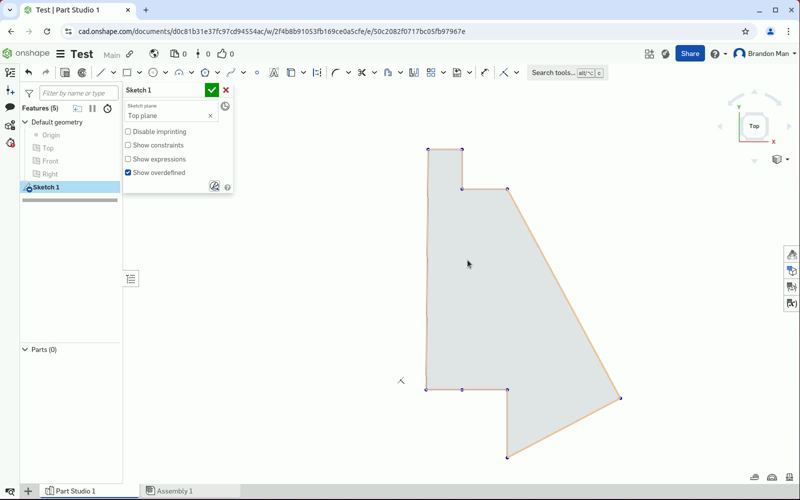
scroll(6)
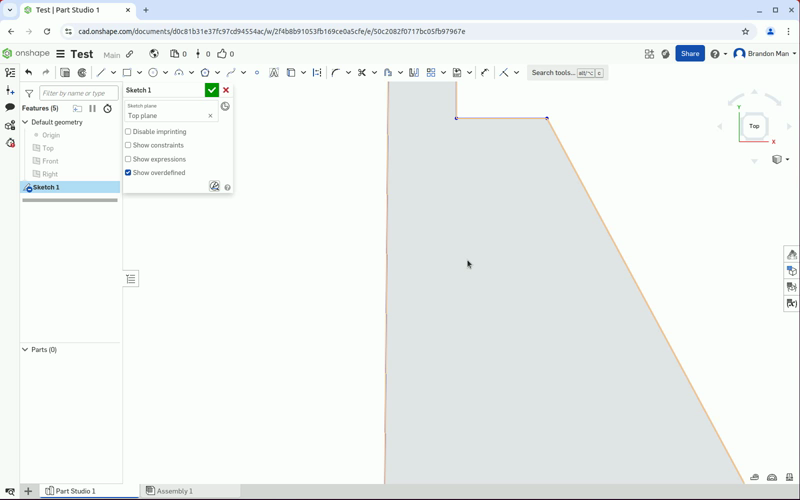
click(467, 259)
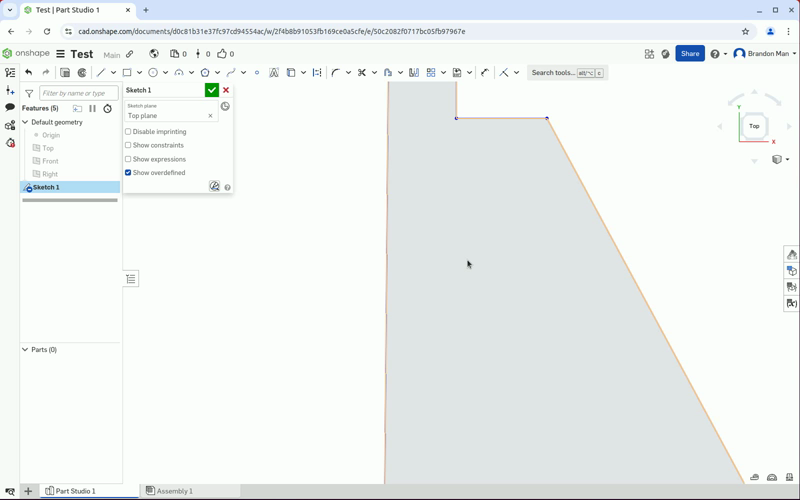
scroll(-6)
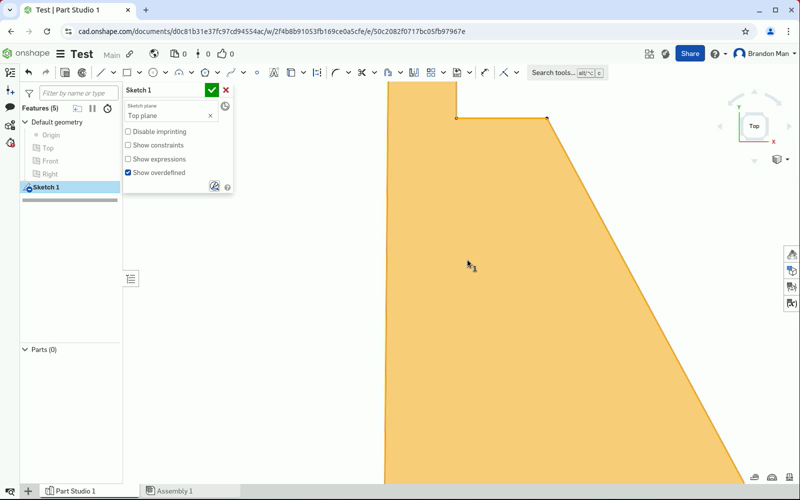
scroll(-6)
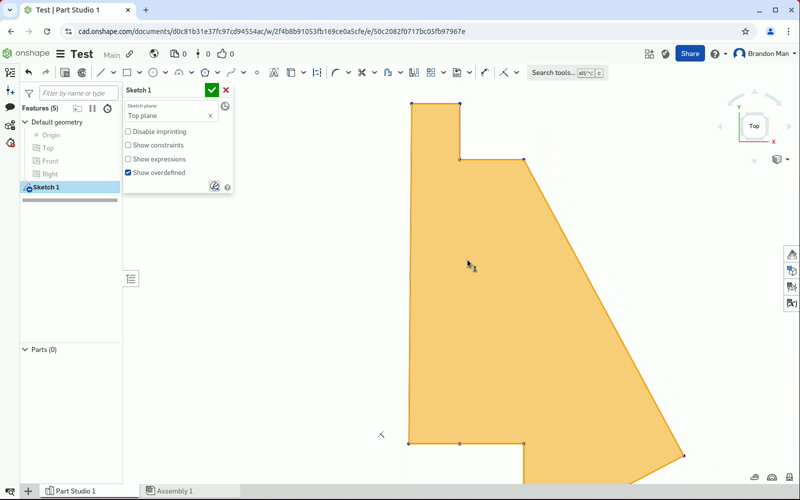
scroll(-6)
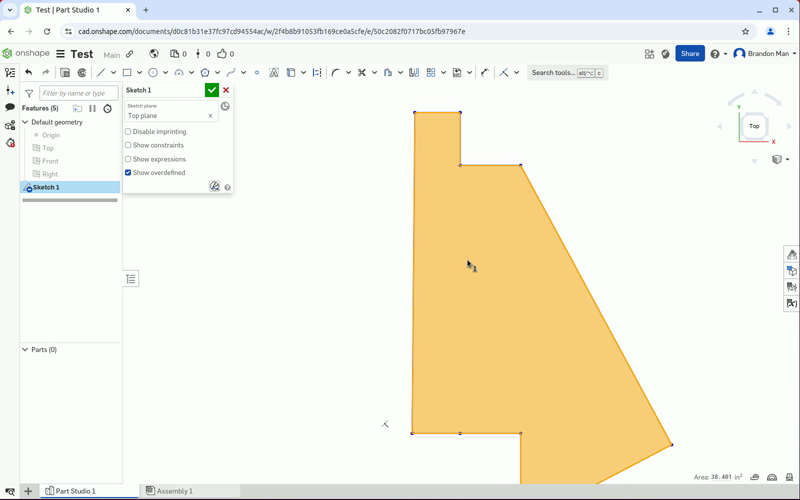
scroll(-6)
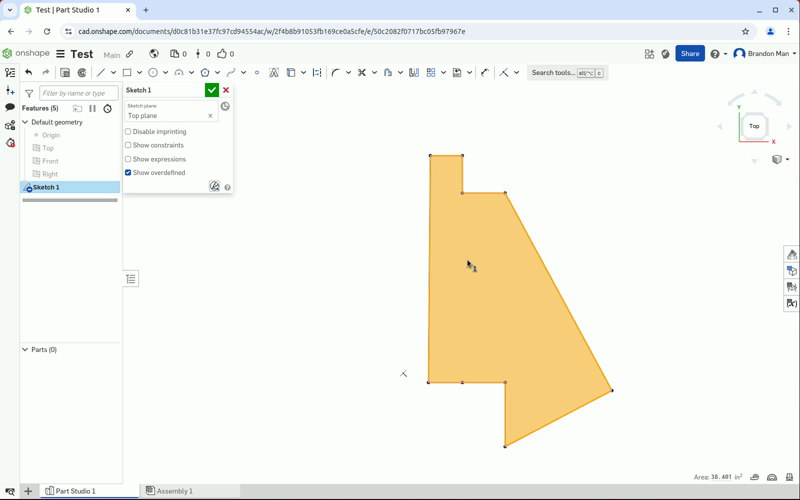
scroll(-6)
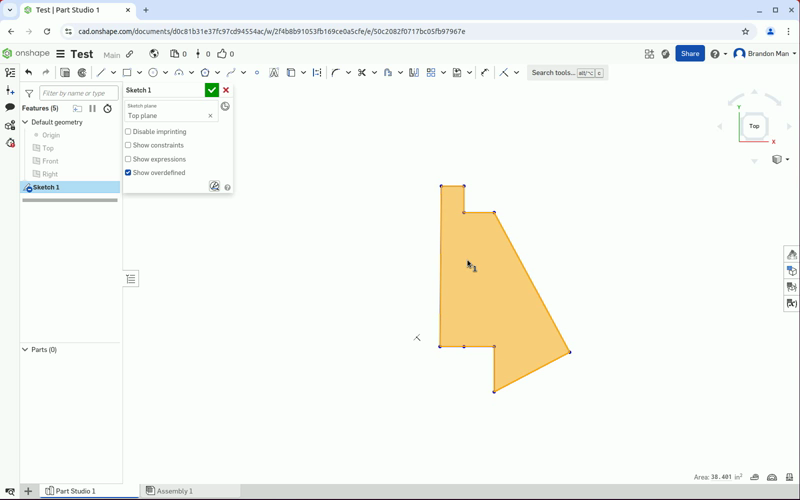
scroll(-6)
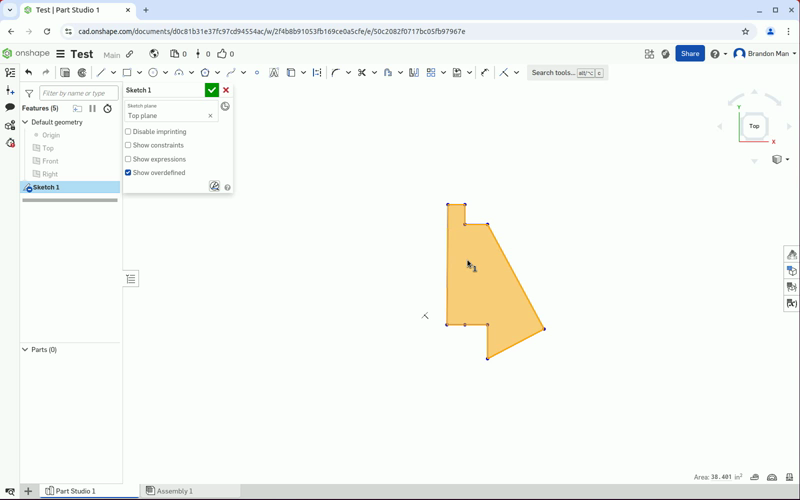
scroll(-6)
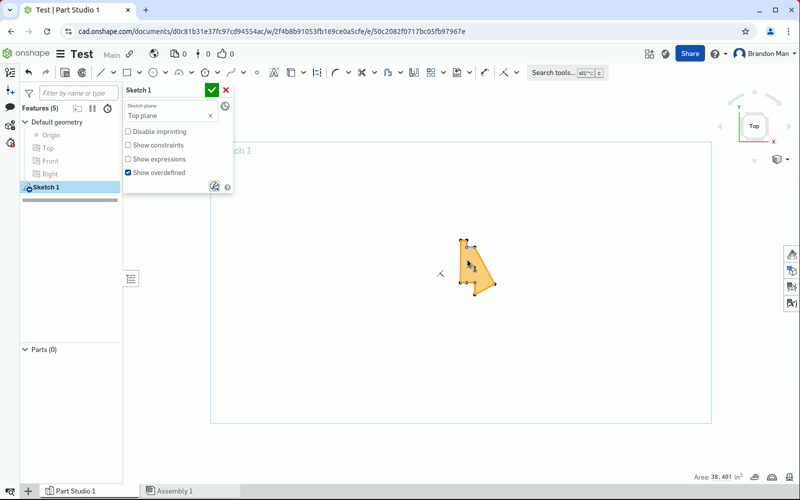
mouse_move(73, 352)
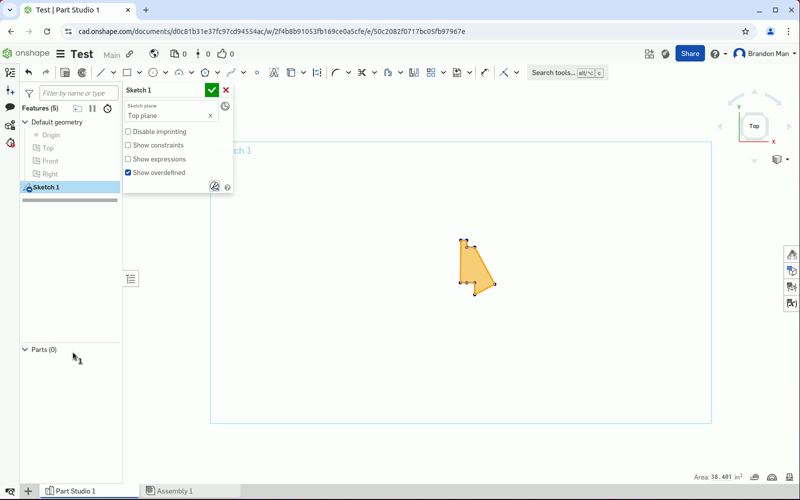
key(shift+y)
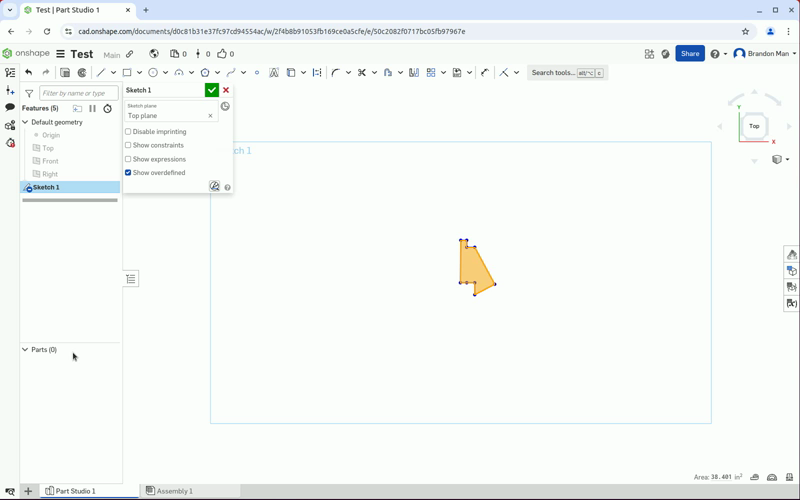
key(shift+e)
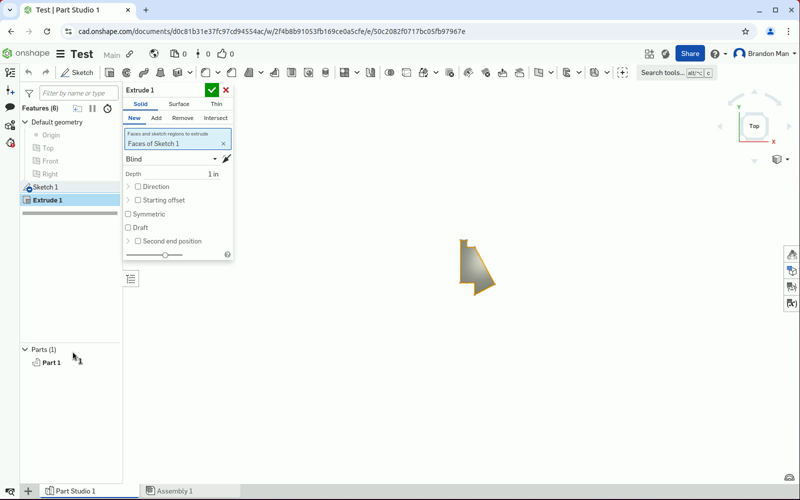
mouse_move(143, 106)
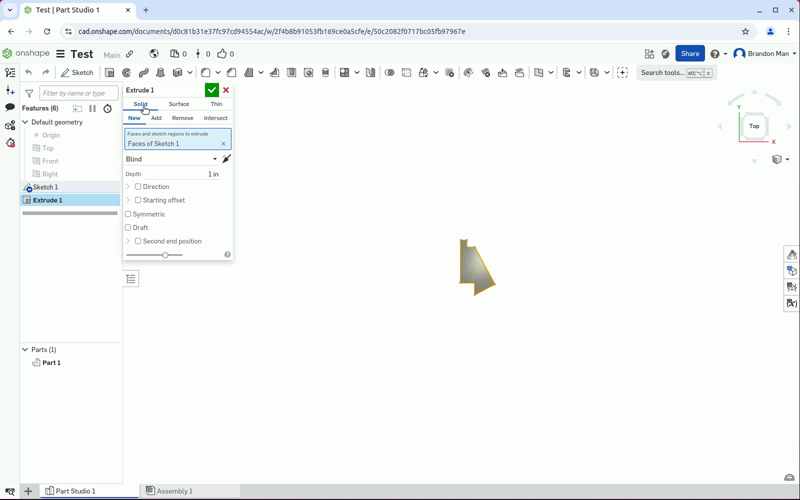
click(143, 106)
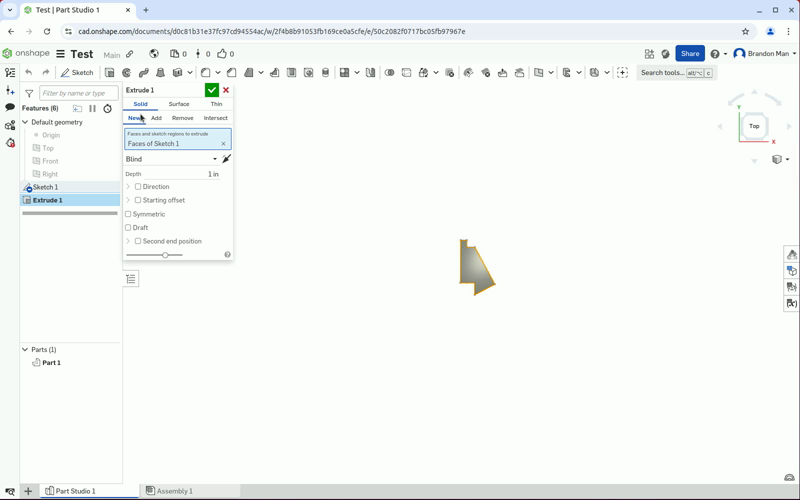
mouse_move(137, 120)
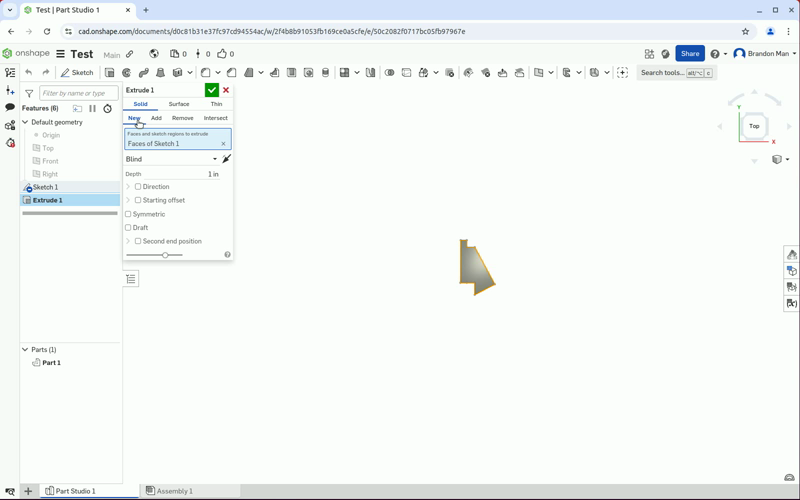
click(137, 120)
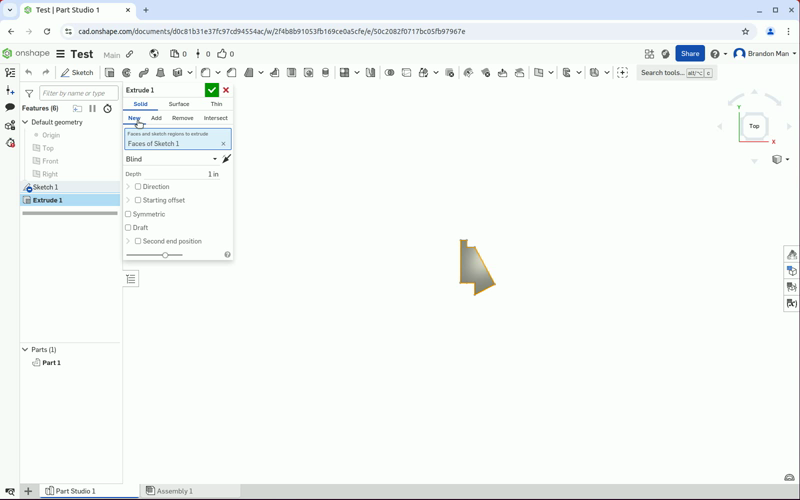
key(tab, 4)
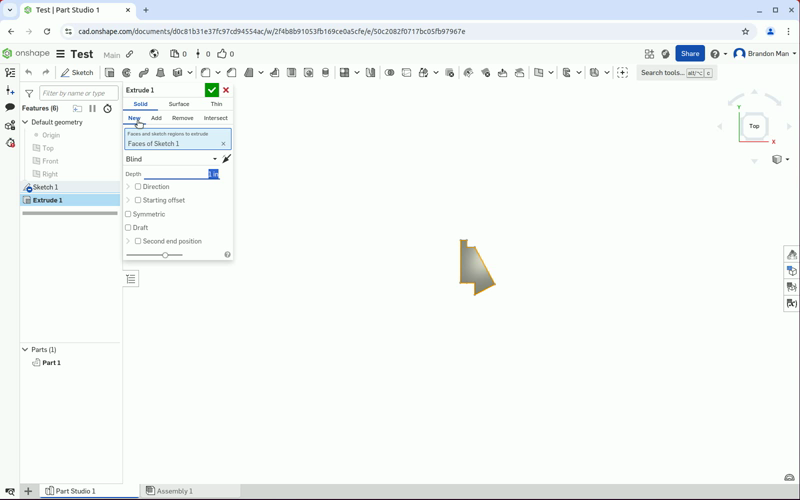
text(1.204)
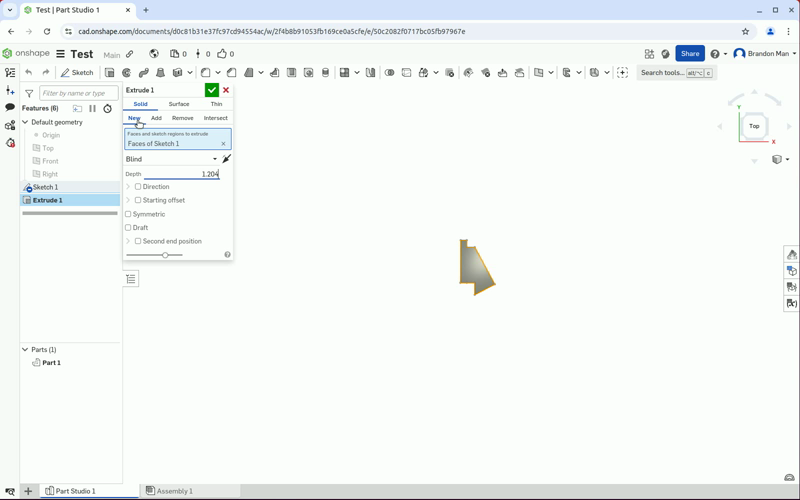
key(enter)
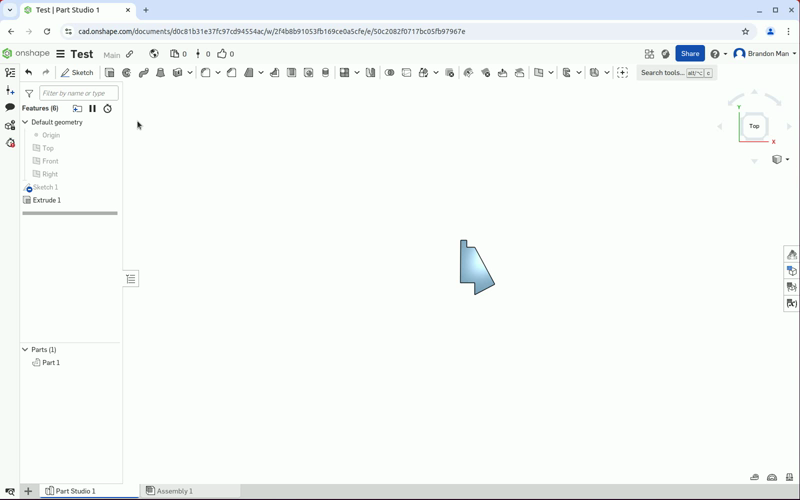
key(shift+h)
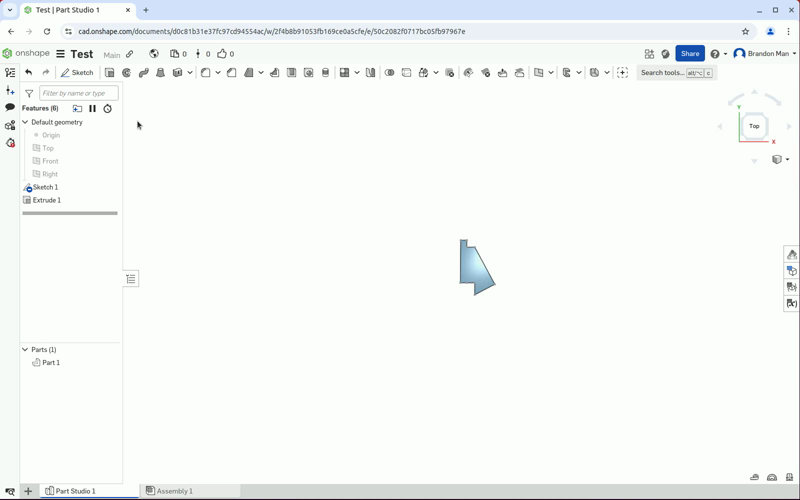
key(shift+h)
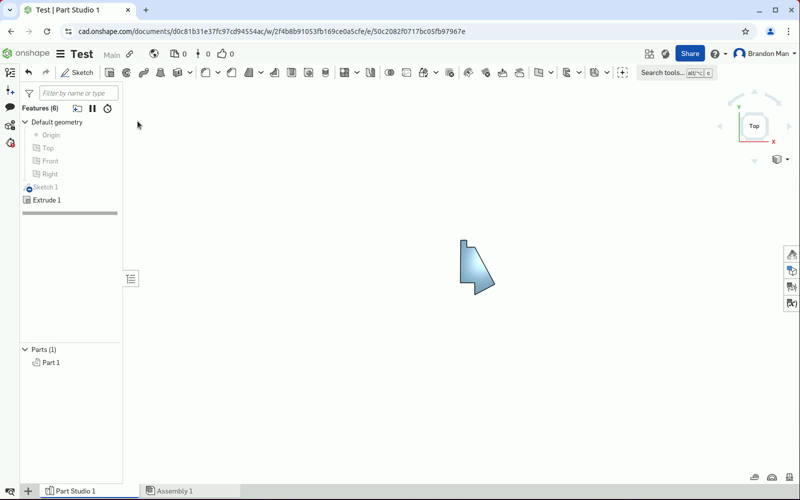
mouse_move(73, 189)
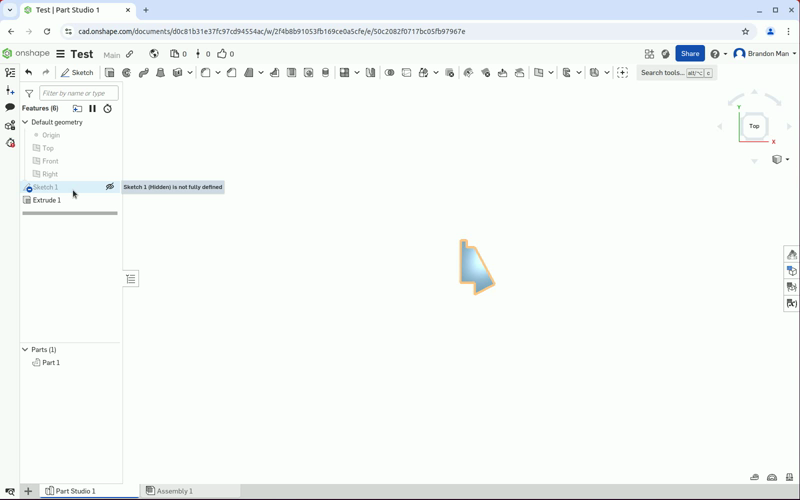
click(73, 189)
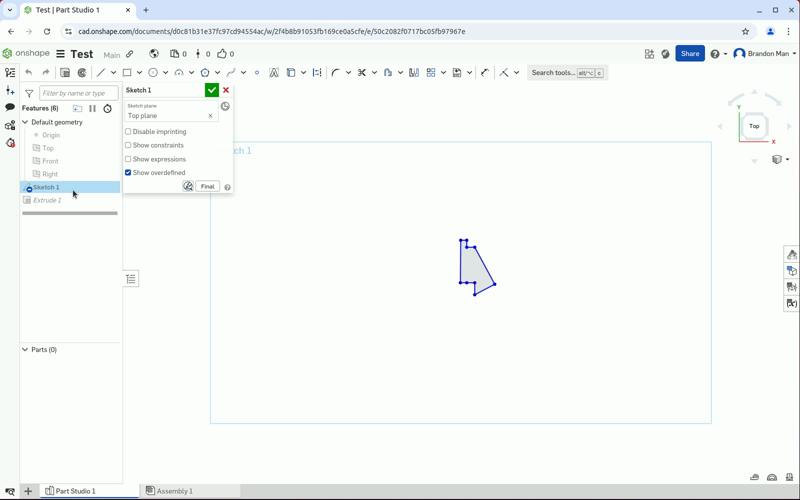
mouse_move(229, 92)
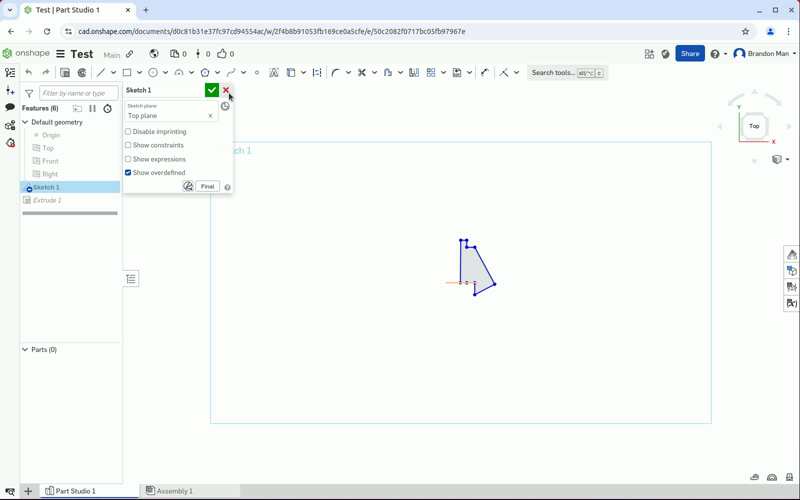
click(229, 92)
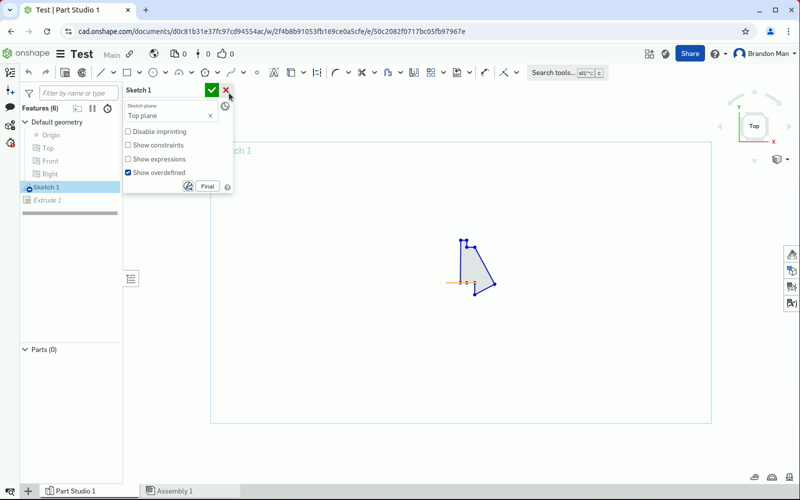
key(shift+s)
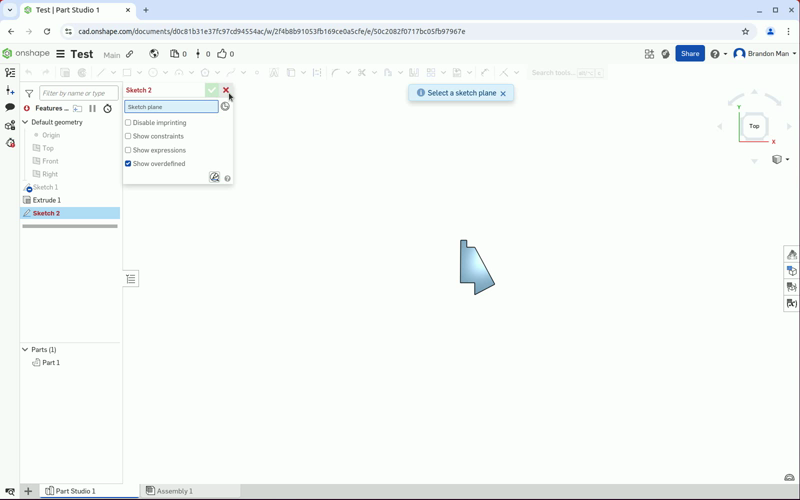
mouse_move(73, 150)
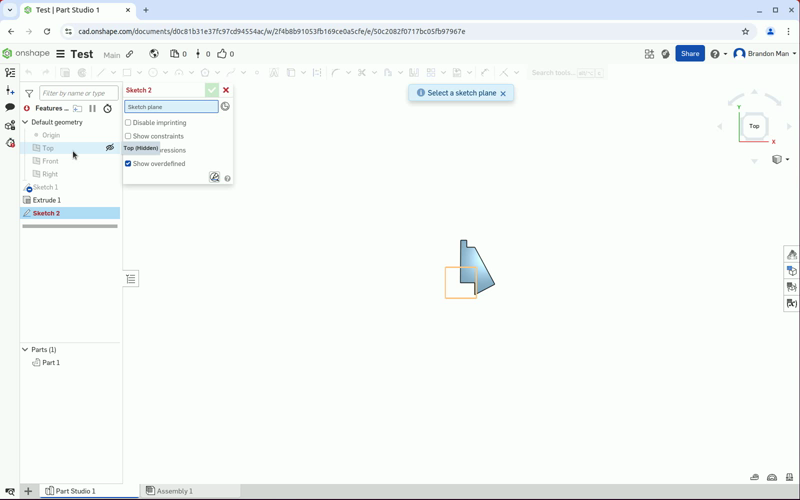
click(73, 150)
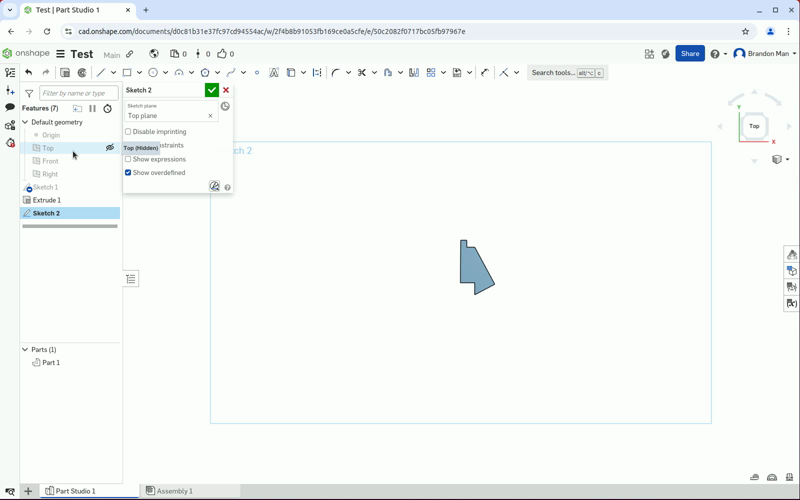
mouse_move(73, 352)
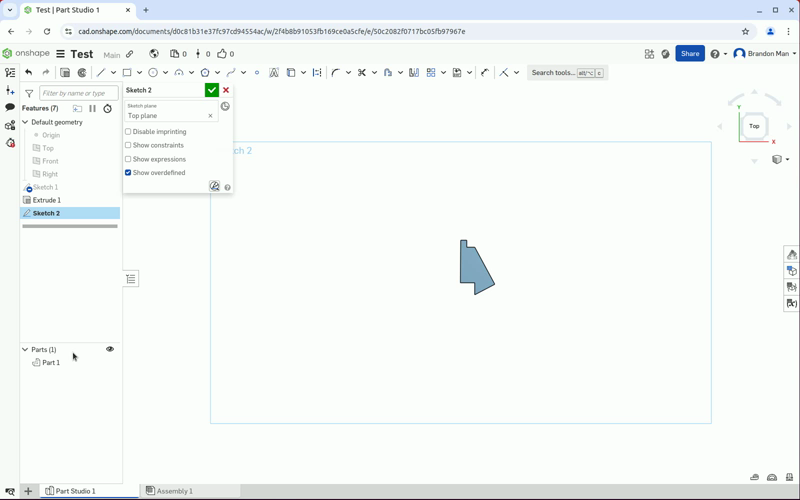
key(y)
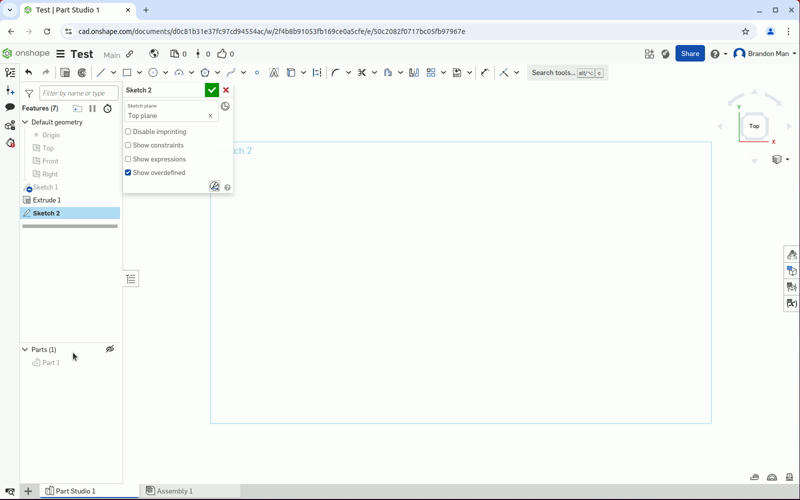
key(l)
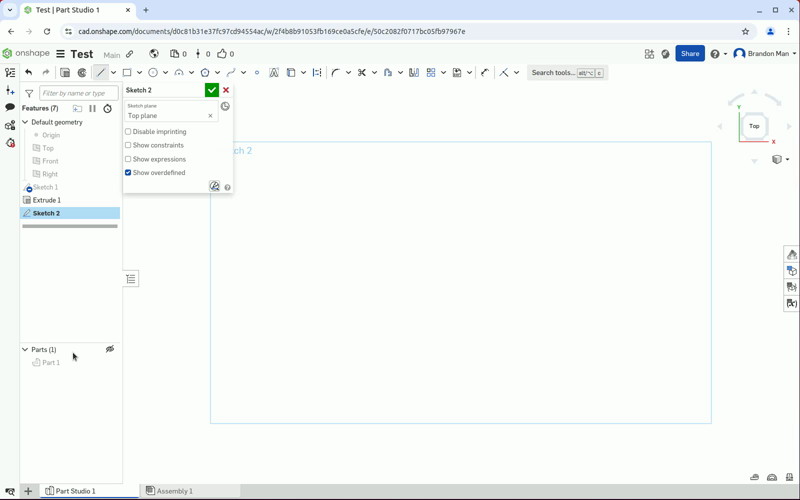
key_down(shift)
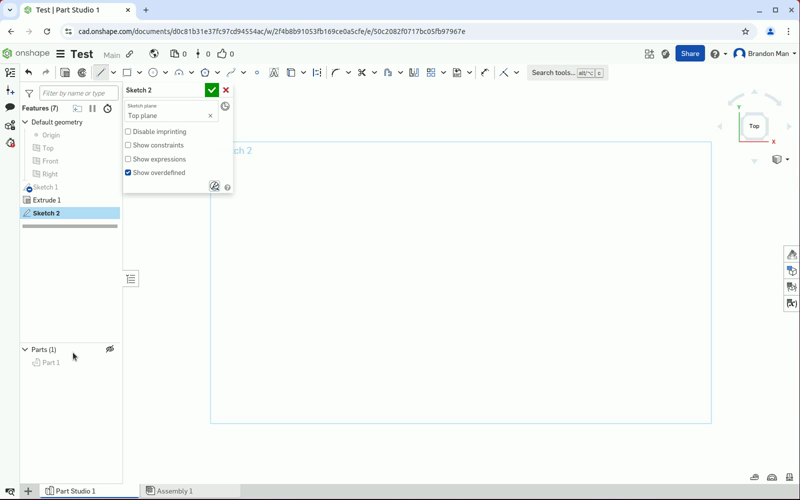
mouse_move(474, 247)
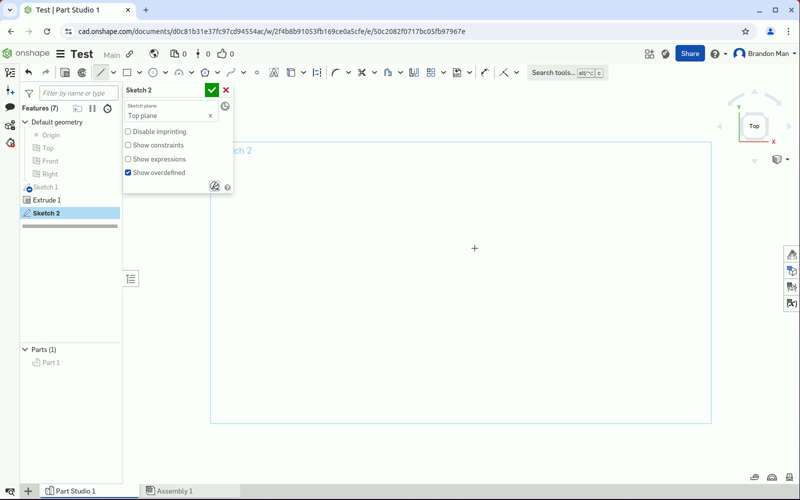
click(474, 247)
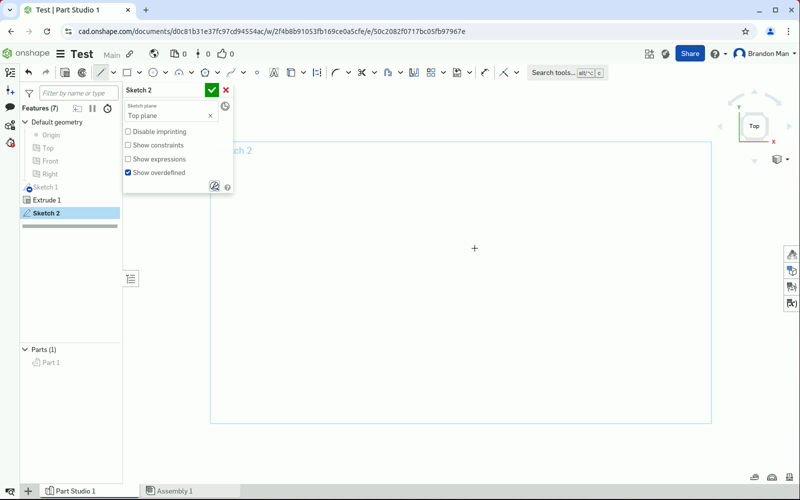
key_up(shift)
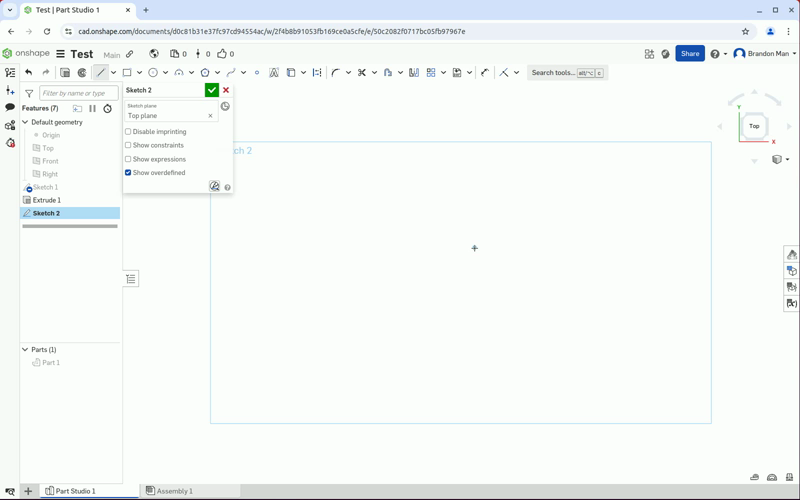
key_down(shift)
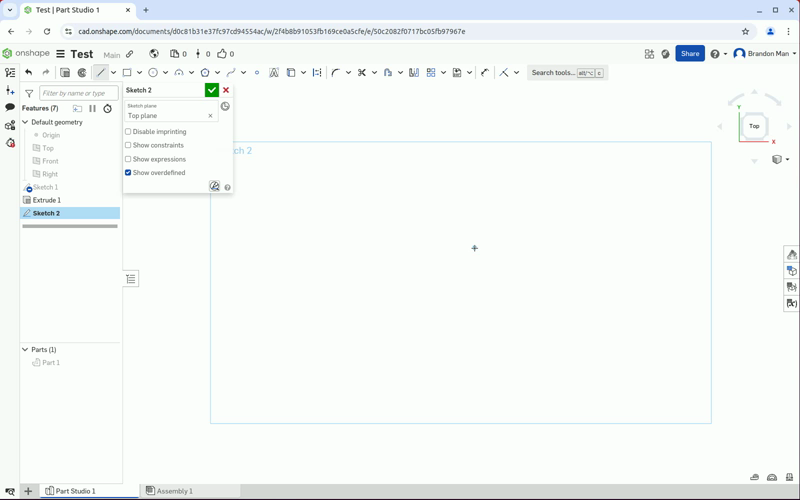
mouse_move(504, 247)
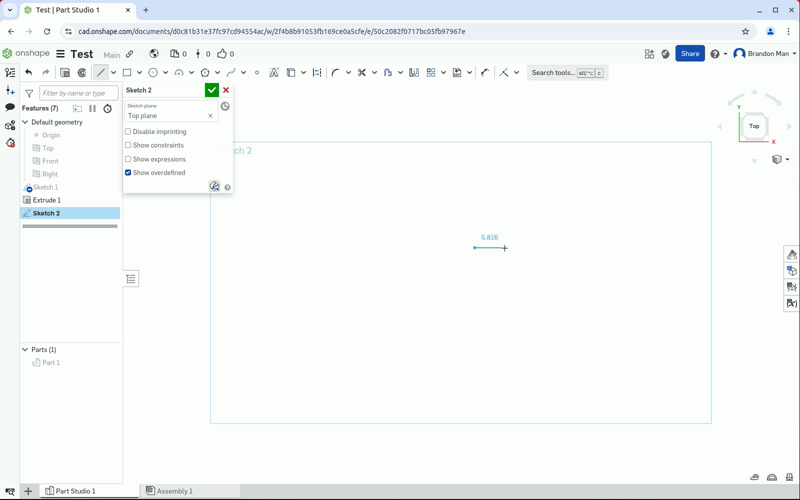
mouse_move(494, 285)
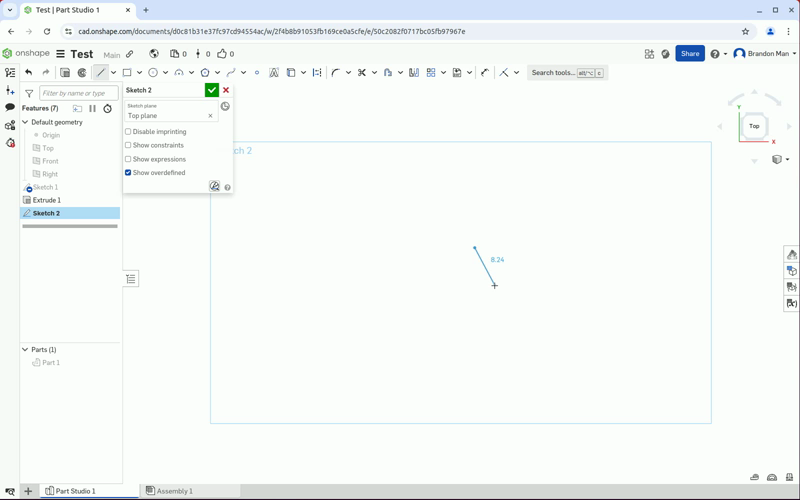
click(494, 285)
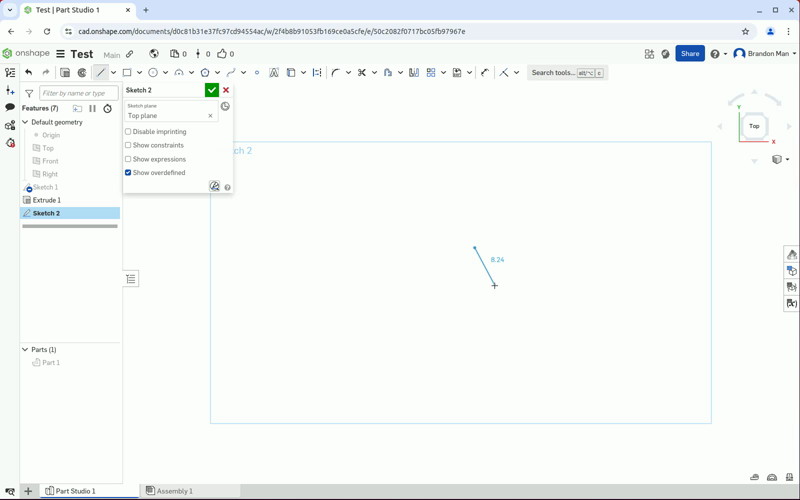
key_up(shift)
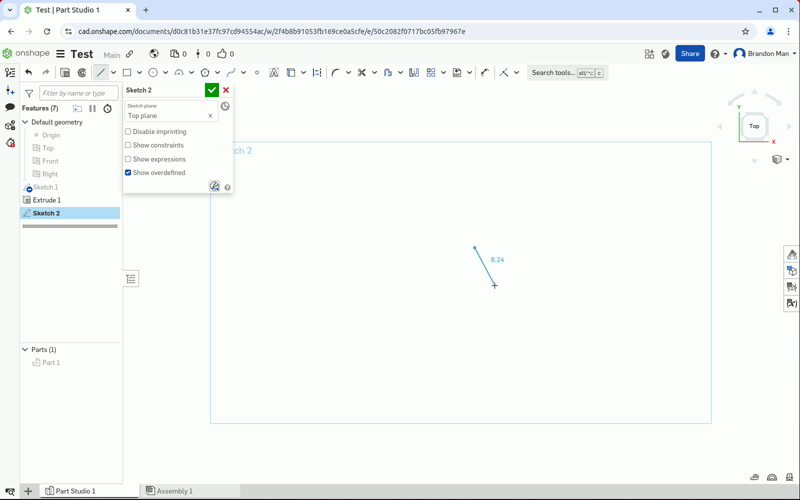
key_down(shift)
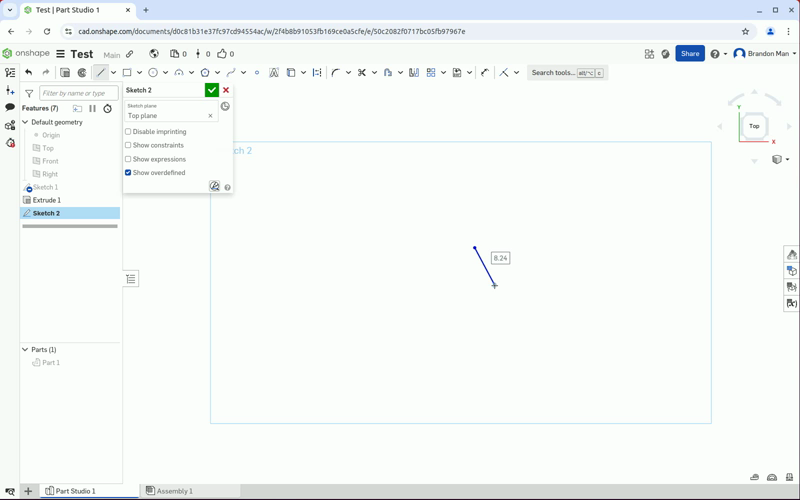
mouse_move(573, 243)
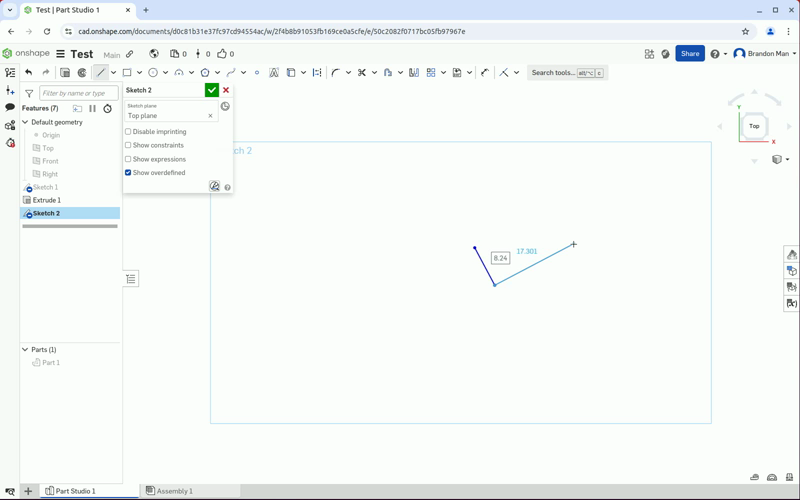
click(573, 243)
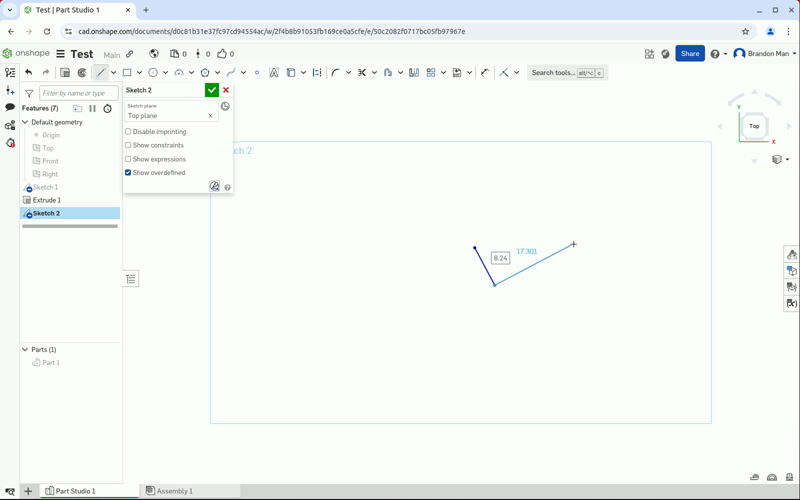
key_up(shift)
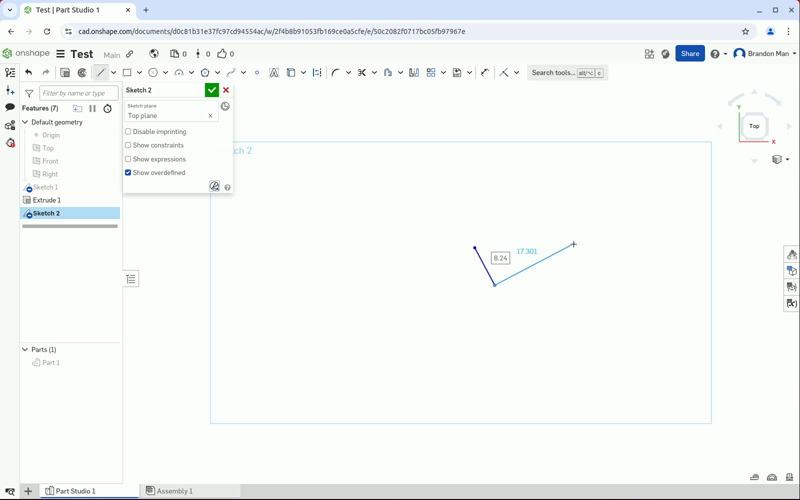
key_down(shift)
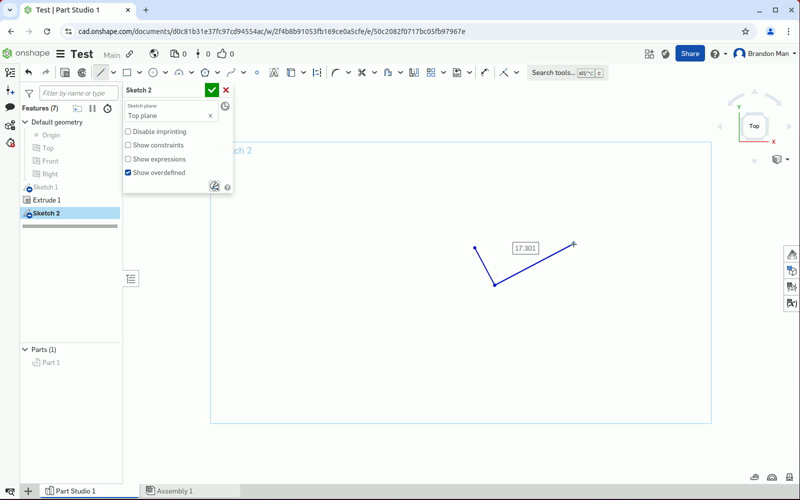
mouse_move(589, 243)
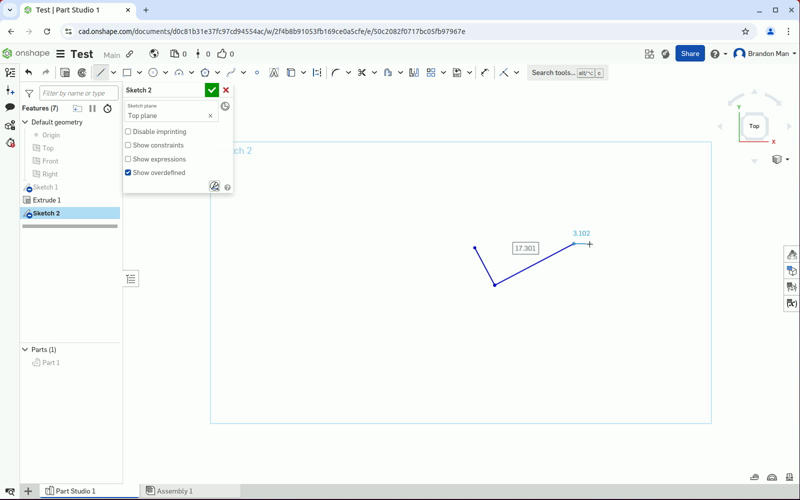
mouse_move(573, 237)
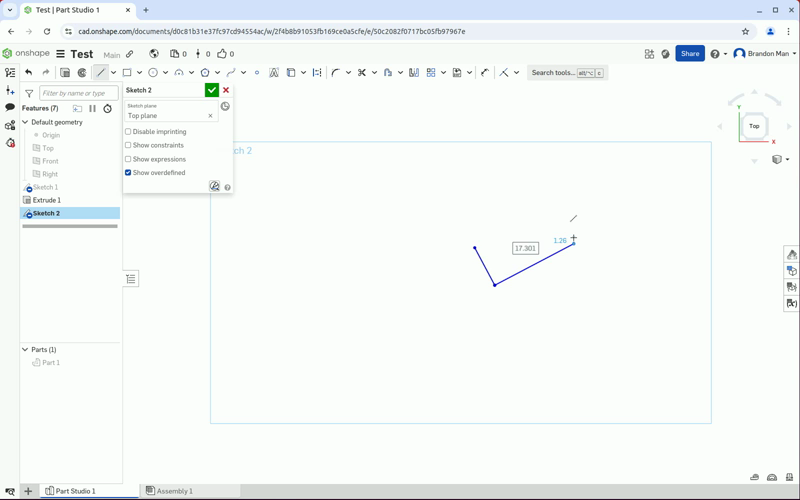
scroll(6)
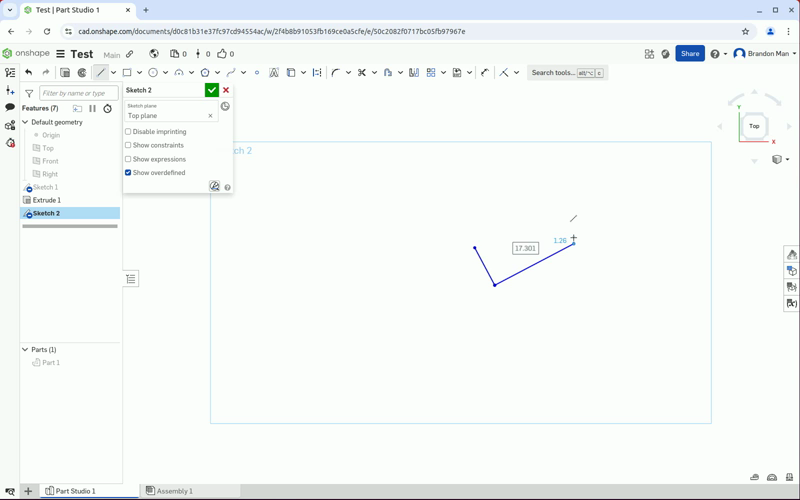
scroll(6)
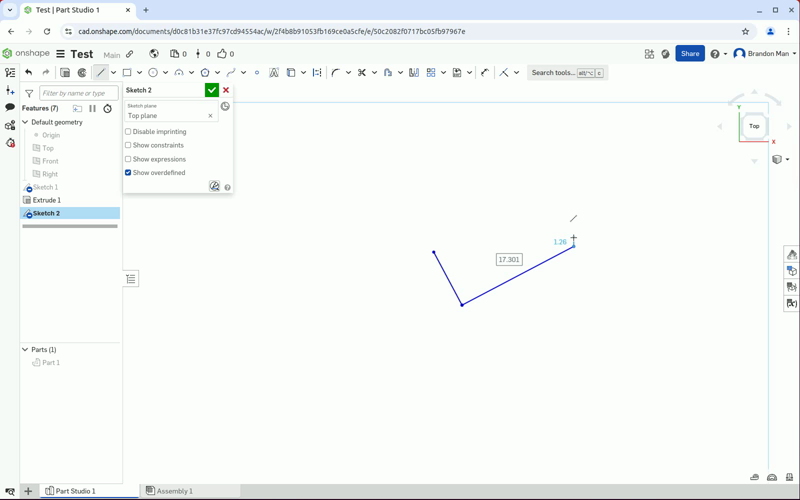
scroll(6)
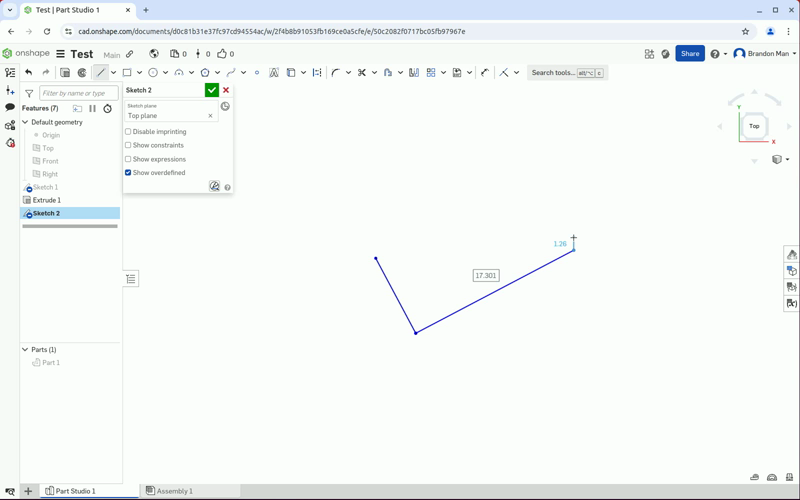
scroll(6)
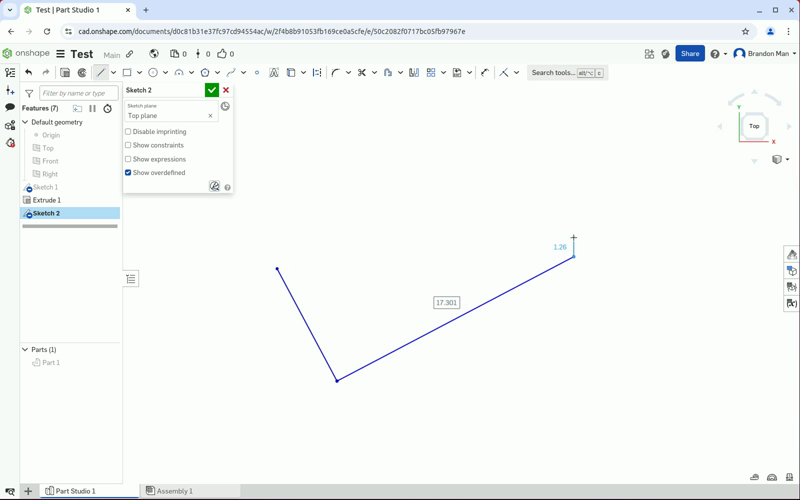
scroll(6)
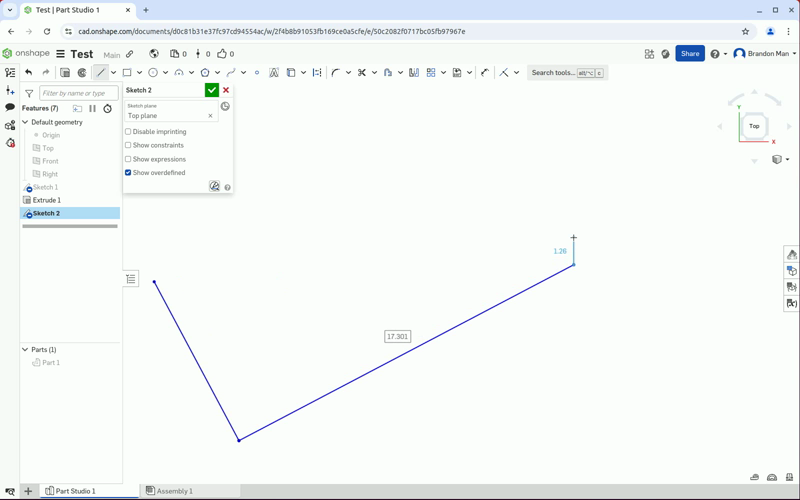
scroll(6)
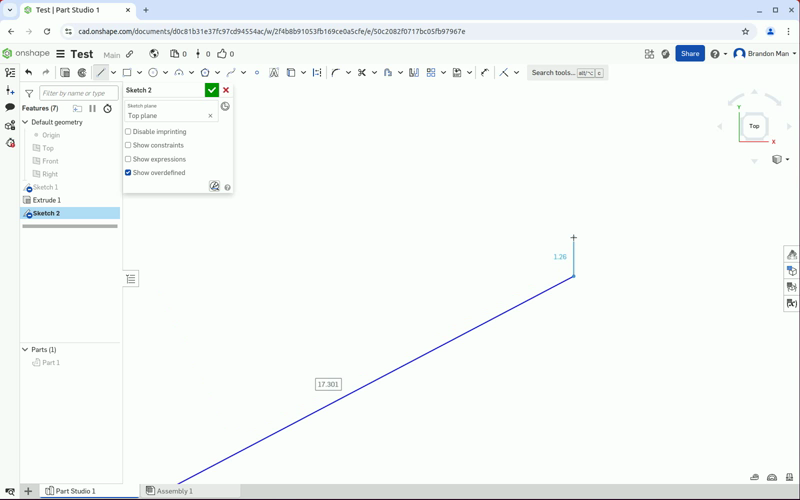
scroll(6)
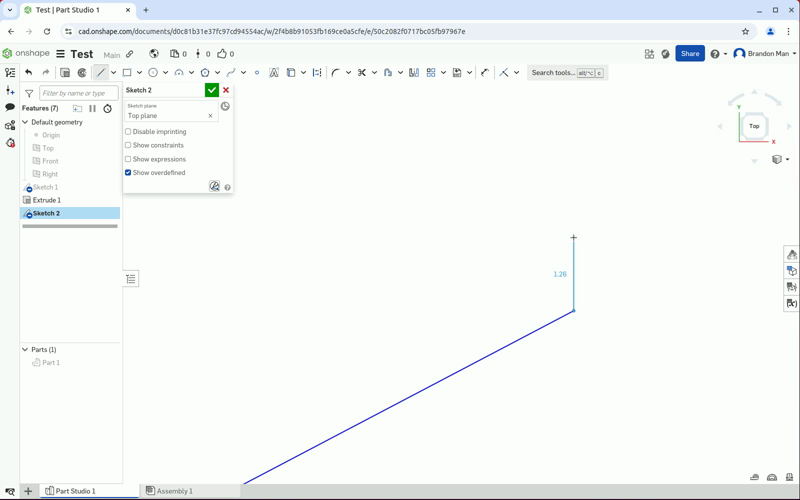
click(573, 237)
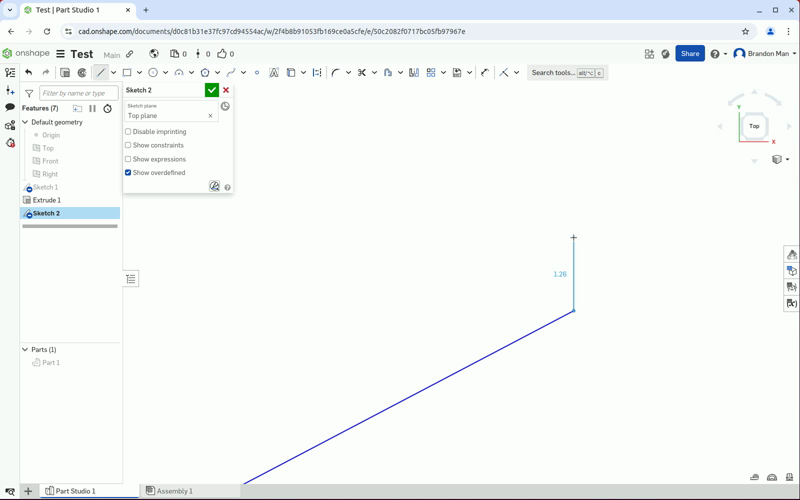
scroll(-6)
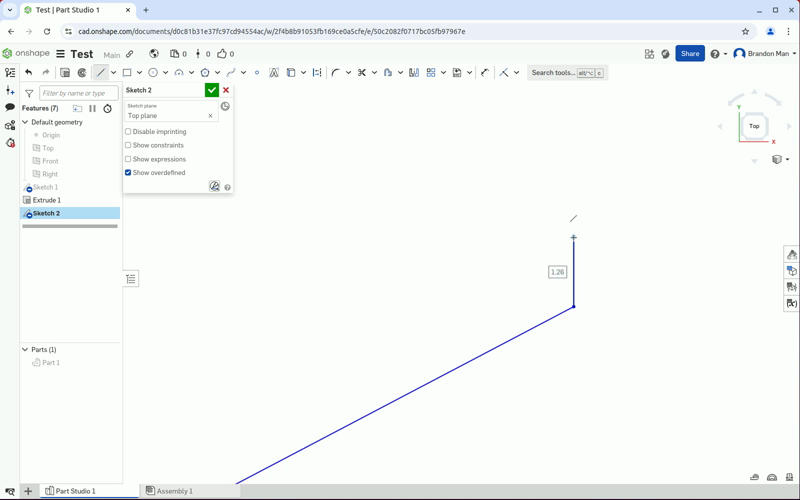
scroll(-6)
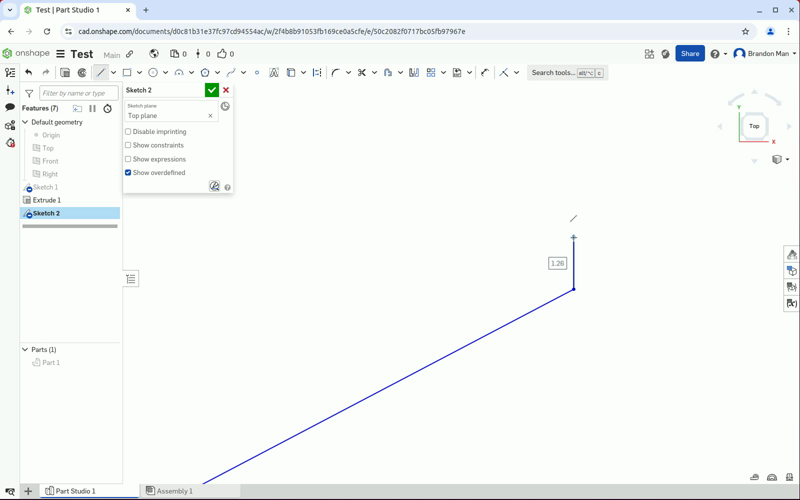
scroll(-6)
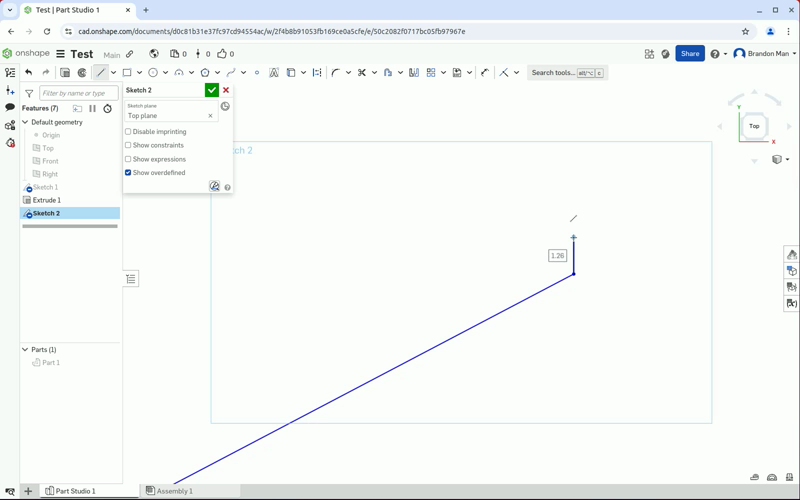
scroll(-6)
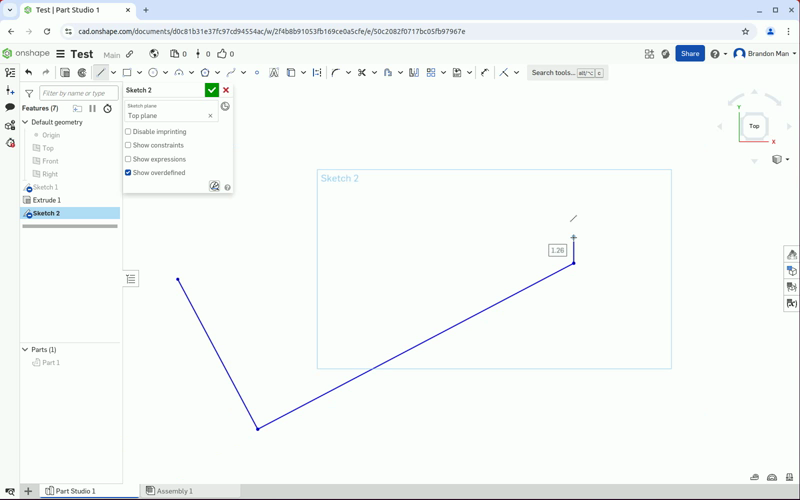
scroll(-6)
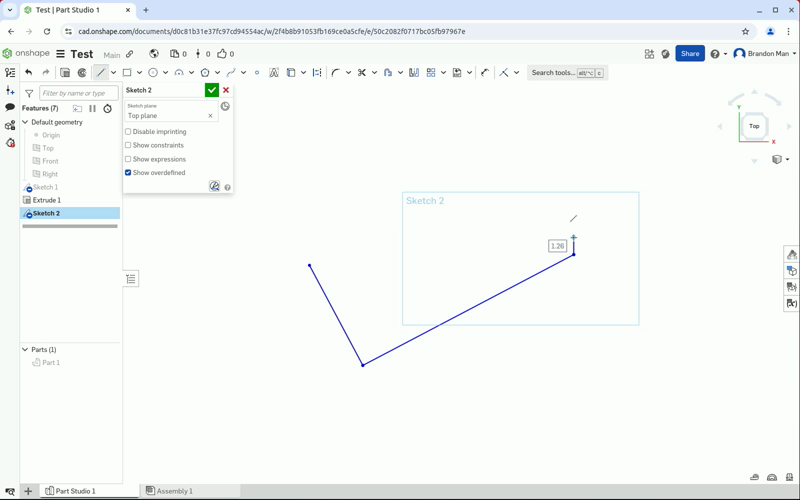
scroll(-6)
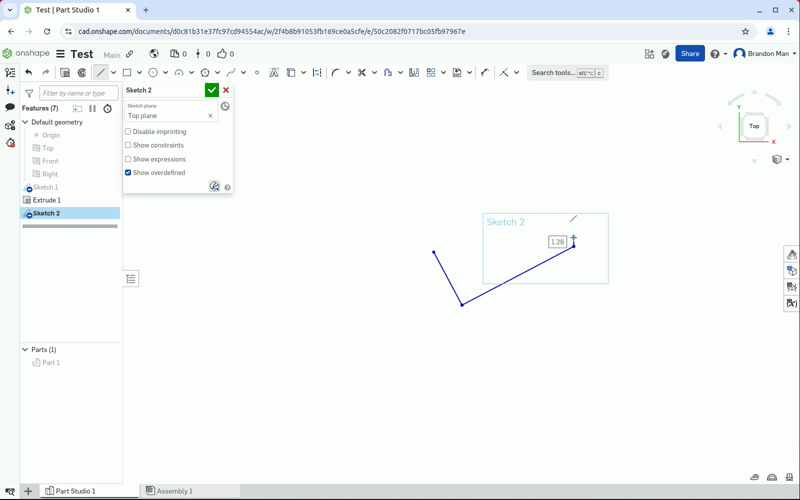
scroll(-6)
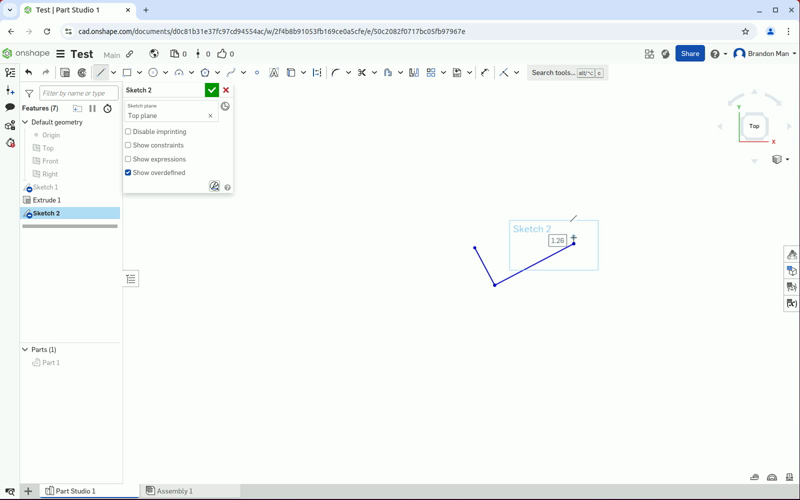
key_up(shift)
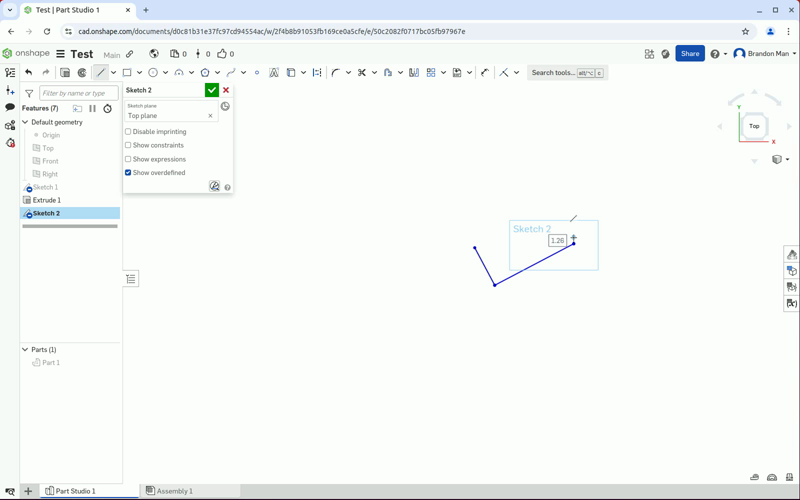
key_down(shift)
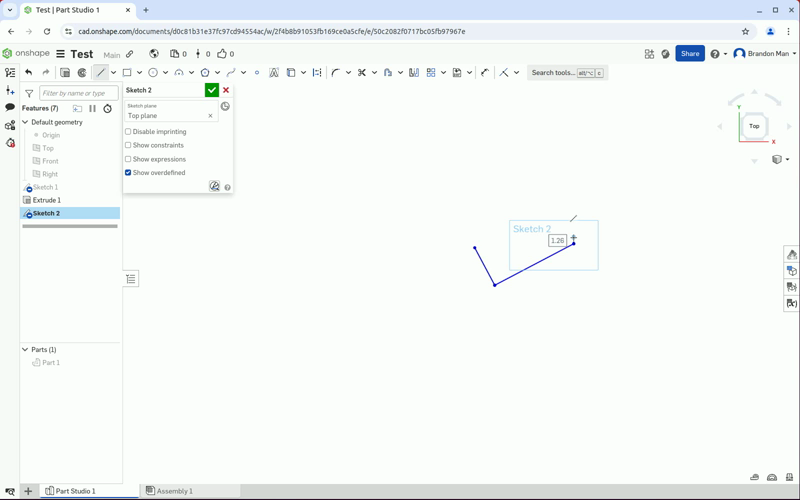
mouse_move(589, 237)
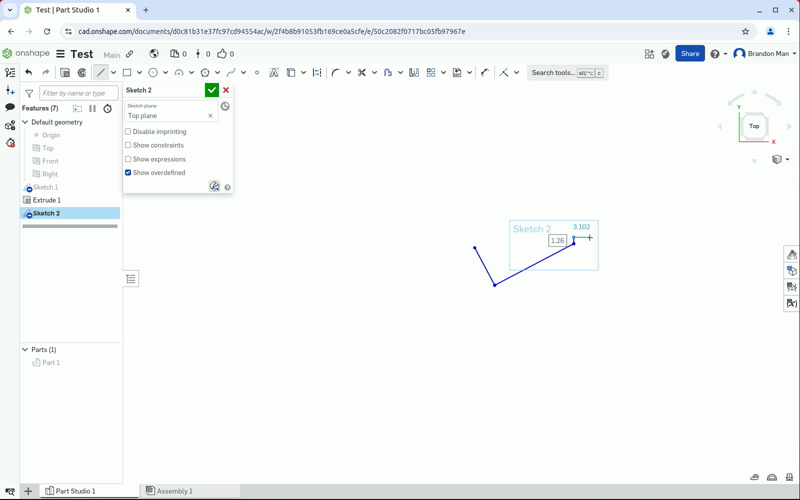
mouse_move(571, 237)
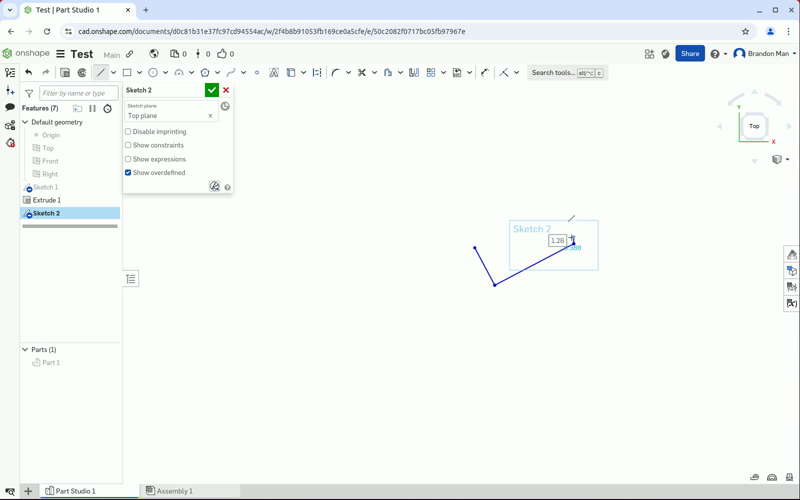
scroll(6)
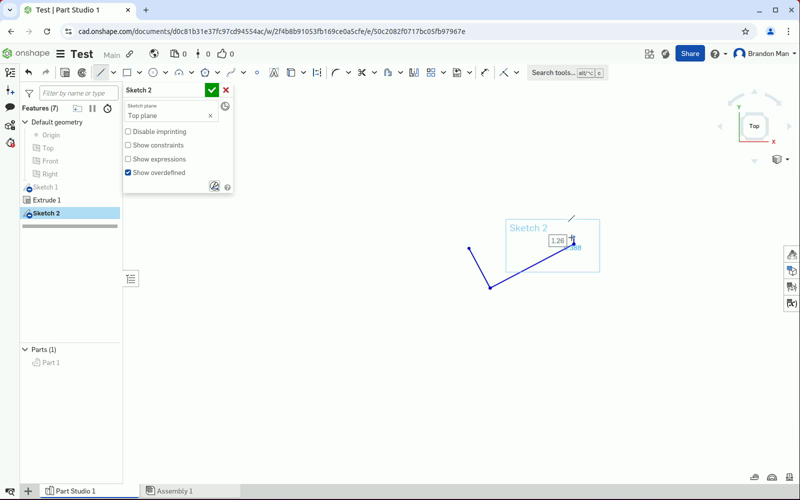
scroll(6)
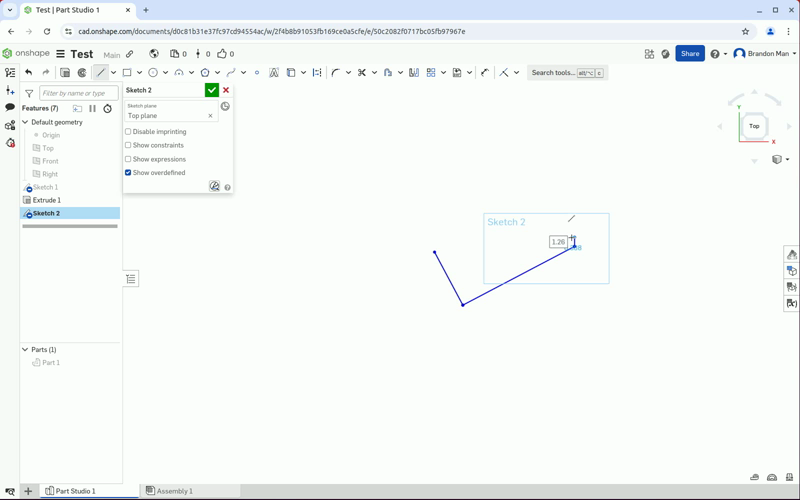
scroll(6)
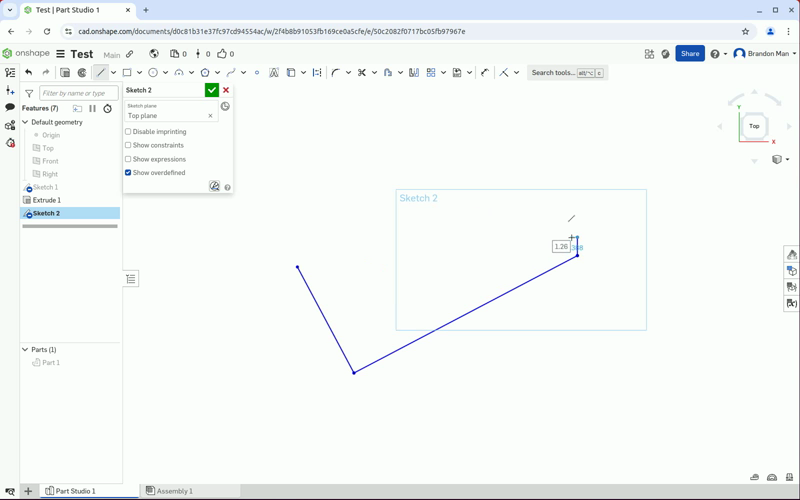
scroll(6)
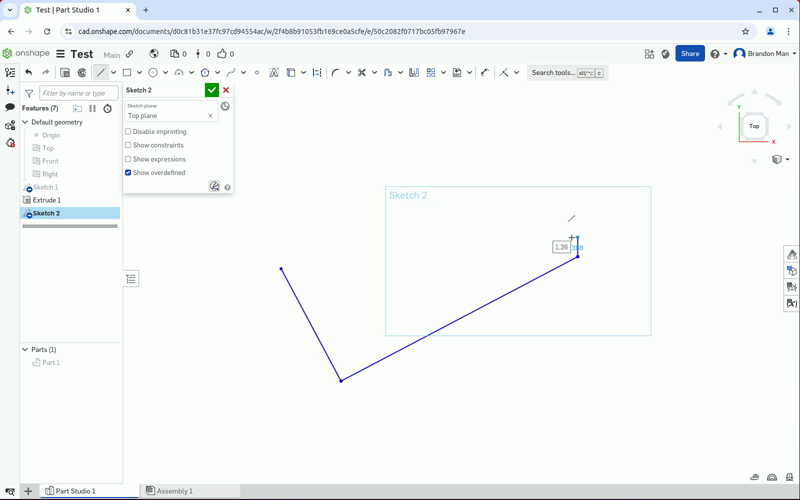
scroll(6)
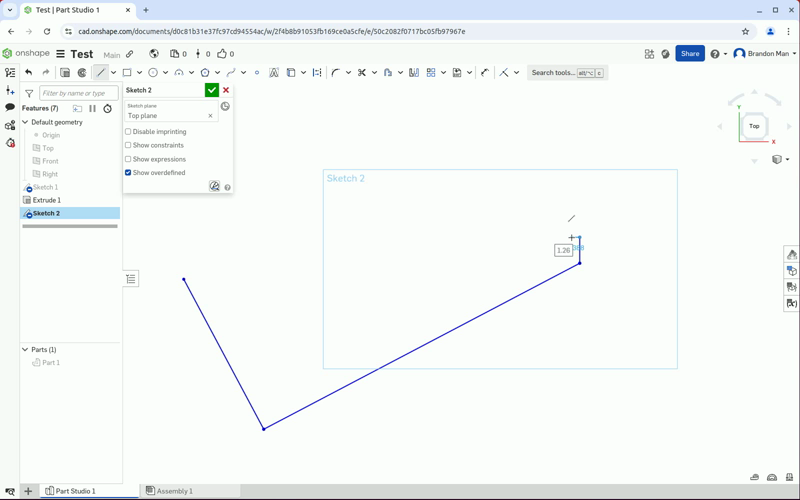
scroll(6)
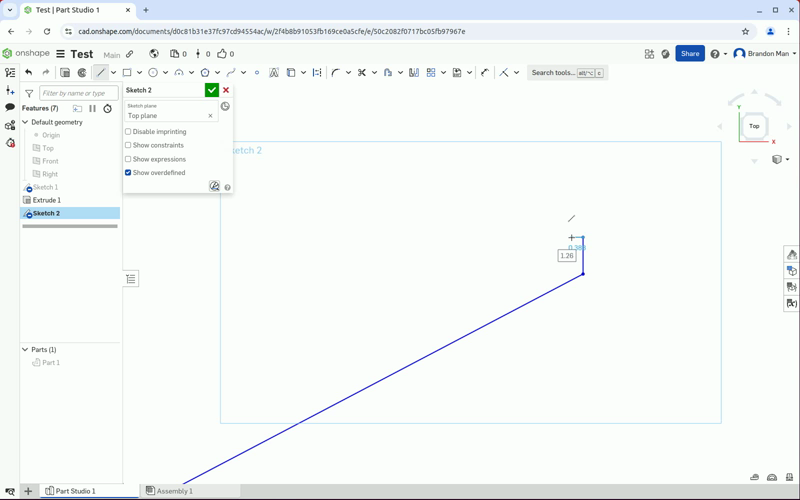
scroll(6)
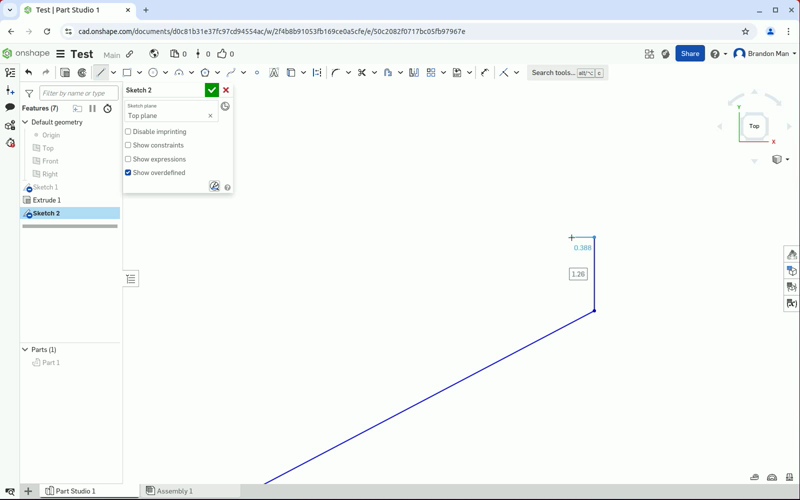
click(571, 237)
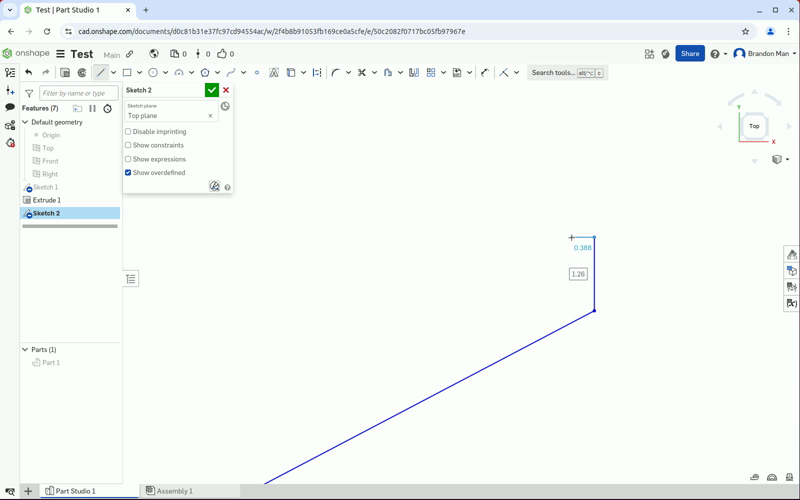
scroll(-6)
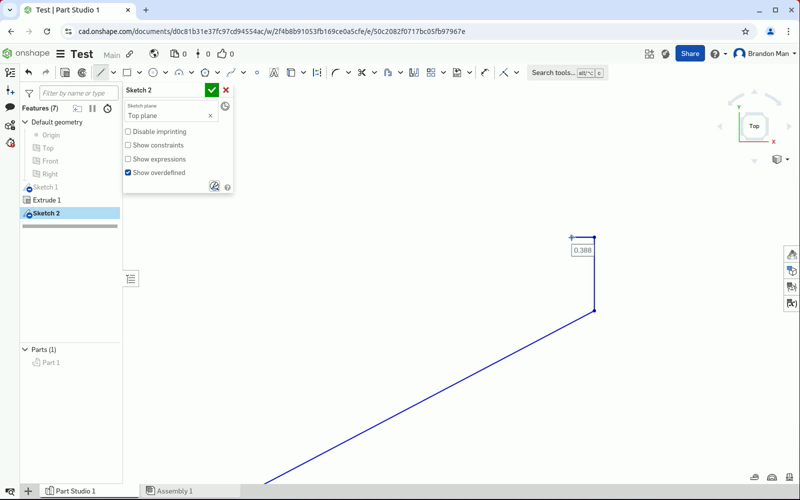
scroll(-6)
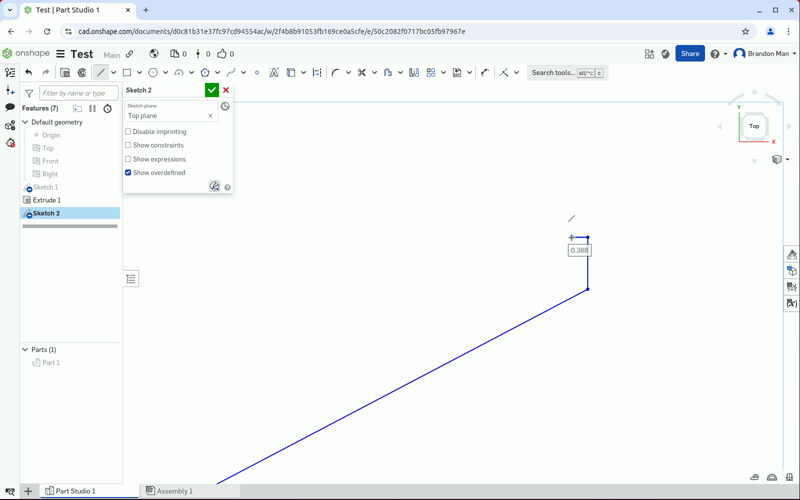
scroll(-6)
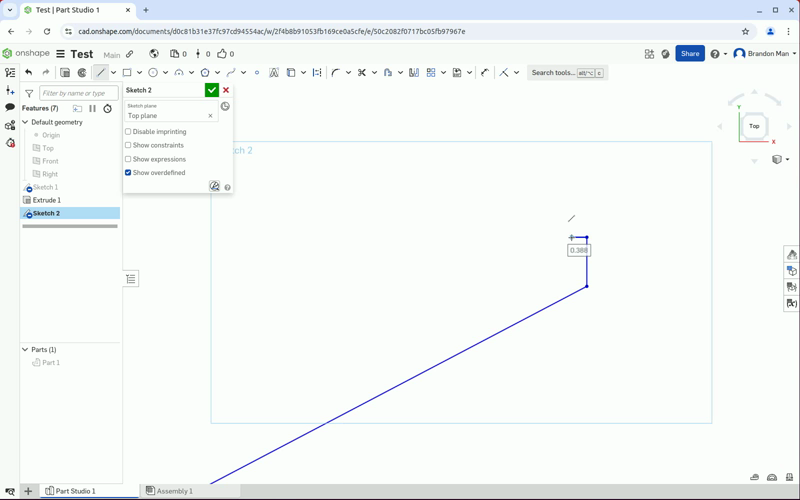
scroll(-6)
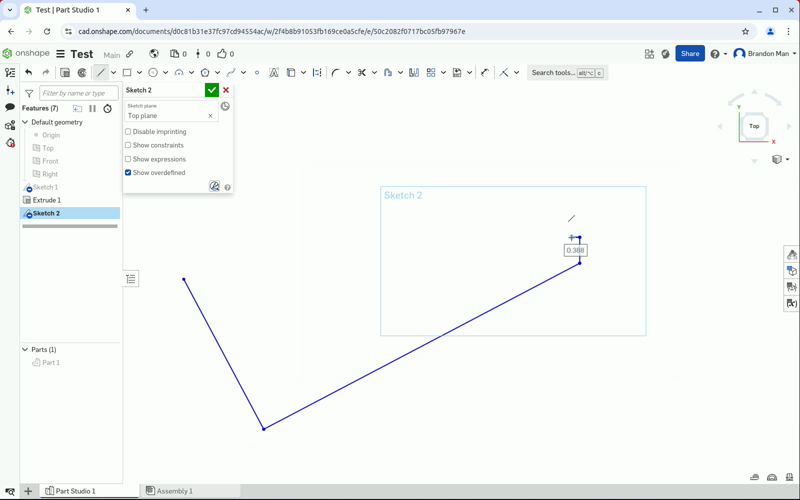
scroll(-6)
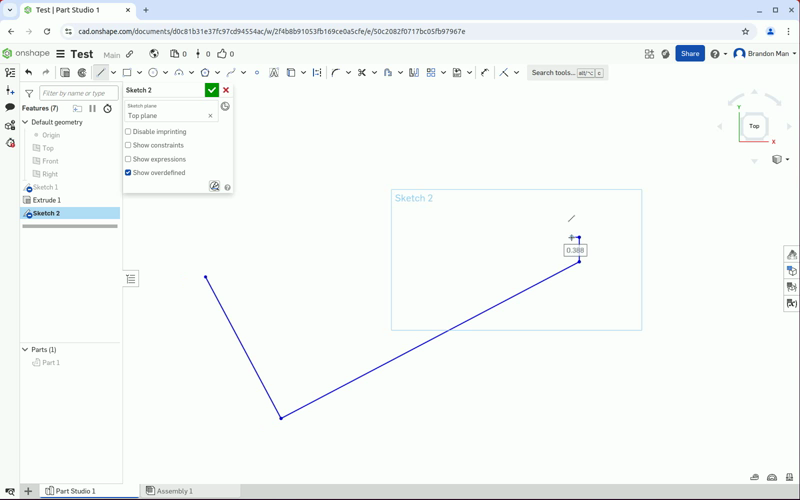
scroll(-6)
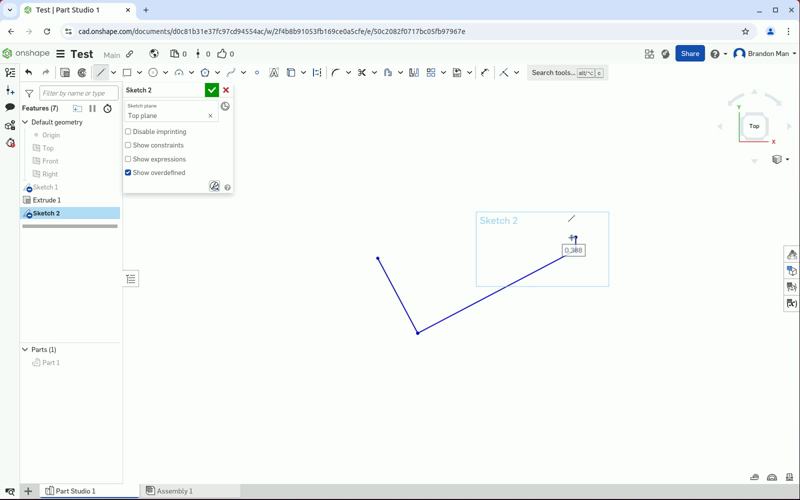
scroll(-6)
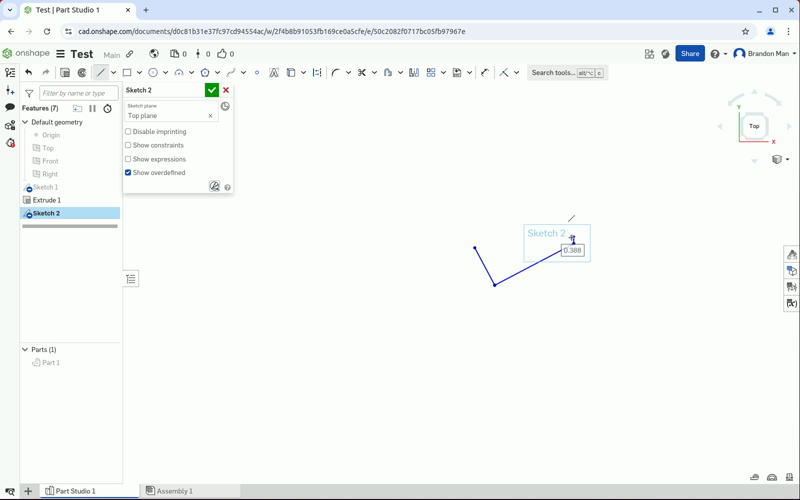
key_up(shift)
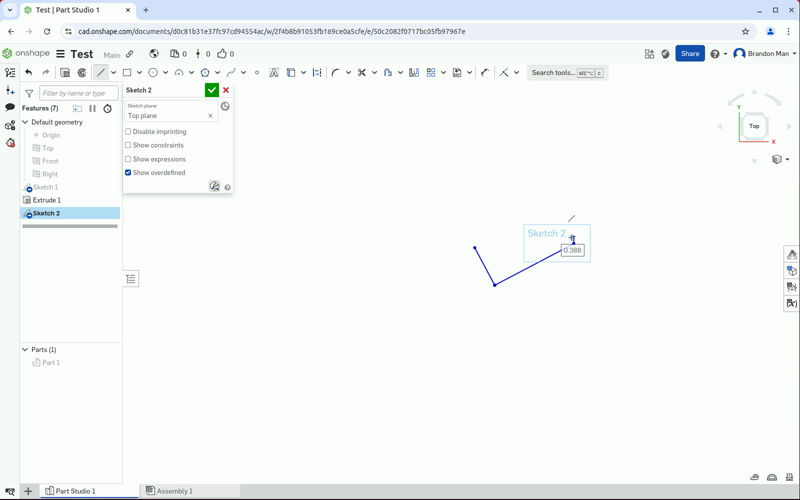
key_down(shift)
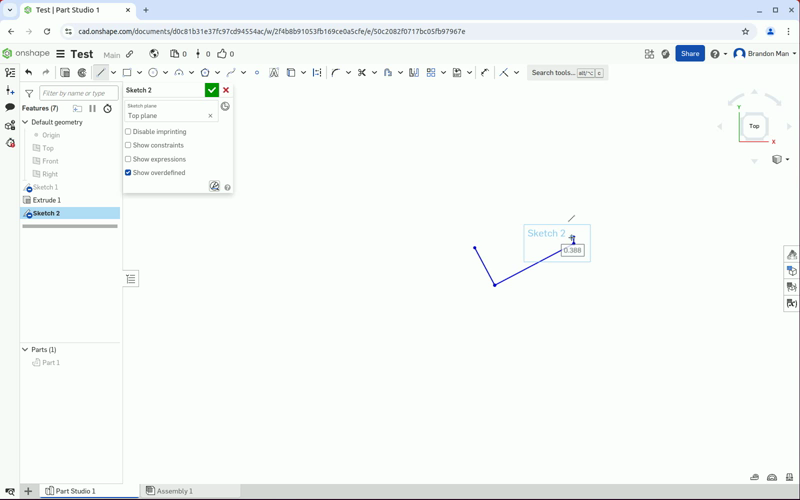
mouse_move(589, 237)
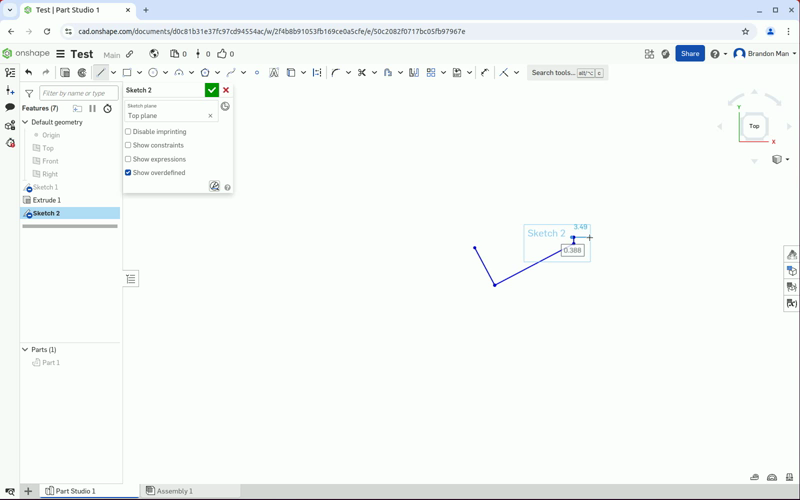
mouse_move(571, 240)
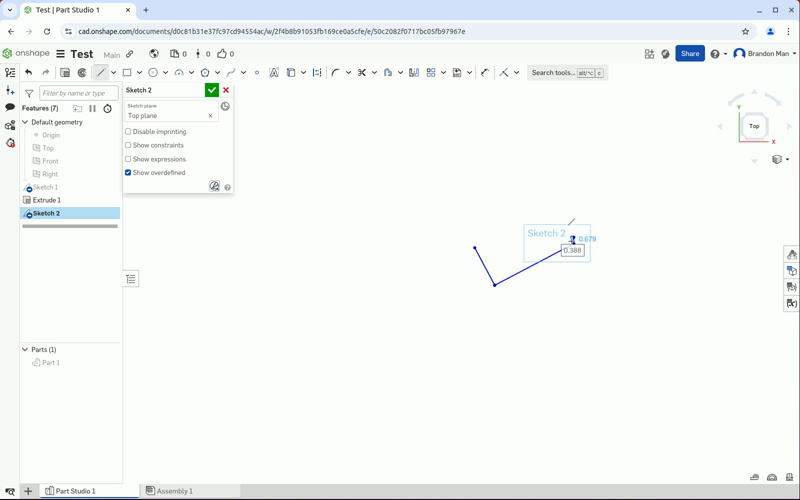
scroll(6)
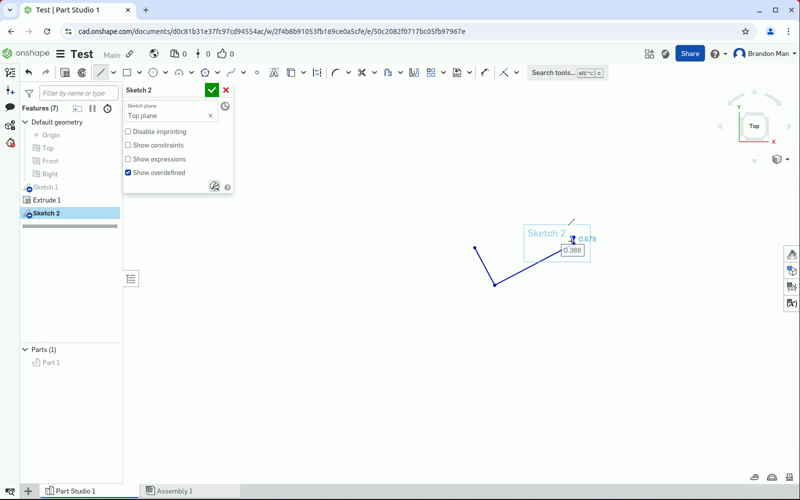
scroll(6)
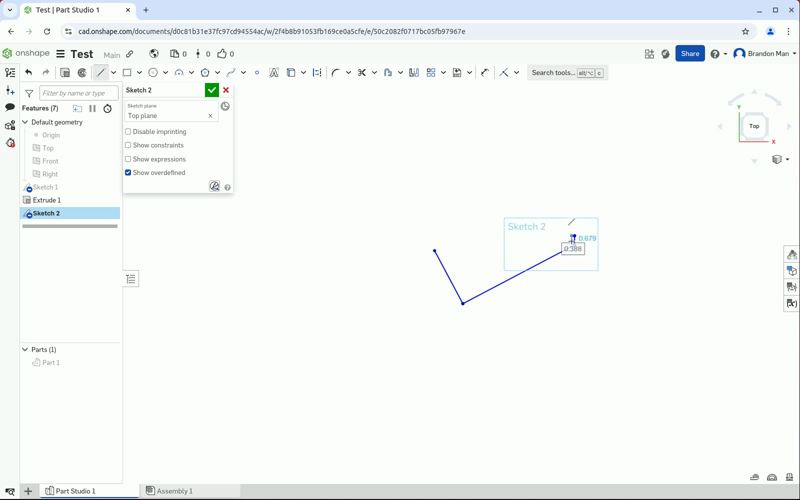
scroll(6)
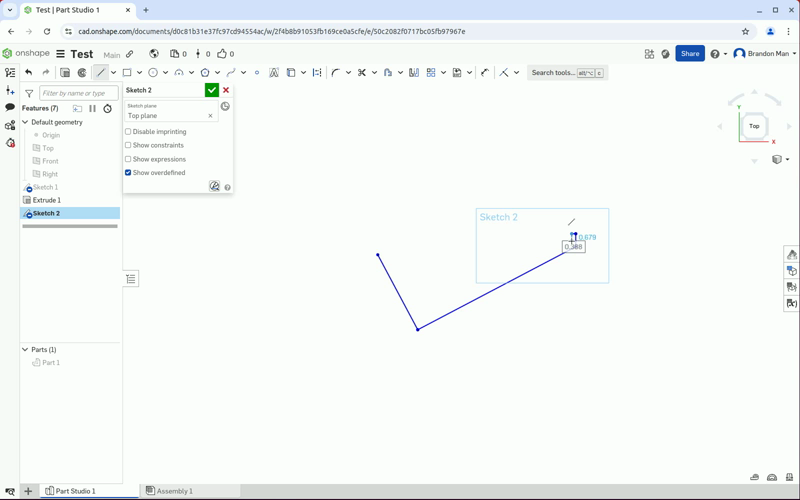
scroll(6)
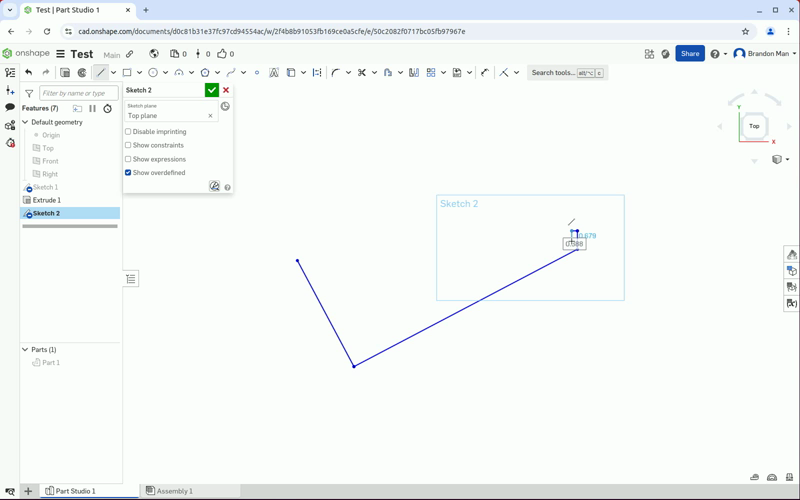
scroll(6)
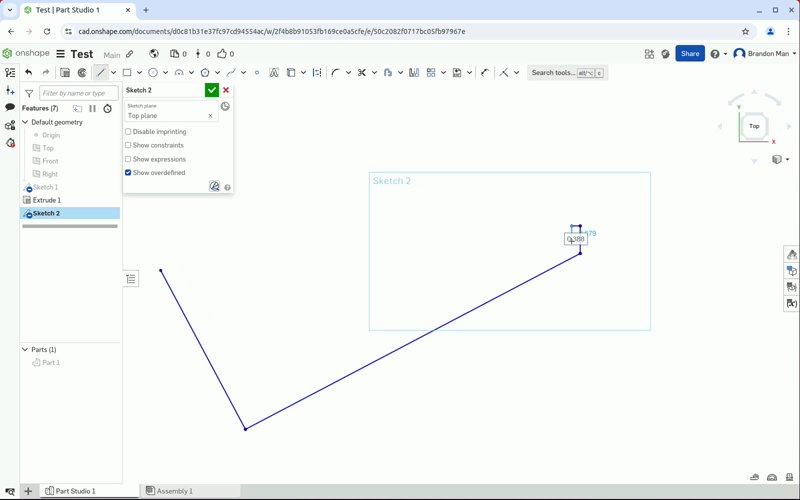
scroll(6)
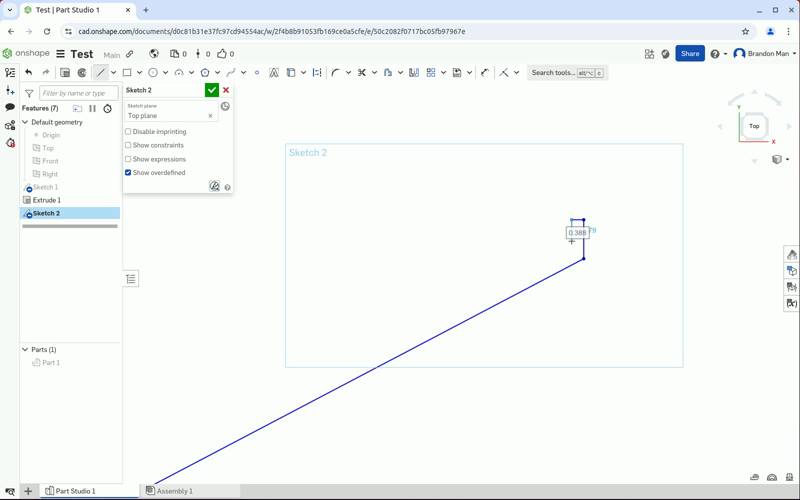
scroll(6)
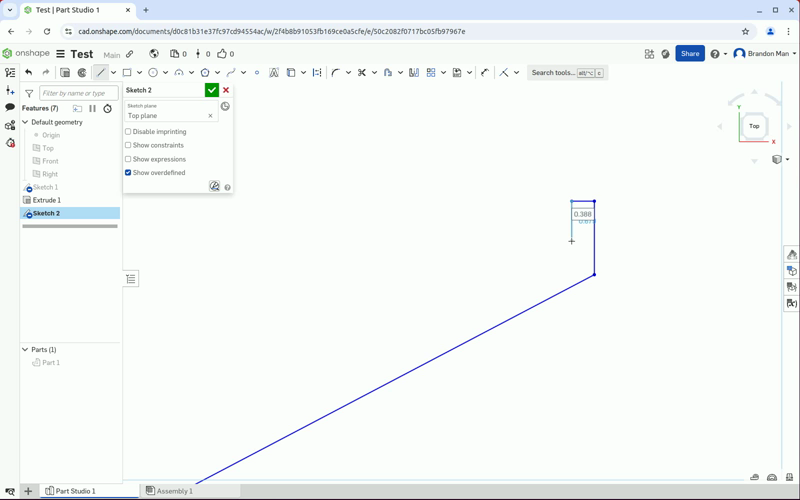
click(571, 240)
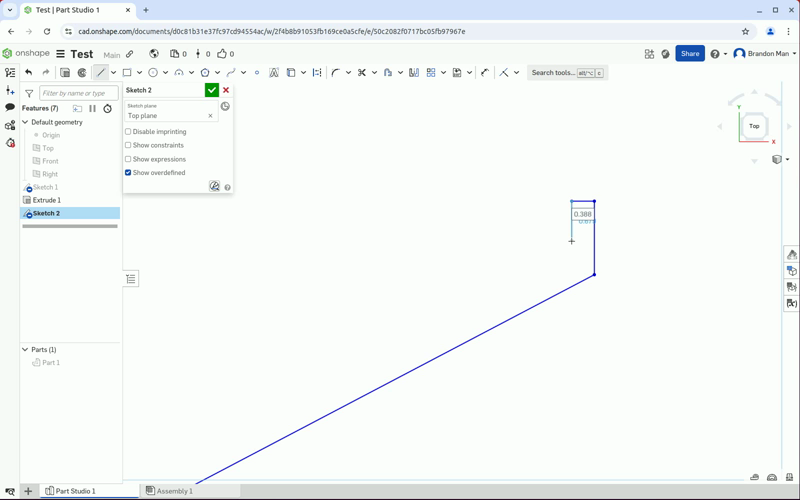
scroll(-6)
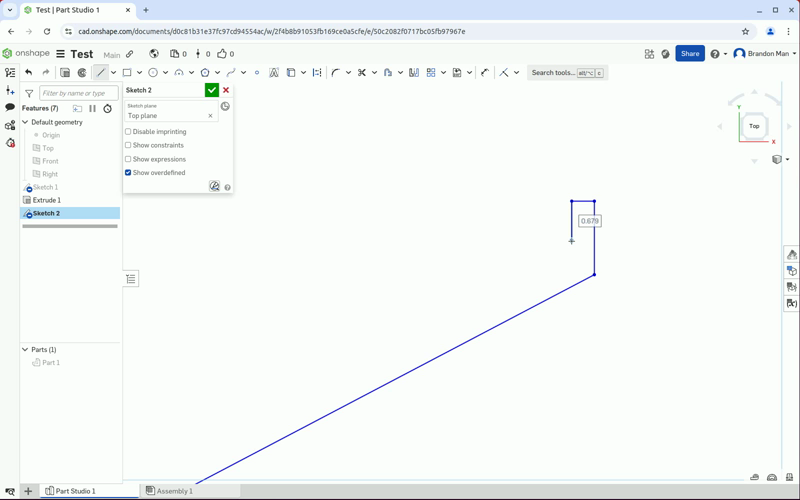
scroll(-6)
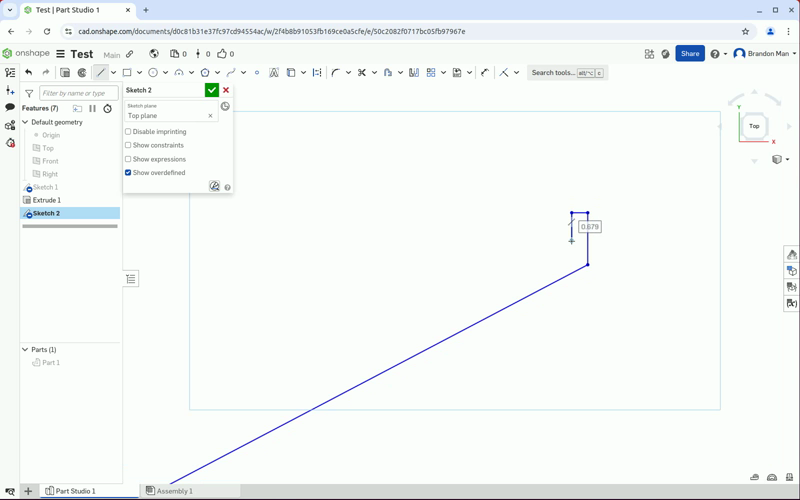
scroll(-6)
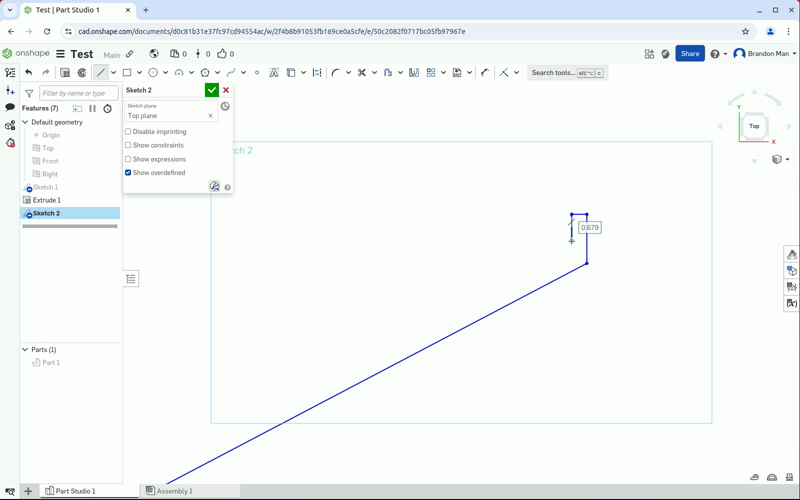
scroll(-6)
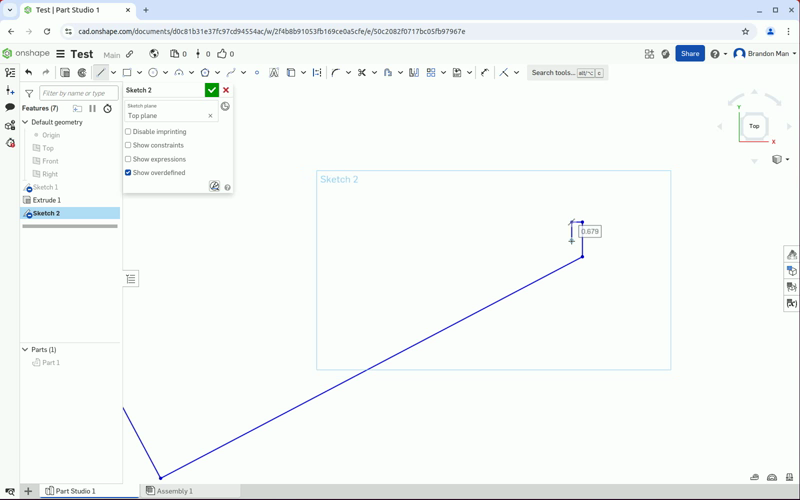
scroll(-6)
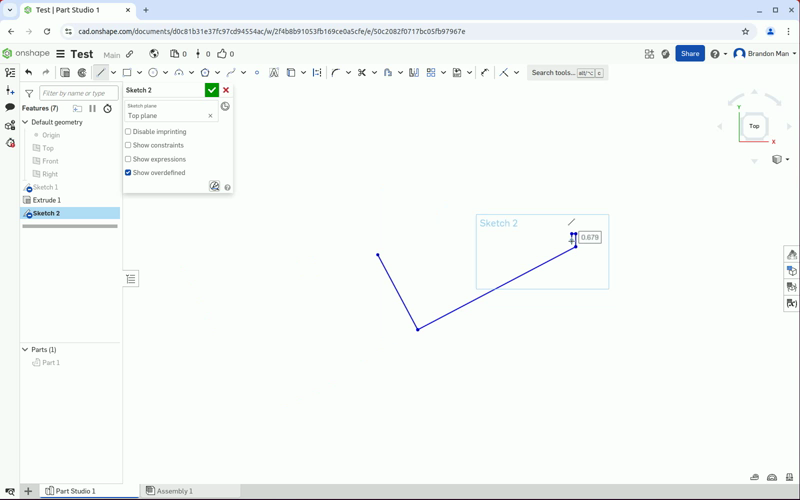
scroll(-6)
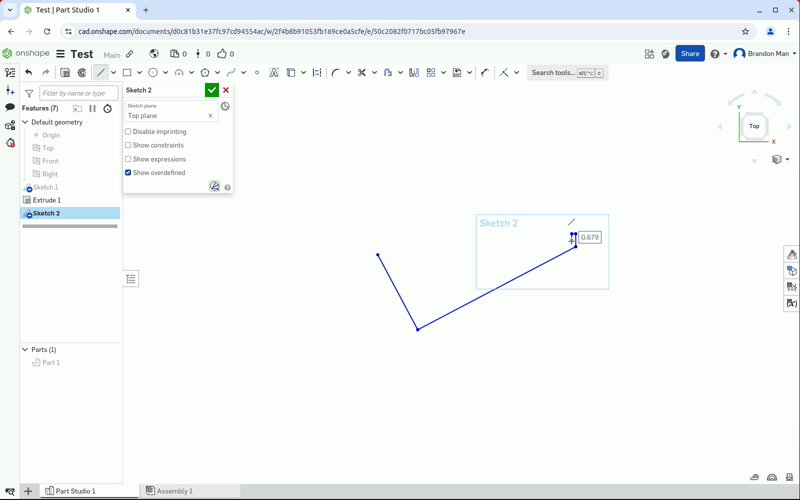
scroll(-6)
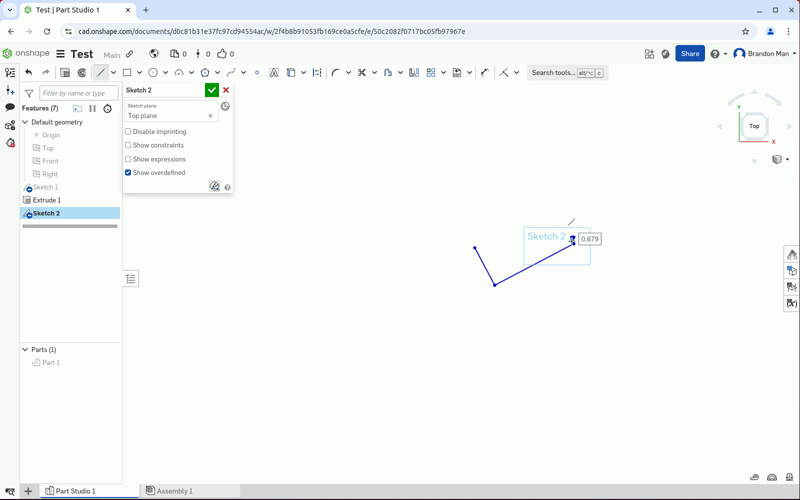
key_up(shift)
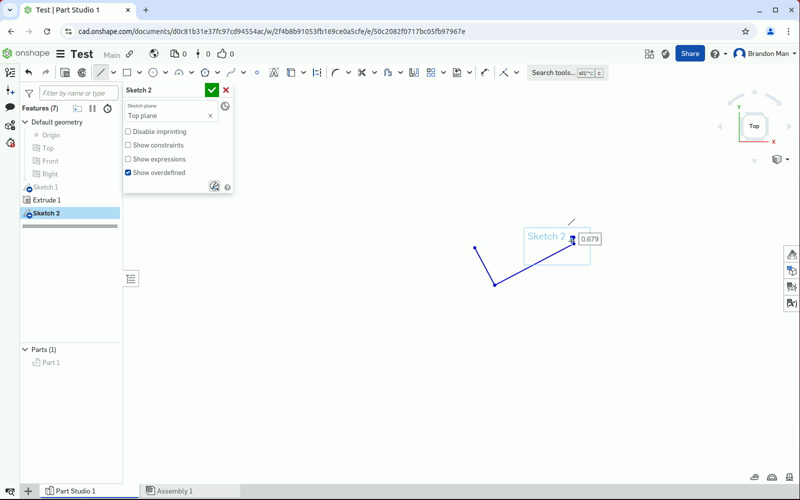
key_down(shift)
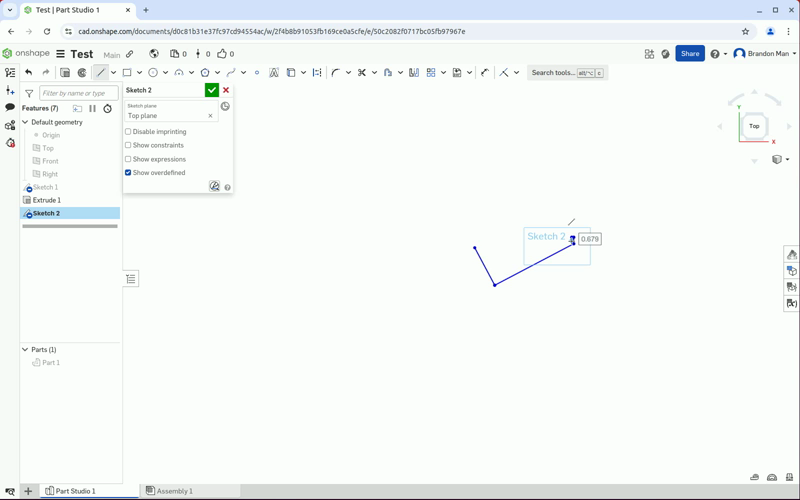
mouse_move(485, 256)
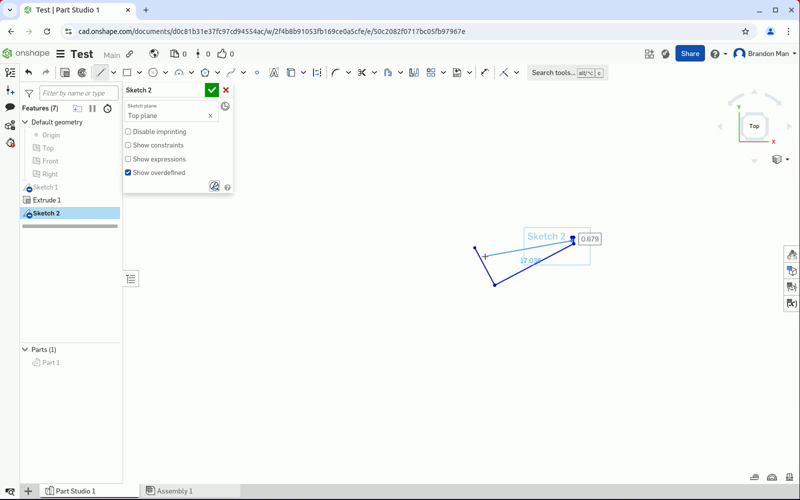
click(485, 256)
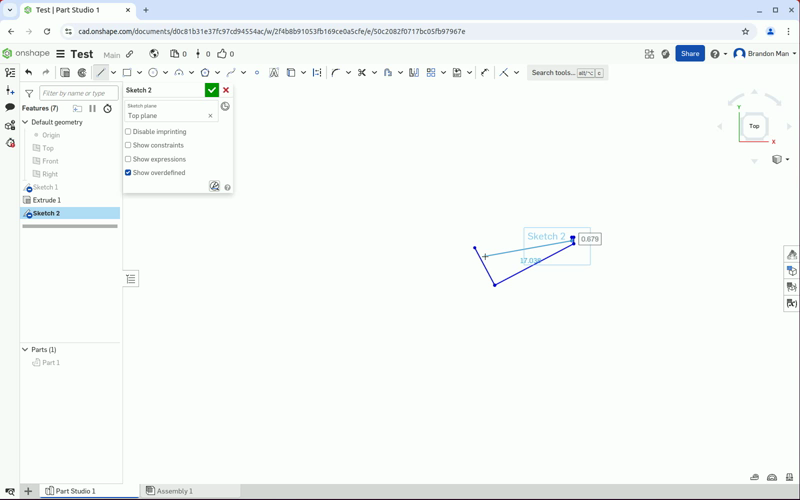
key_up(shift)
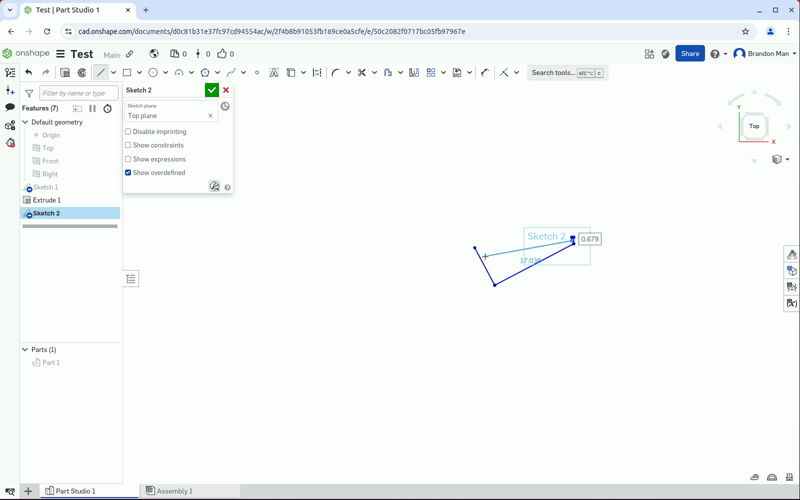
mouse_move(515, 256)
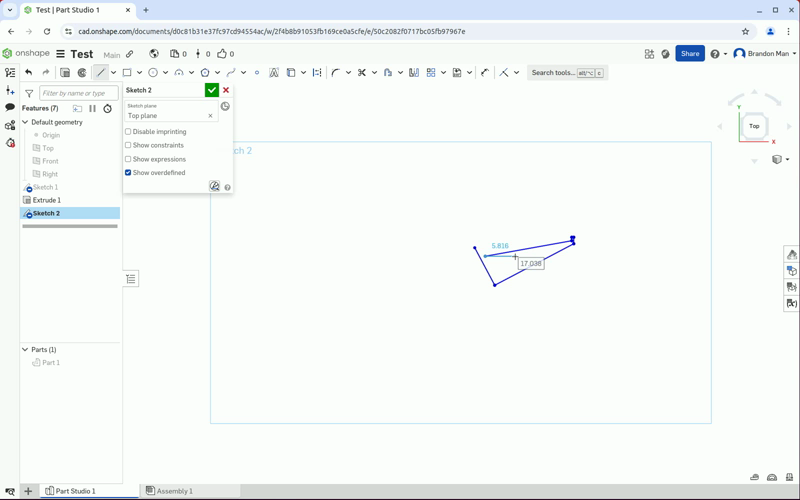
key_down(shift)
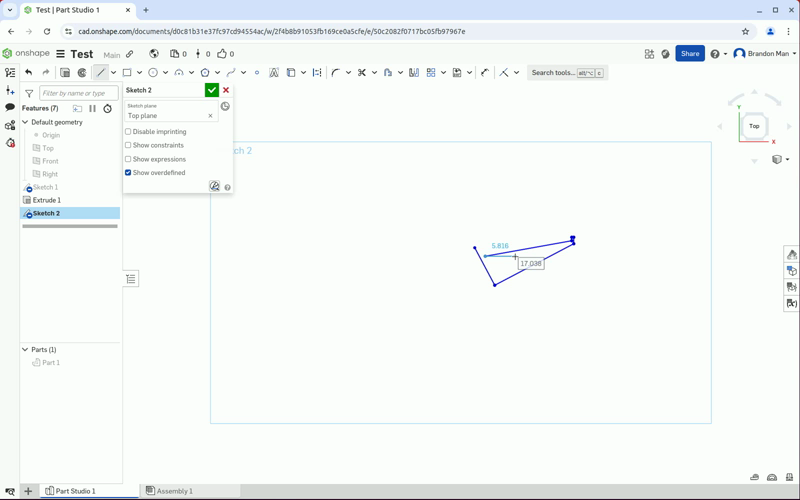
mouse_move(474, 247)
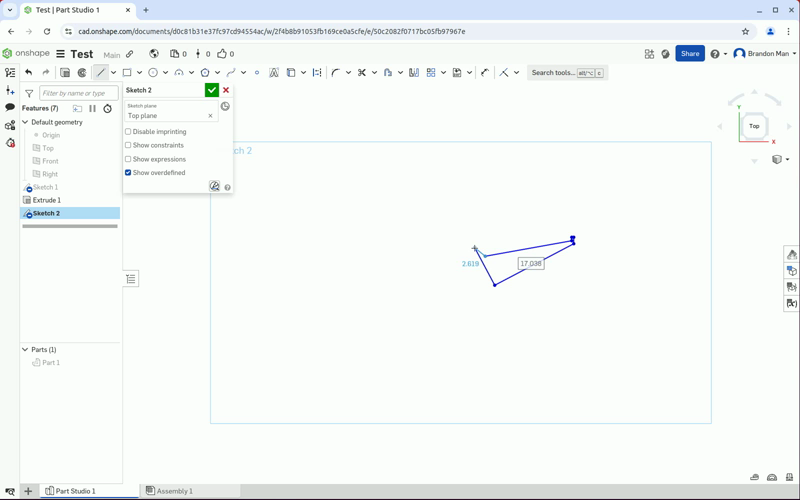
key_up(shift)
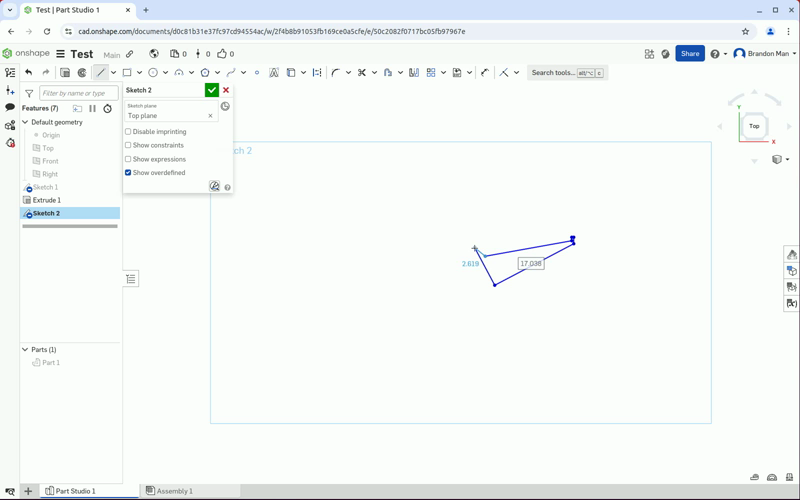
click(474, 247)
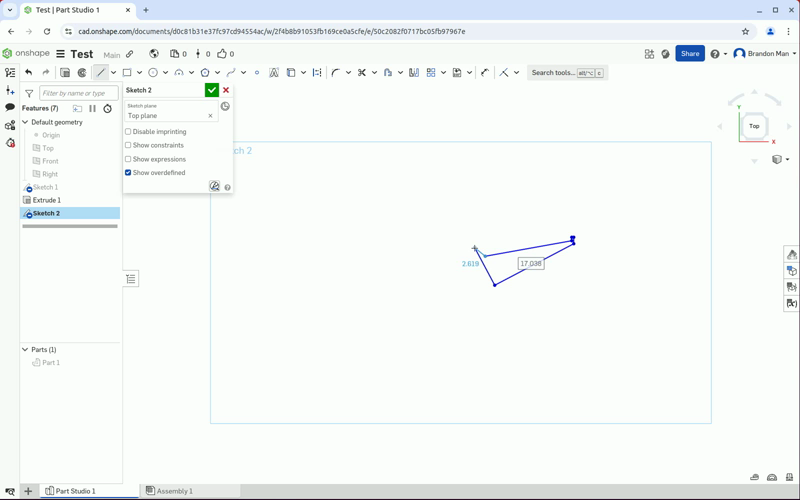
key(esc)
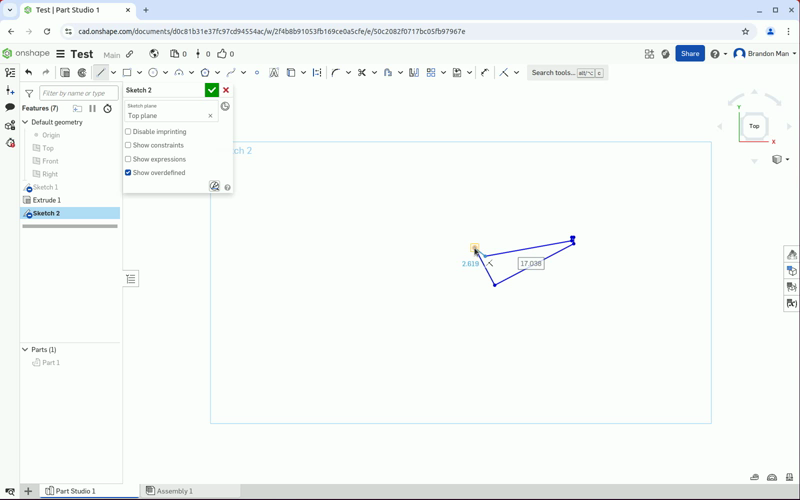
mouse_move(484, 258)
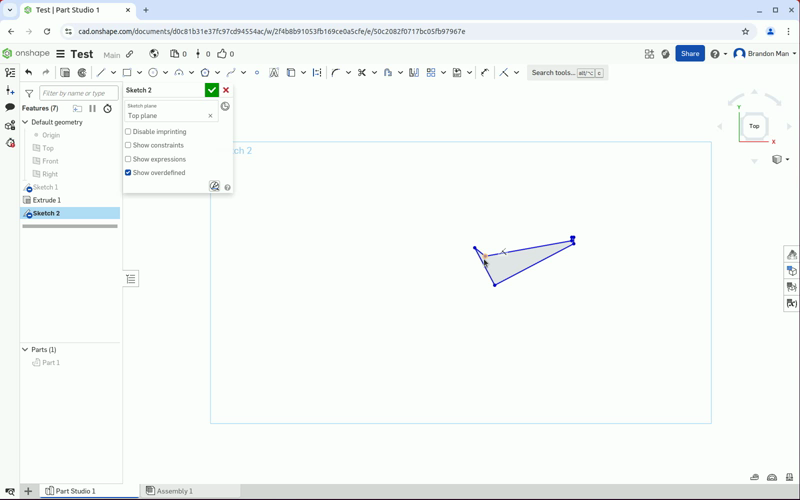
scroll(6)
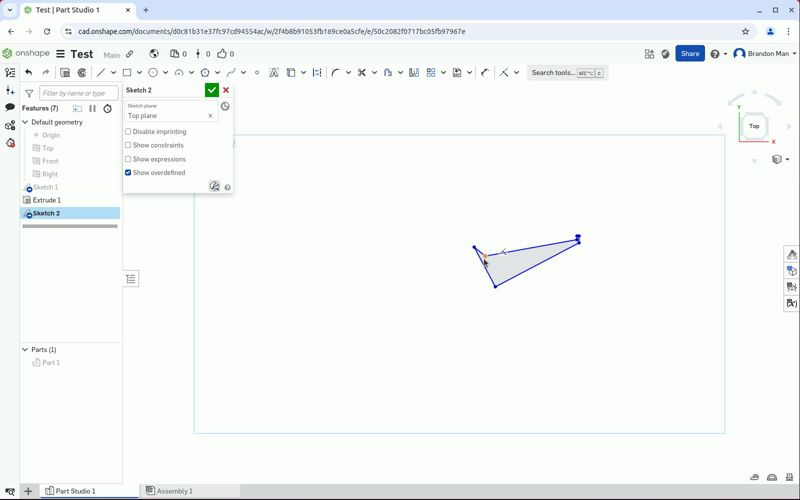
scroll(6)
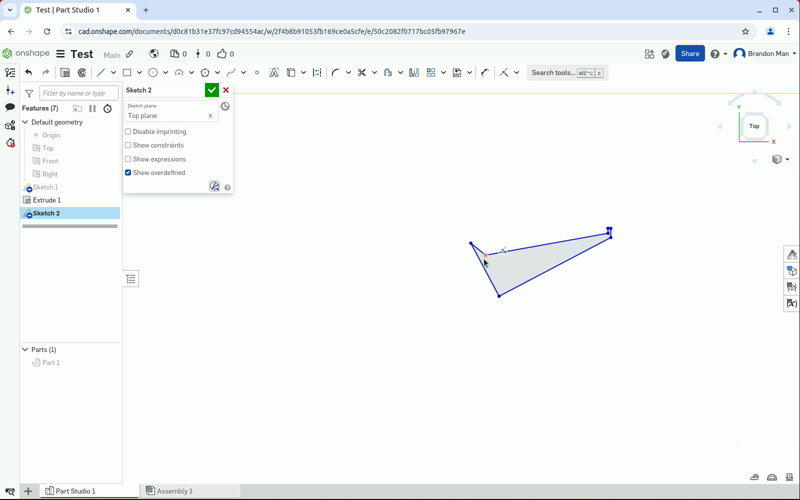
scroll(6)
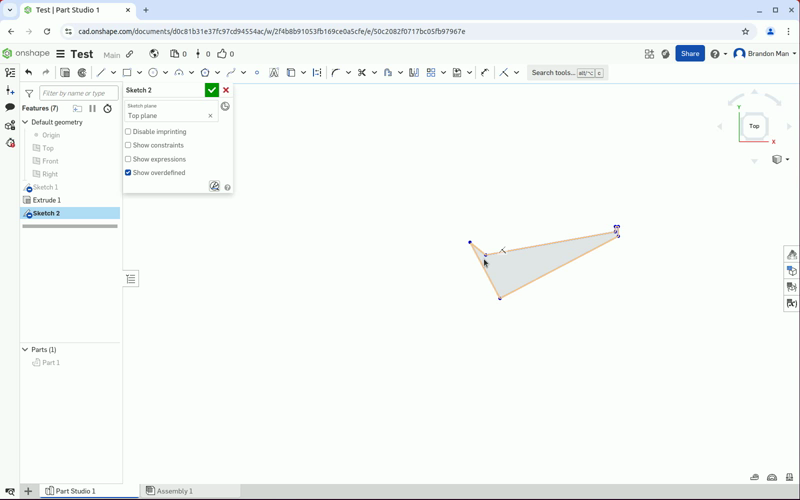
scroll(6)
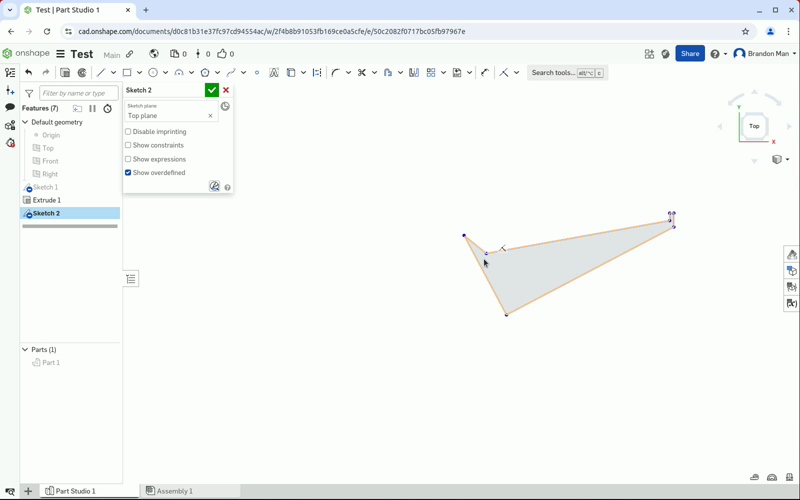
scroll(6)
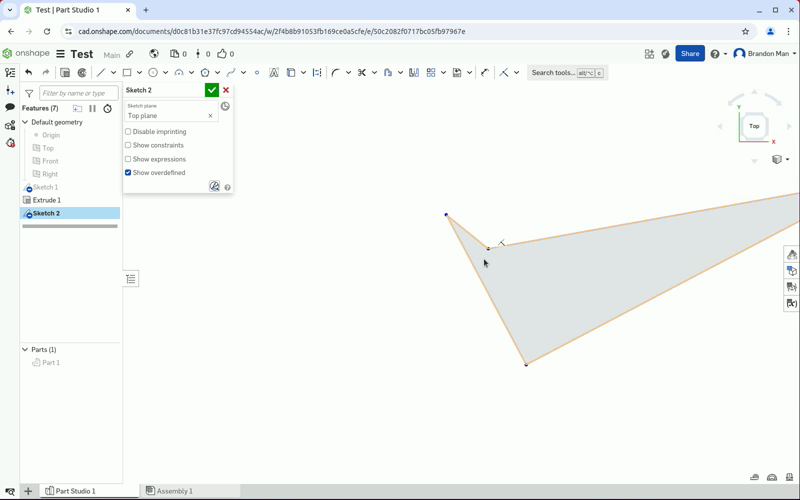
scroll(6)
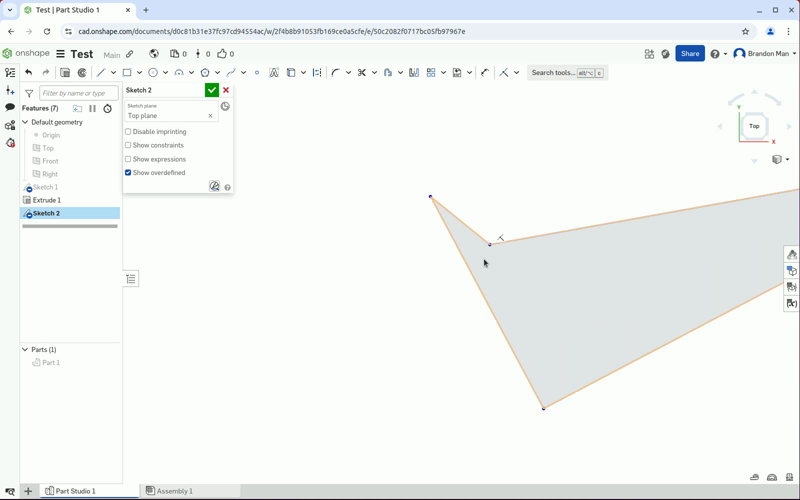
scroll(6)
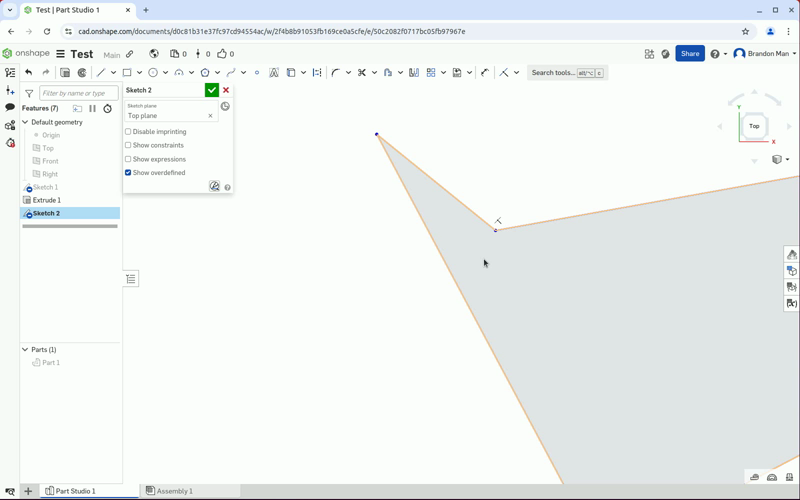
click(484, 258)
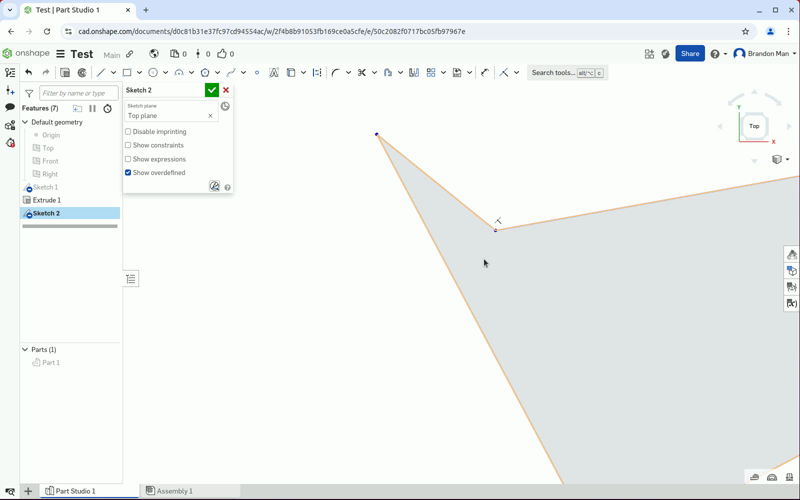
scroll(-6)
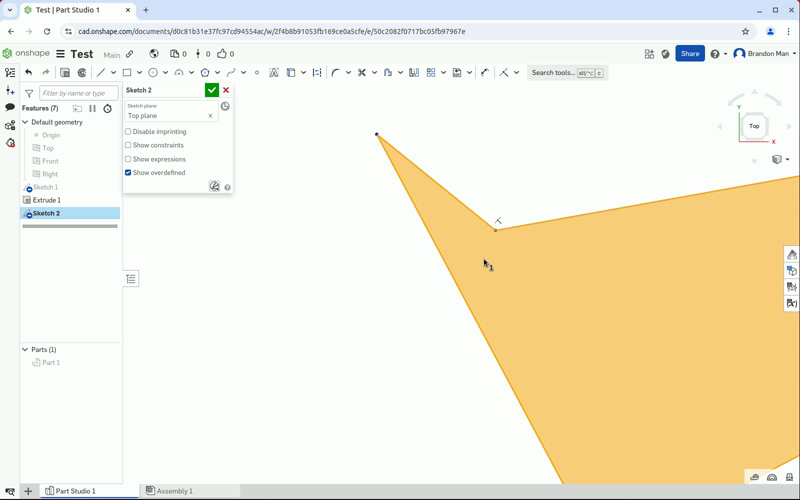
scroll(-6)
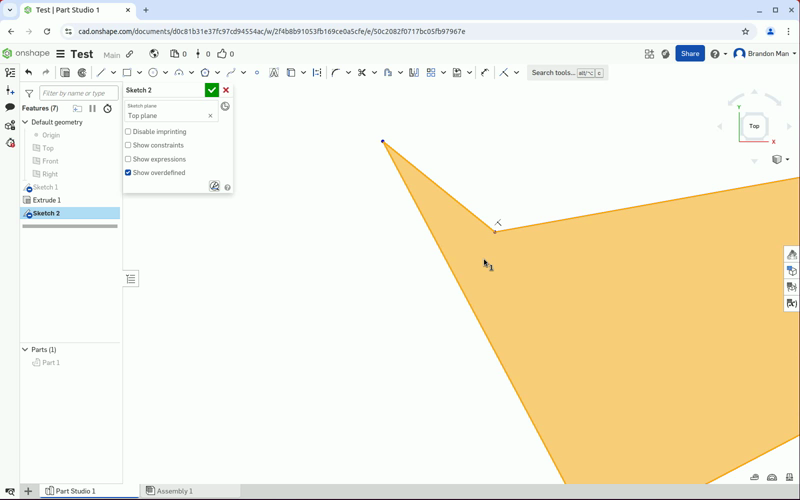
scroll(-6)
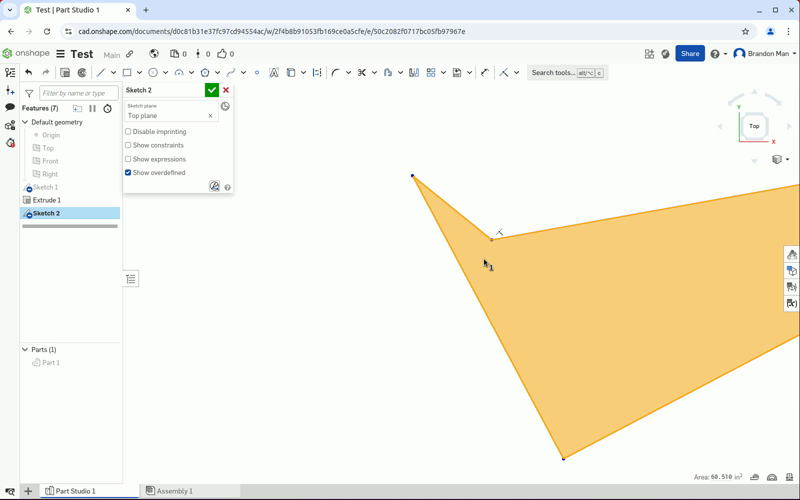
scroll(-6)
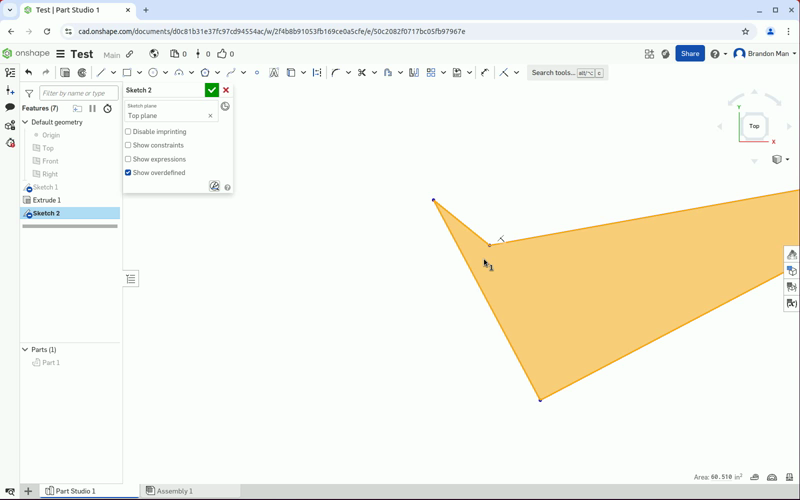
scroll(-6)
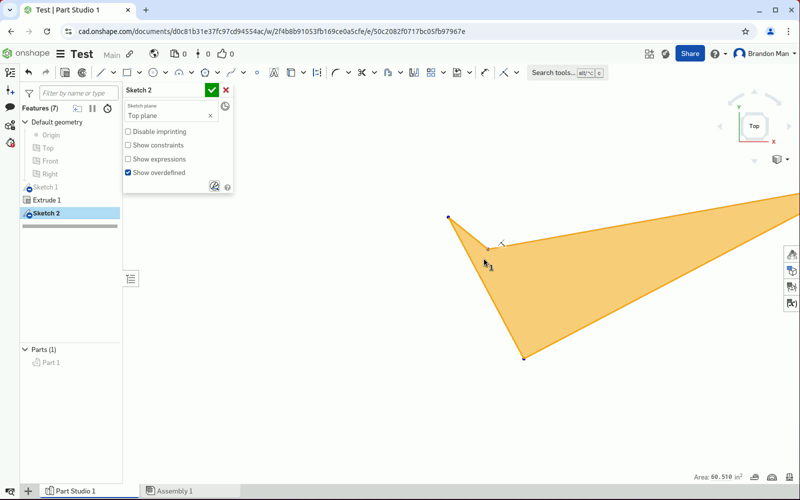
scroll(-6)
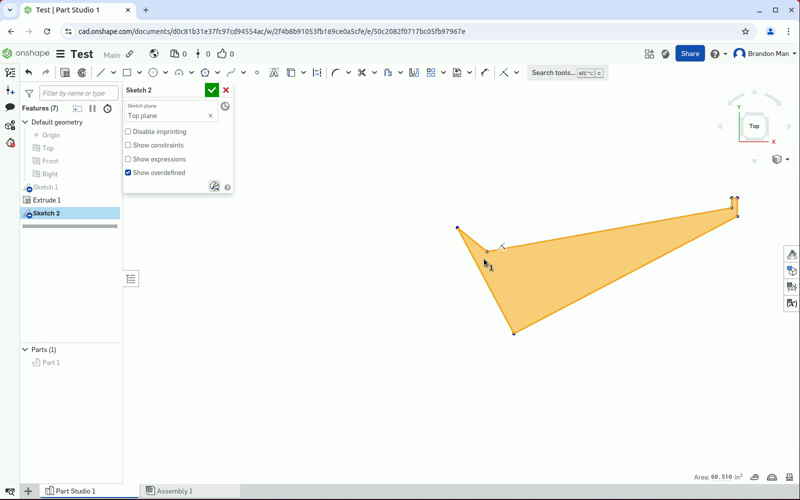
scroll(-6)
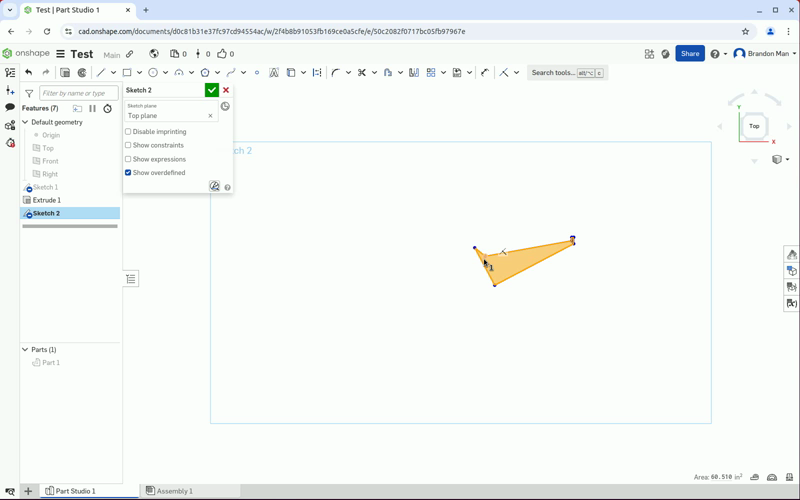
mouse_move(73, 352)
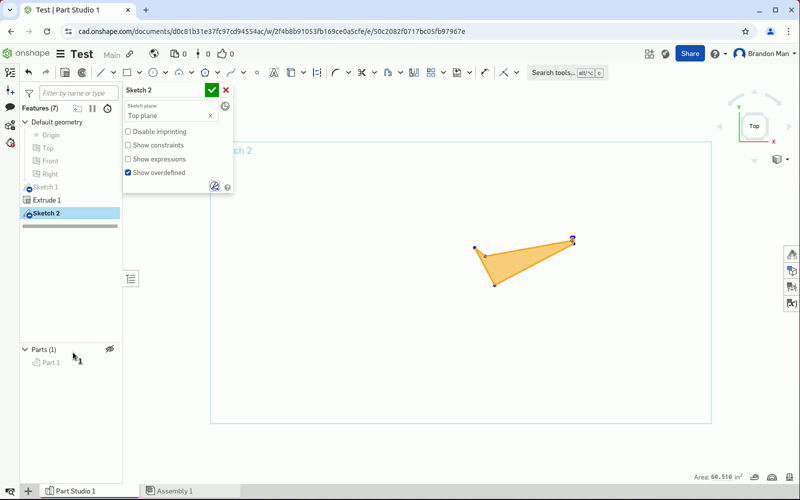
key(shift+y)
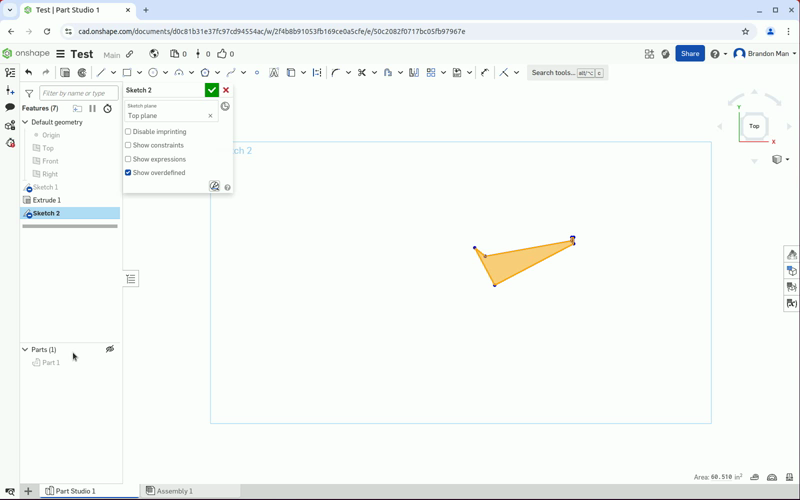
key(shift+e)
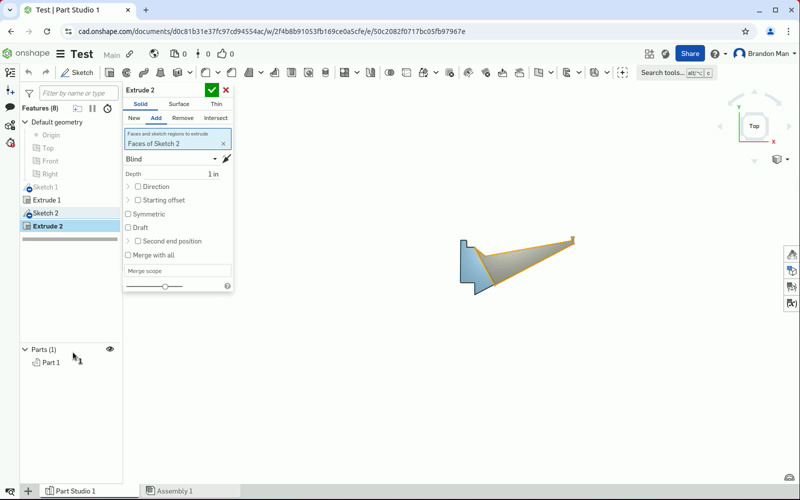
mouse_move(143, 106)
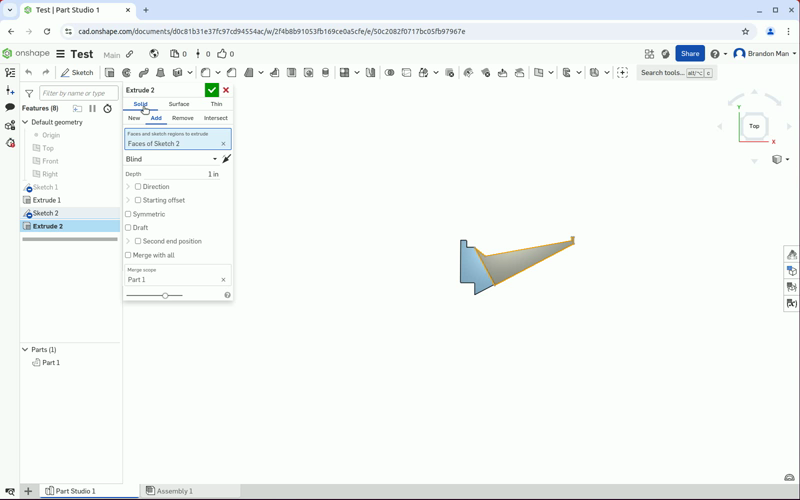
click(143, 106)
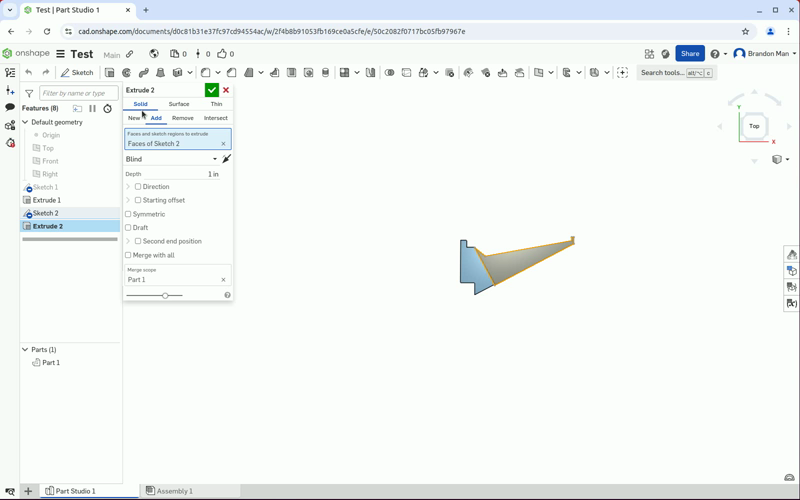
mouse_move(137, 120)
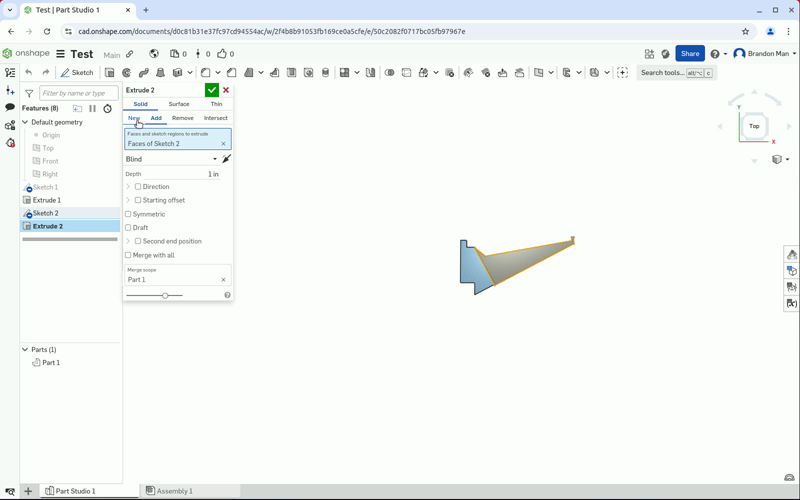
click(137, 120)
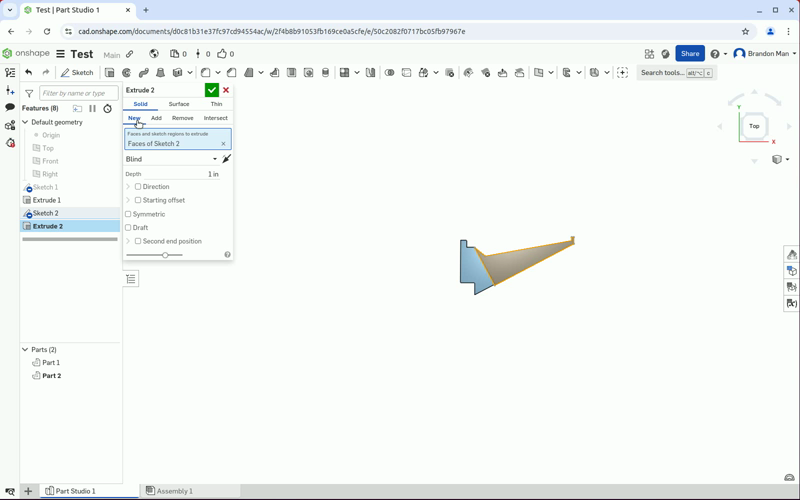
key(tab, 4)
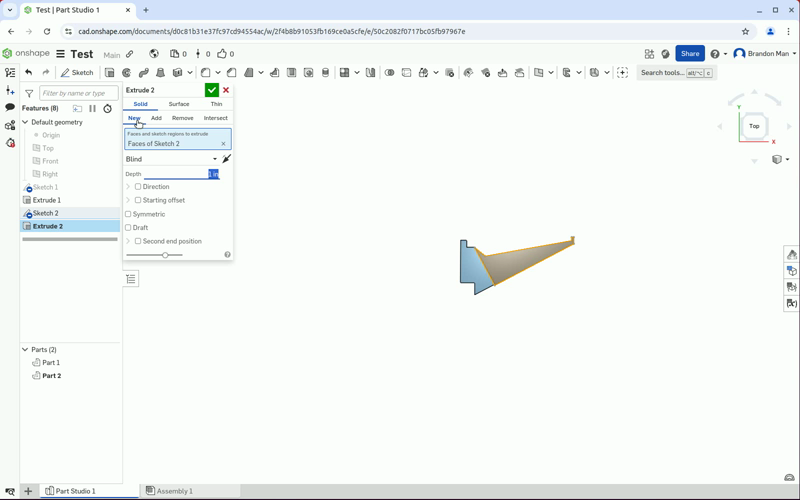
text(1.204)
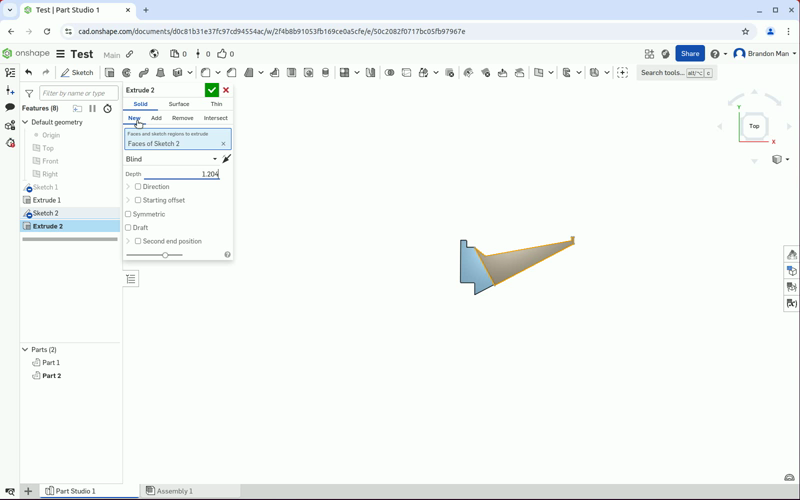
key(enter)
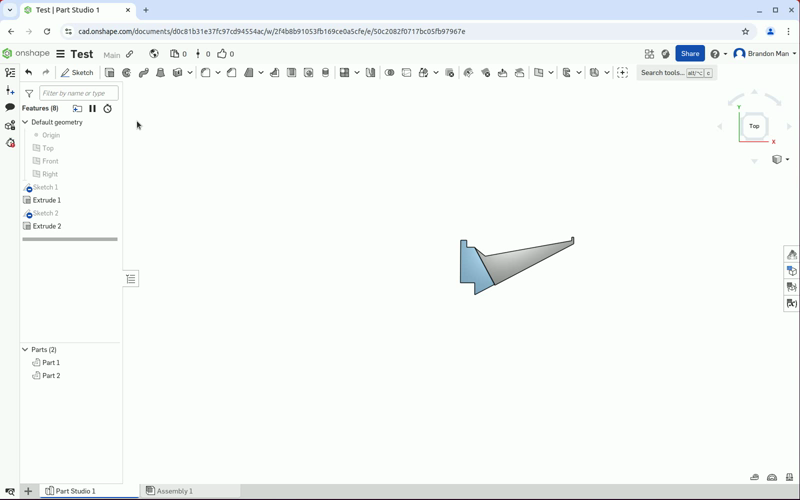
key(shift+h)
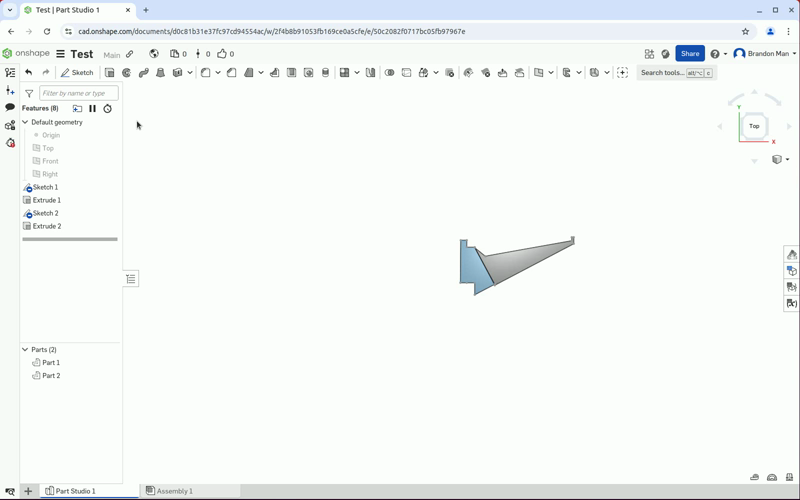
key(shift+h)
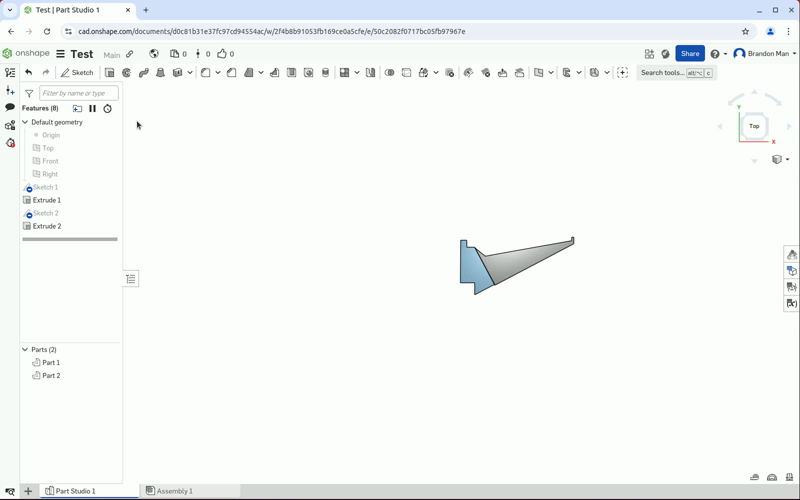
mouse_move(73, 189)
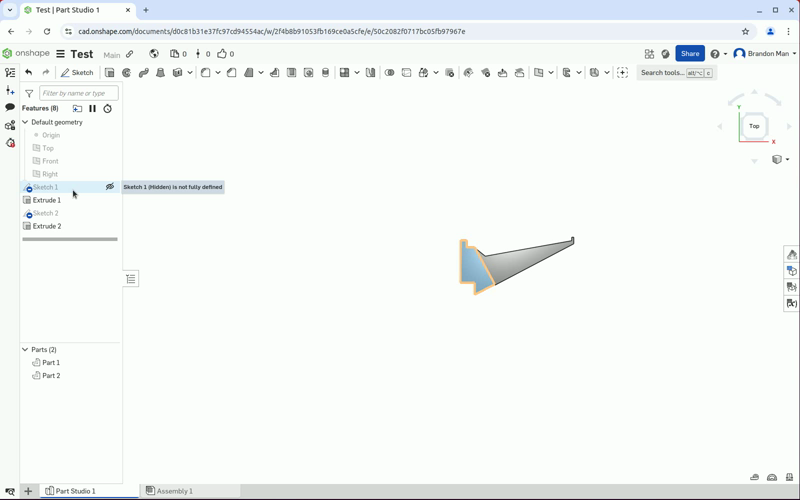
click(73, 189)
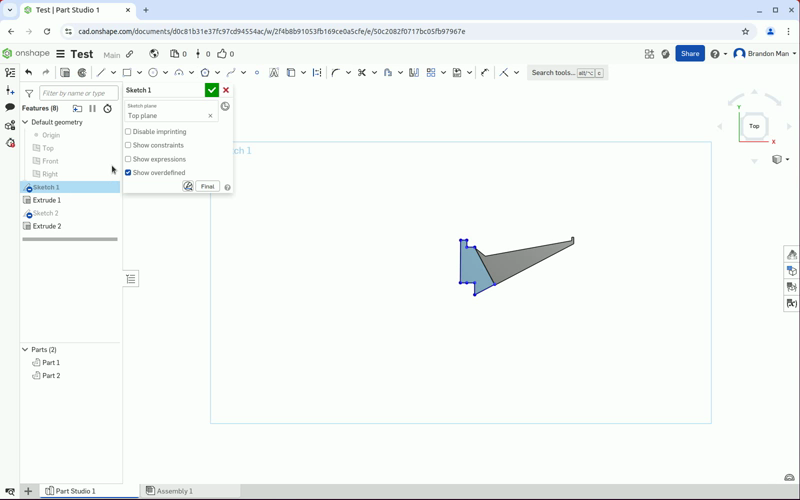
mouse_move(229, 92)
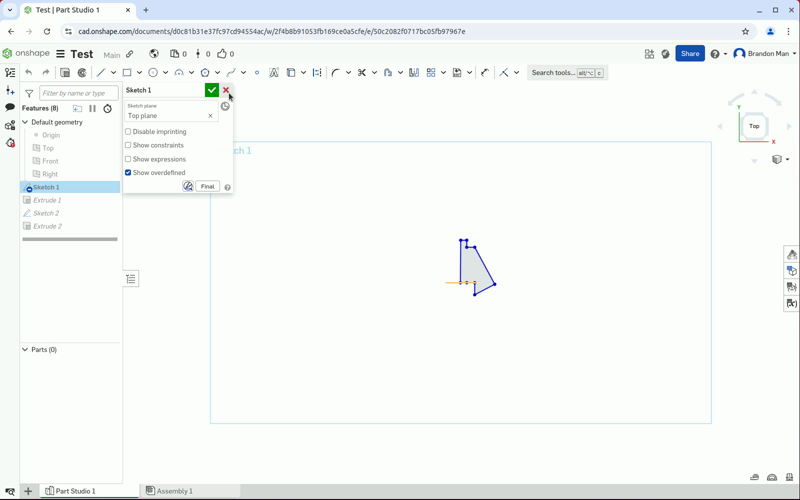
click(229, 92)
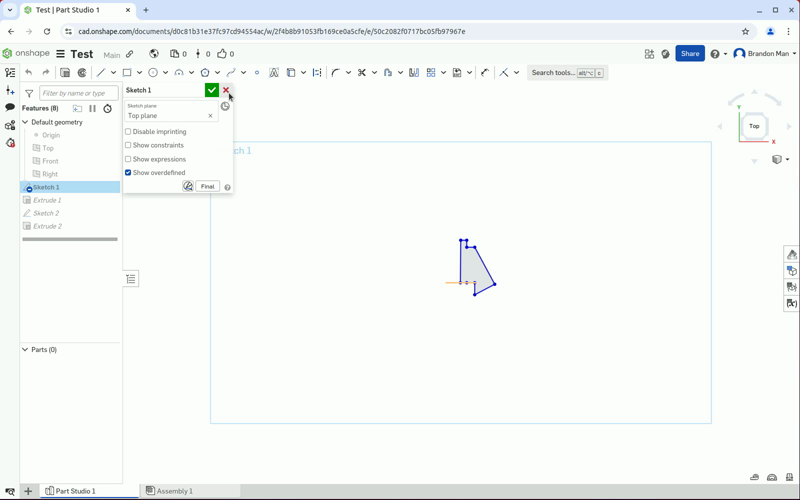
key(shift+s)
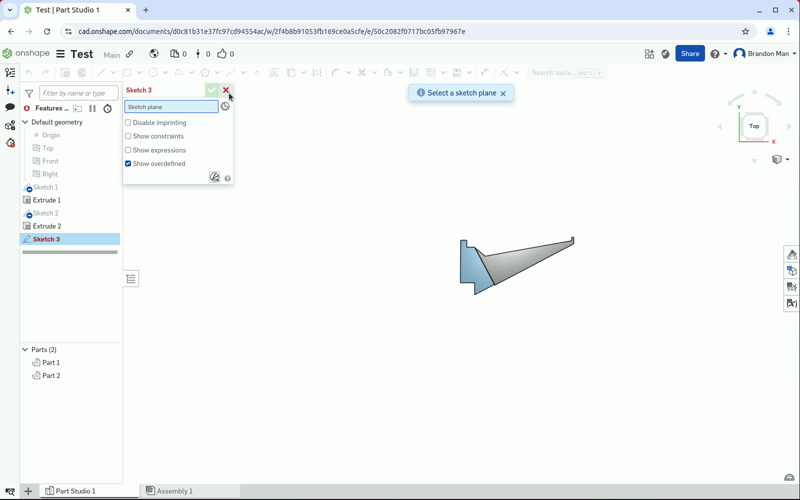
mouse_move(73, 150)
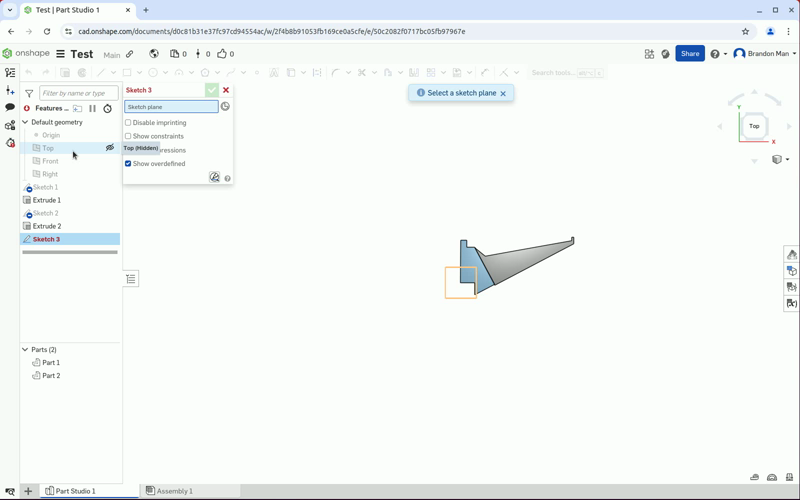
click(73, 150)
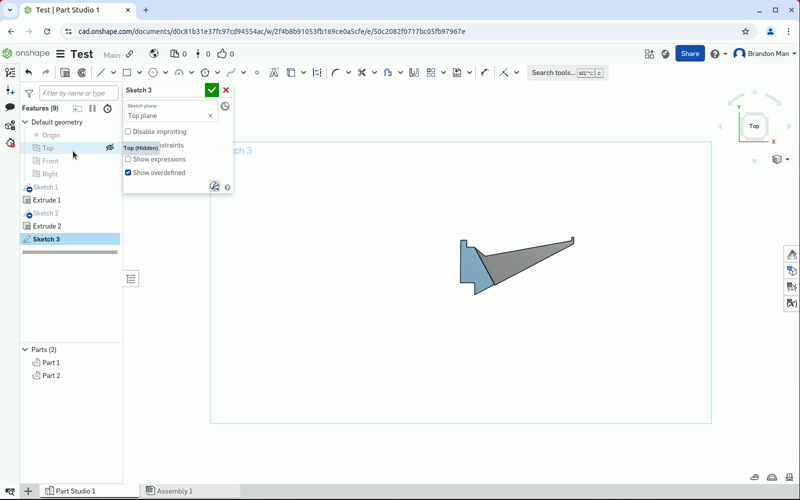
mouse_move(73, 352)
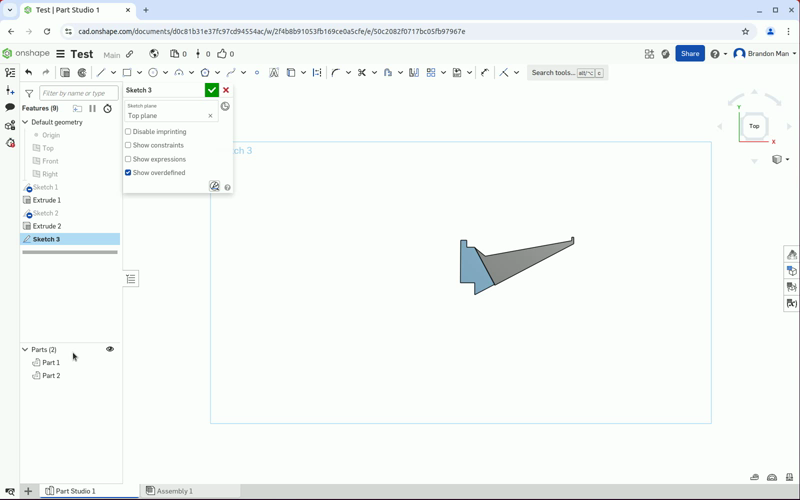
key(y)
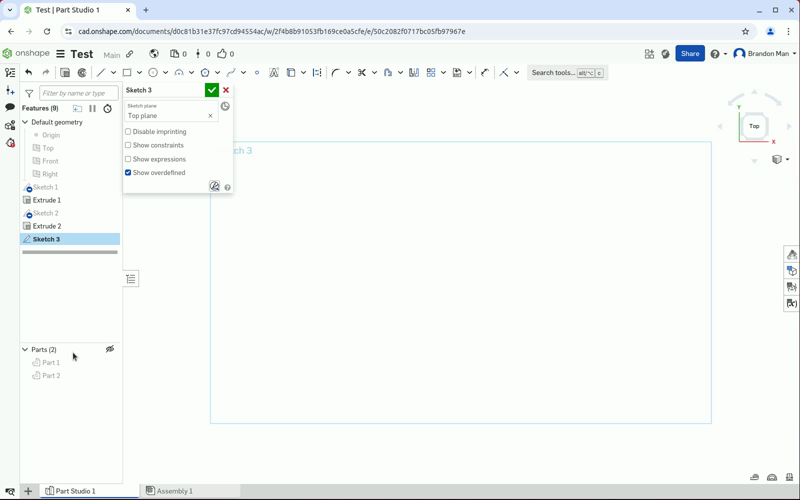
key(l)
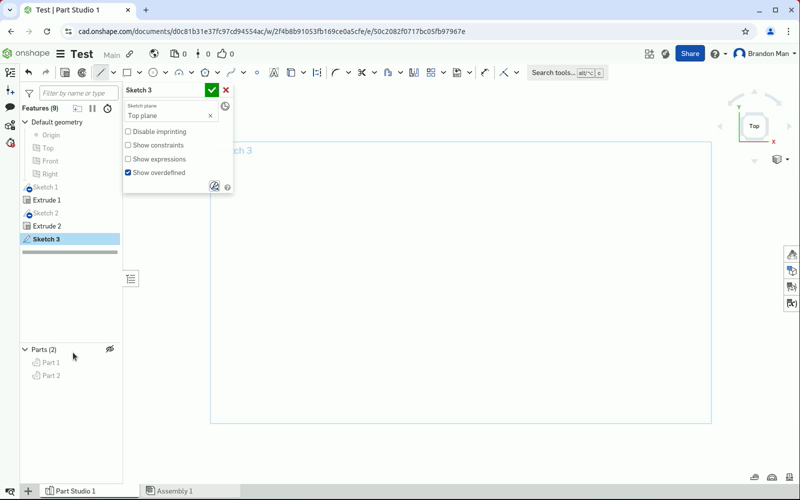
key_down(shift)
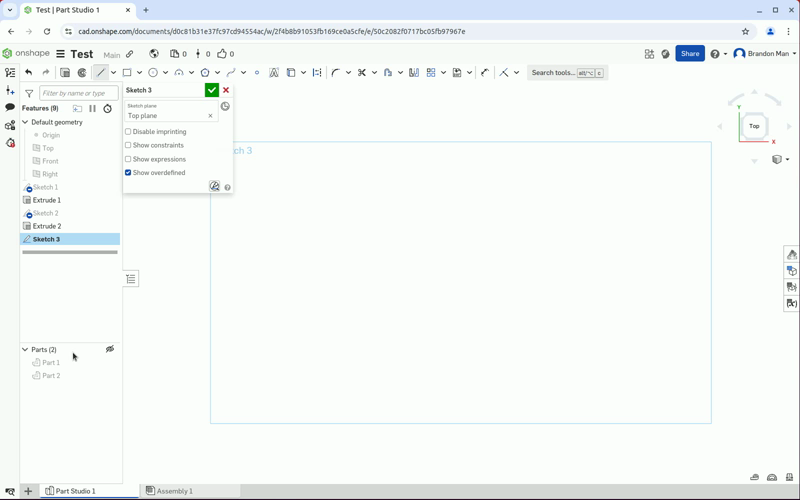
mouse_move(460, 282)
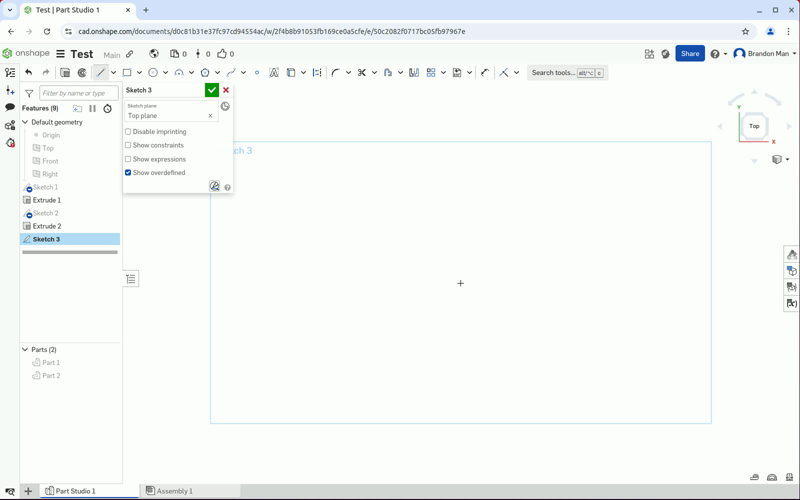
click(460, 282)
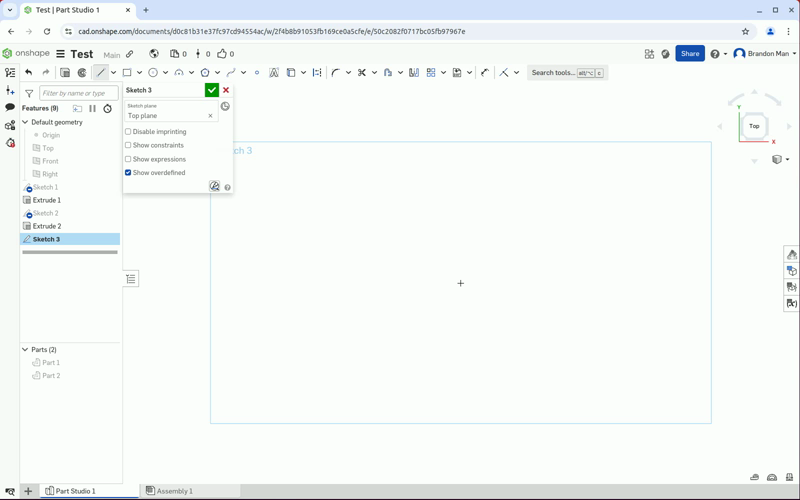
key_up(shift)
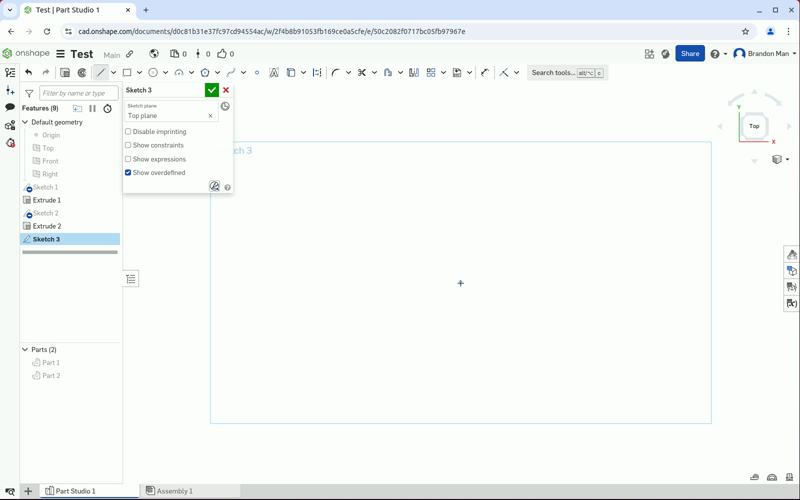
key_down(shift)
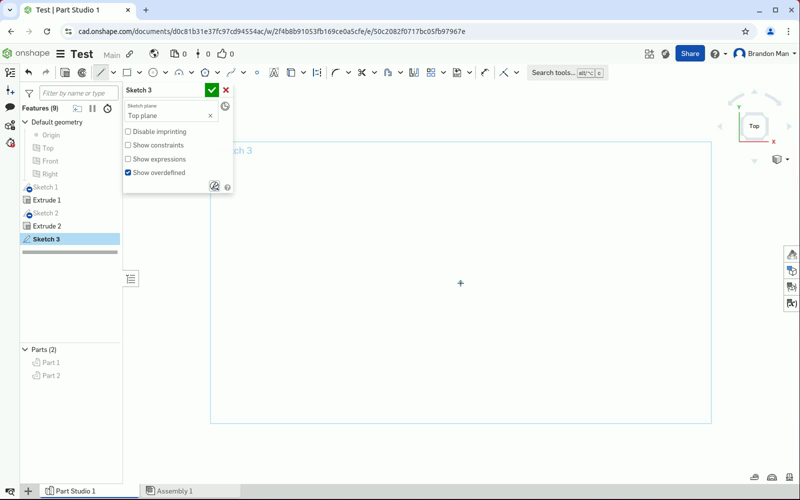
mouse_move(490, 282)
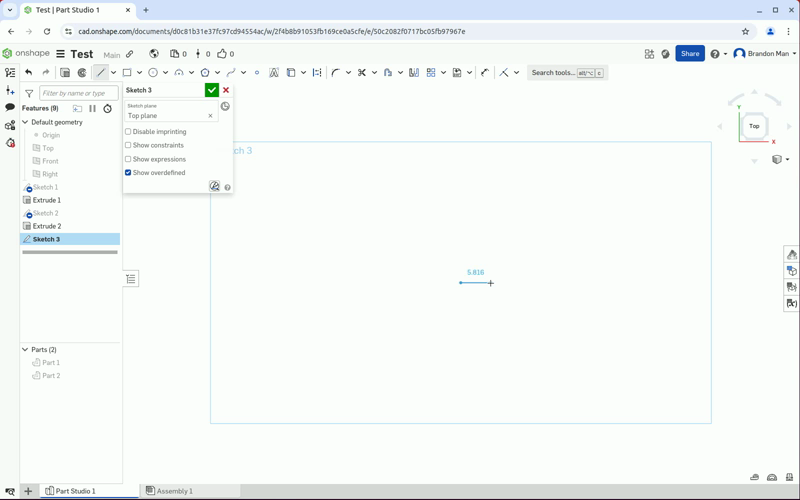
mouse_move(466, 282)
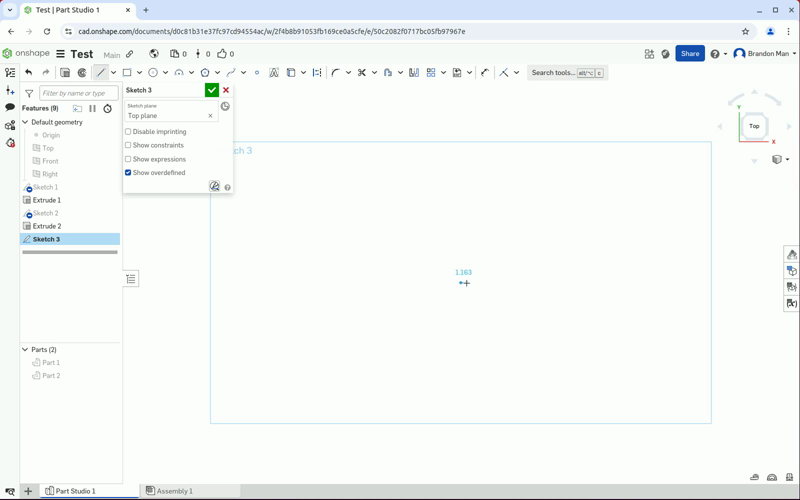
scroll(6)
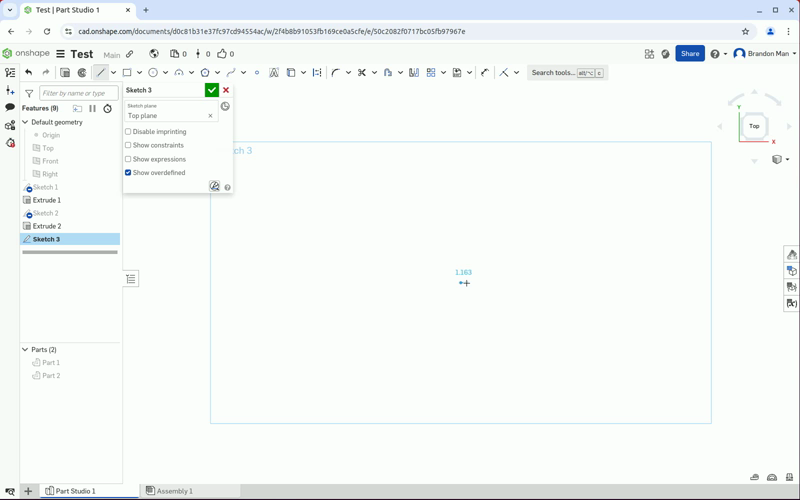
scroll(6)
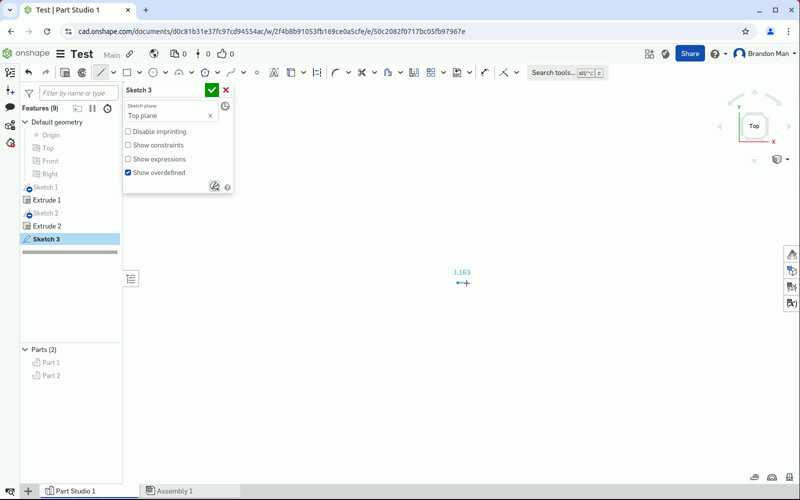
scroll(6)
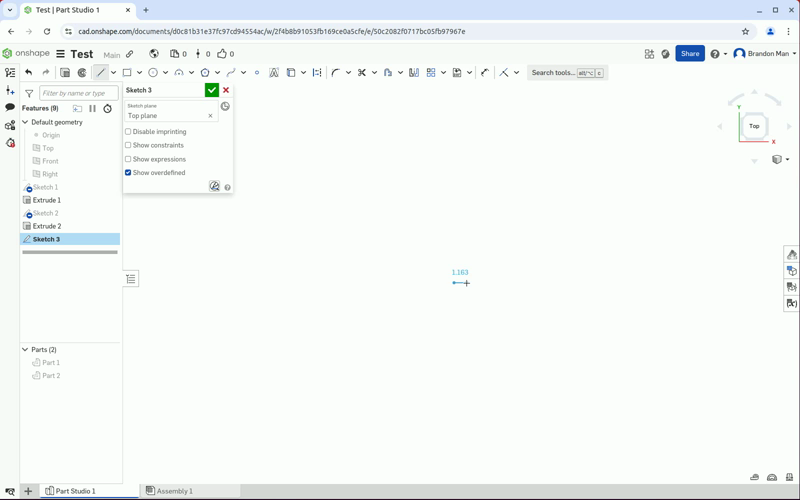
scroll(6)
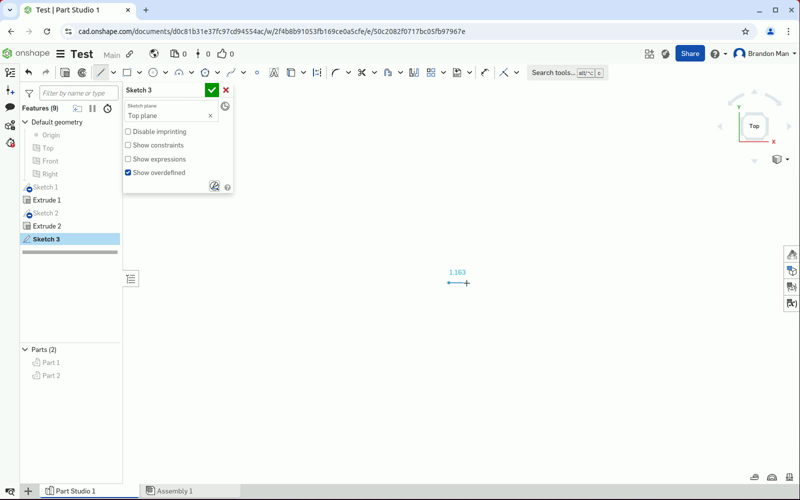
scroll(6)
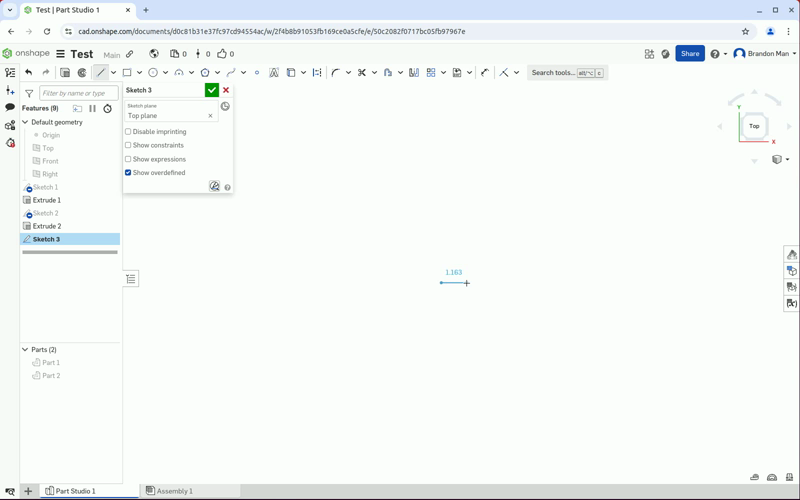
scroll(6)
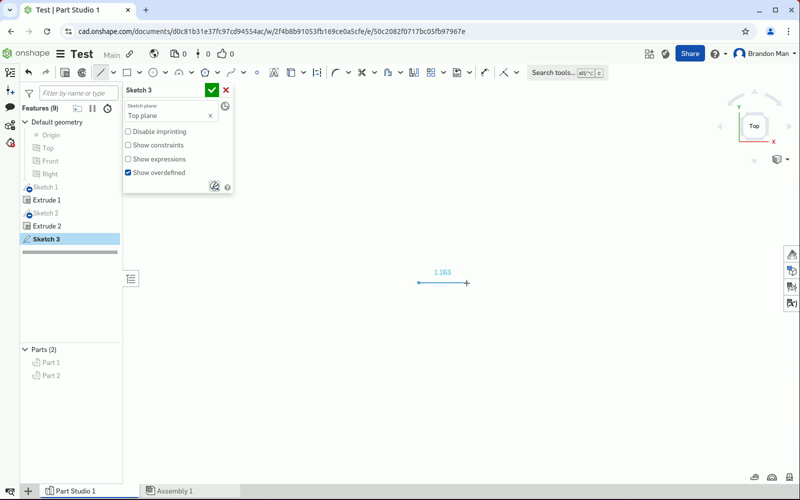
scroll(6)
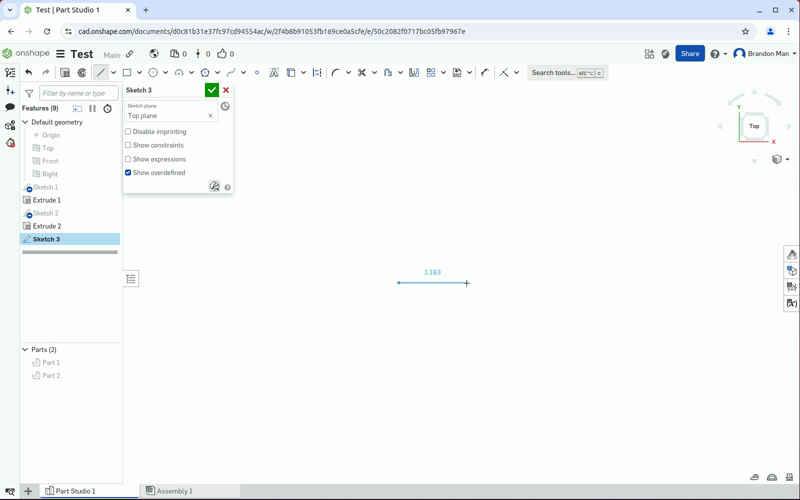
click(466, 282)
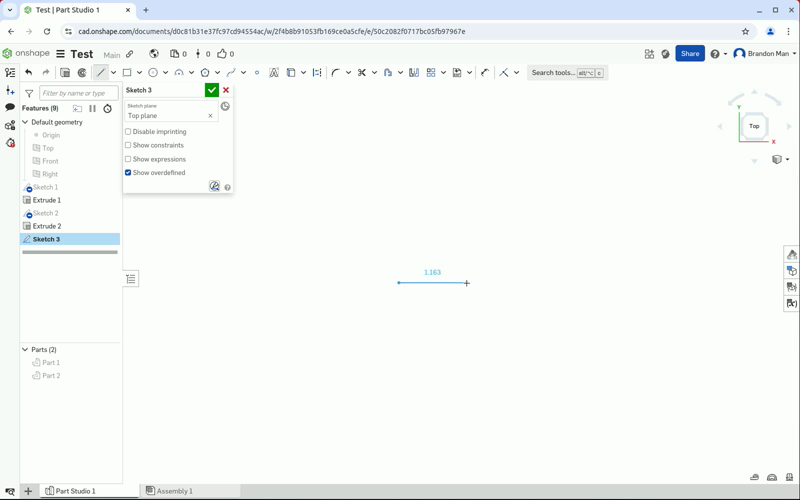
scroll(-6)
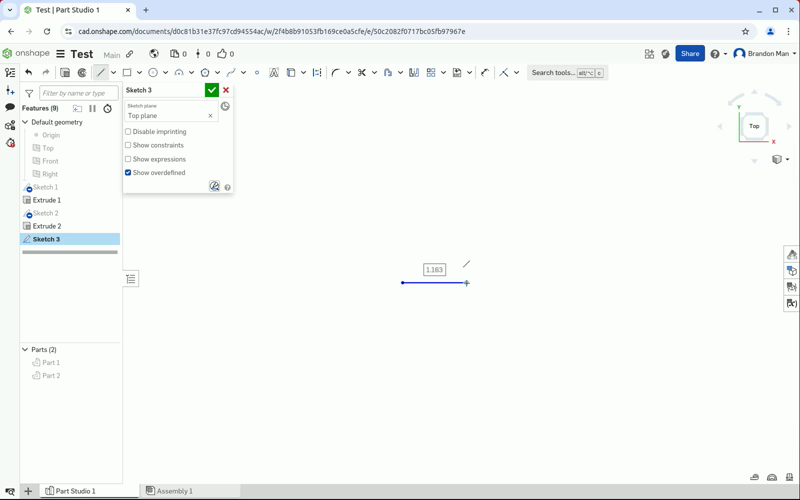
scroll(-6)
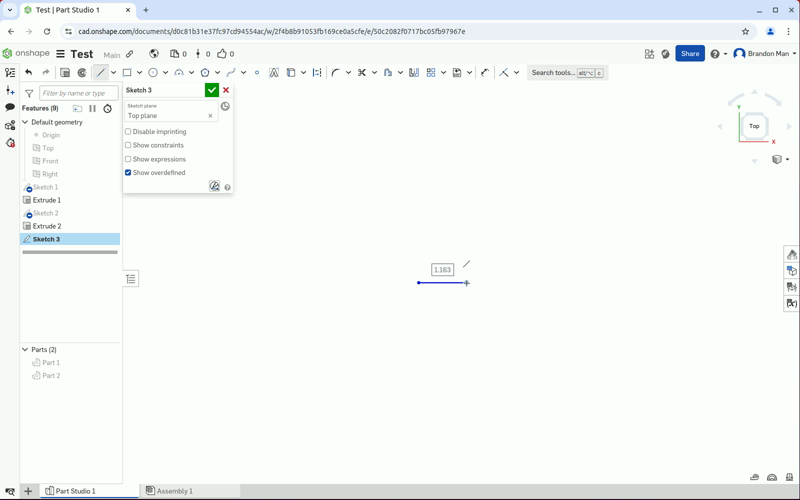
scroll(-6)
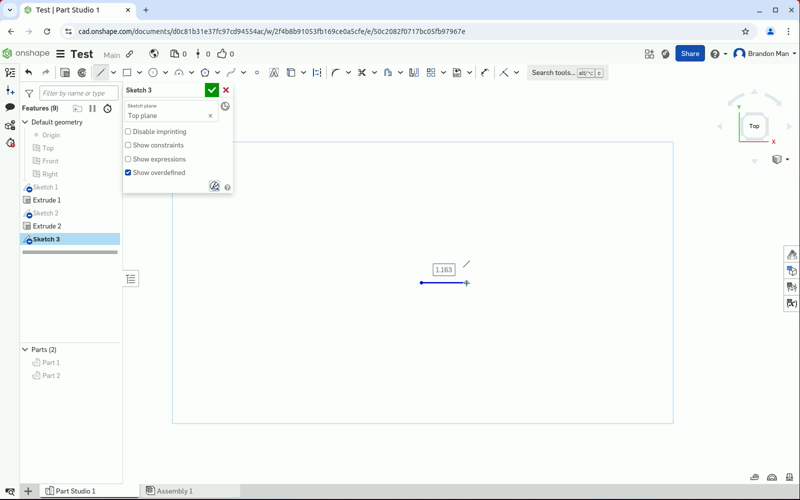
scroll(-6)
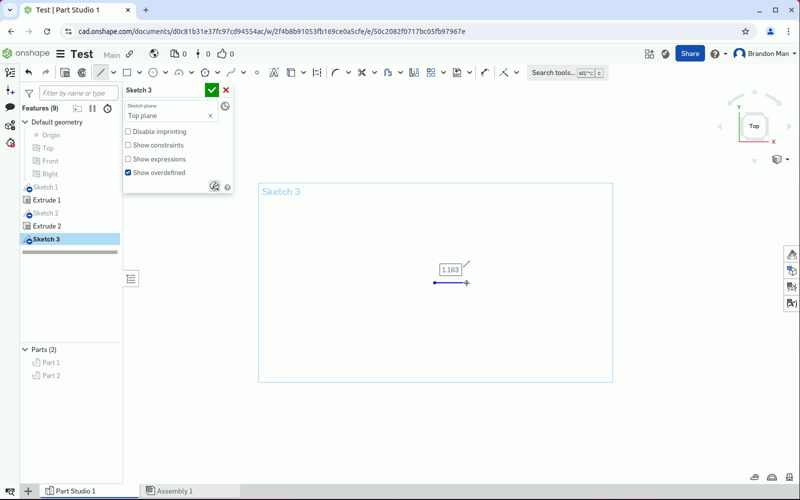
scroll(-6)
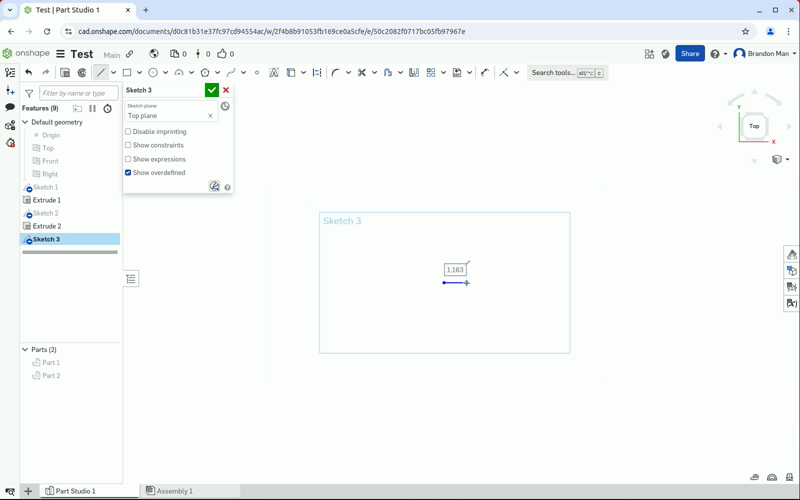
scroll(-6)
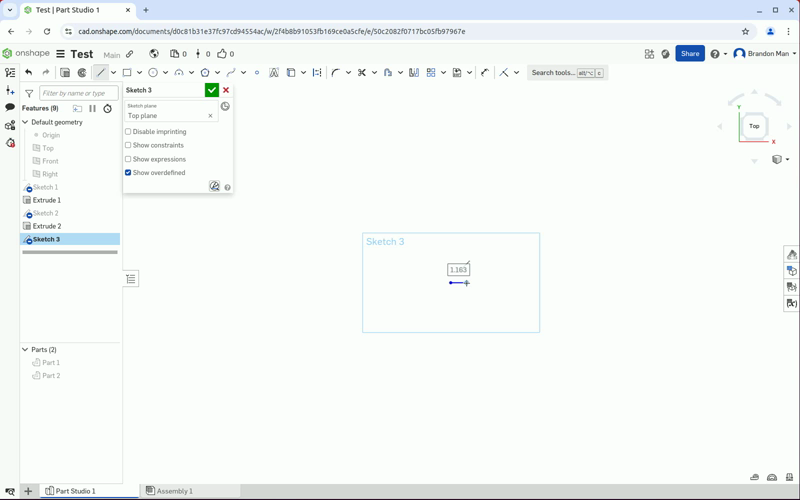
scroll(-6)
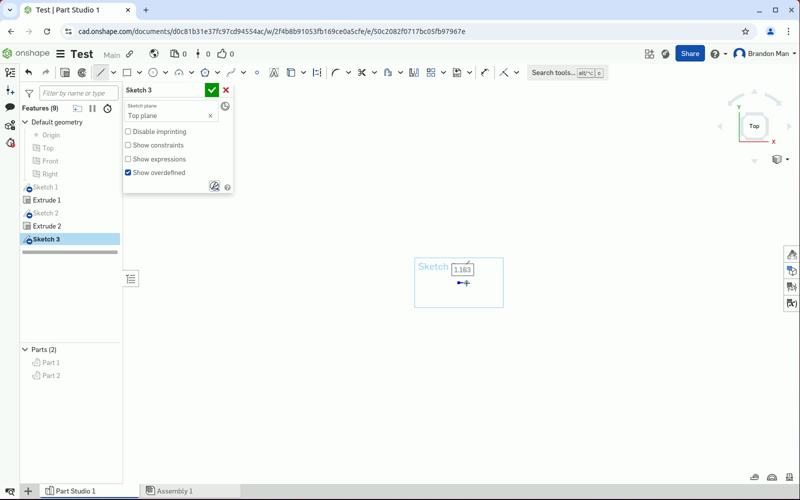
key_up(shift)
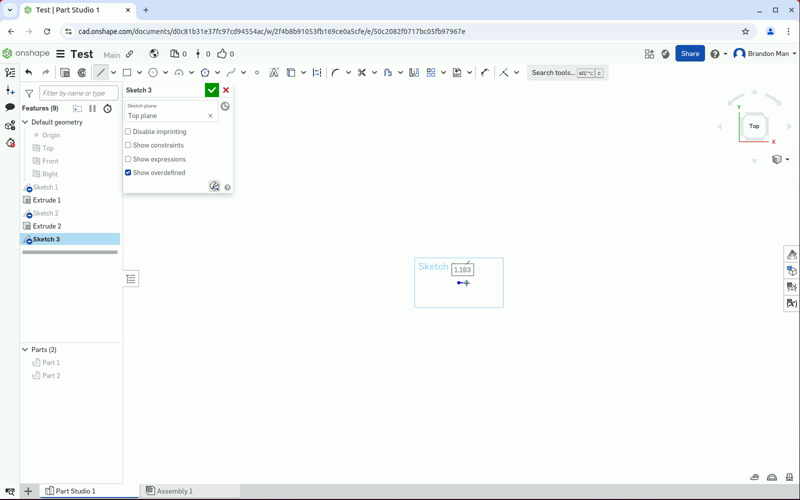
key_down(shift)
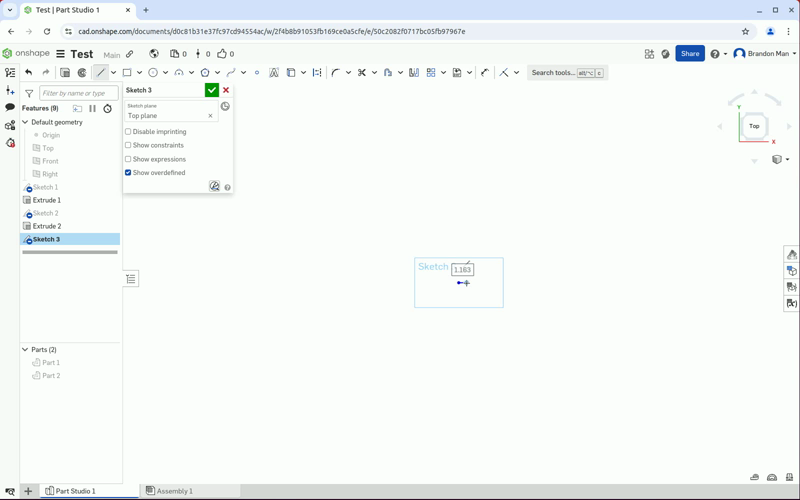
mouse_move(496, 282)
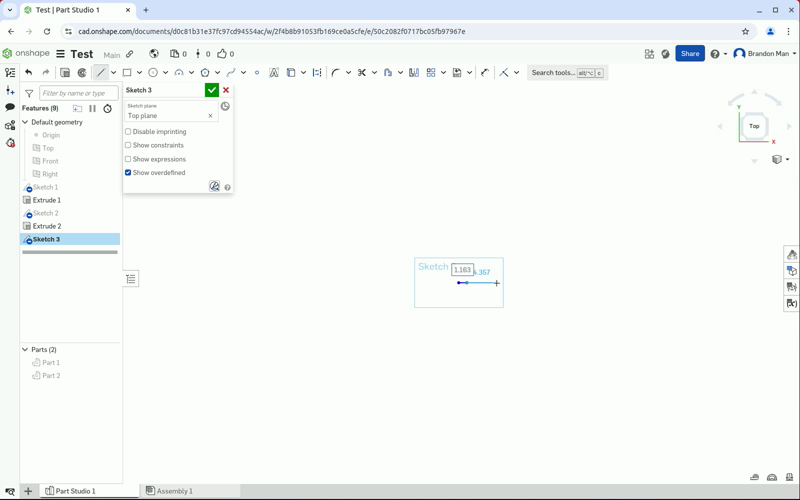
mouse_move(474, 282)
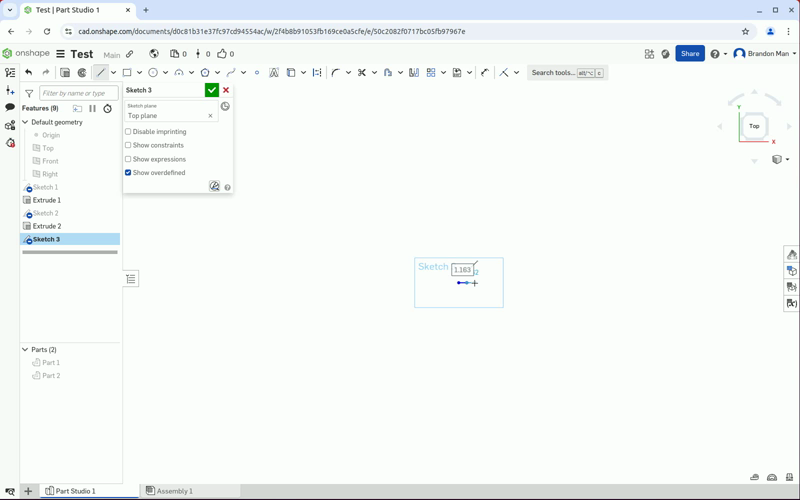
click(474, 282)
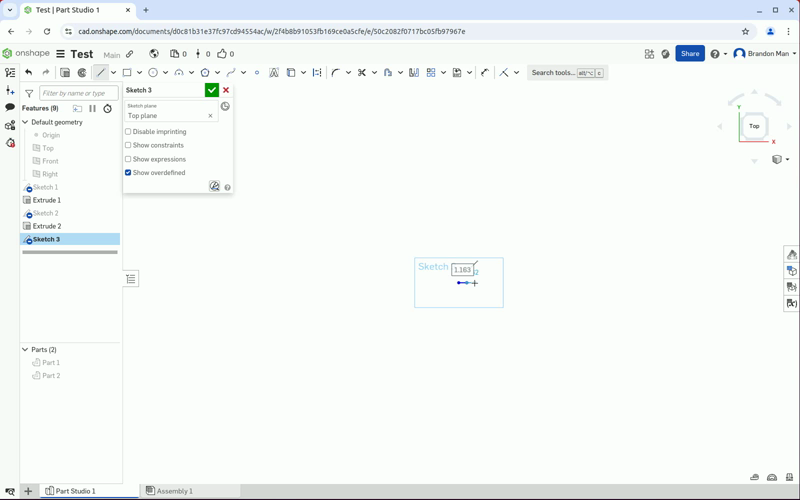
key_up(shift)
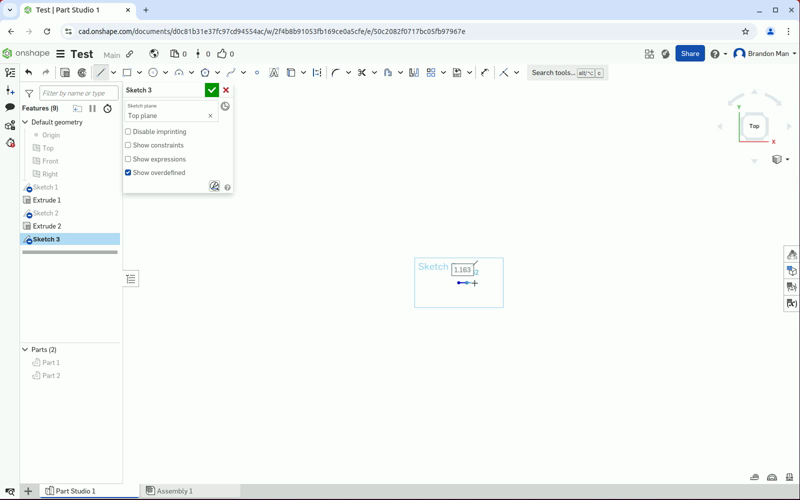
key_down(shift)
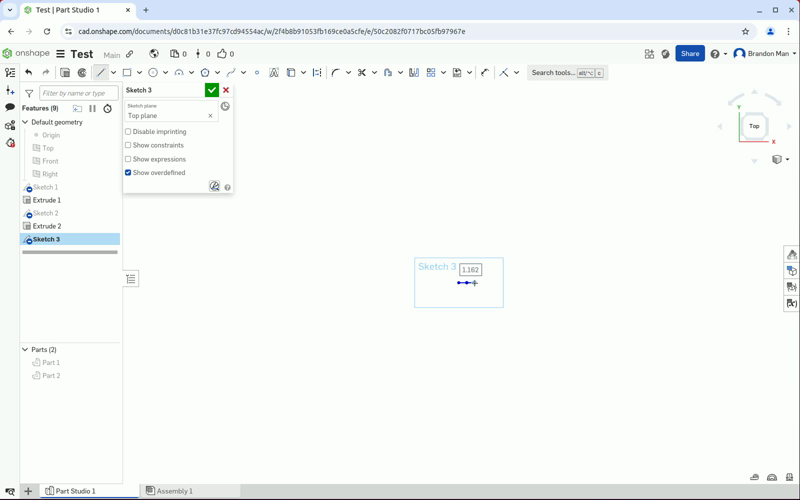
mouse_move(504, 282)
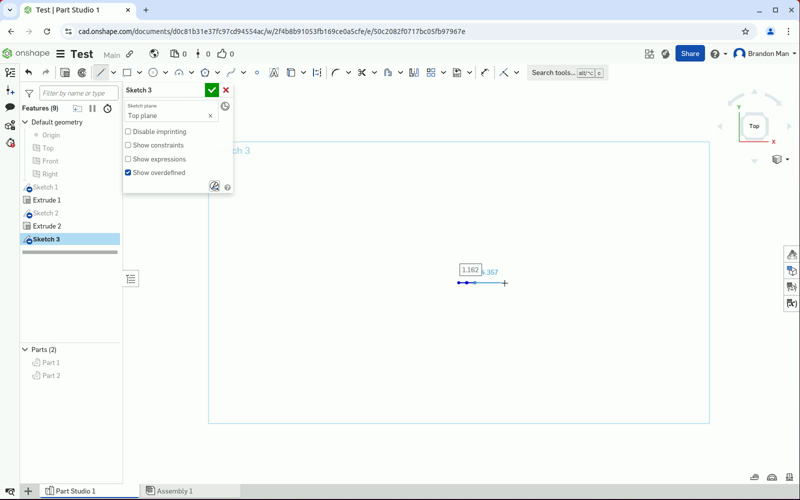
mouse_move(474, 294)
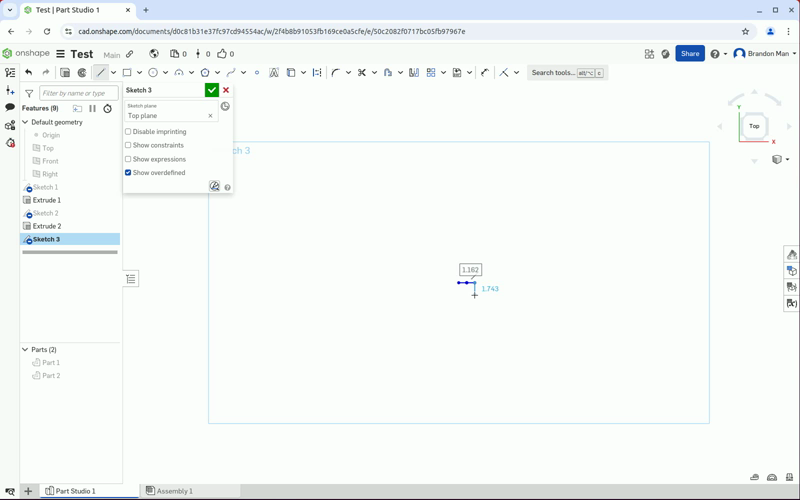
click(474, 294)
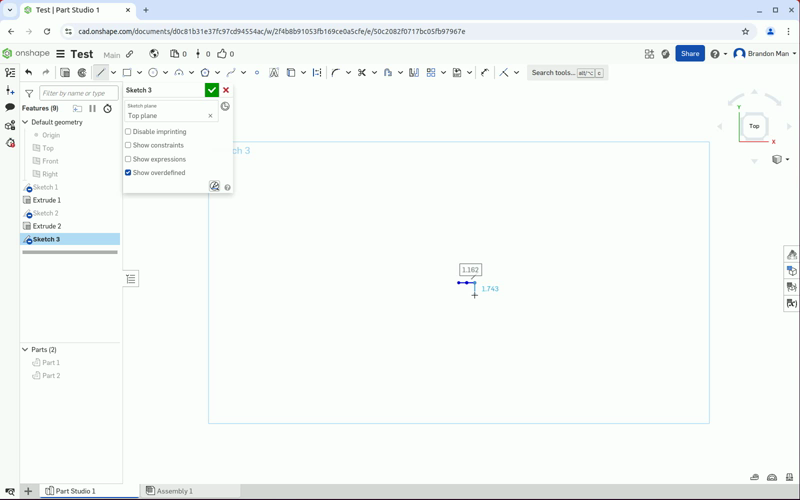
key_up(shift)
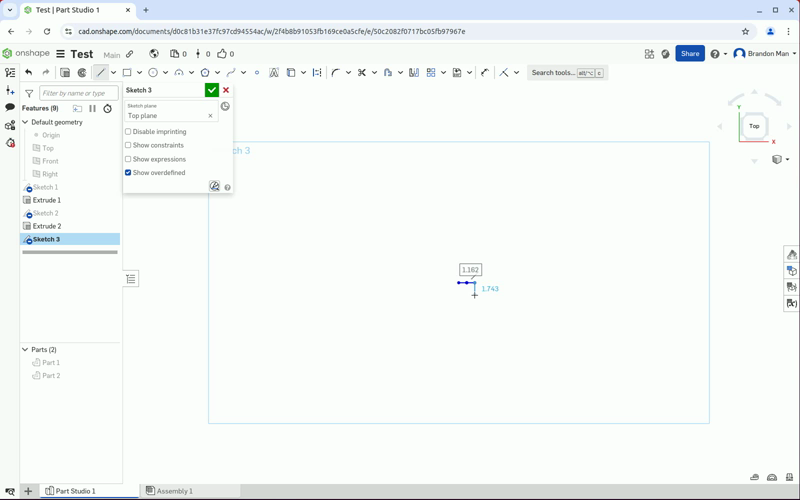
key_down(shift)
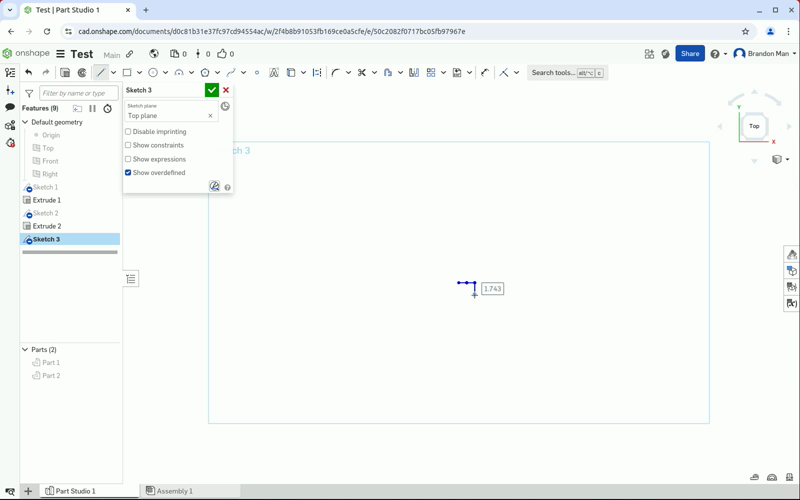
mouse_move(504, 294)
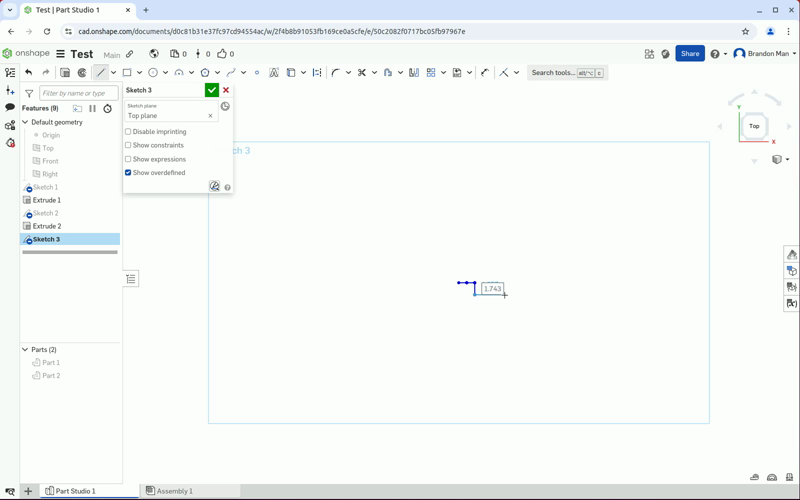
mouse_move(494, 284)
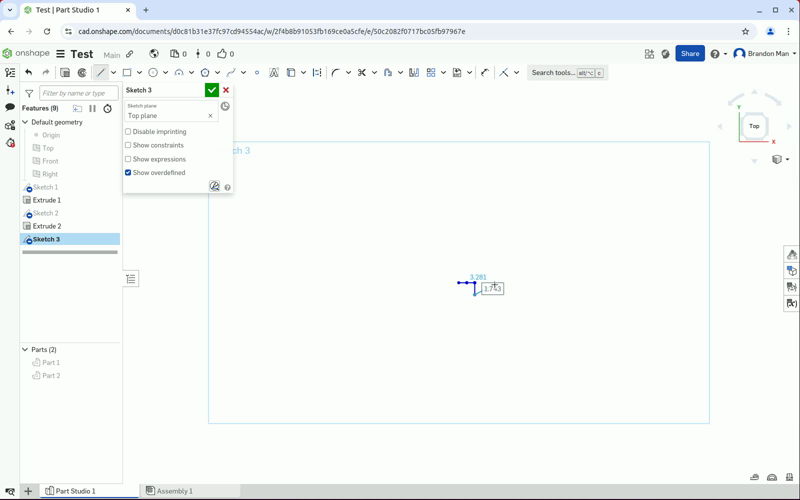
click(494, 284)
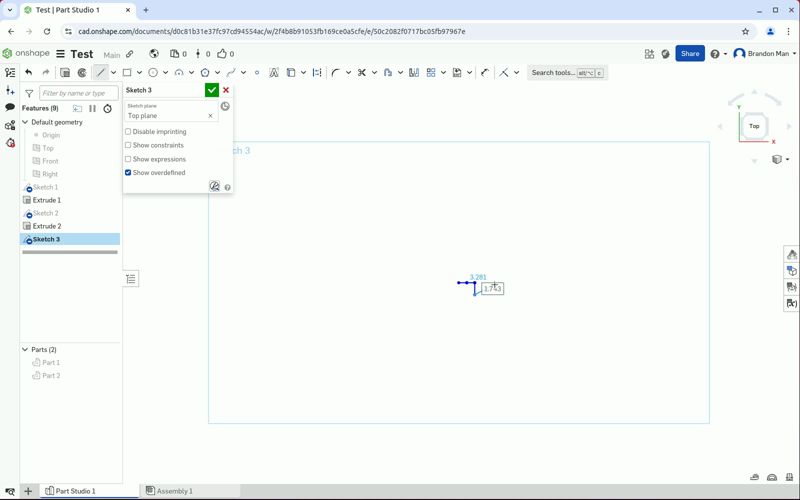
key_up(shift)
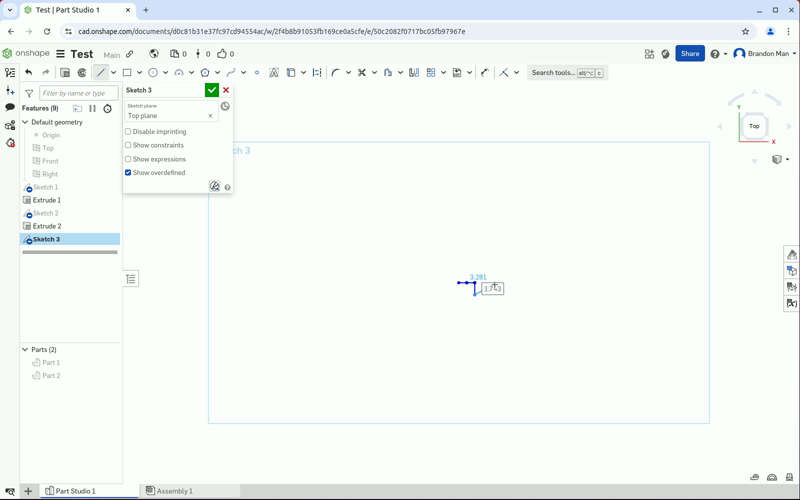
key_down(shift)
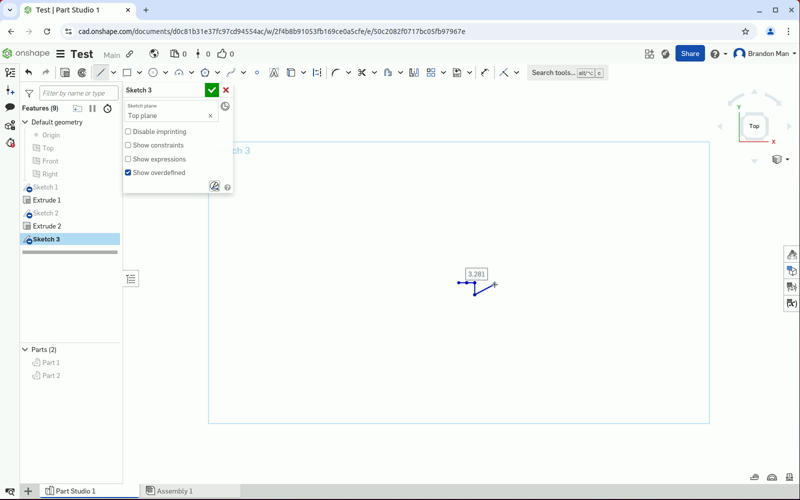
mouse_move(524, 284)
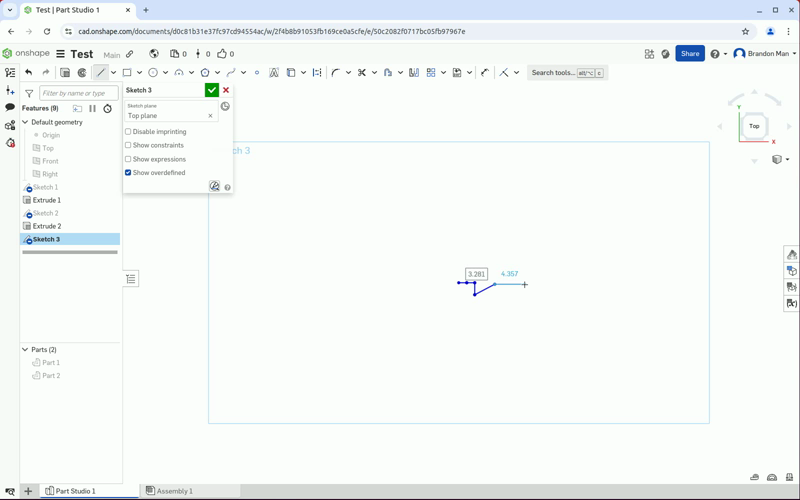
mouse_move(474, 247)
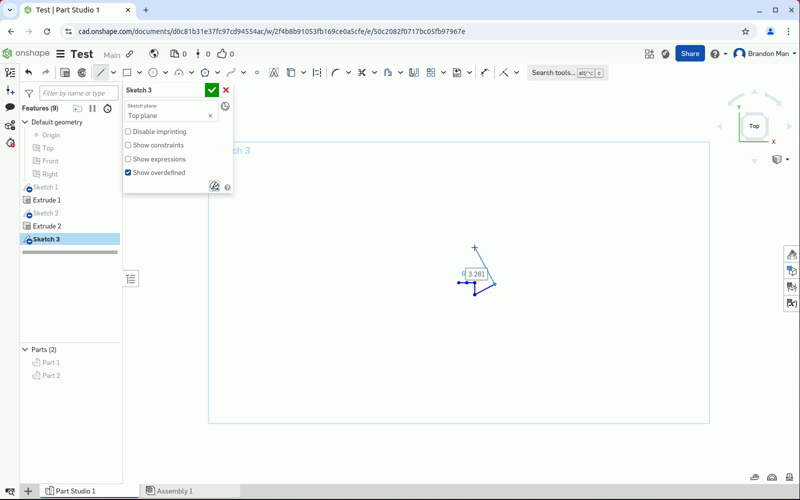
click(474, 247)
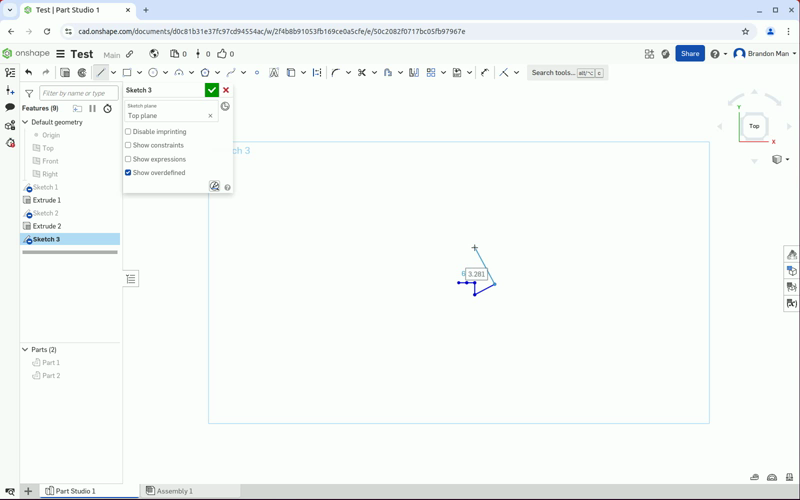
key_up(shift)
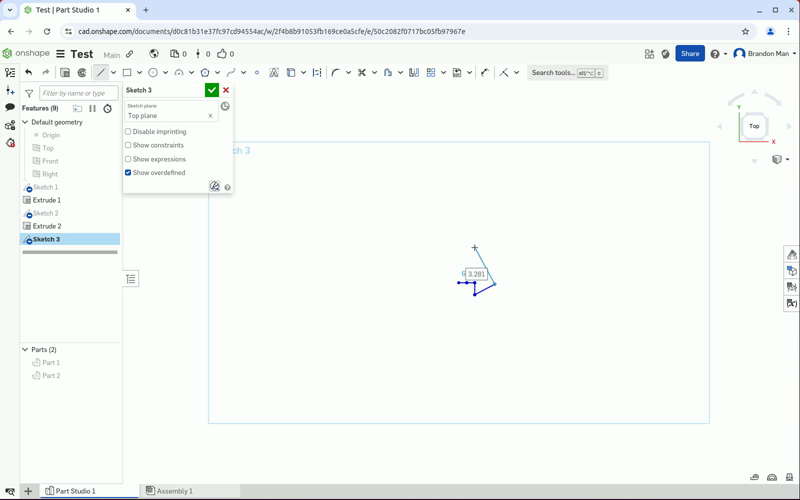
key_down(shift)
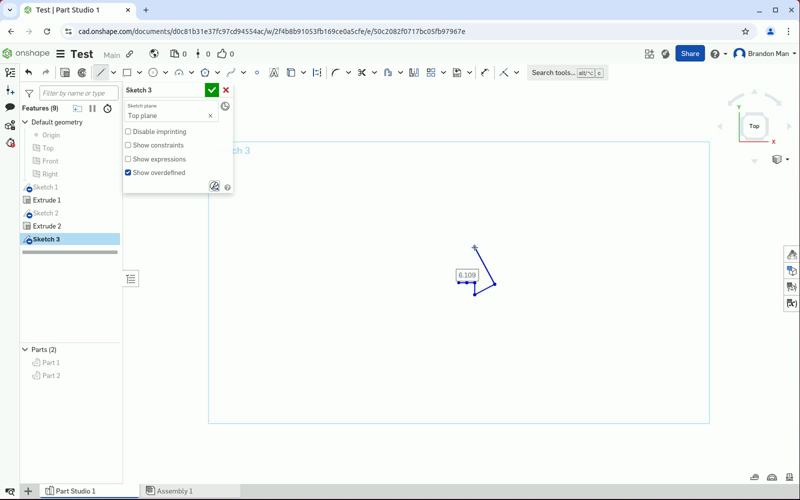
mouse_move(504, 247)
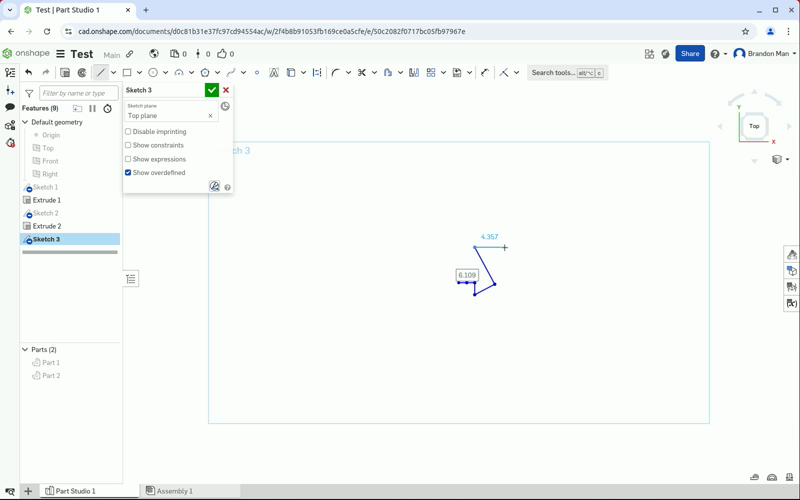
mouse_move(466, 247)
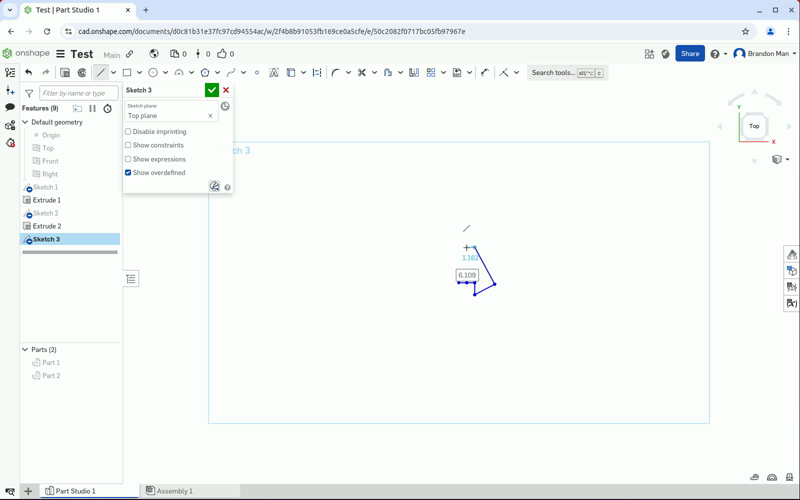
click(466, 247)
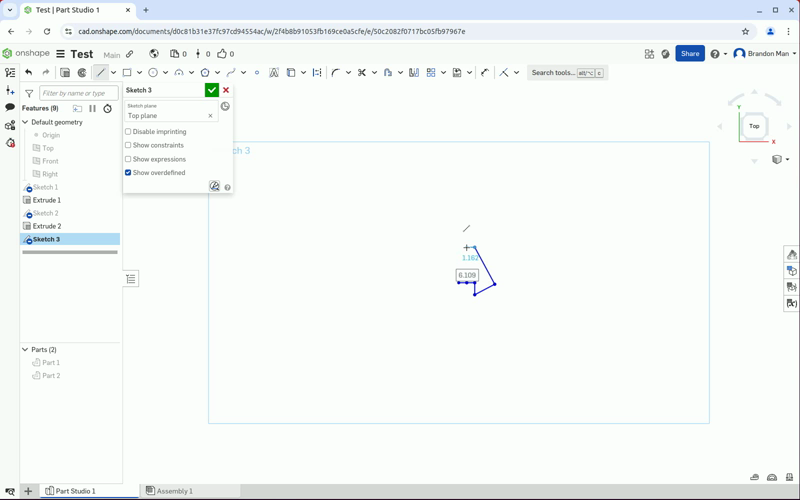
key_up(shift)
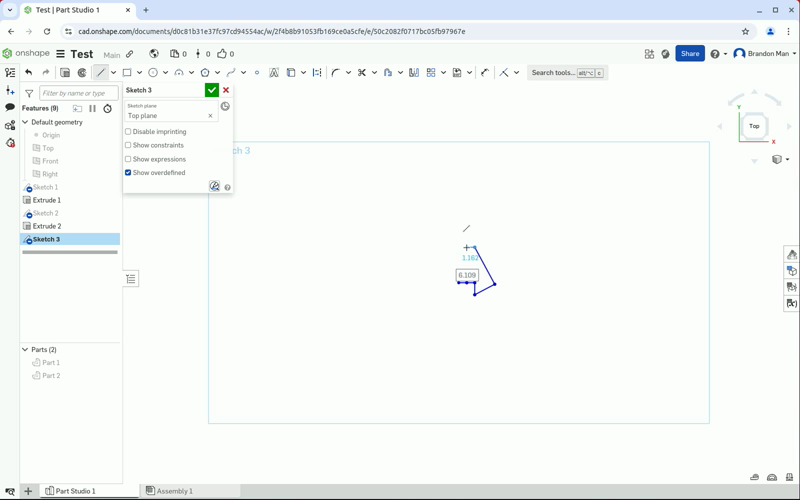
key_down(shift)
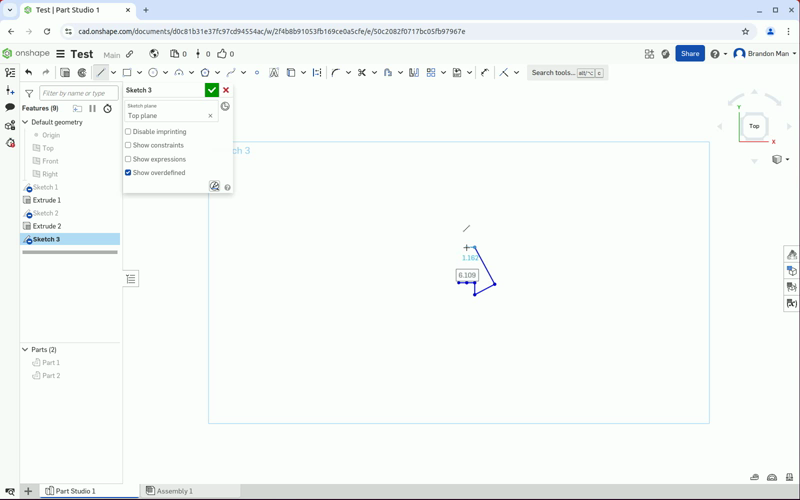
mouse_move(496, 247)
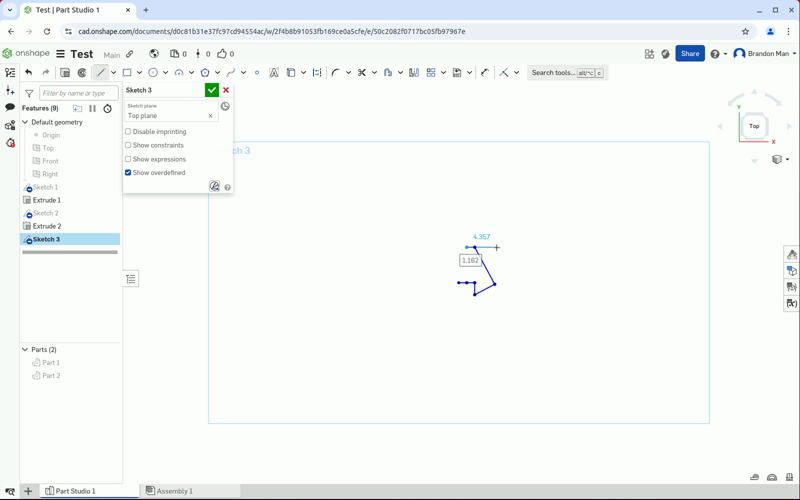
mouse_move(466, 240)
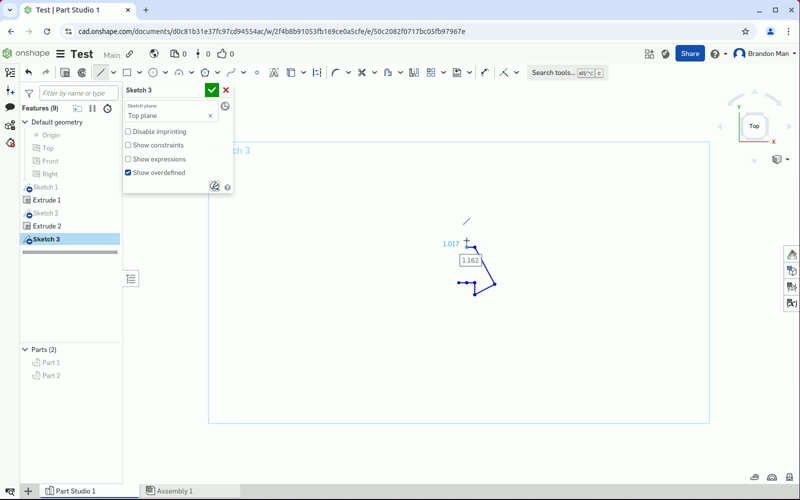
scroll(6)
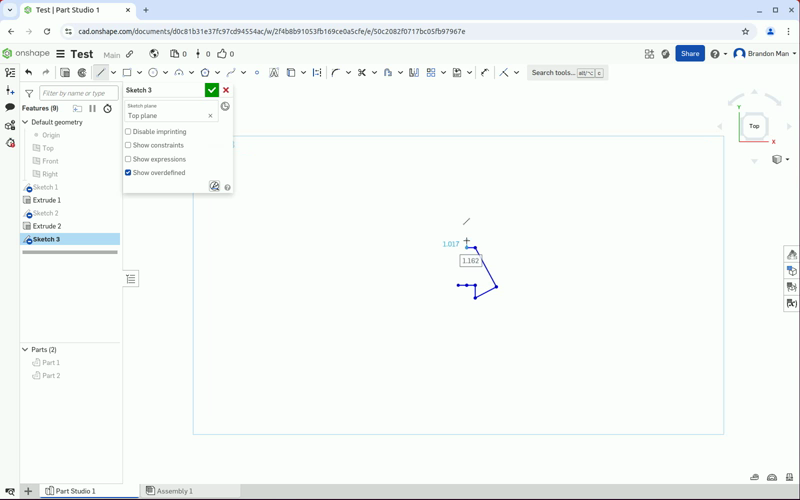
scroll(6)
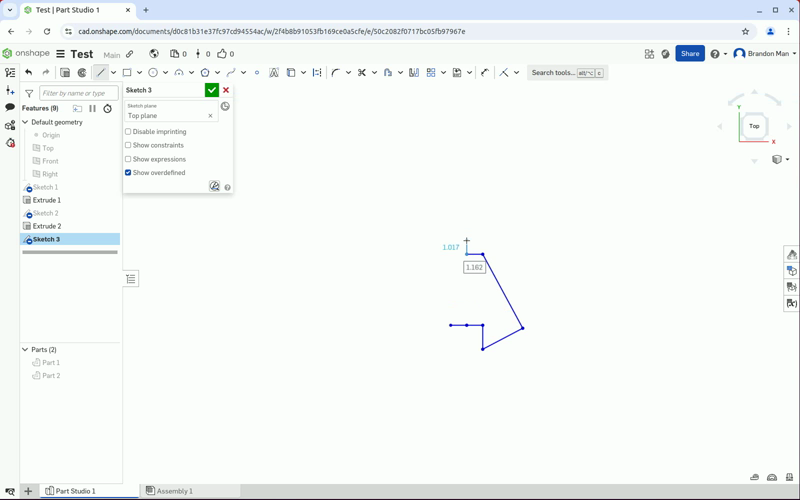
scroll(6)
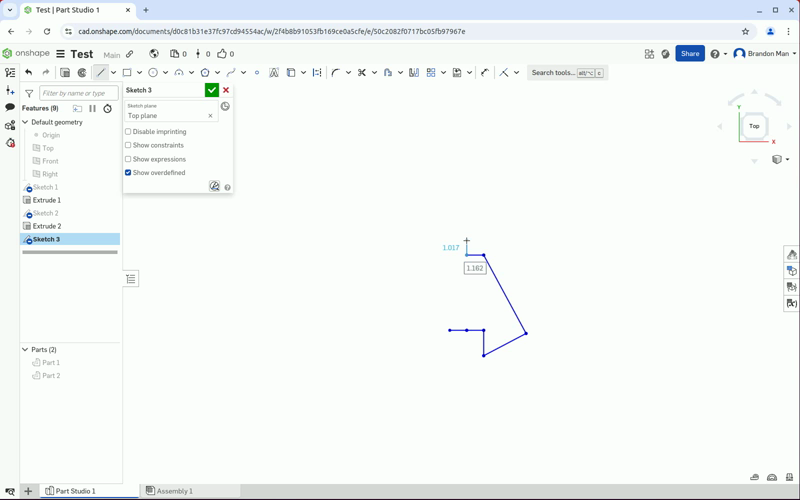
scroll(6)
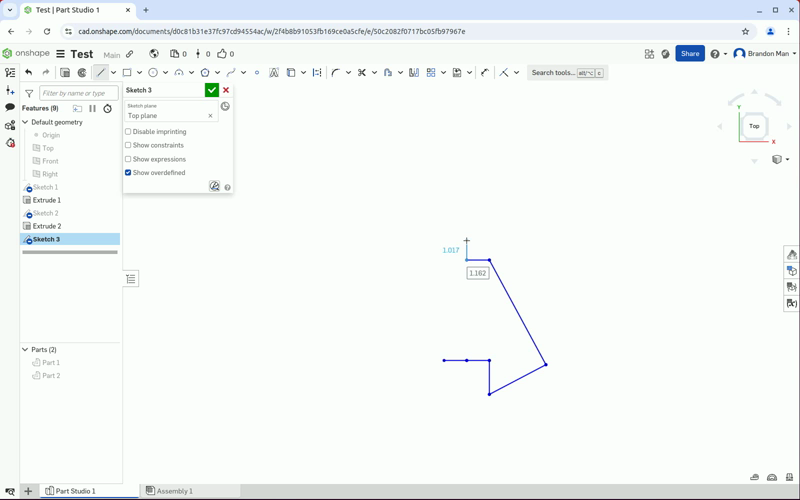
scroll(6)
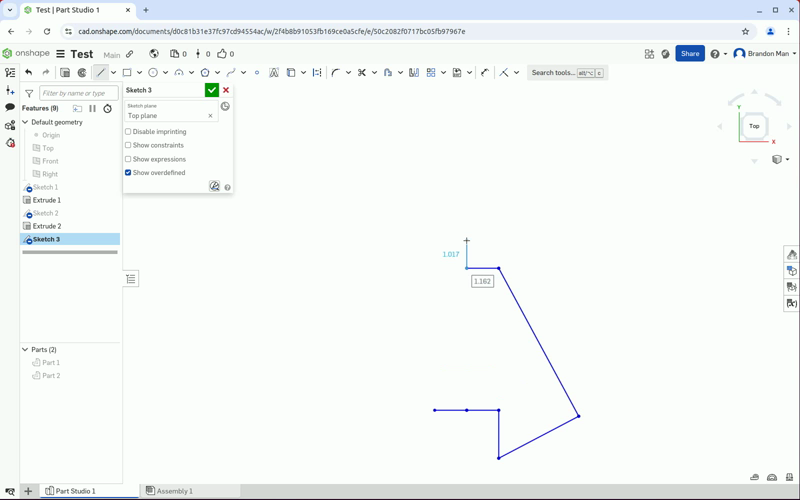
scroll(6)
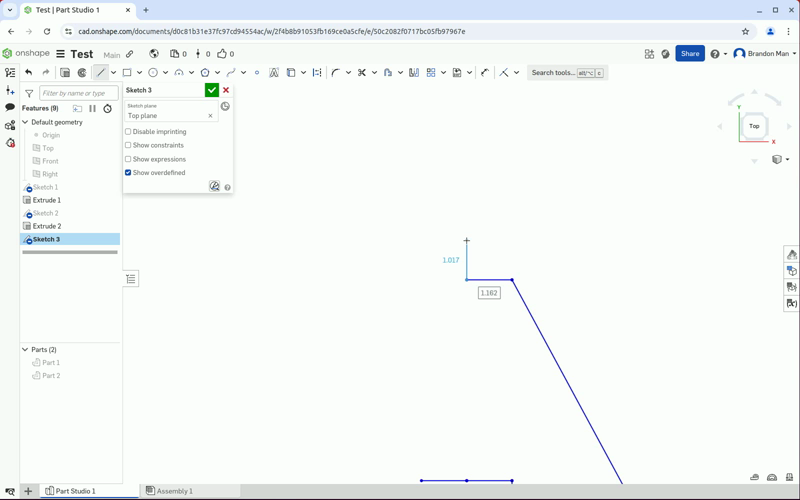
scroll(6)
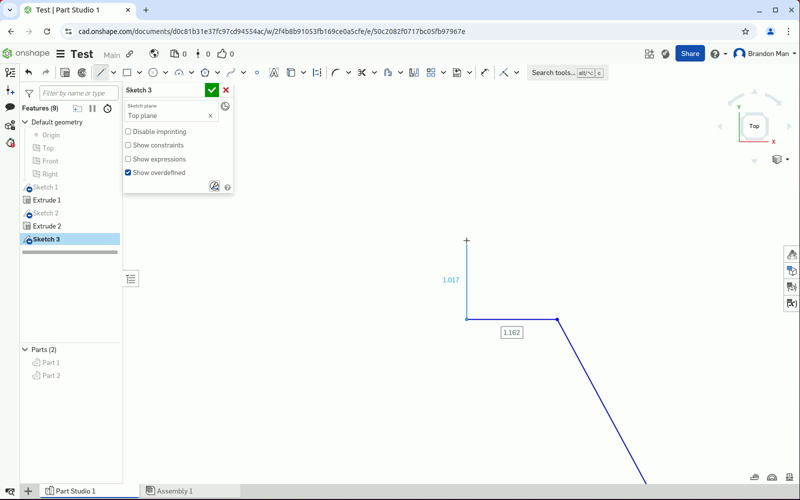
click(466, 240)
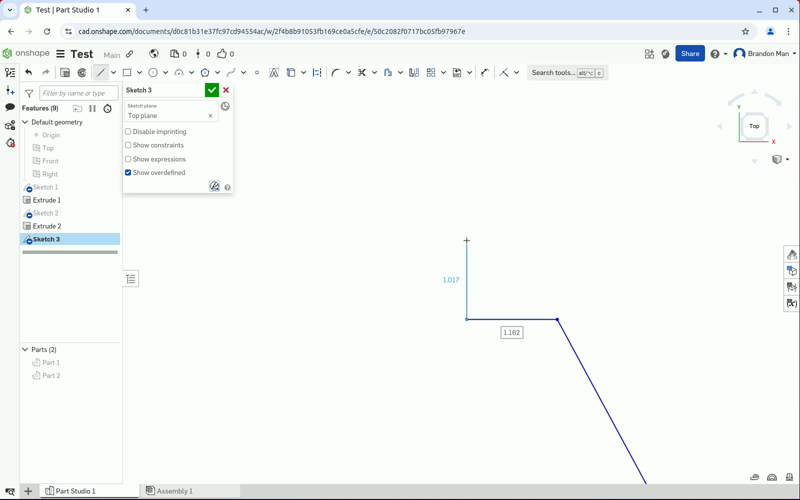
scroll(-6)
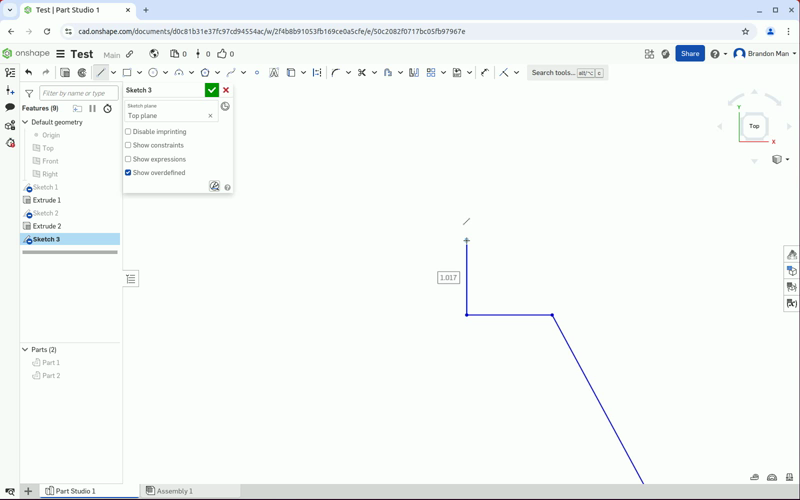
scroll(-6)
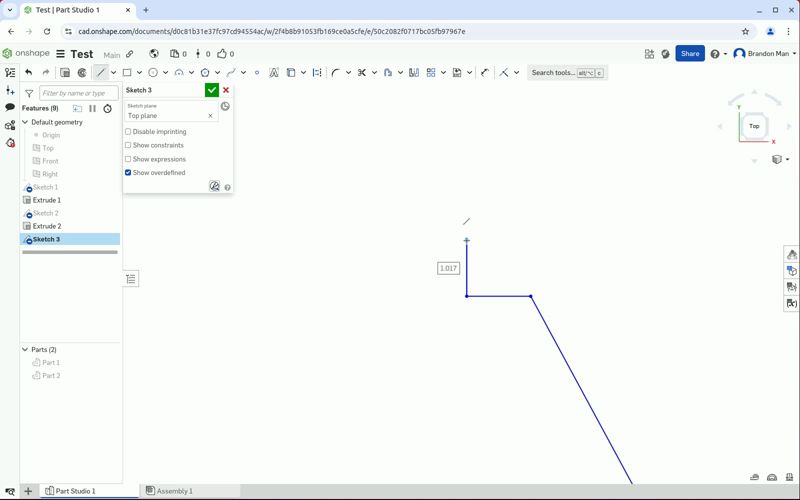
scroll(-6)
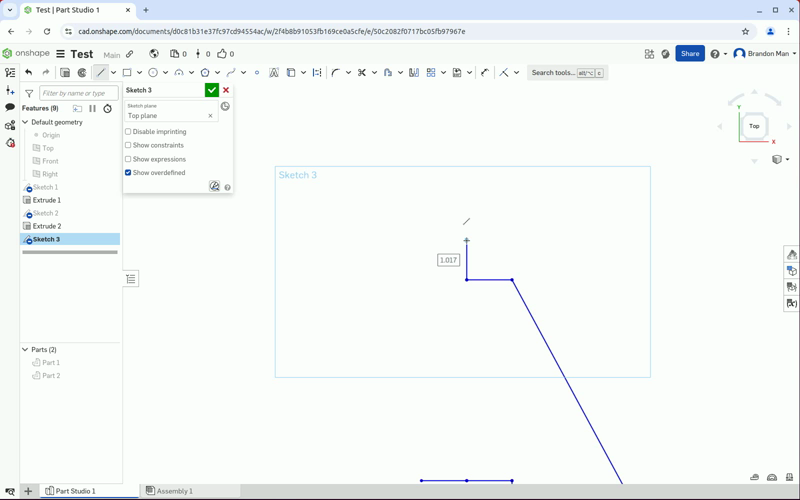
scroll(-6)
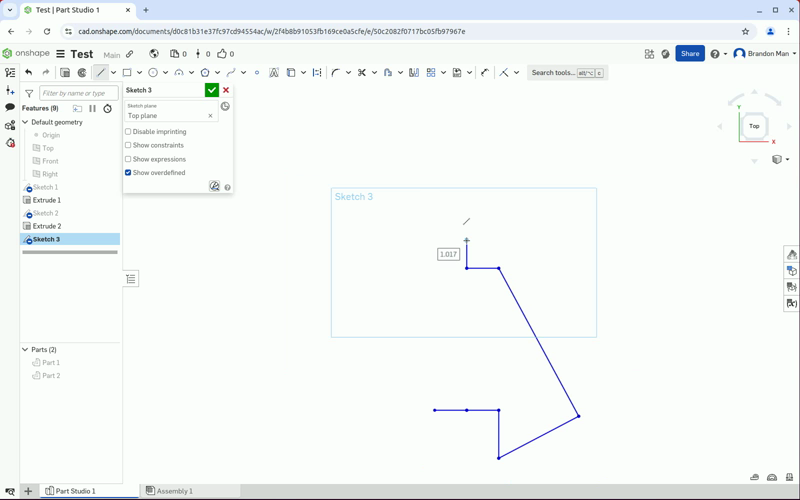
scroll(-6)
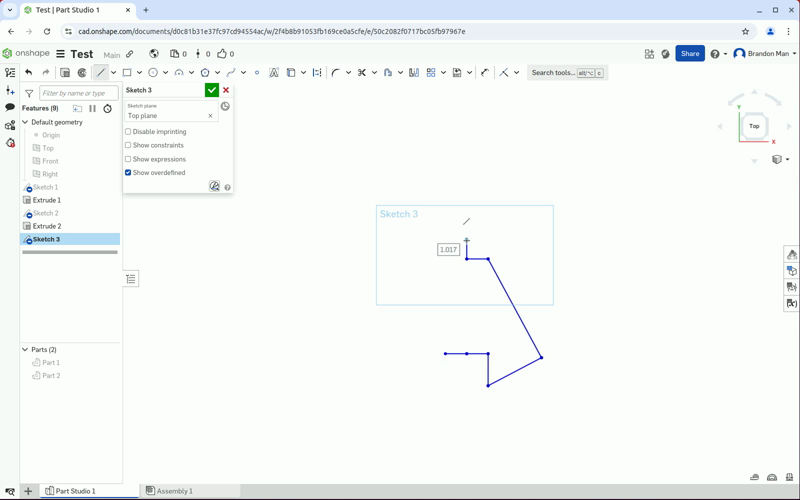
scroll(-6)
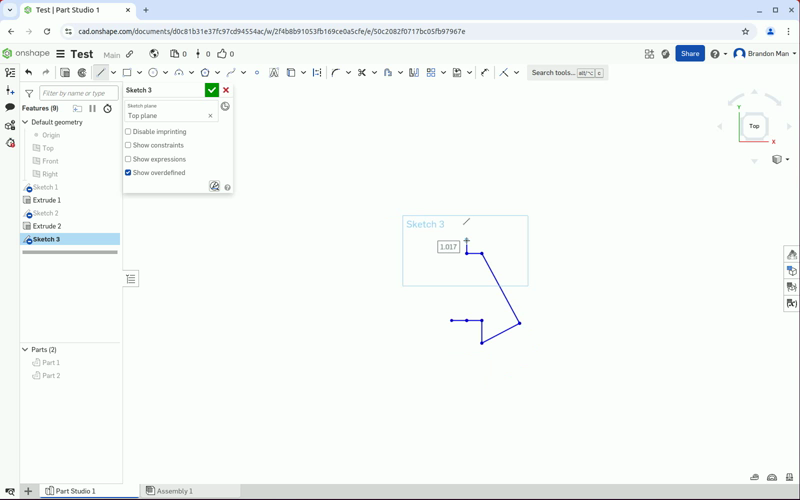
scroll(-6)
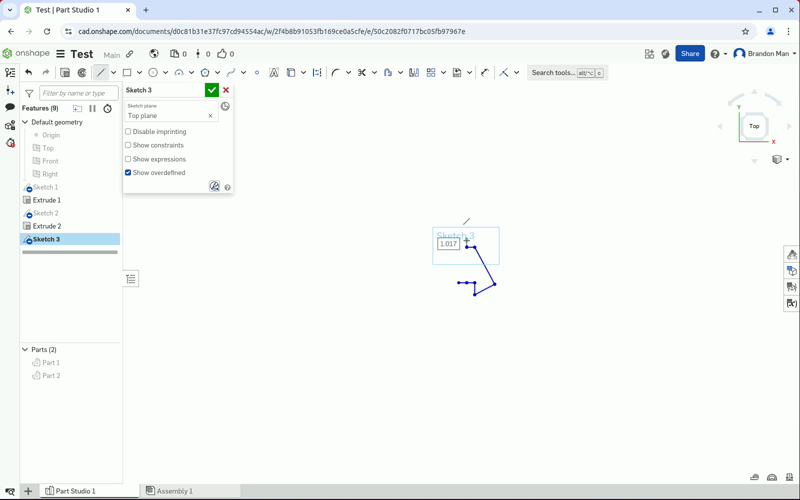
key_up(shift)
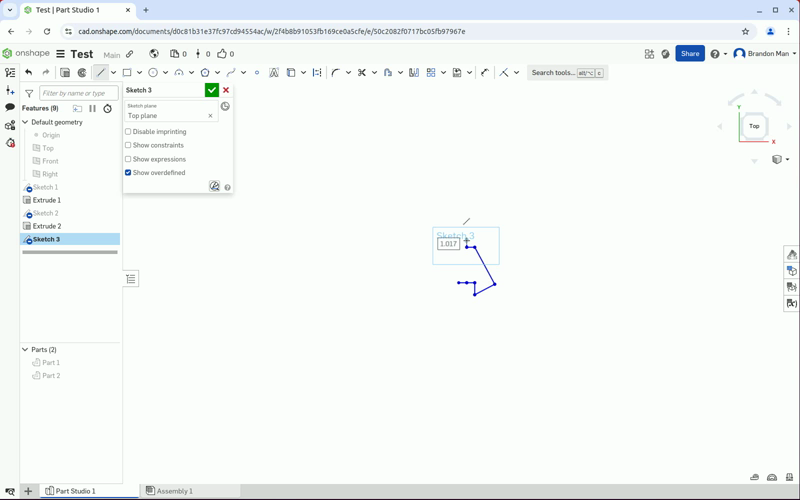
key_down(shift)
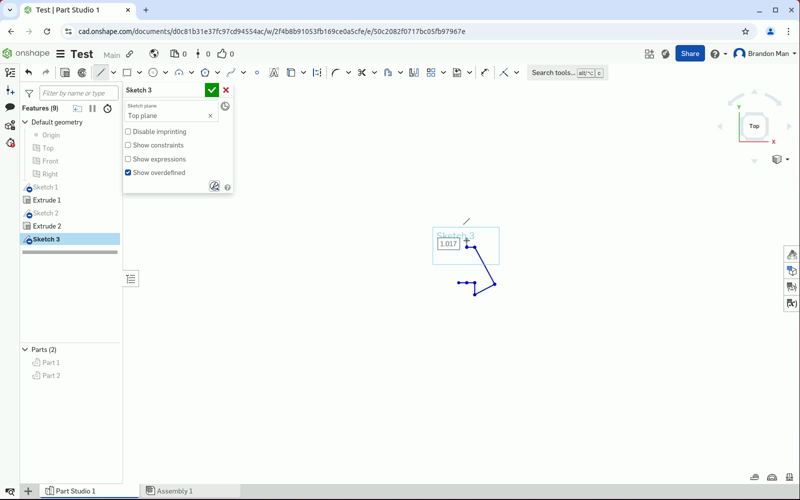
mouse_move(496, 240)
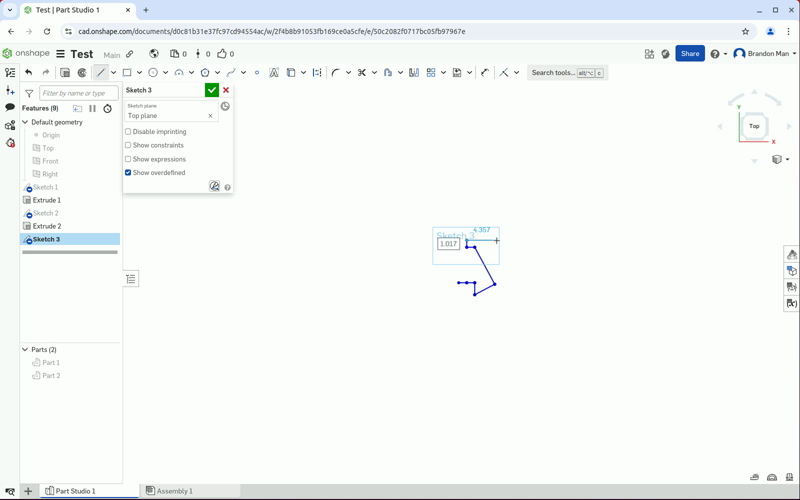
mouse_move(460, 240)
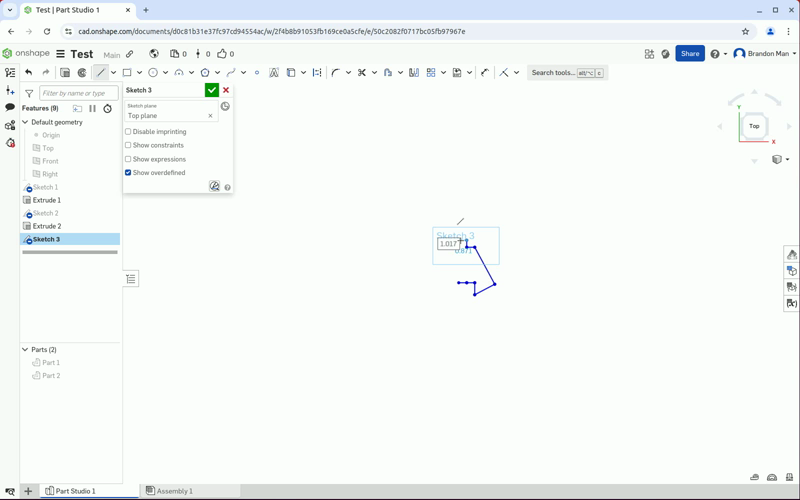
scroll(6)
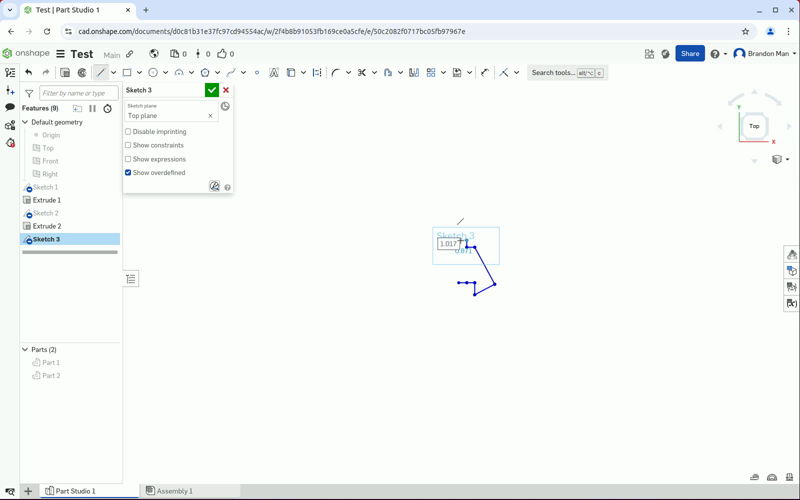
scroll(6)
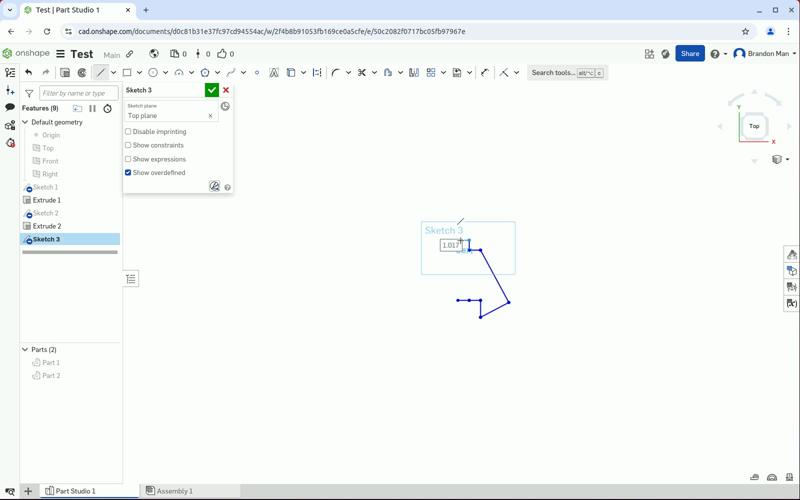
scroll(6)
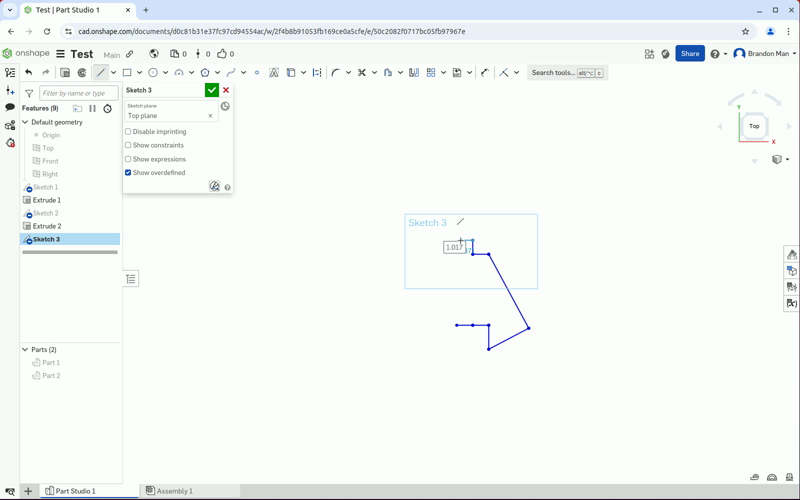
scroll(6)
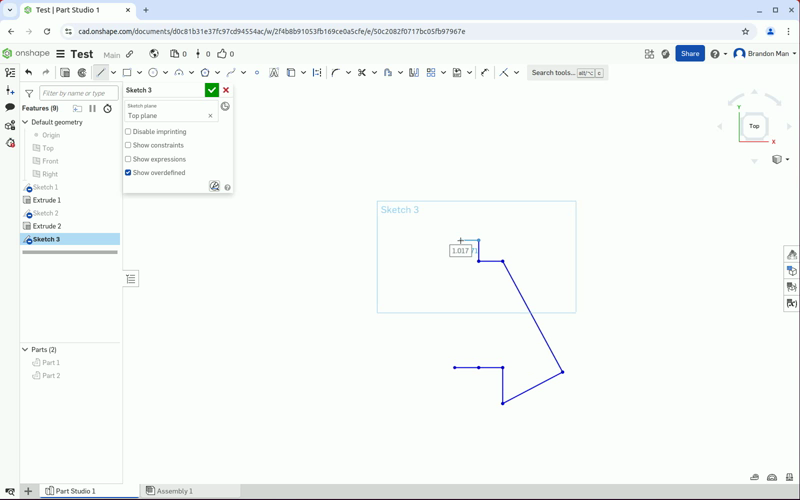
scroll(6)
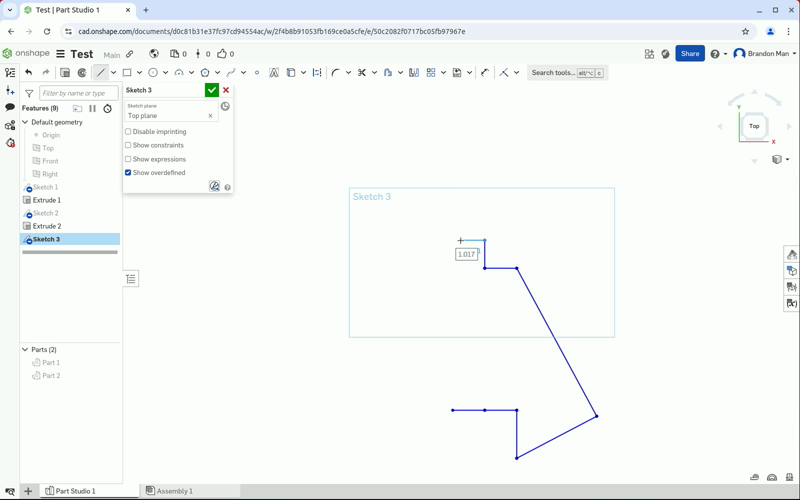
scroll(6)
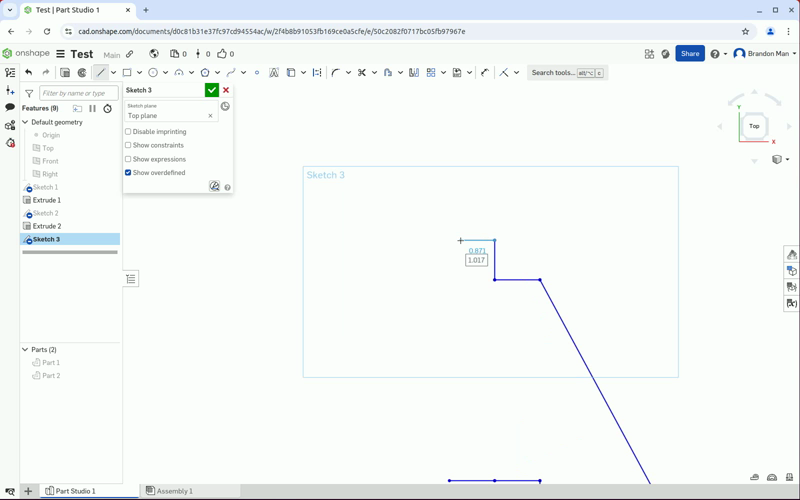
scroll(6)
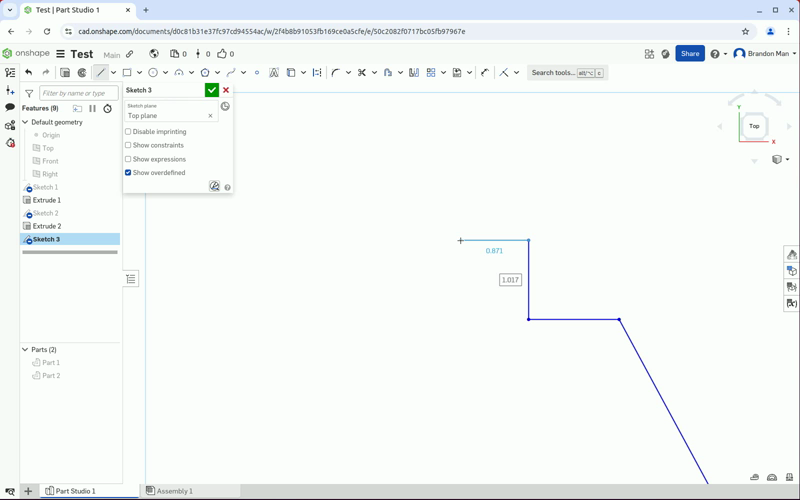
click(460, 240)
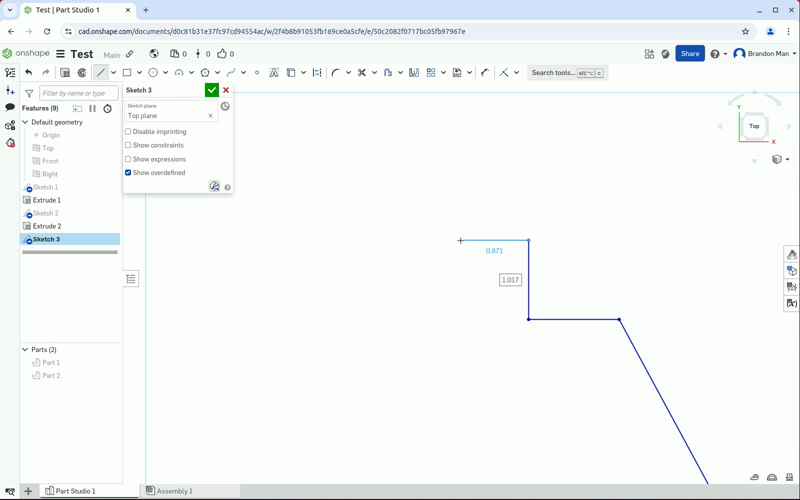
scroll(-6)
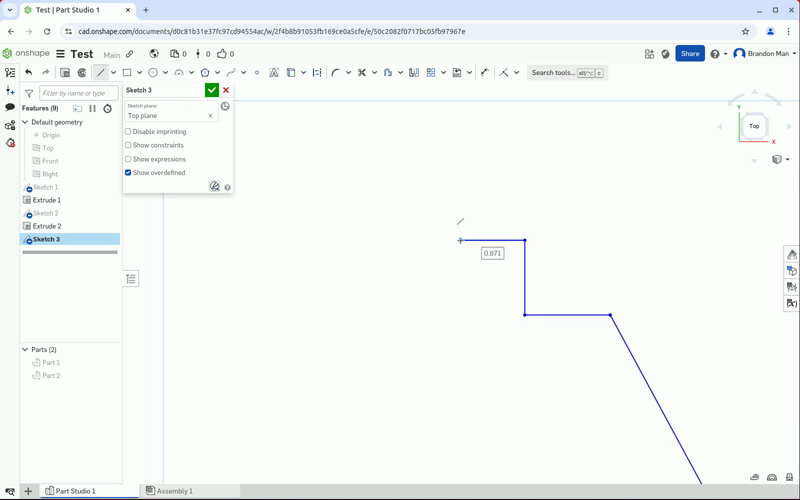
scroll(-6)
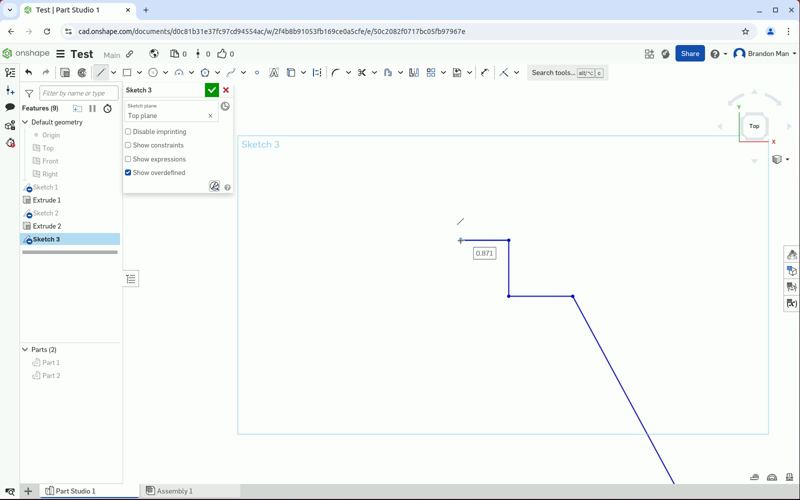
scroll(-6)
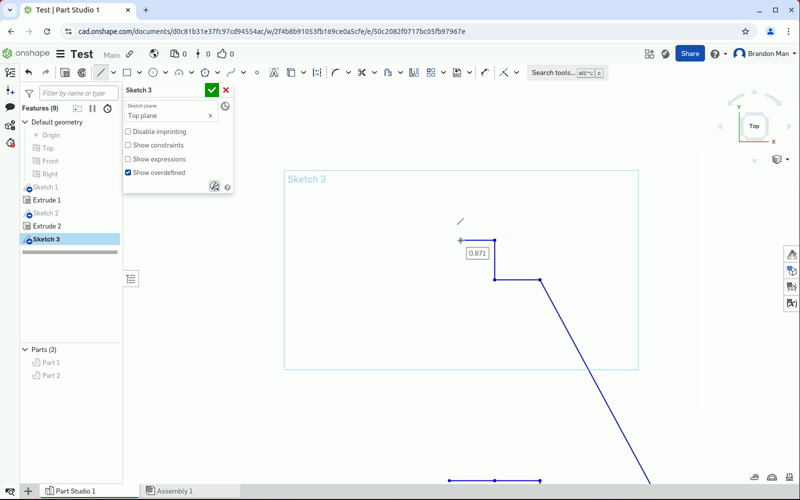
scroll(-6)
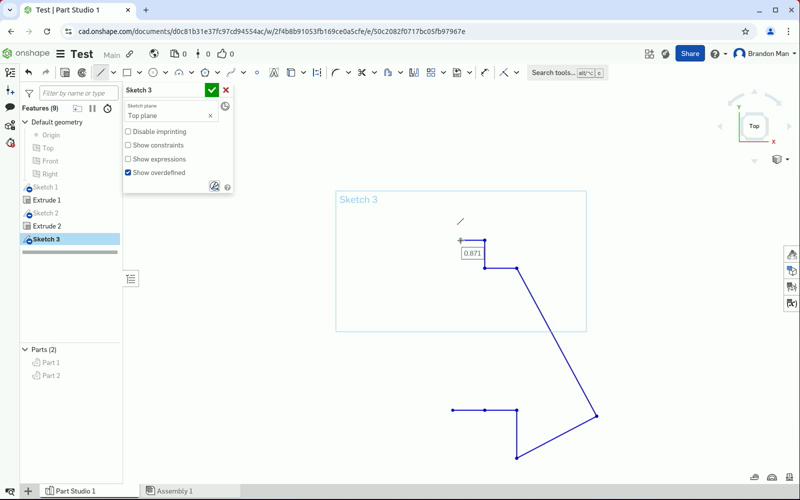
scroll(-6)
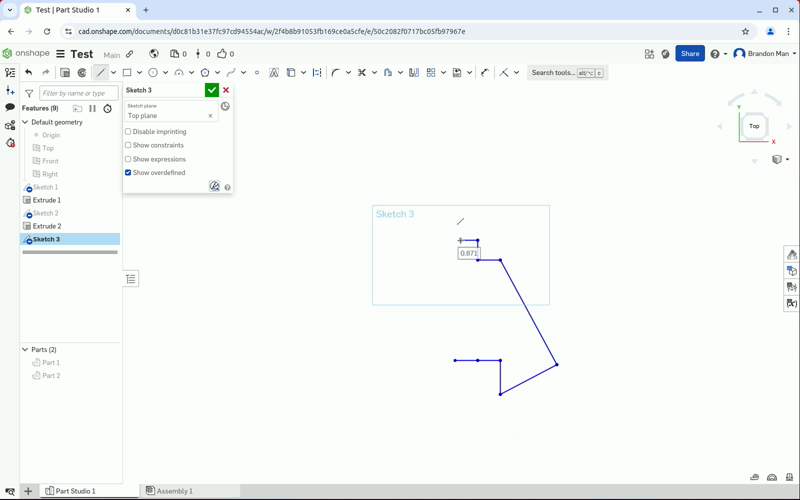
scroll(-6)
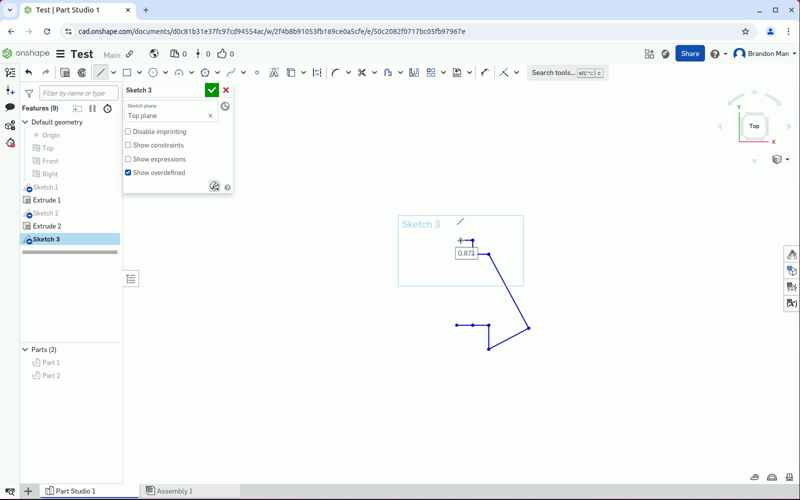
scroll(-6)
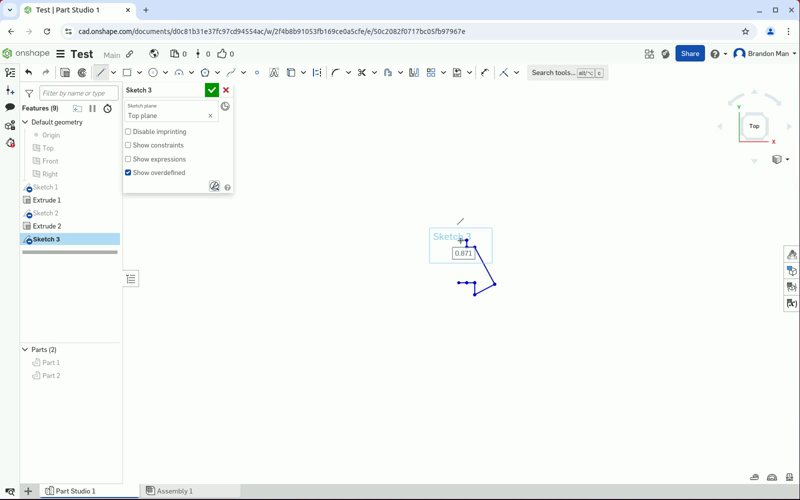
key_up(shift)
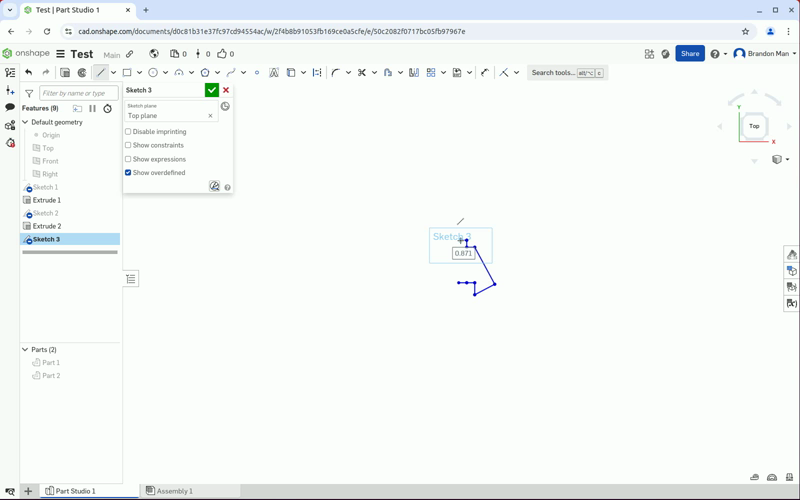
mouse_move(490, 240)
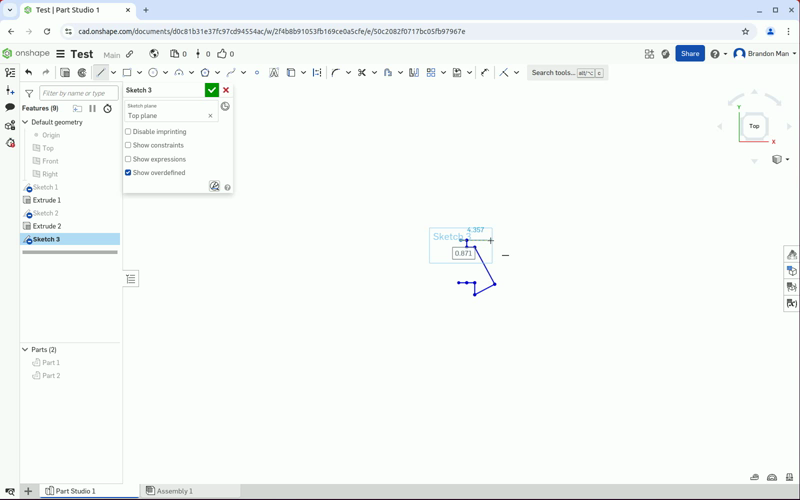
key_down(shift)
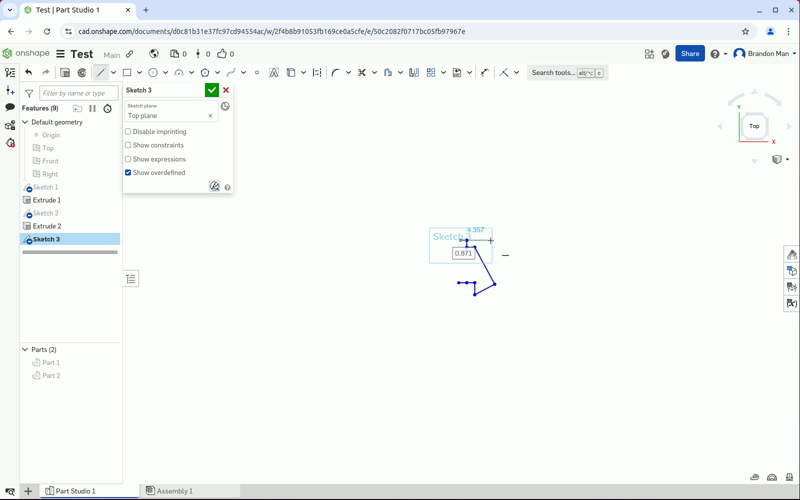
mouse_move(460, 282)
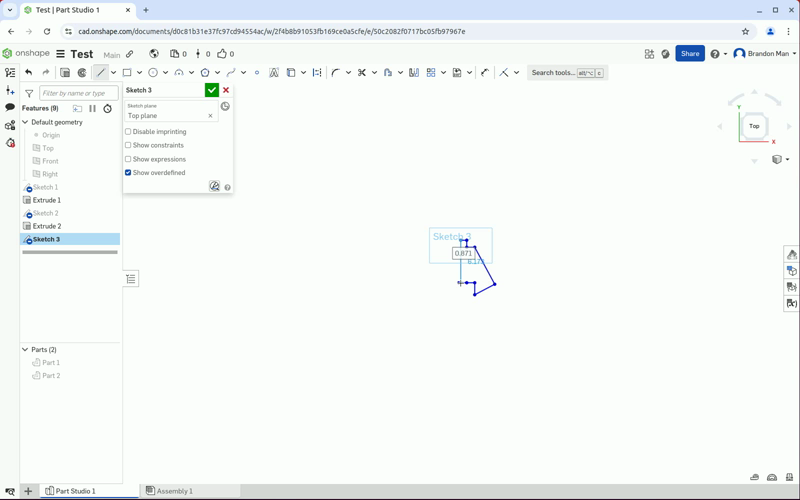
key_up(shift)
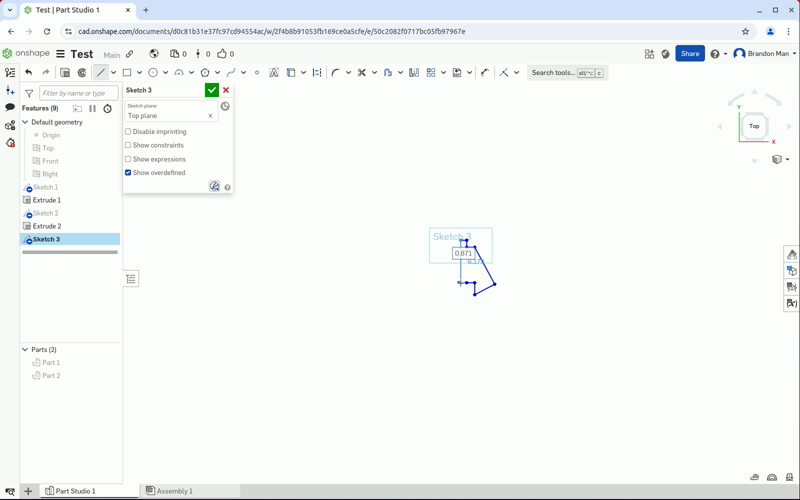
click(460, 282)
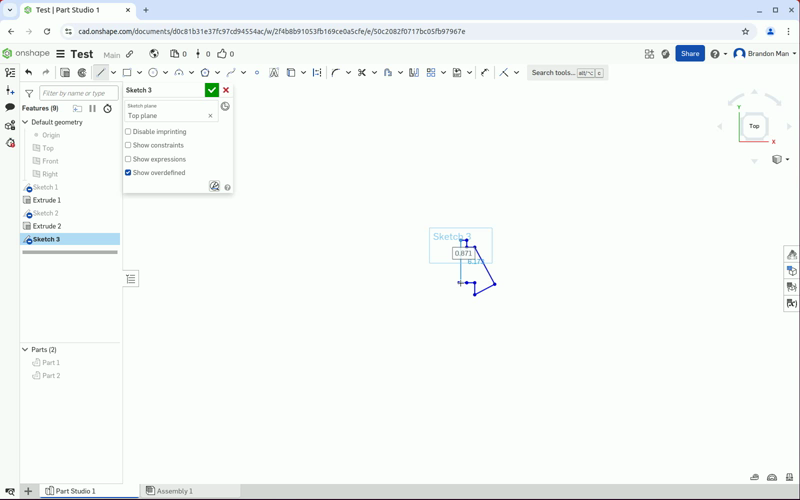
key(esc)
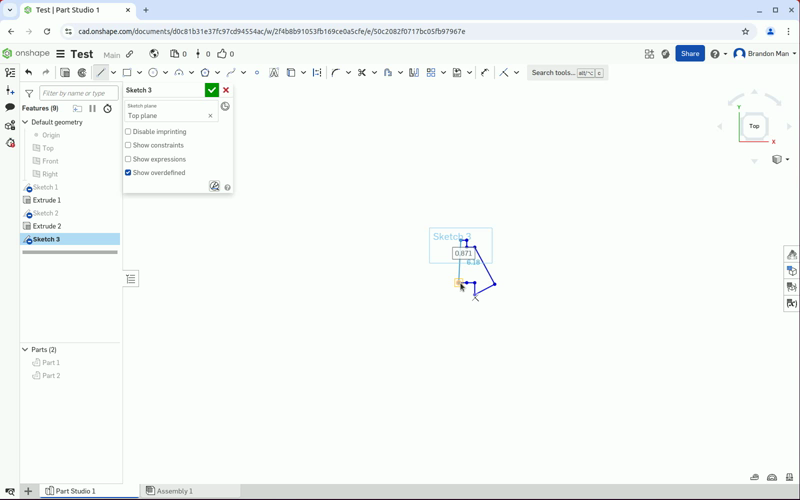
mouse_move(476, 284)
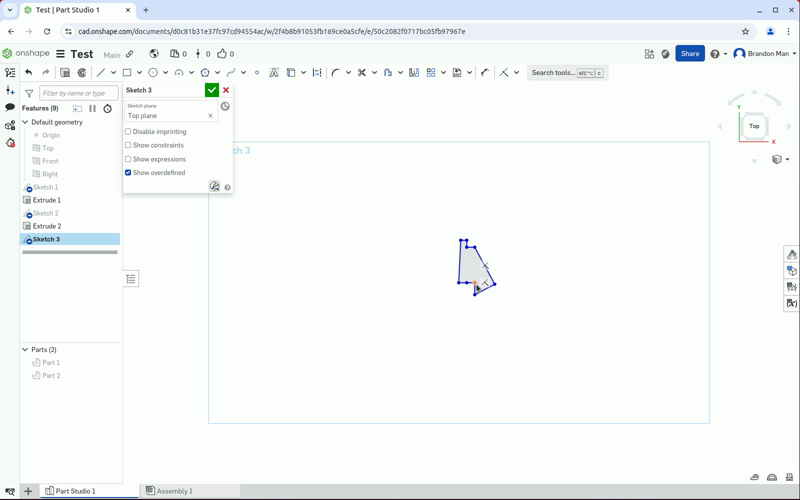
scroll(6)
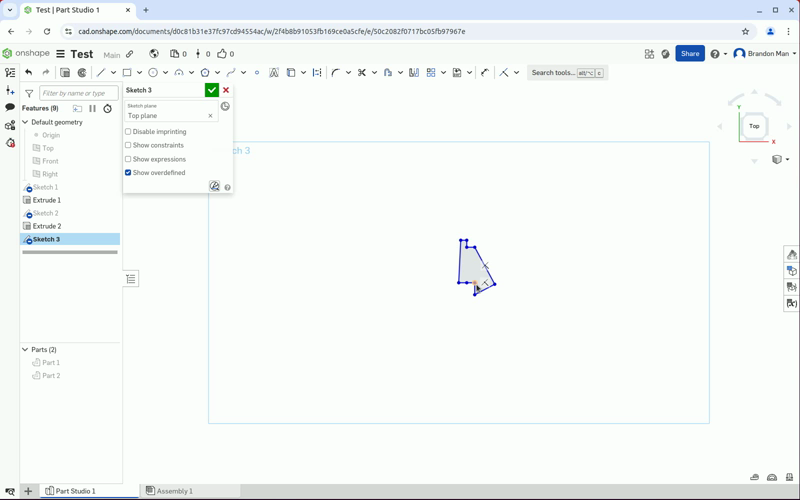
scroll(6)
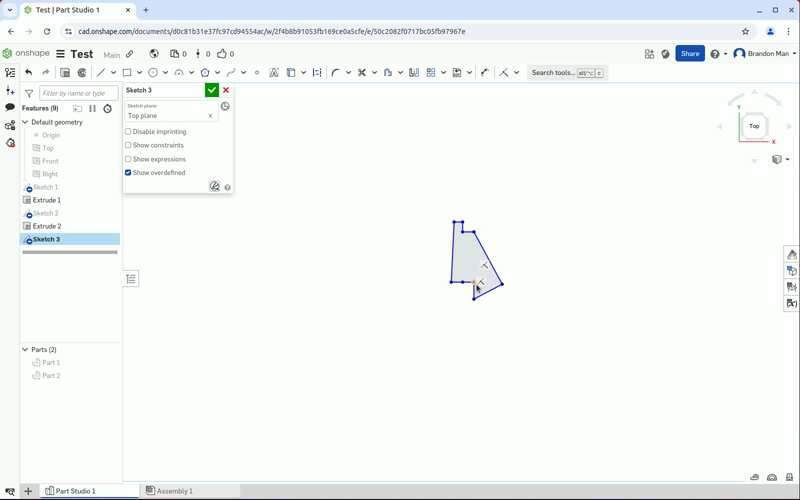
scroll(6)
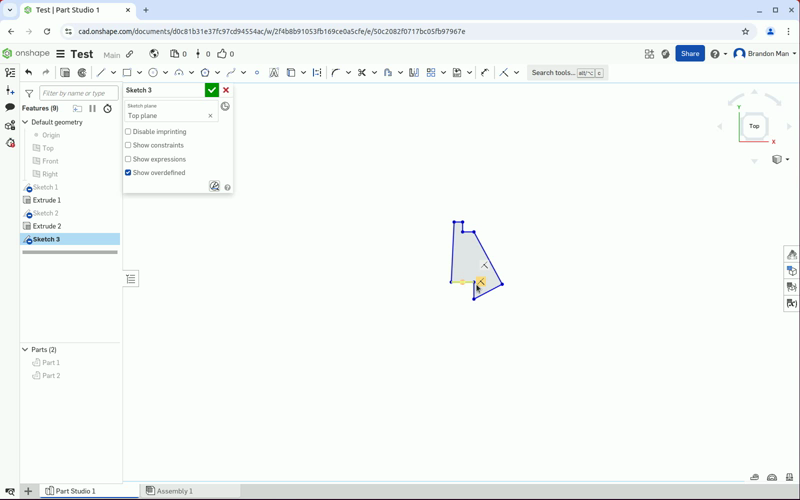
scroll(6)
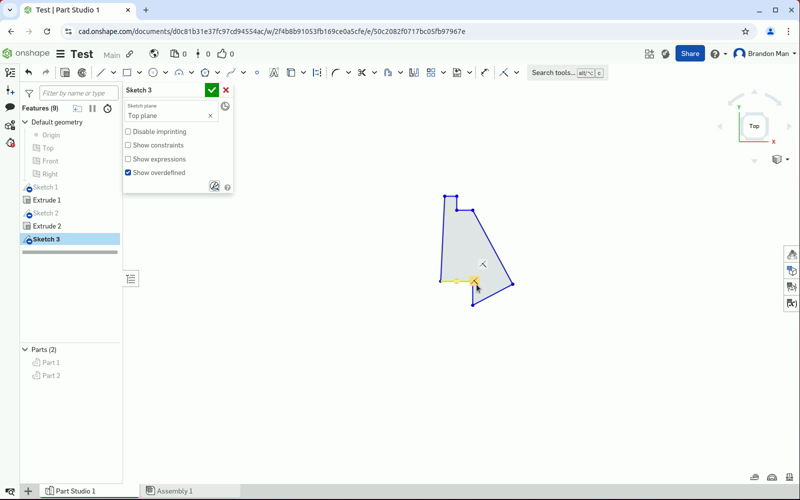
scroll(6)
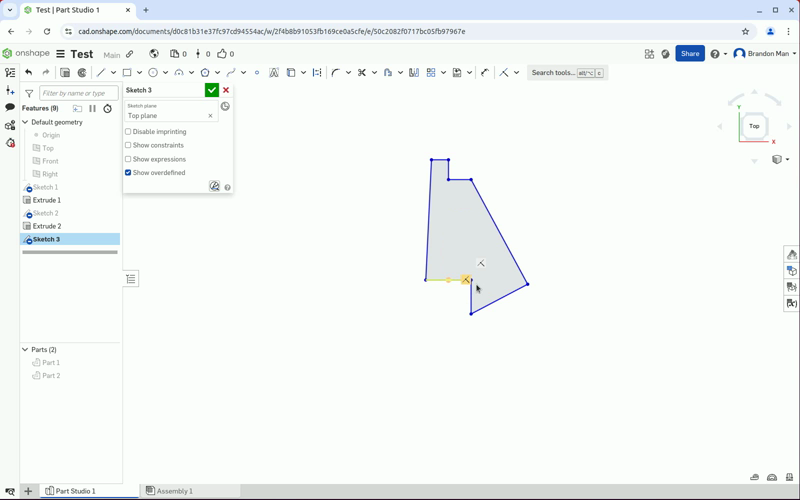
scroll(6)
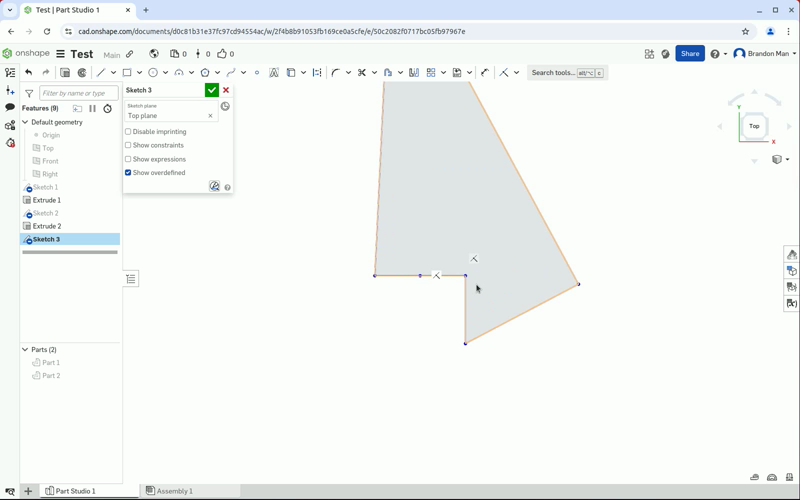
scroll(6)
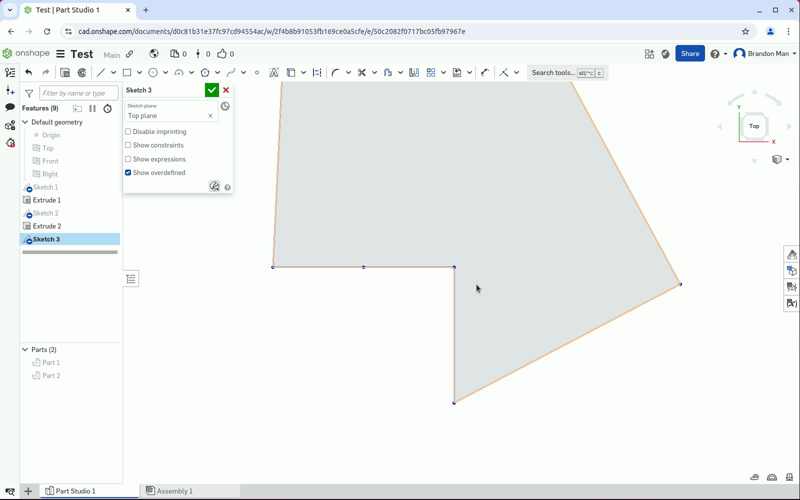
click(476, 284)
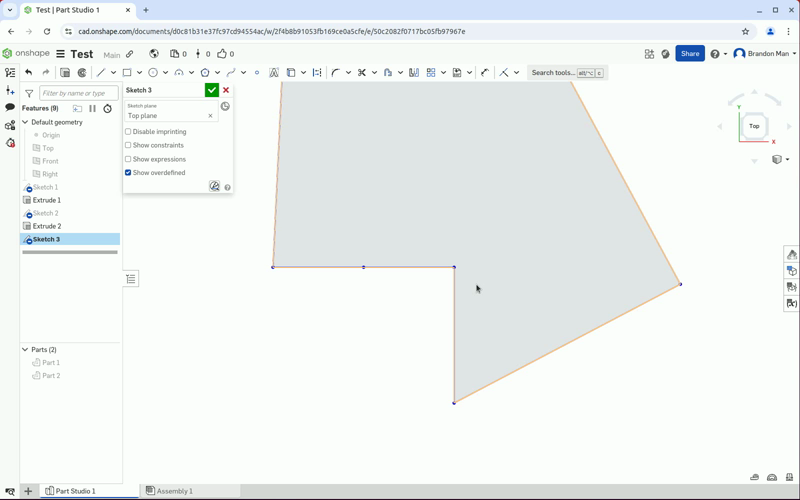
scroll(-6)
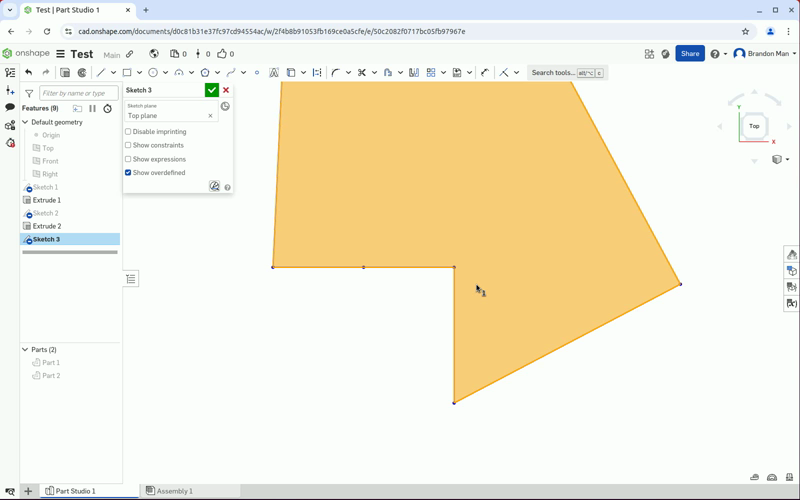
scroll(-6)
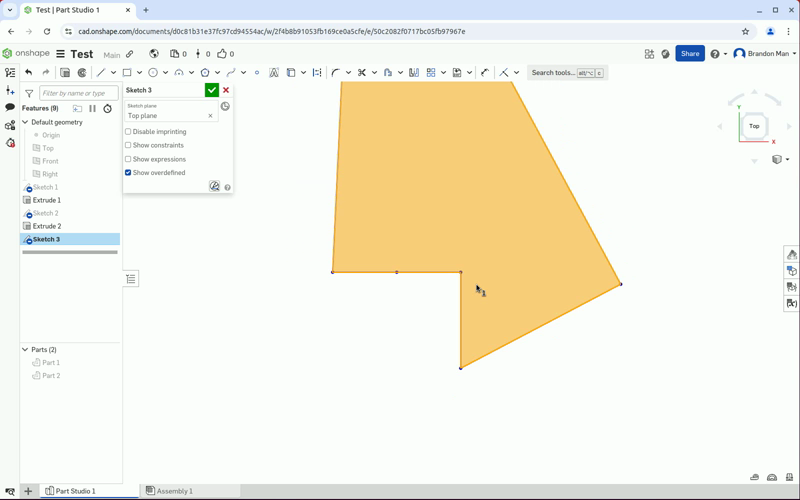
scroll(-6)
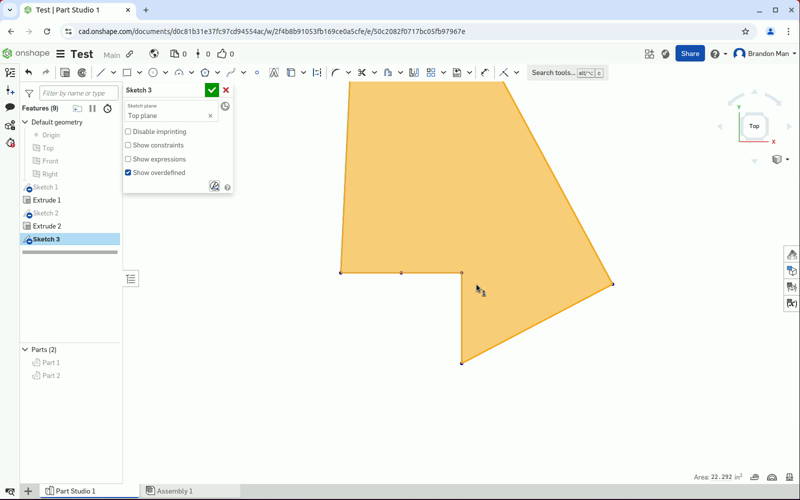
scroll(-6)
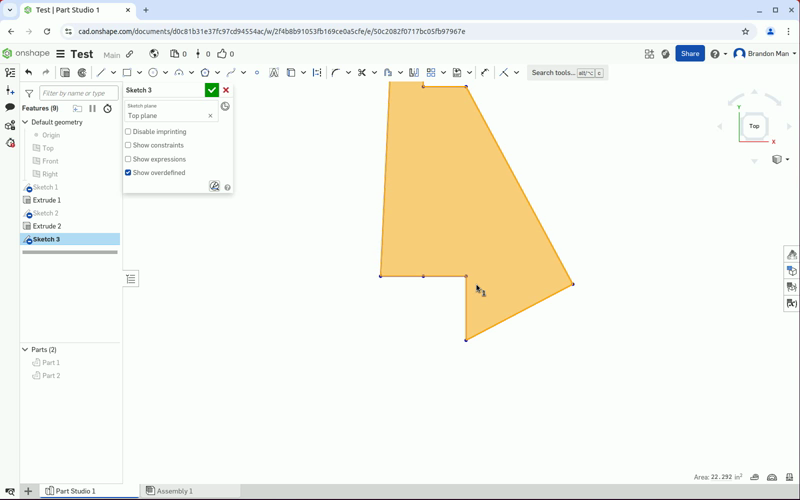
scroll(-6)
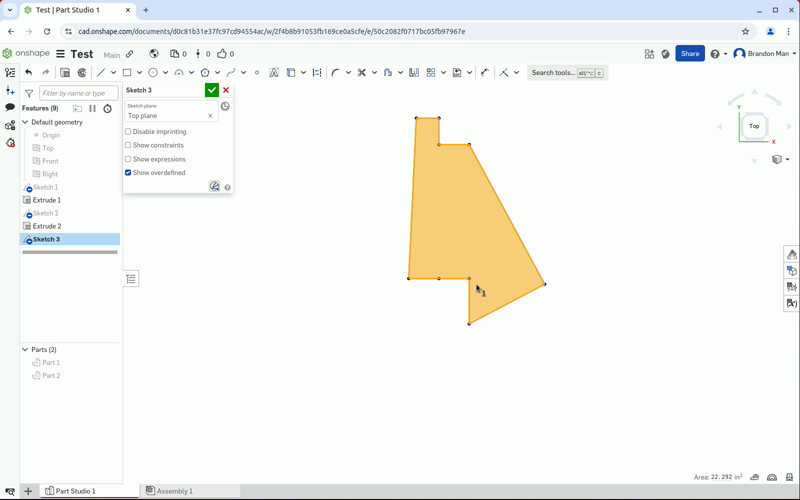
scroll(-6)
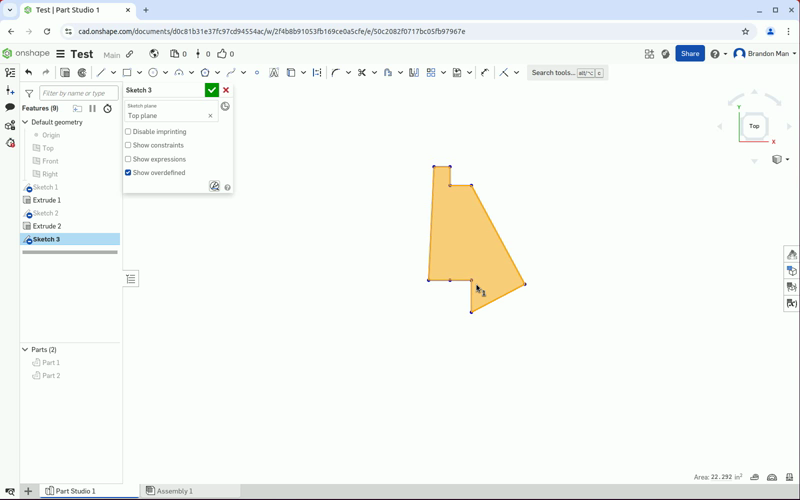
scroll(-6)
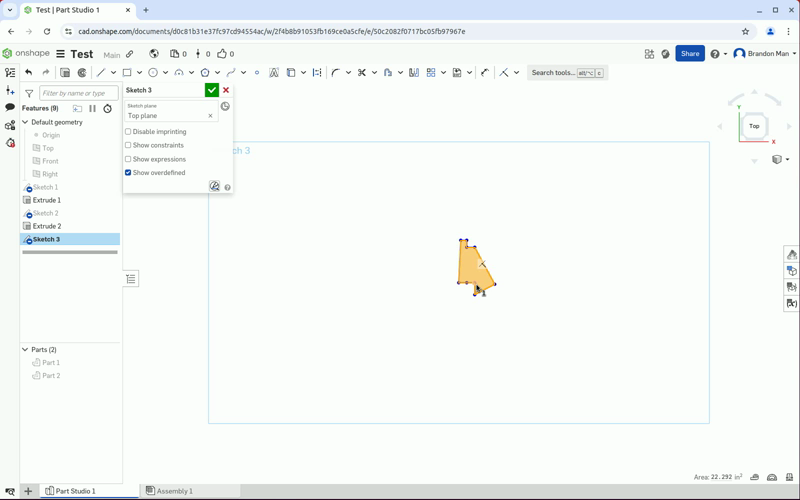
mouse_move(73, 352)
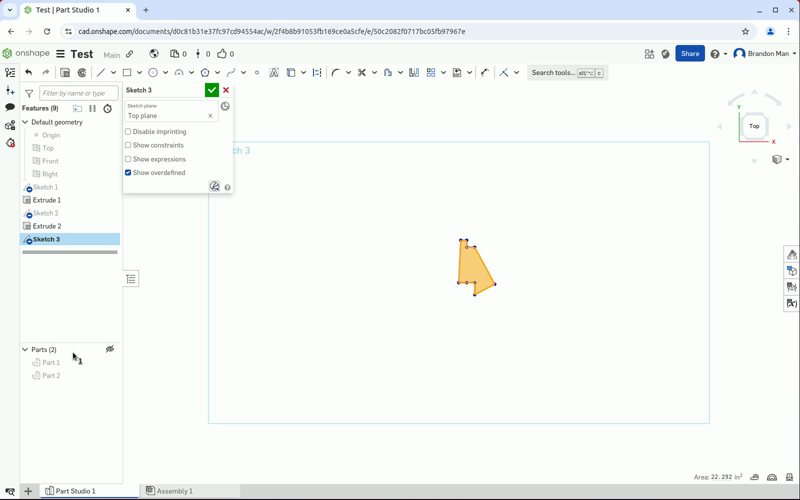
key(shift+y)
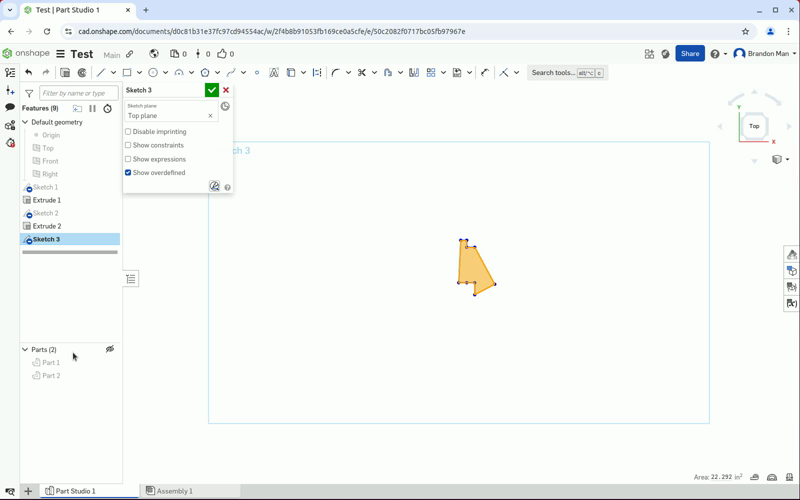
key(shift+e)
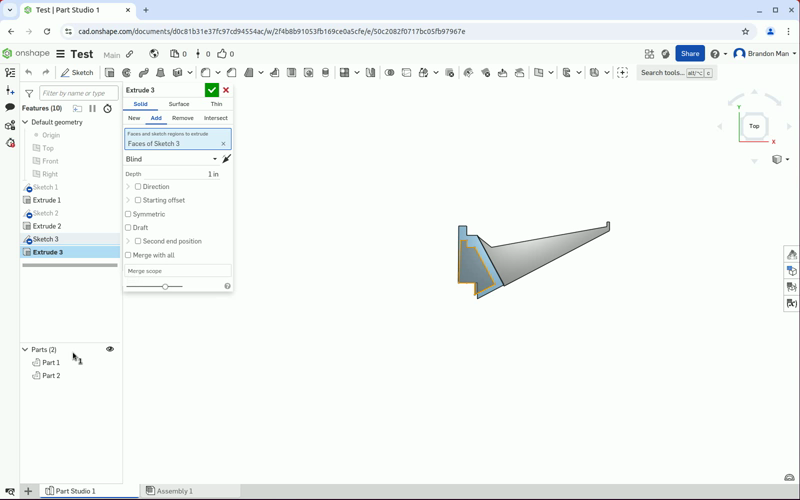
mouse_move(143, 106)
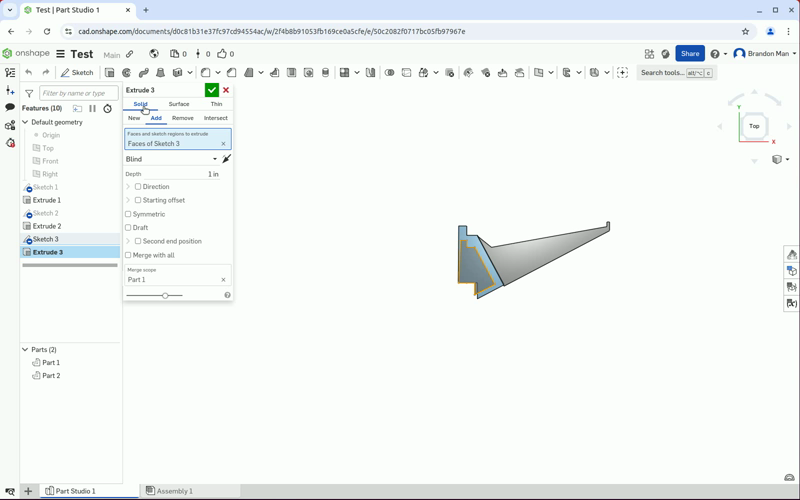
click(143, 106)
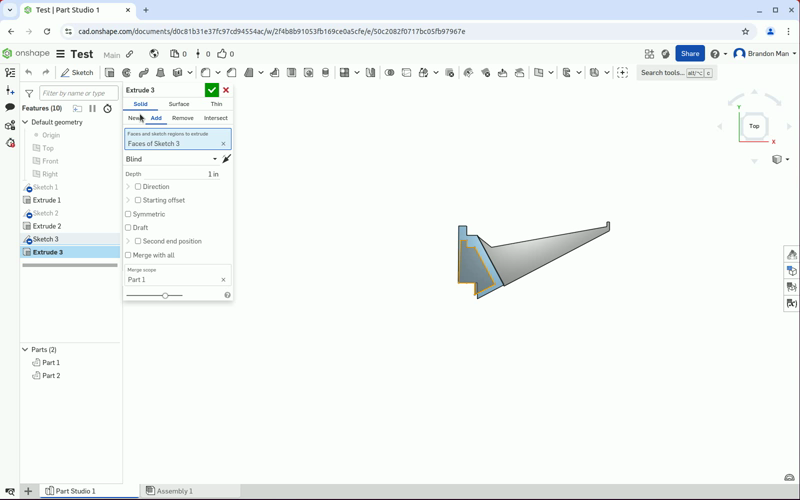
mouse_move(137, 120)
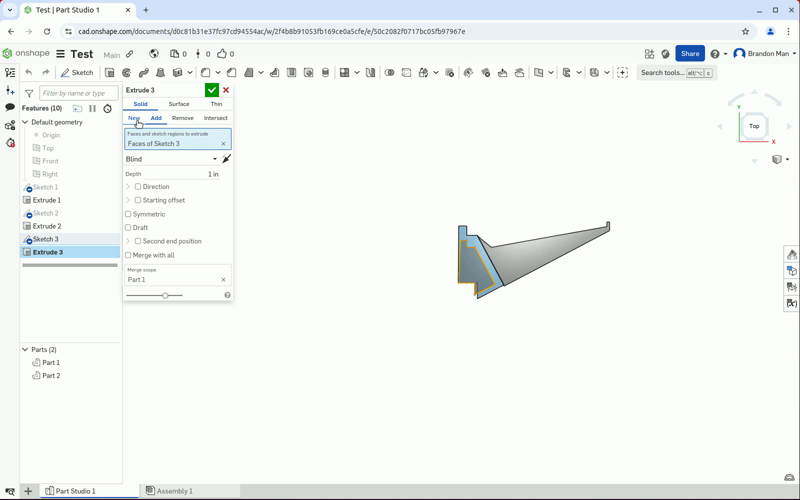
click(137, 120)
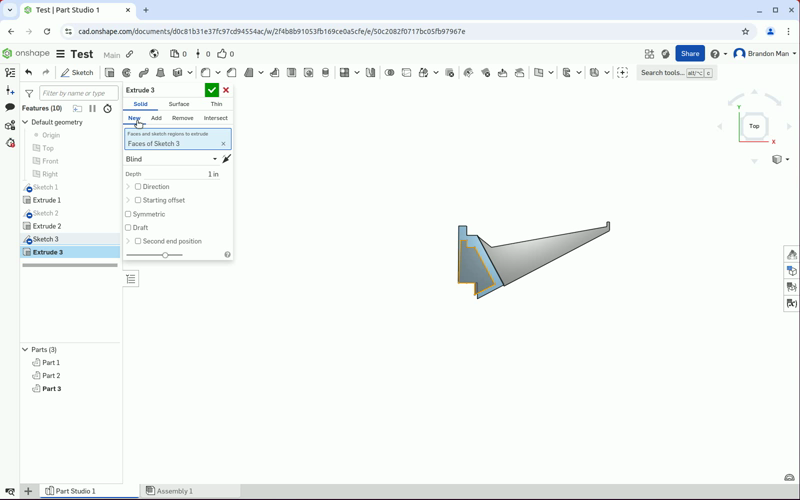
key(tab, 4)
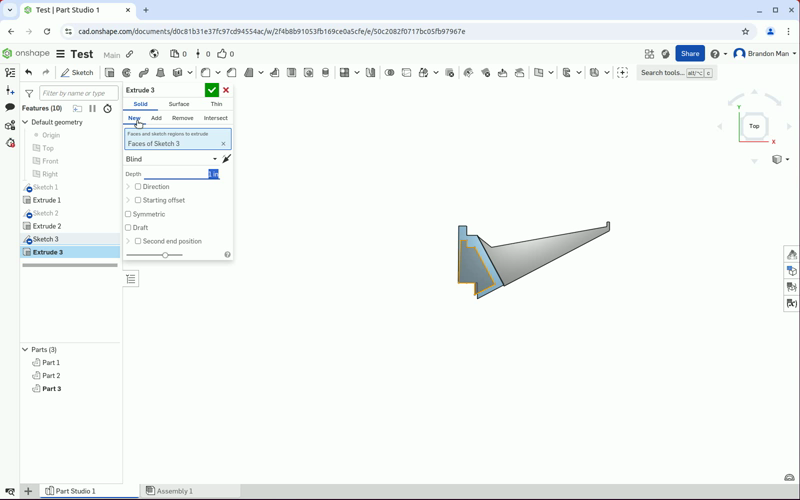
text(7.221)
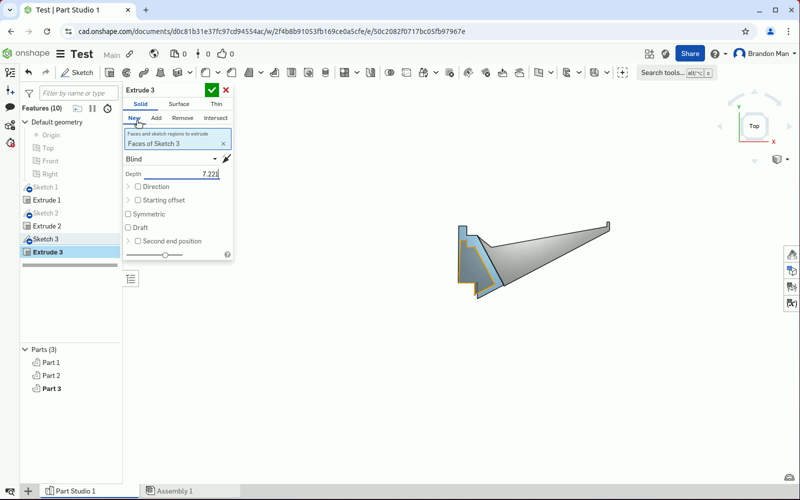
key(enter)
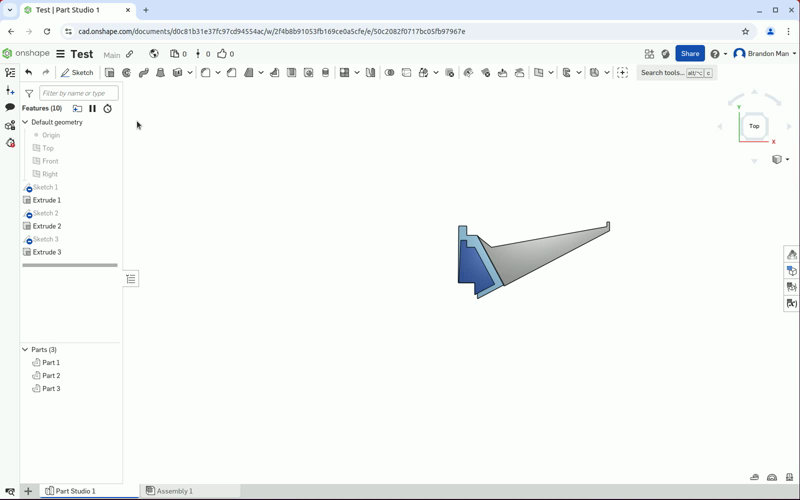
key(shift+h)
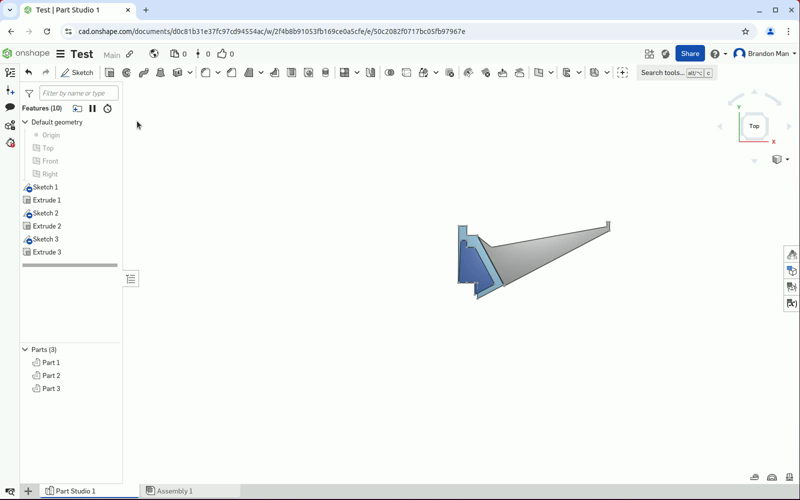
key(shift+h)
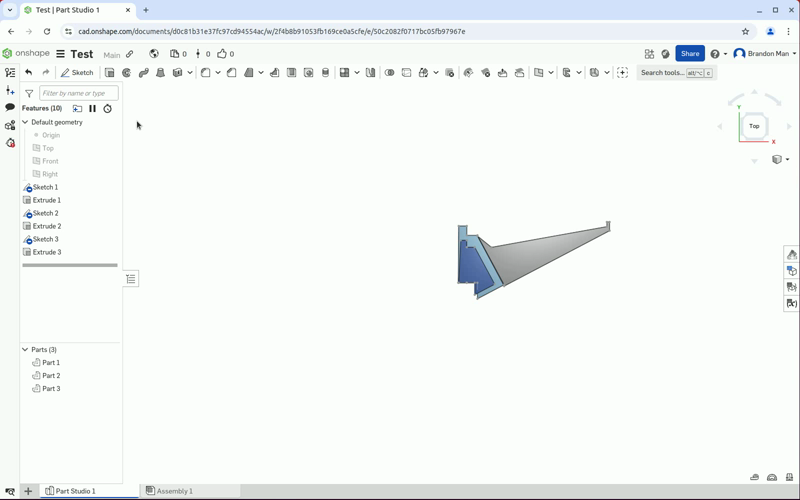
key(shift+7)
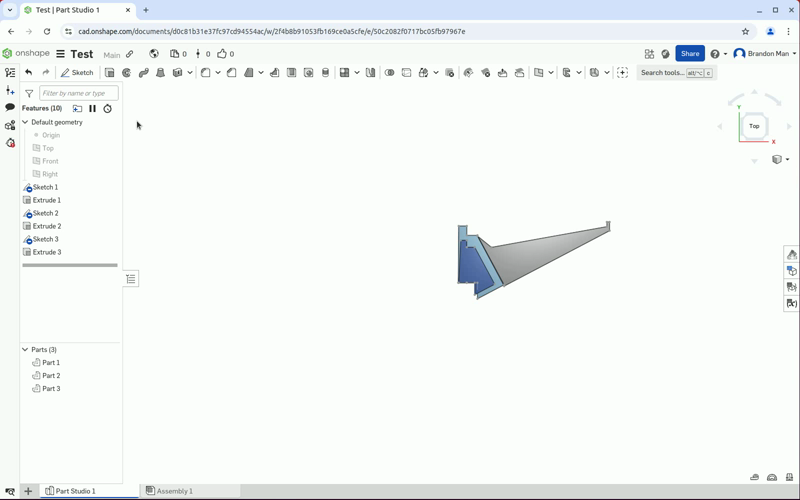
key(up, 3)
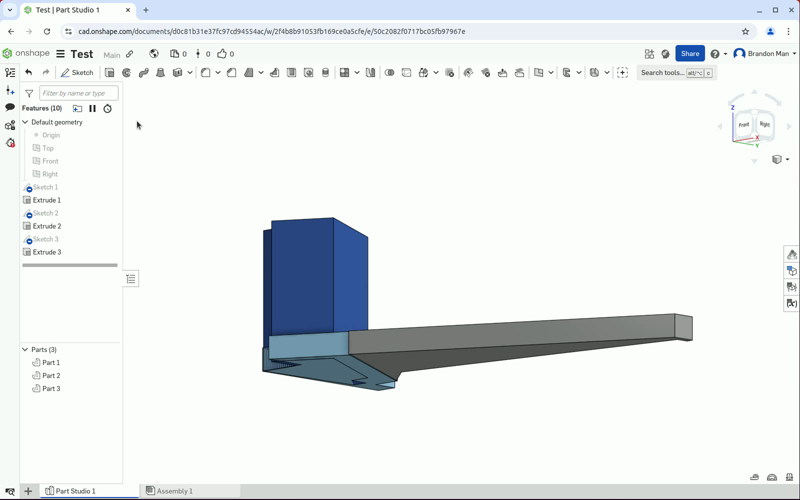
key(left, 3)
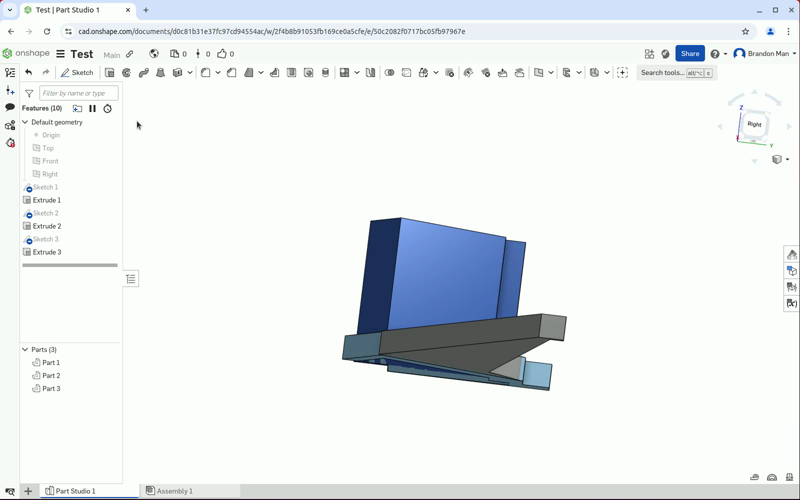
key(right, 3)
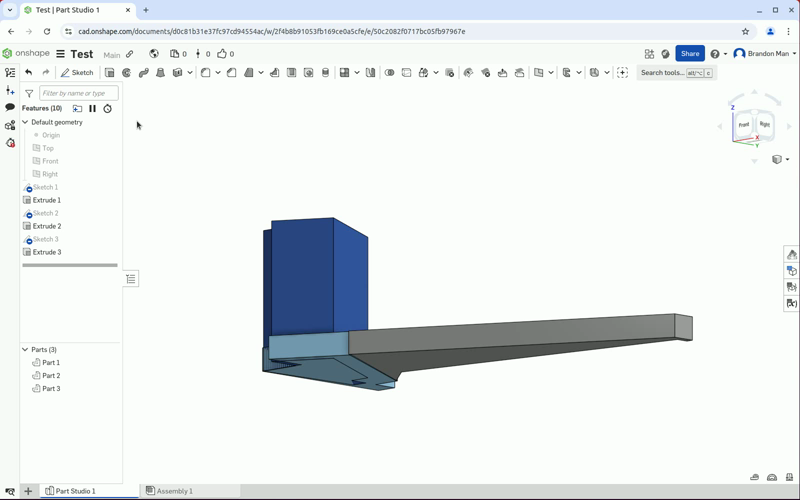
key(down, 3)
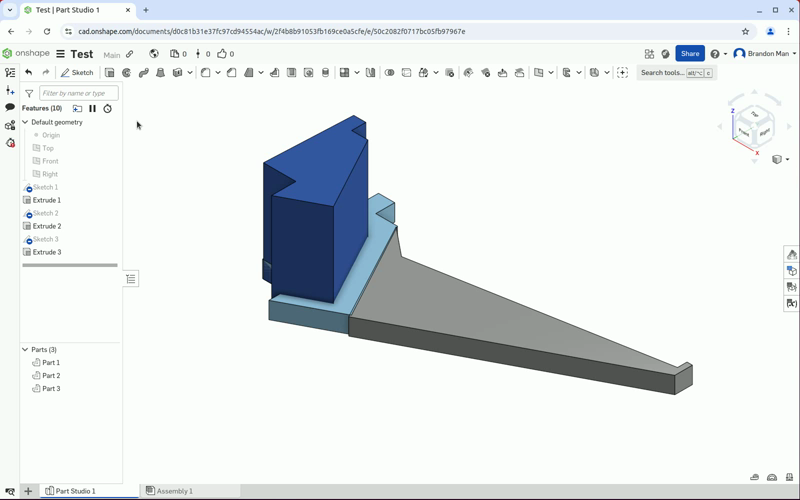
mouse_move(73, 189)
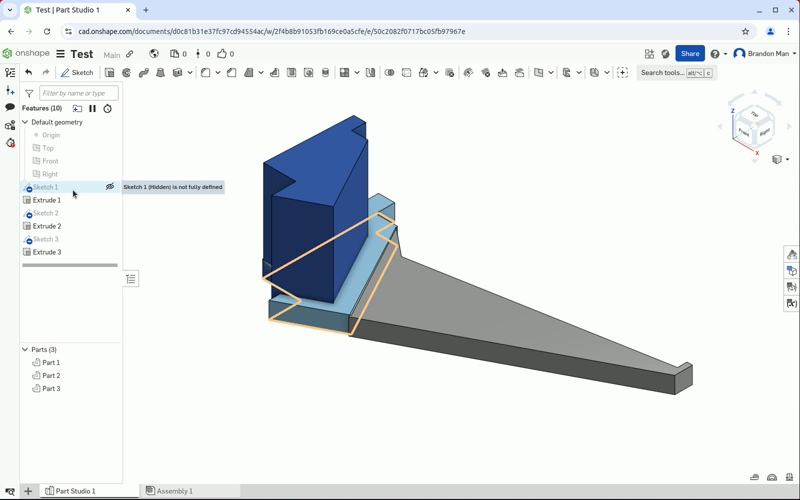
click(73, 189)